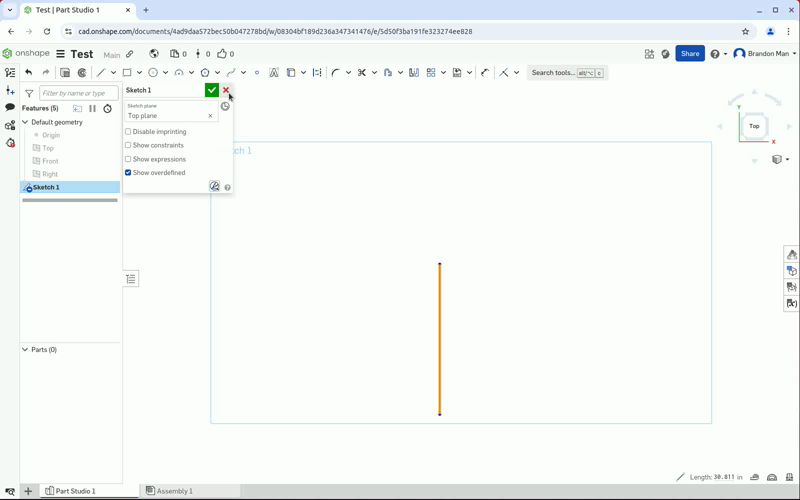
key(shift+h)
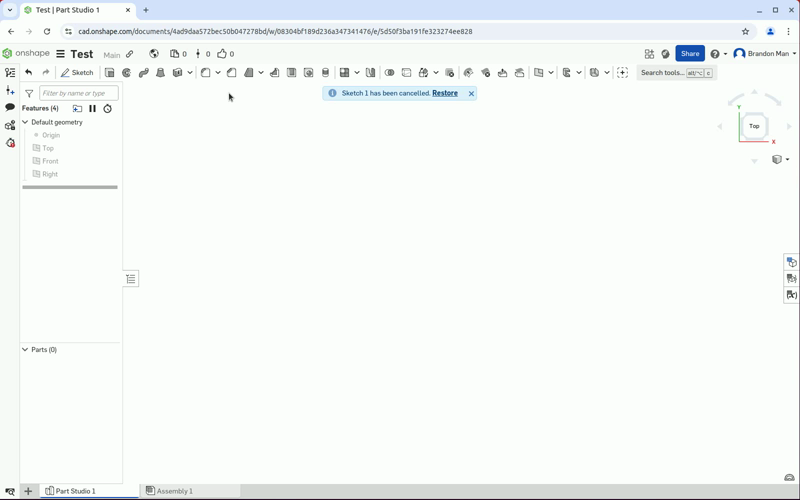
mouse_move(73, 352)
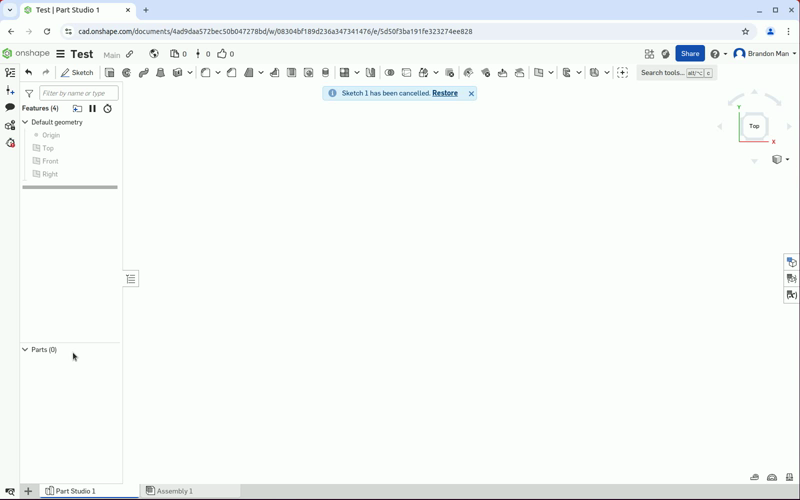
key(y)
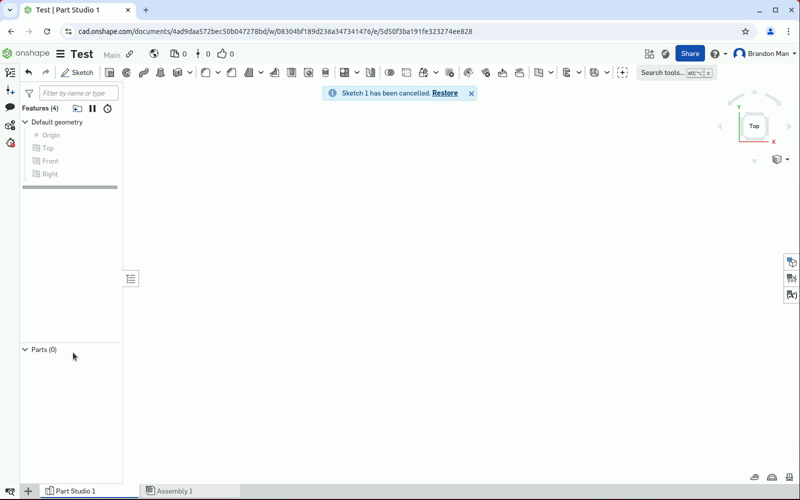
key(shift+p)
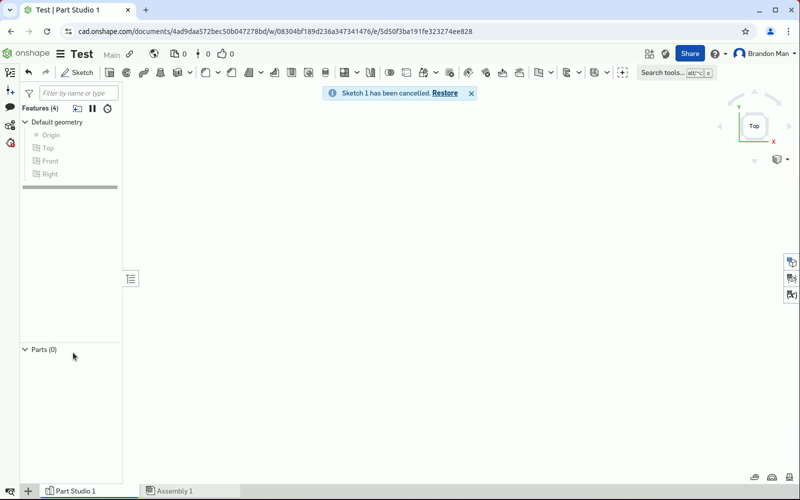
key(space)
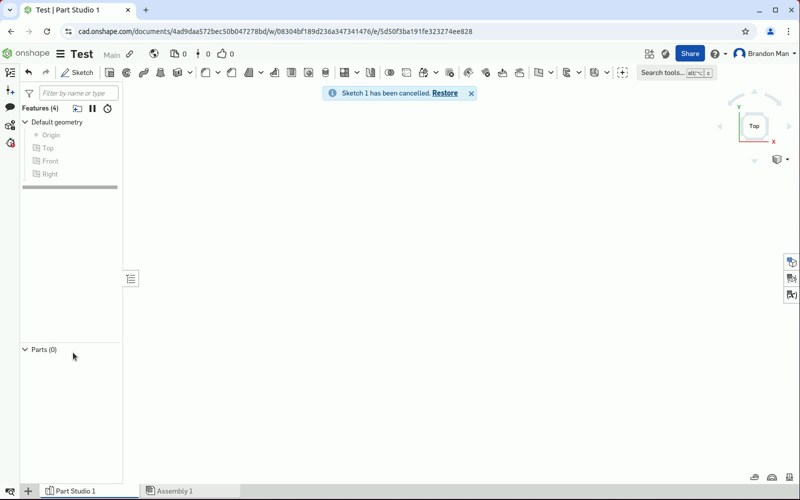
key_down(shift)
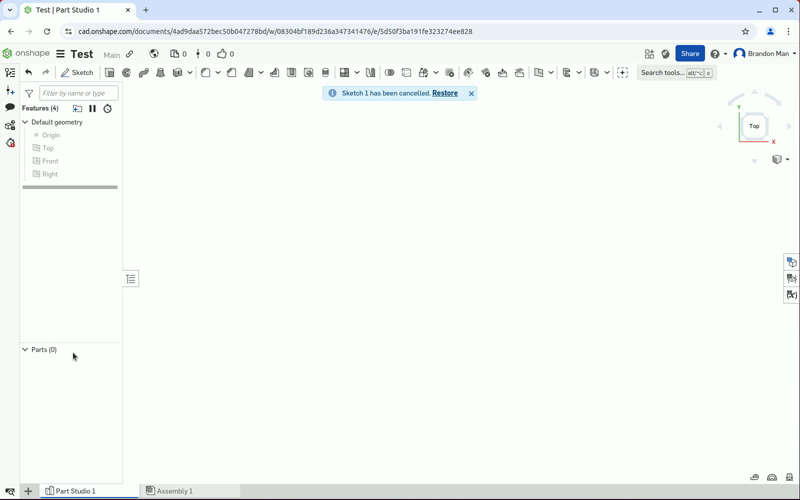
key(up)
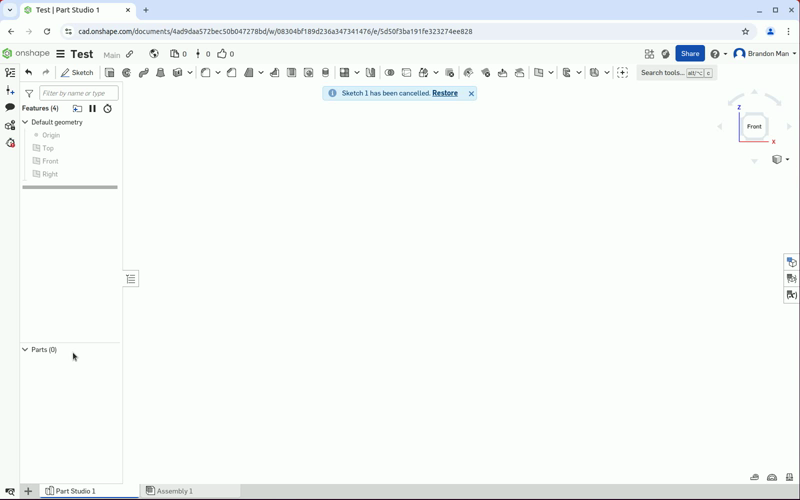
key_up(shift)
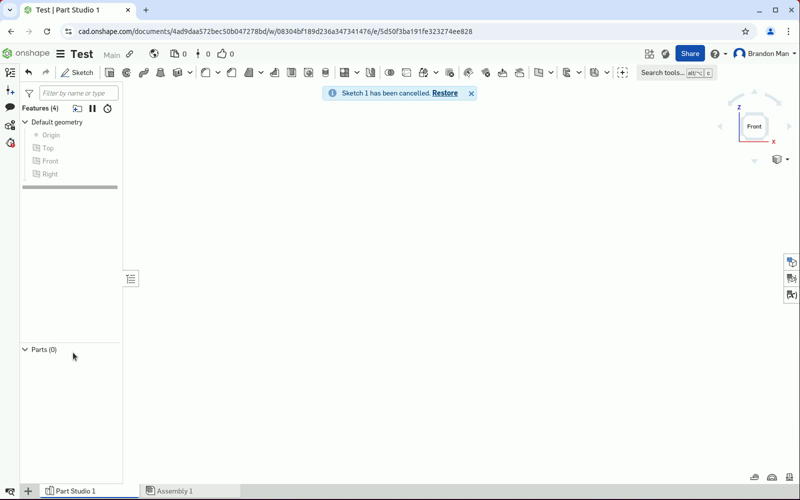
mouse_move(73, 352)
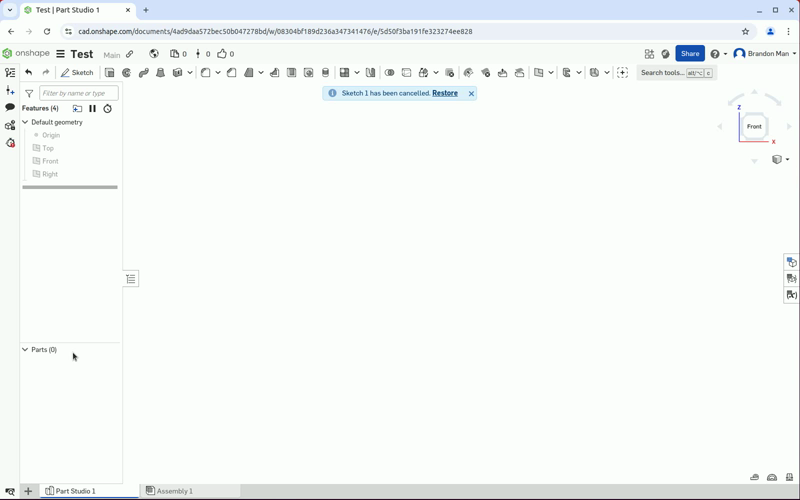
key(shift+y)
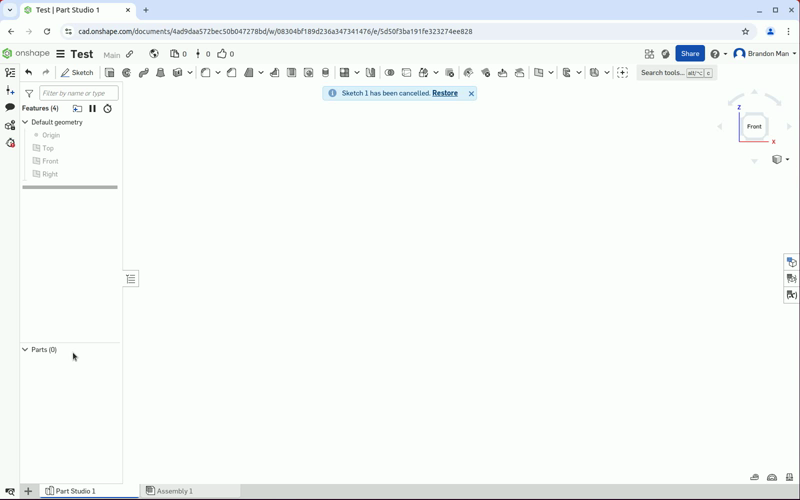
key(shift+s)
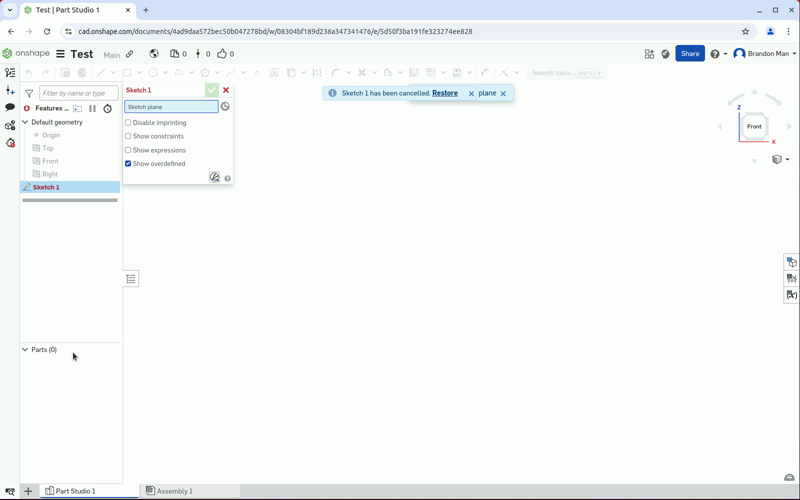
mouse_move(73, 163)
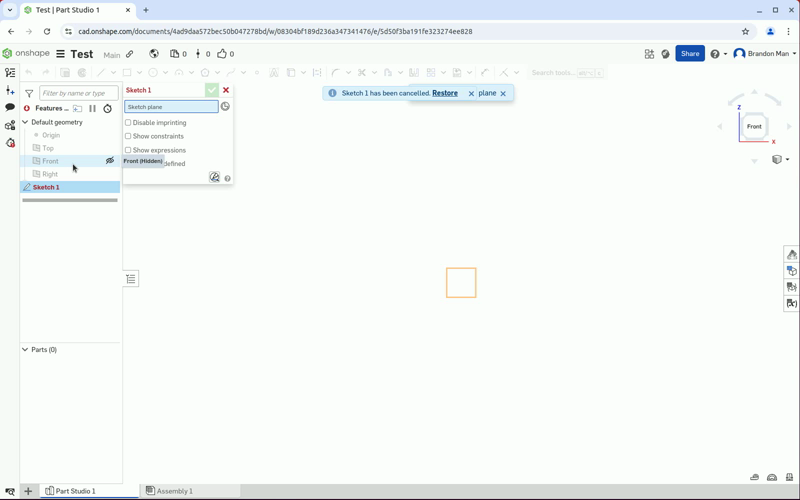
click(73, 163)
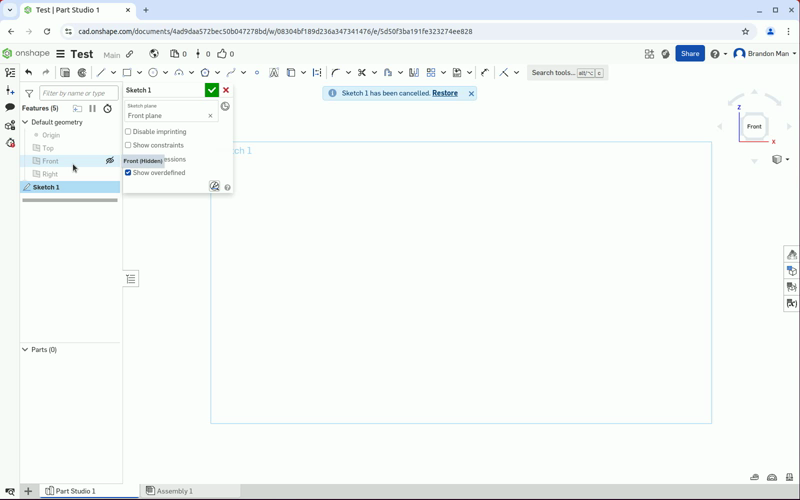
mouse_move(73, 352)
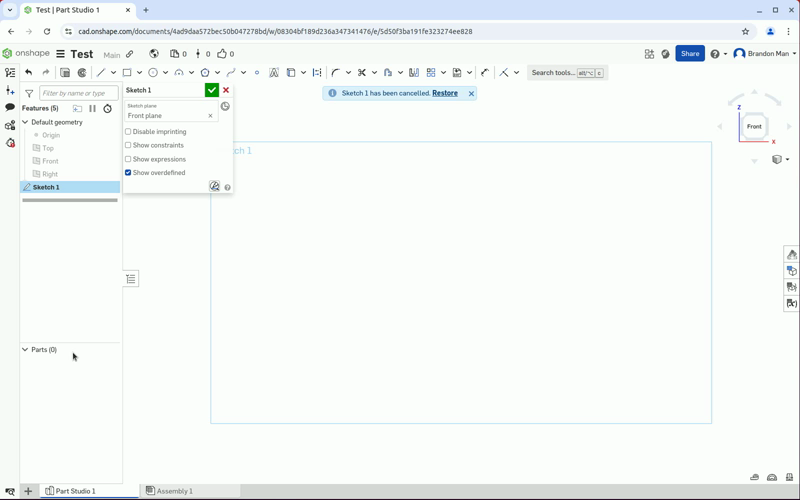
key(y)
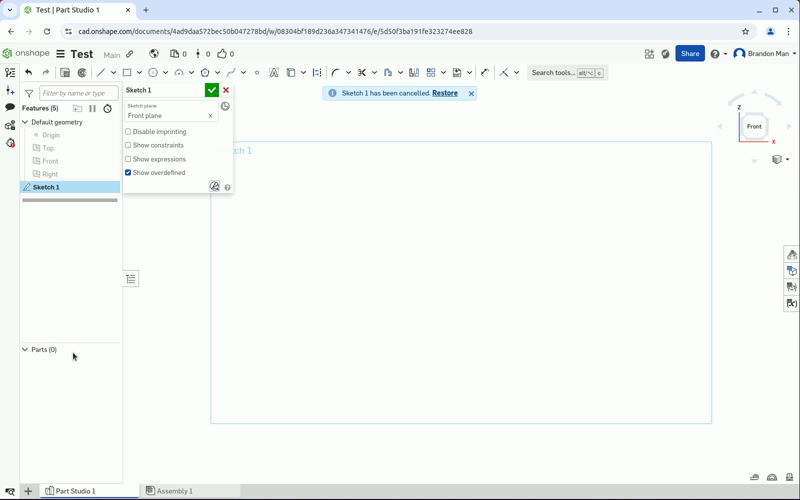
key(l)
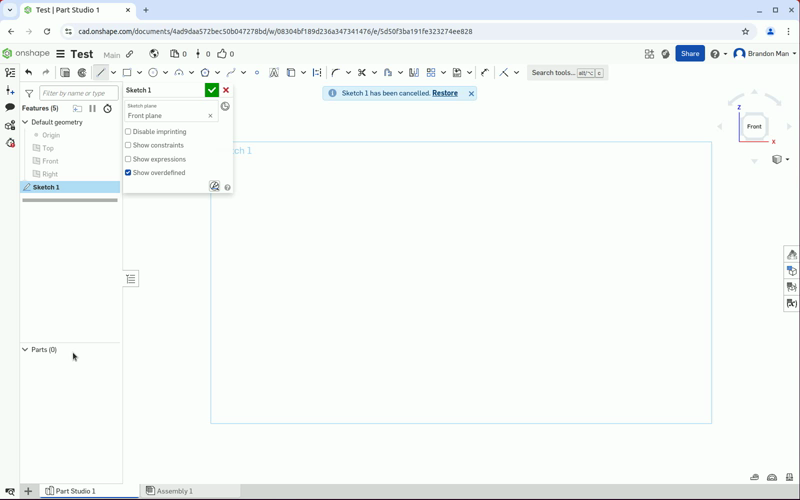
key_down(shift)
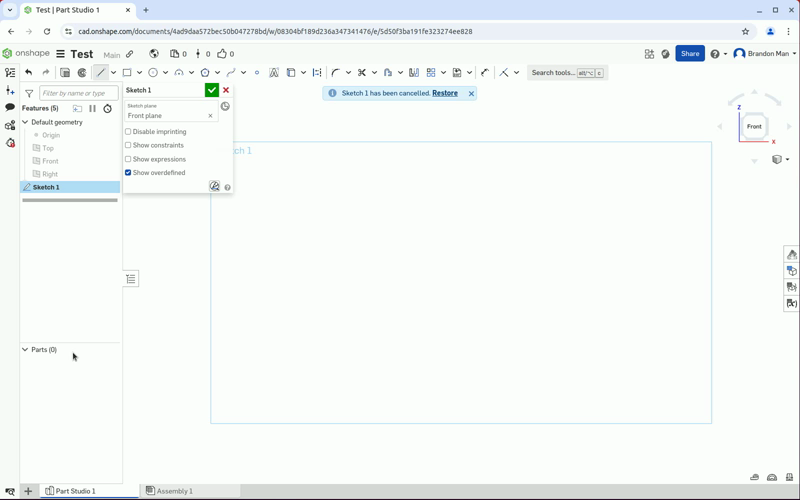
mouse_move(439, 285)
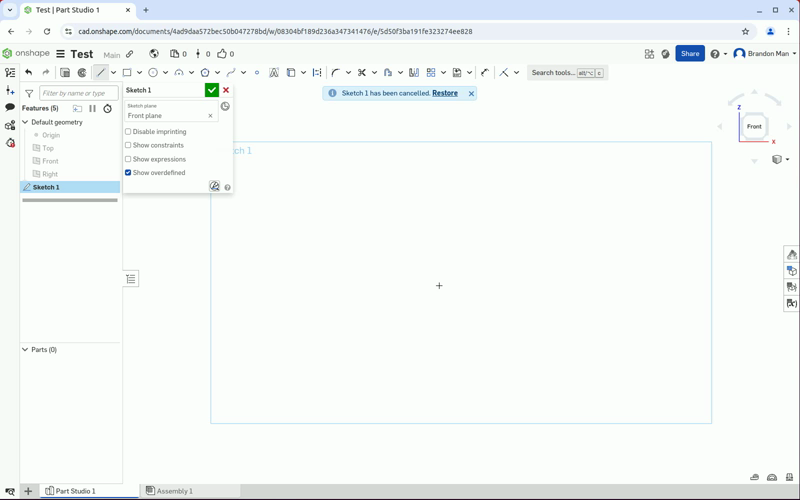
click(439, 285)
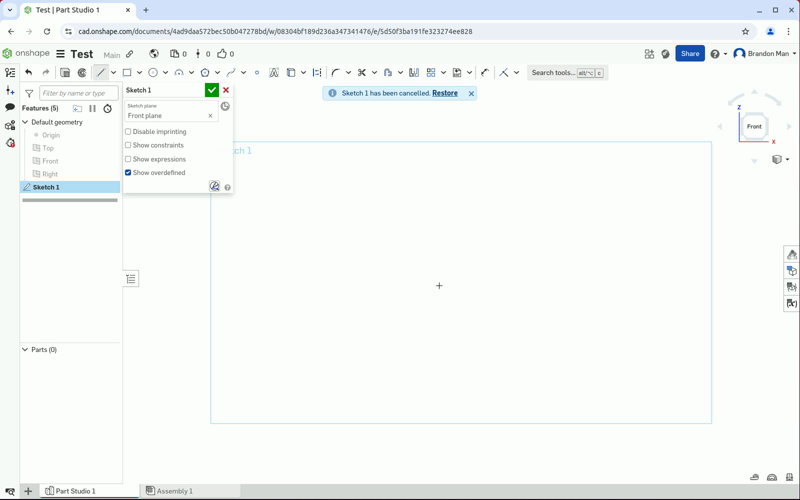
key_up(shift)
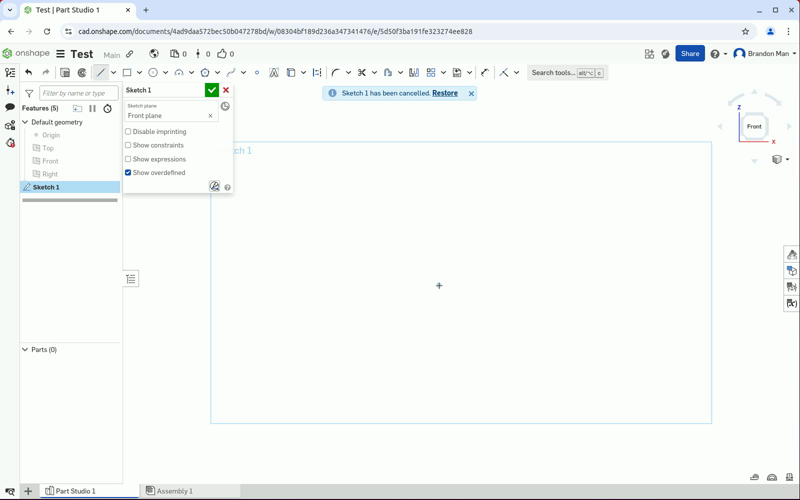
key_down(shift)
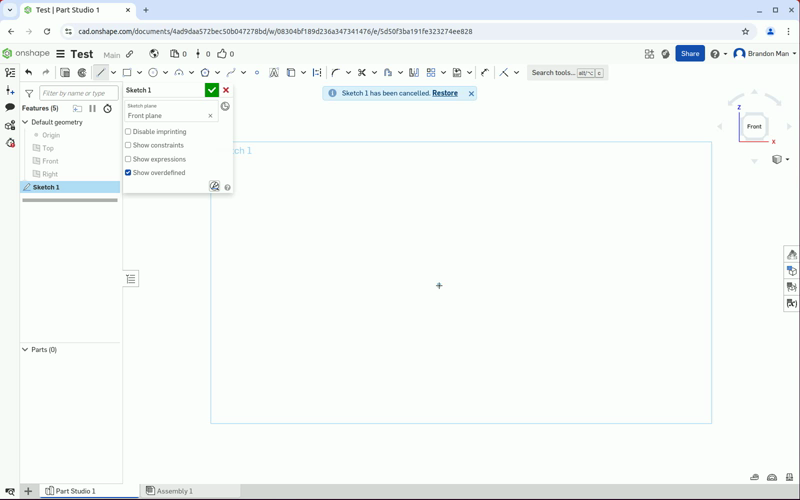
mouse_move(469, 285)
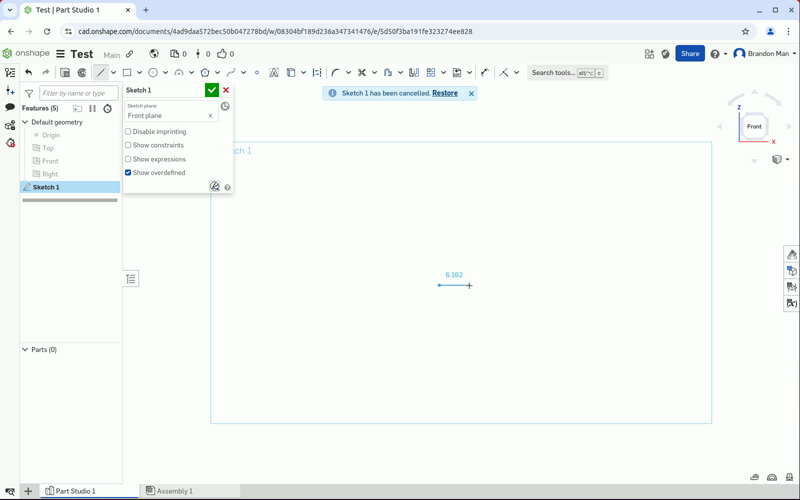
mouse_move(444, 285)
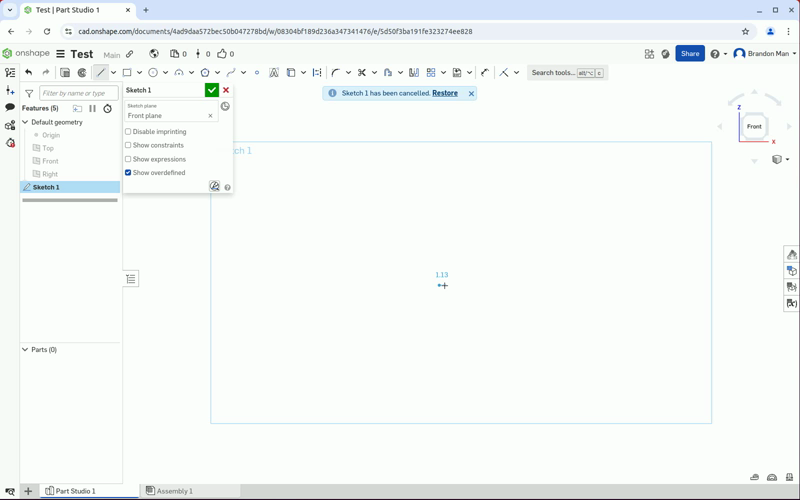
scroll(6)
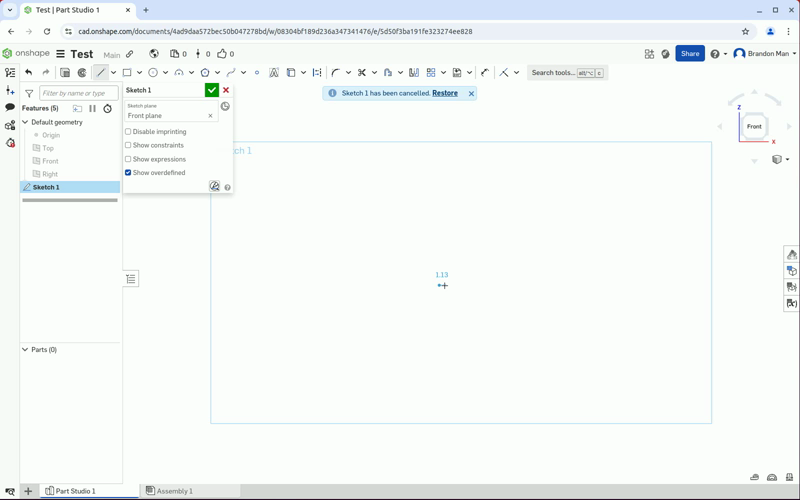
scroll(6)
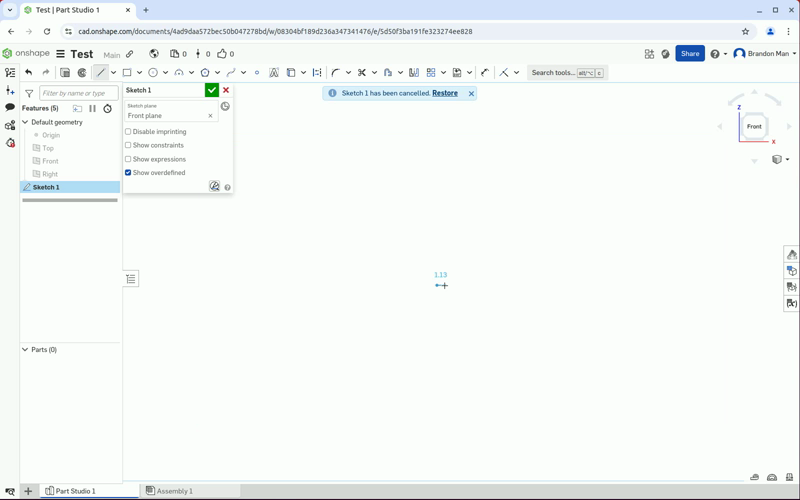
scroll(6)
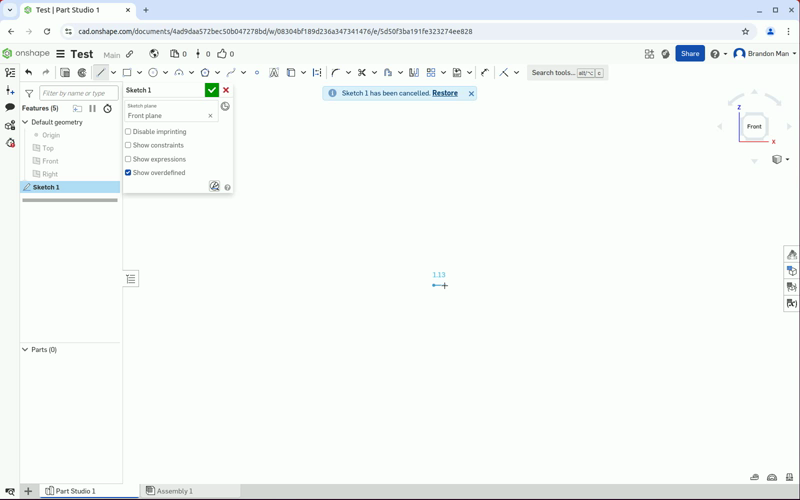
scroll(6)
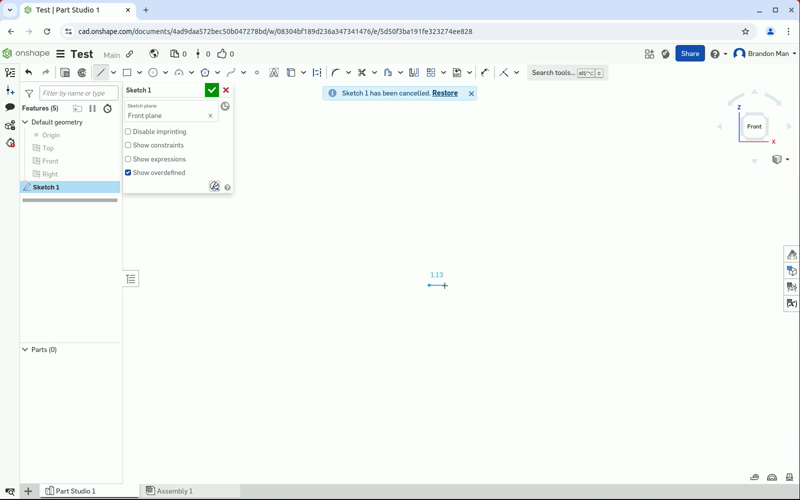
scroll(6)
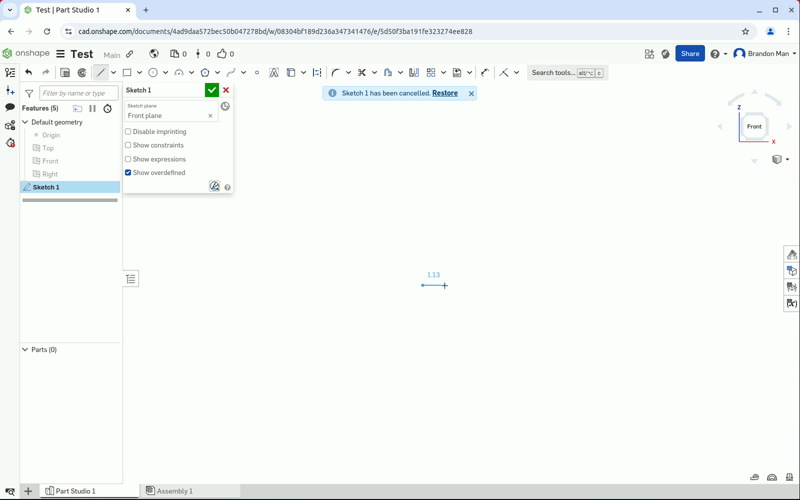
scroll(6)
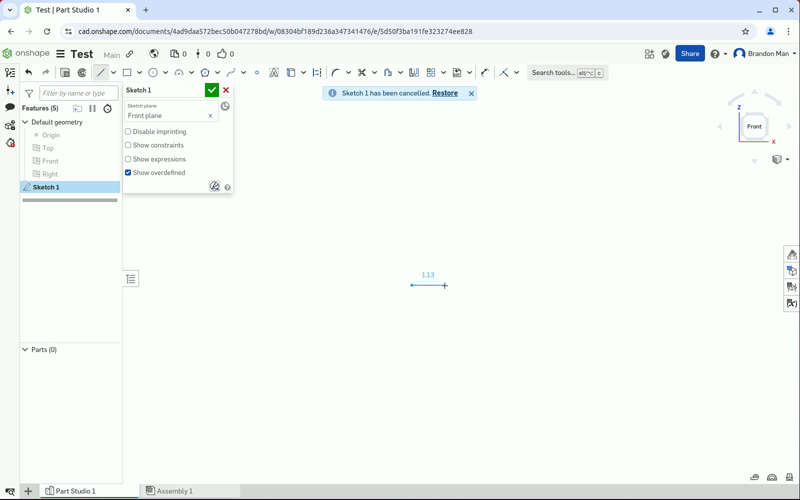
scroll(6)
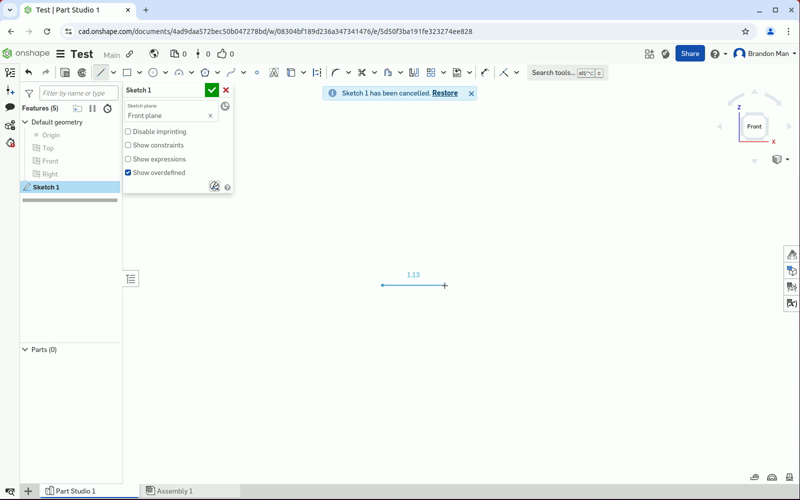
click(444, 285)
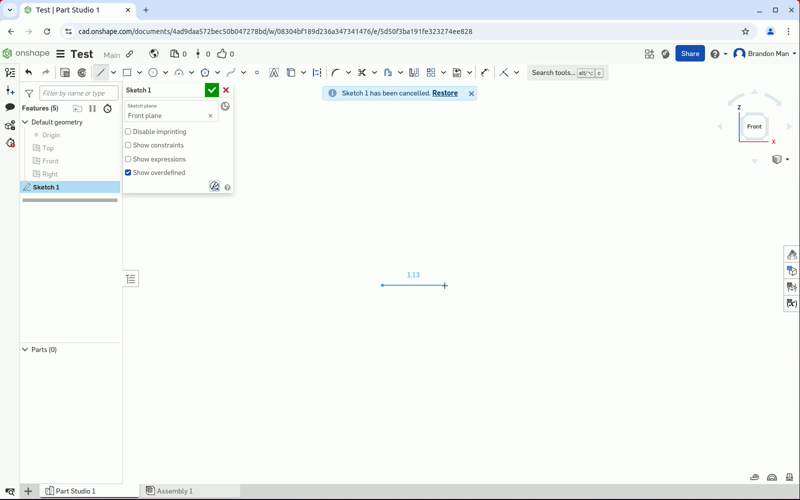
scroll(-6)
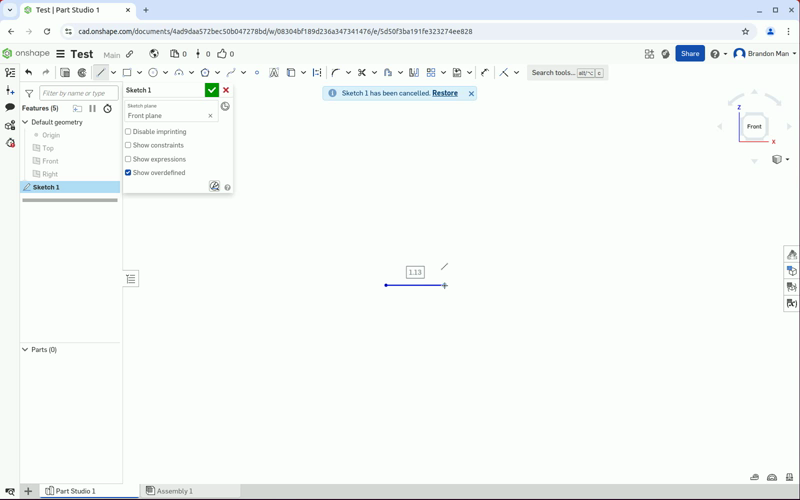
scroll(-6)
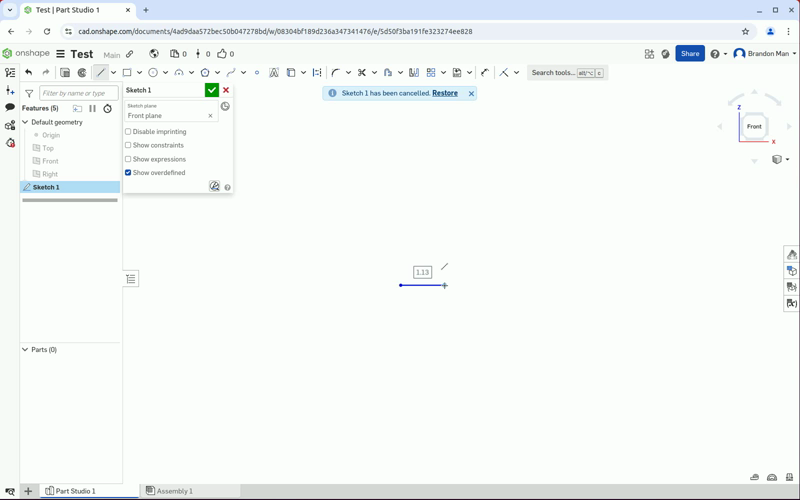
scroll(-6)
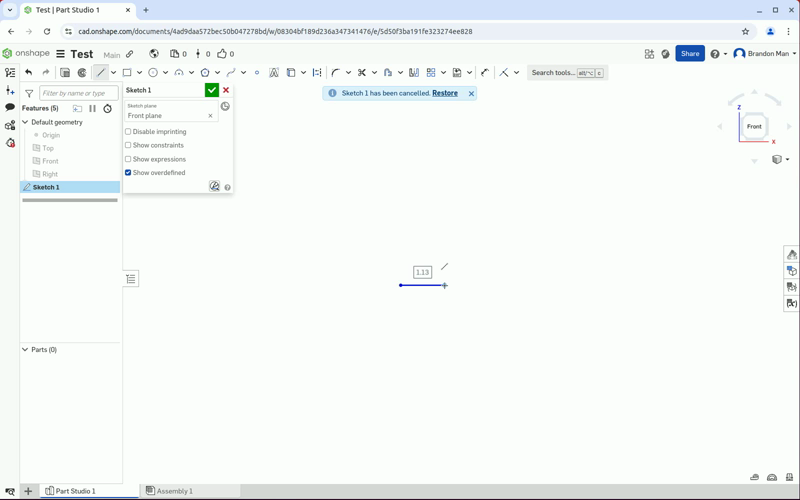
scroll(-6)
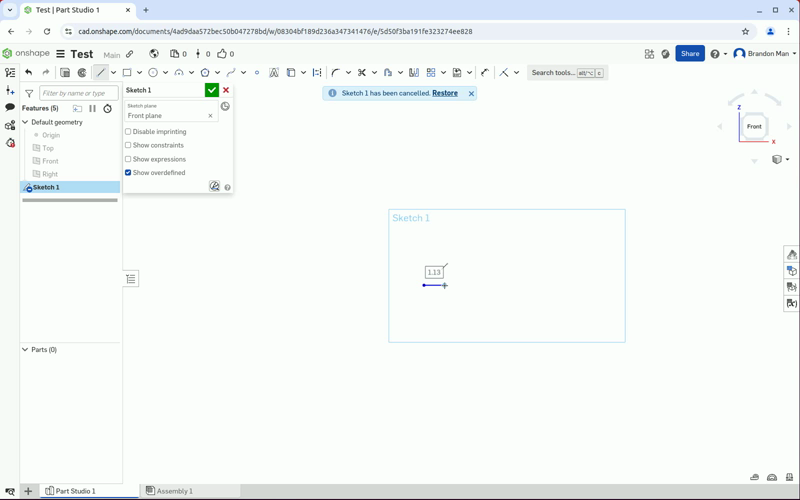
scroll(-6)
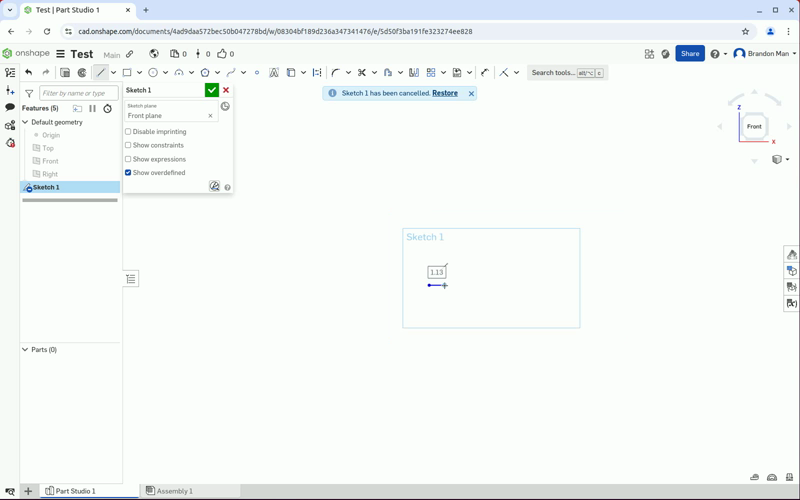
scroll(-6)
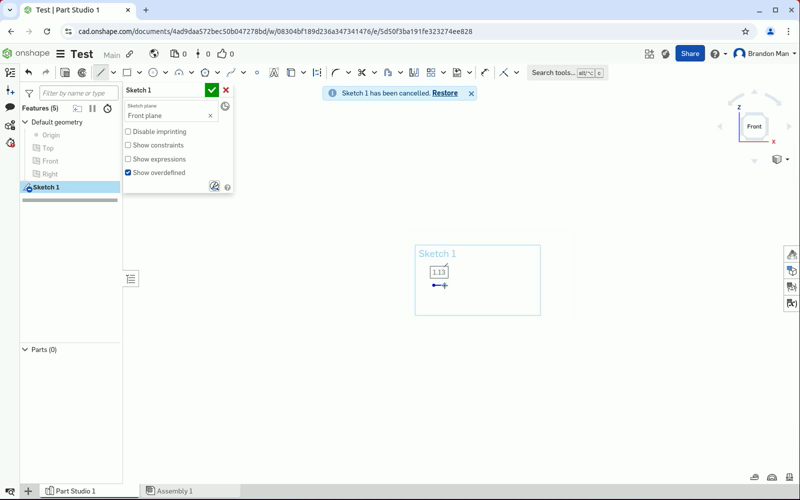
scroll(-6)
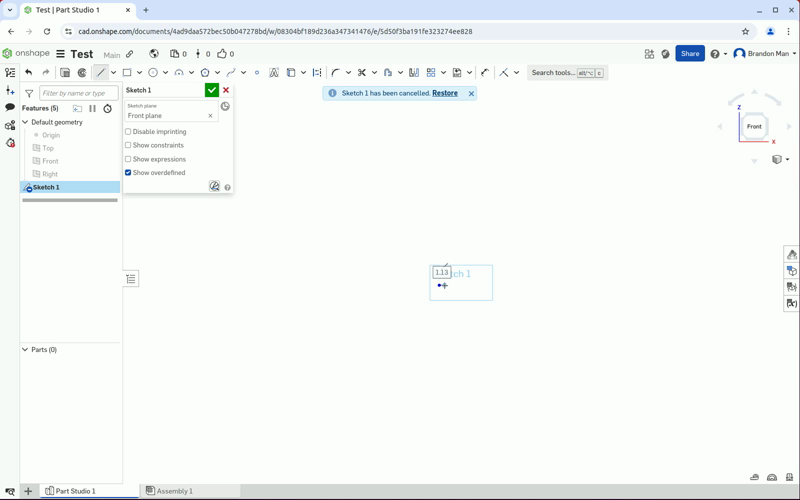
key_up(shift)
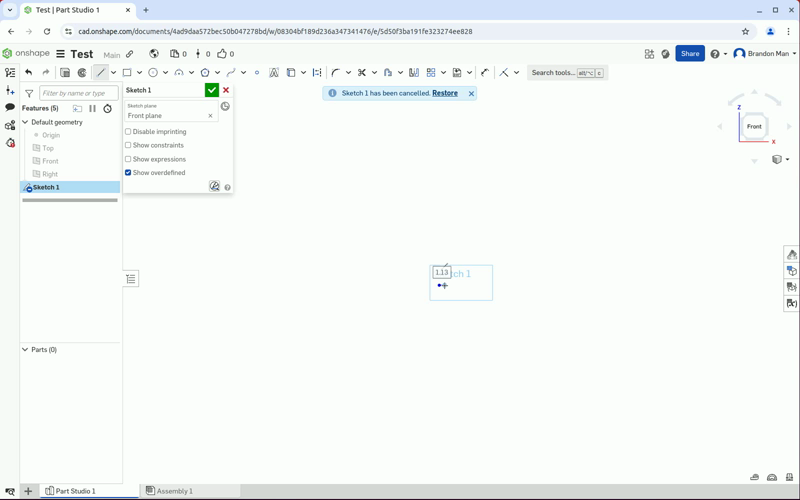
key_down(shift)
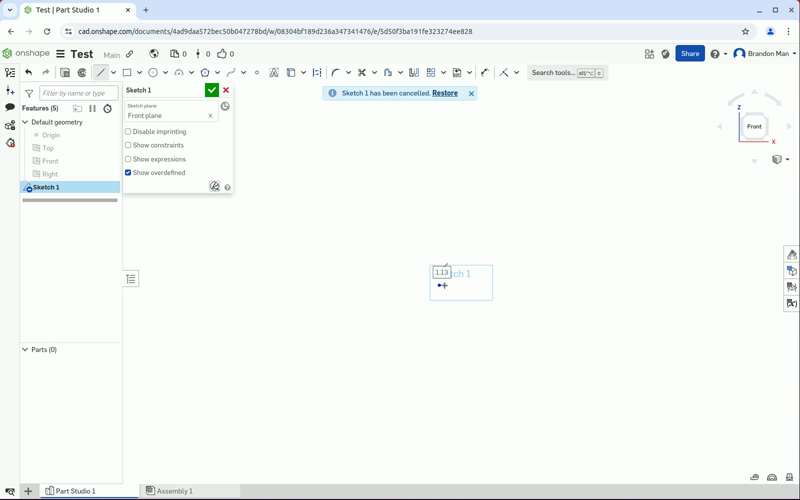
mouse_move(474, 285)
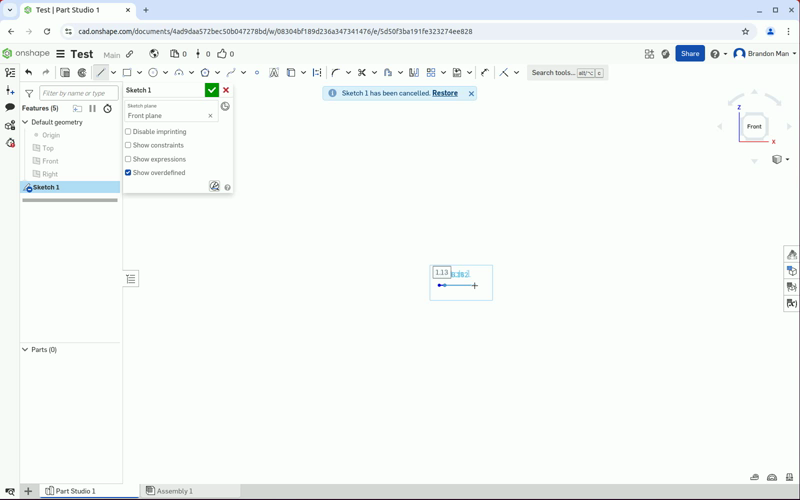
mouse_move(444, 270)
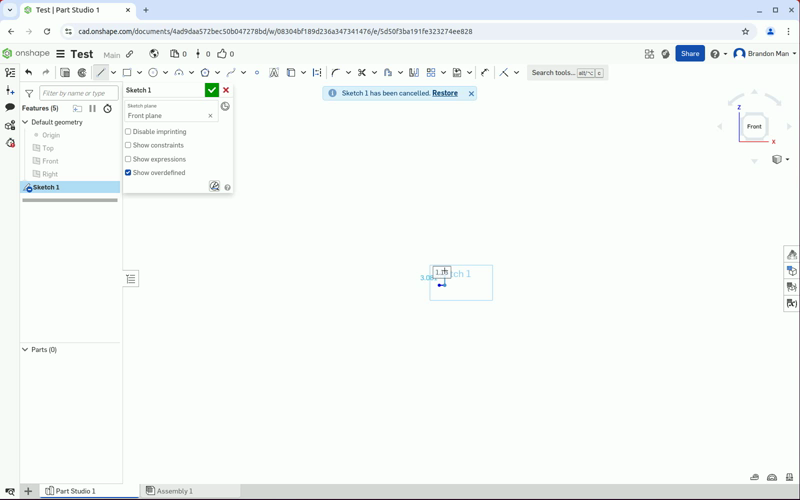
click(444, 270)
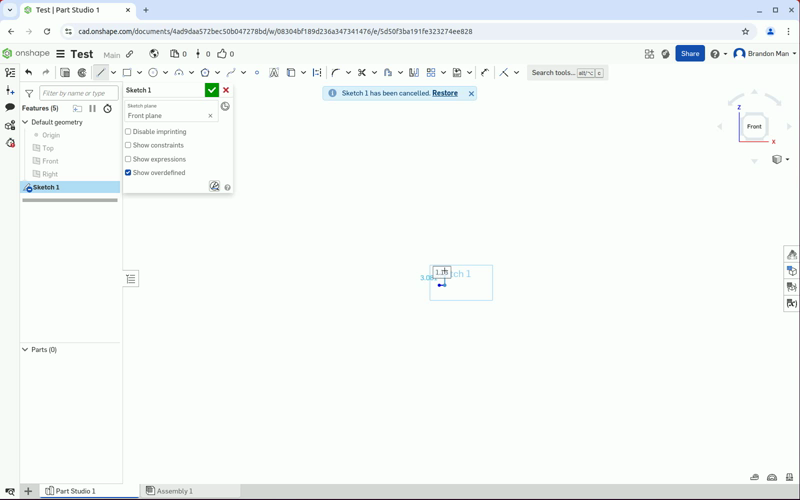
key_up(shift)
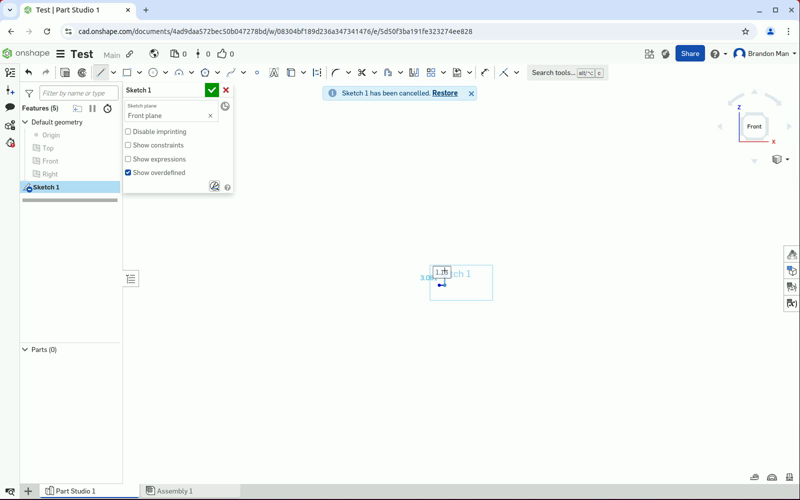
key_down(shift)
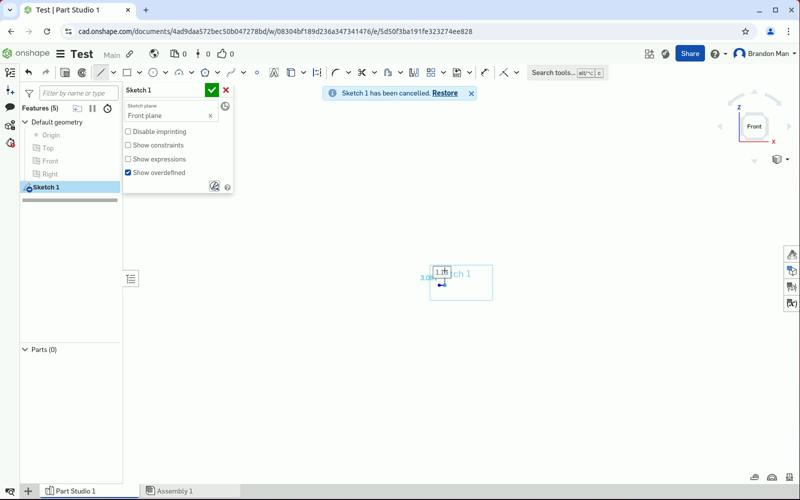
mouse_move(474, 270)
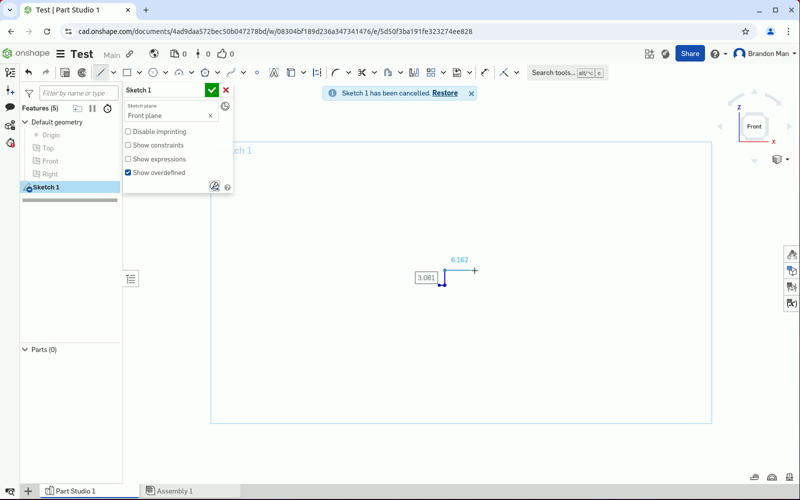
mouse_move(439, 270)
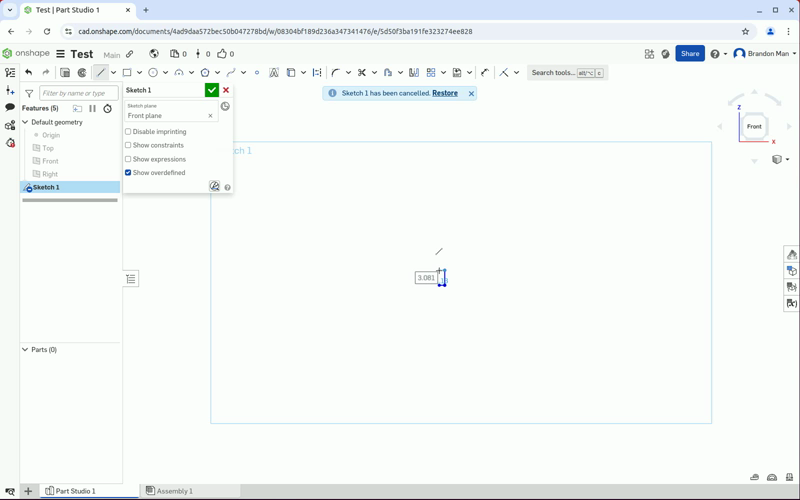
scroll(6)
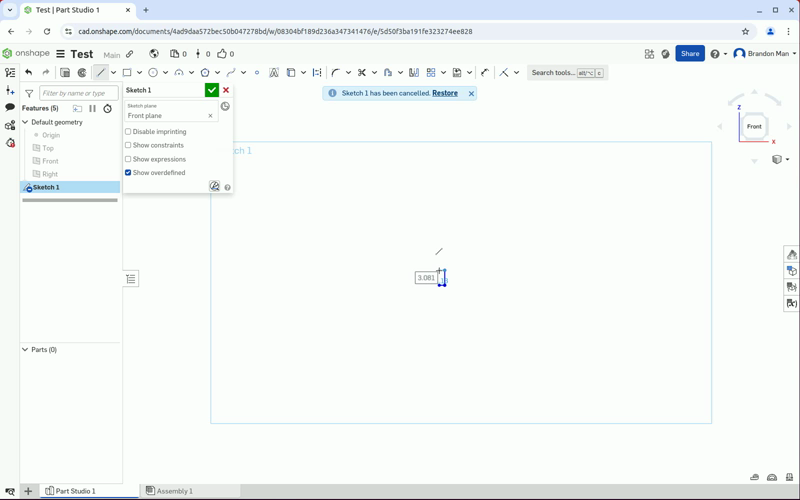
scroll(6)
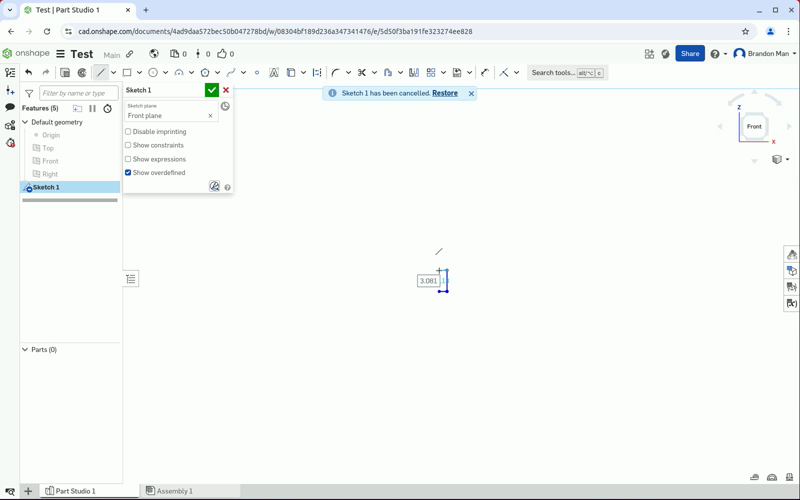
scroll(6)
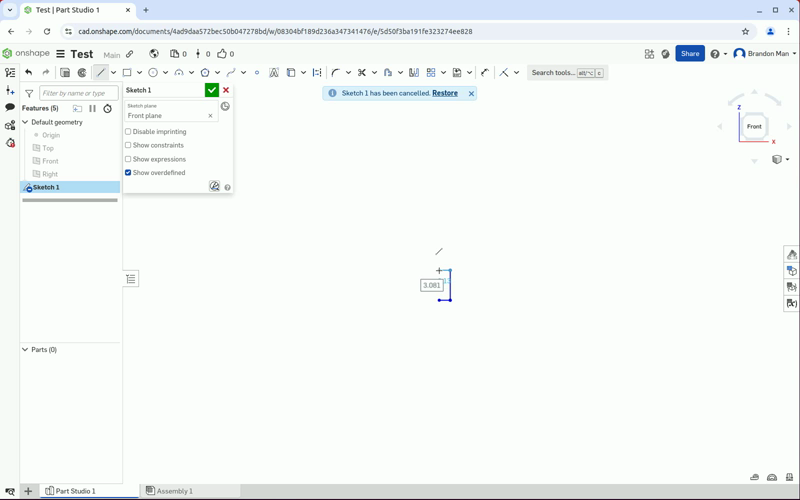
scroll(6)
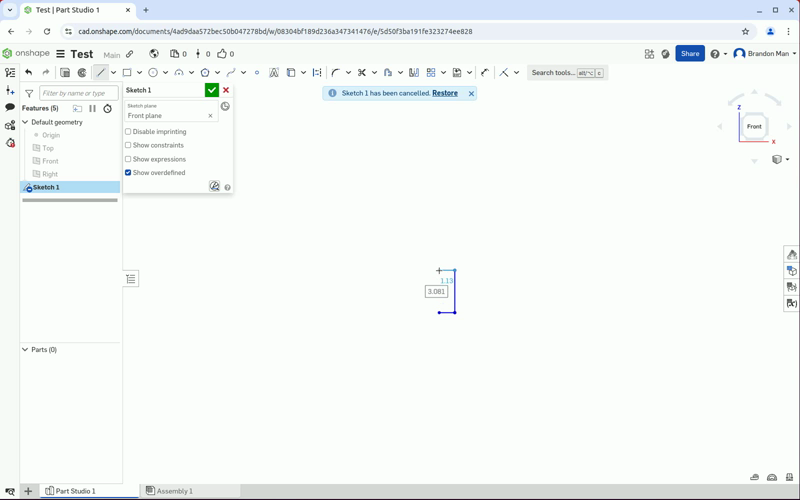
scroll(6)
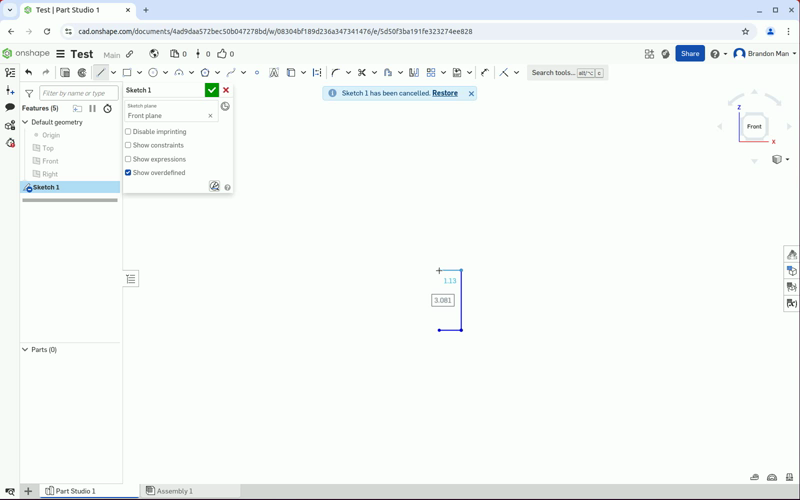
scroll(6)
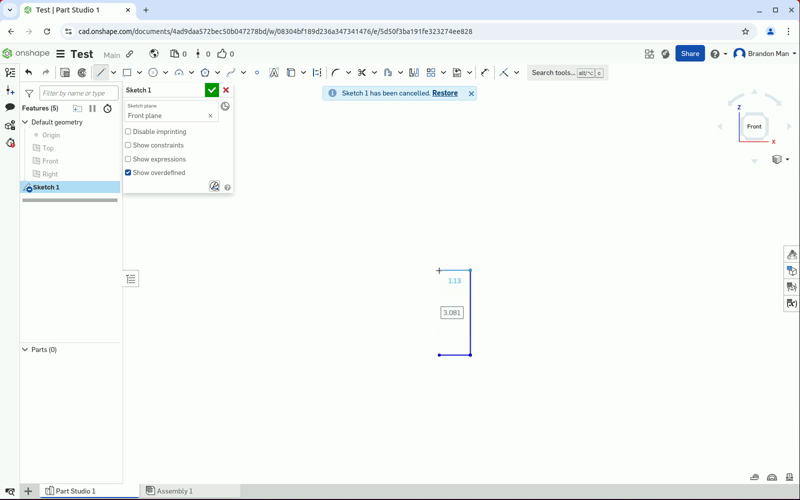
scroll(6)
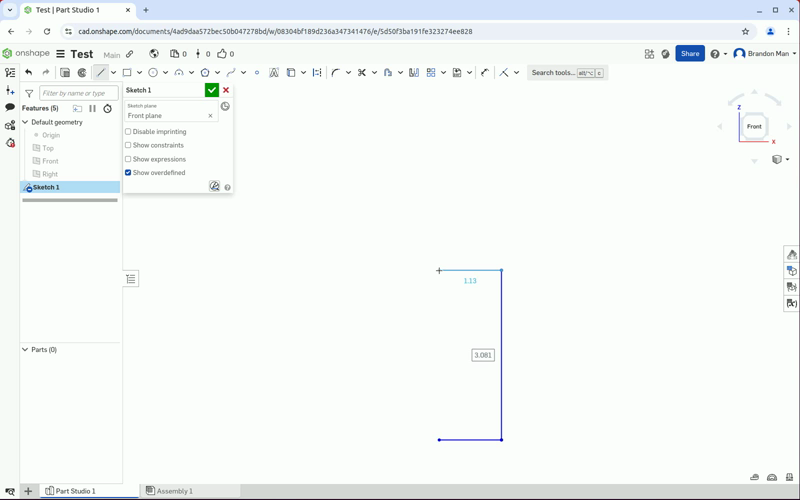
click(439, 270)
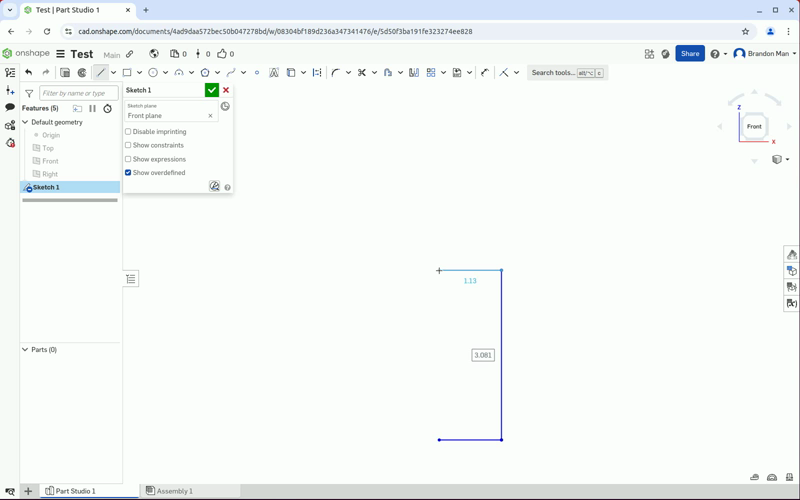
scroll(-6)
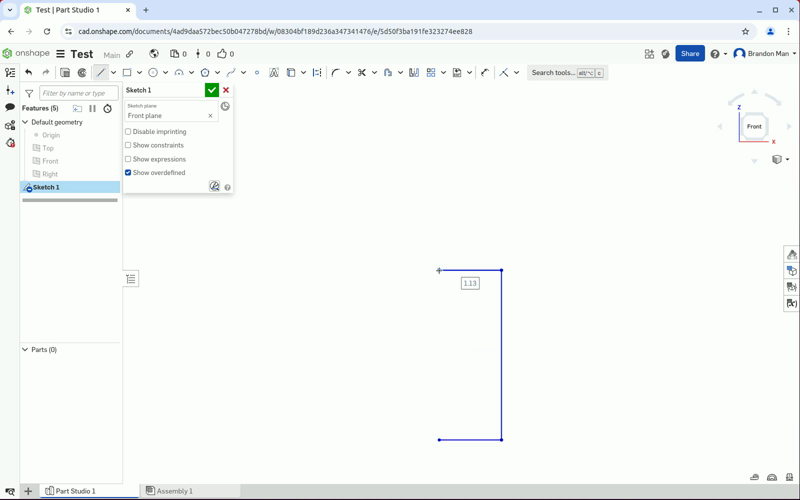
scroll(-6)
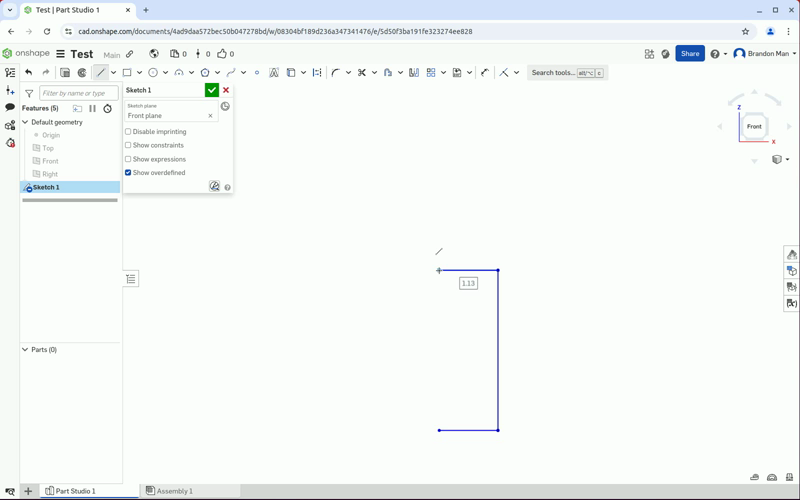
scroll(-6)
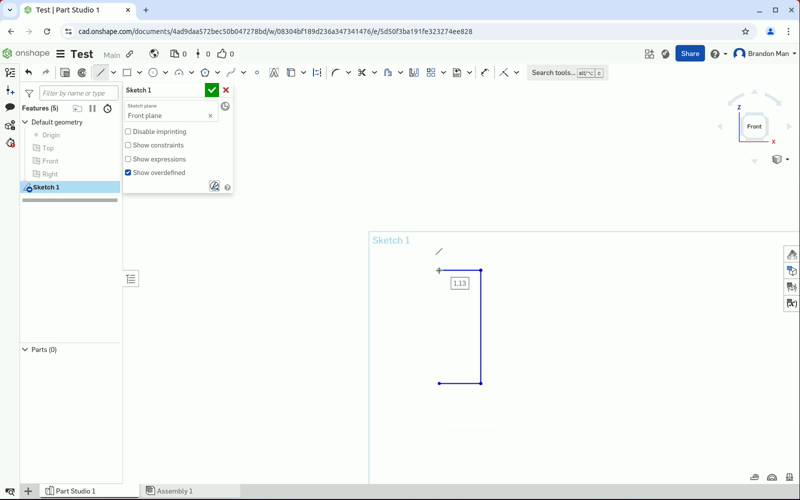
scroll(-6)
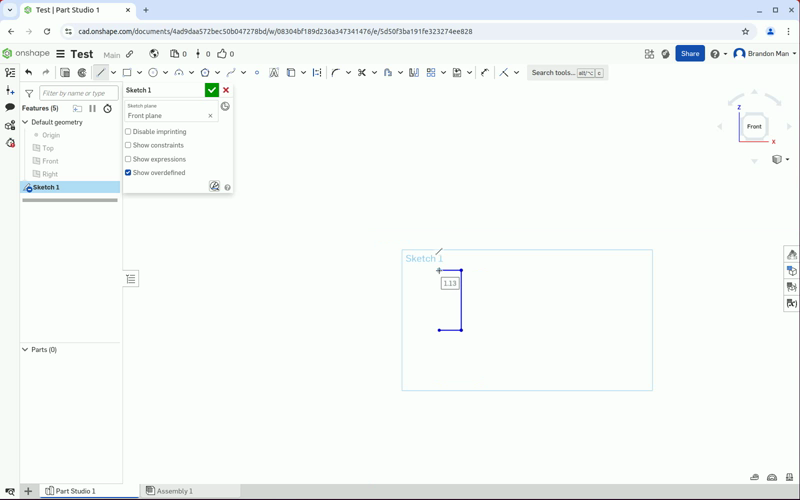
scroll(-6)
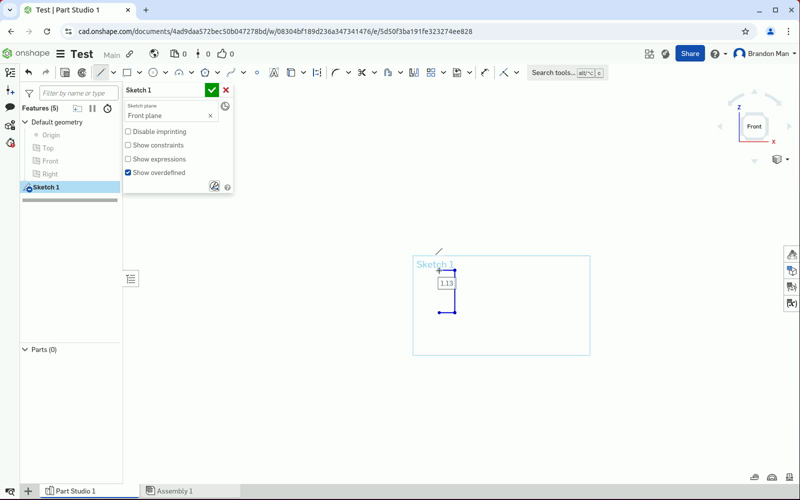
scroll(-6)
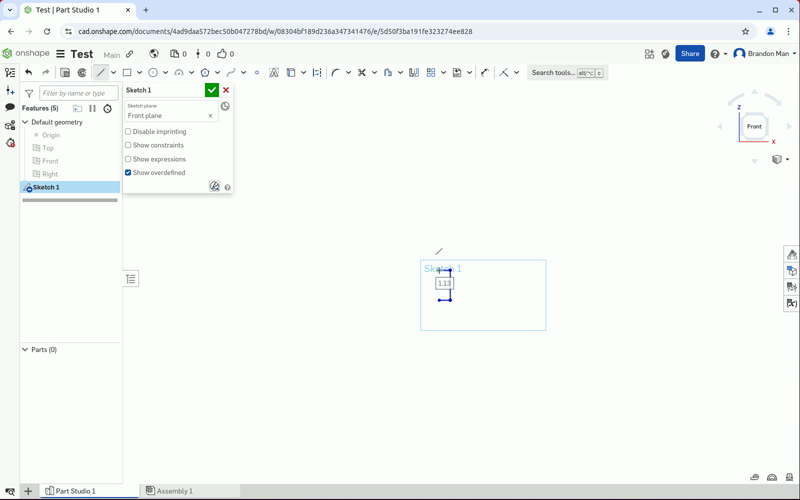
scroll(-6)
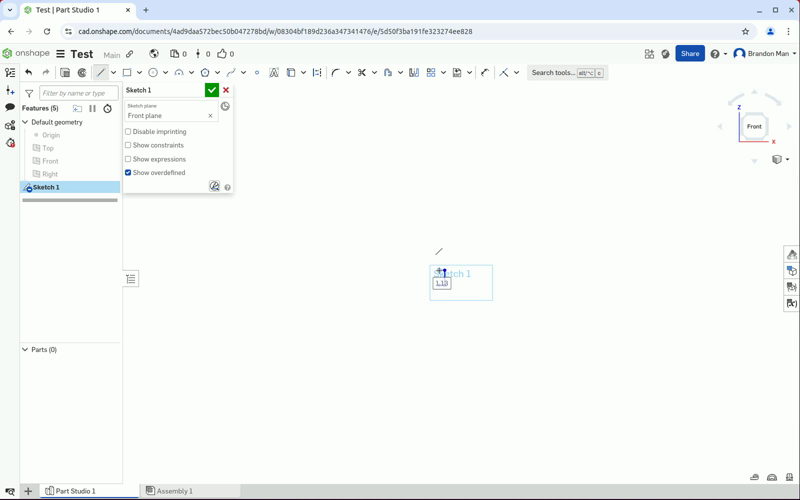
key_up(shift)
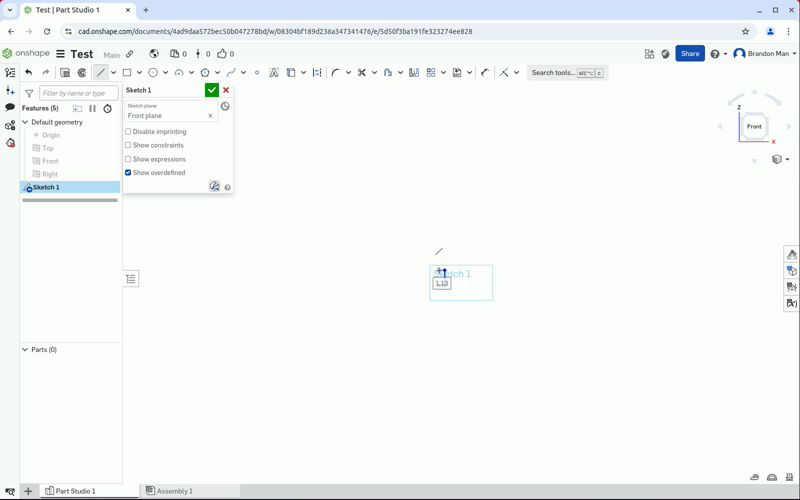
mouse_move(469, 270)
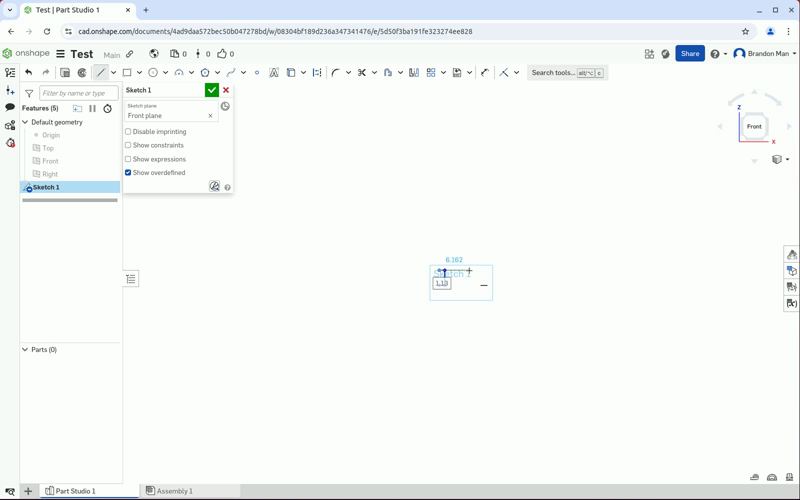
key_down(shift)
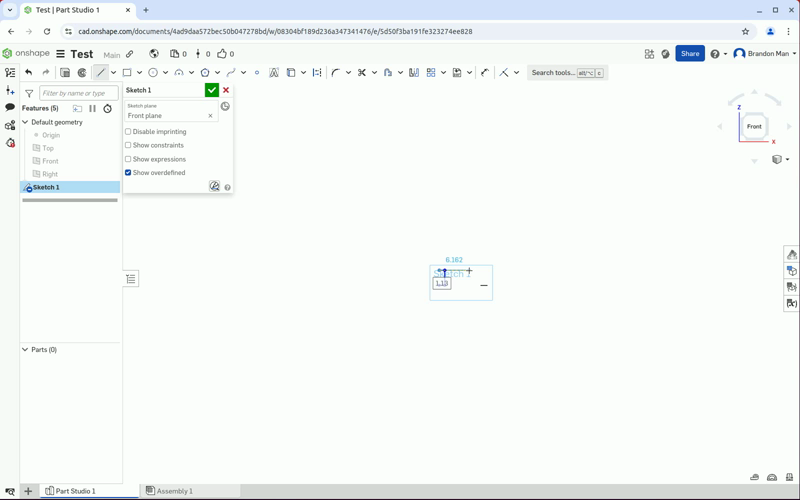
mouse_move(439, 285)
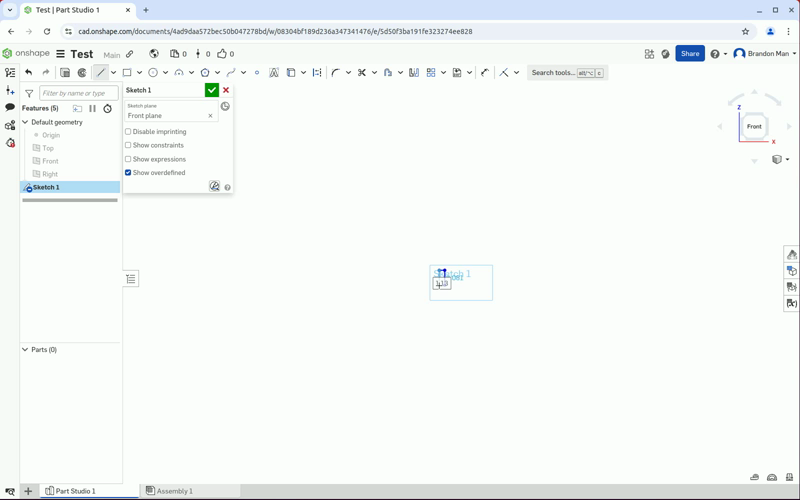
key_up(shift)
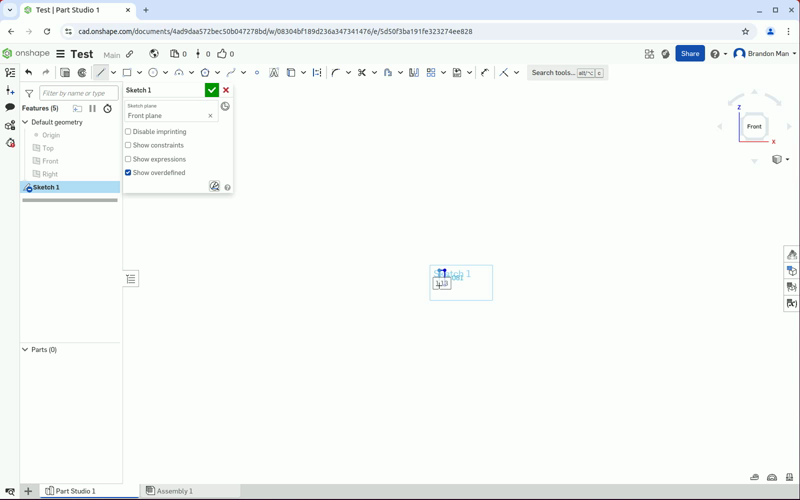
click(439, 285)
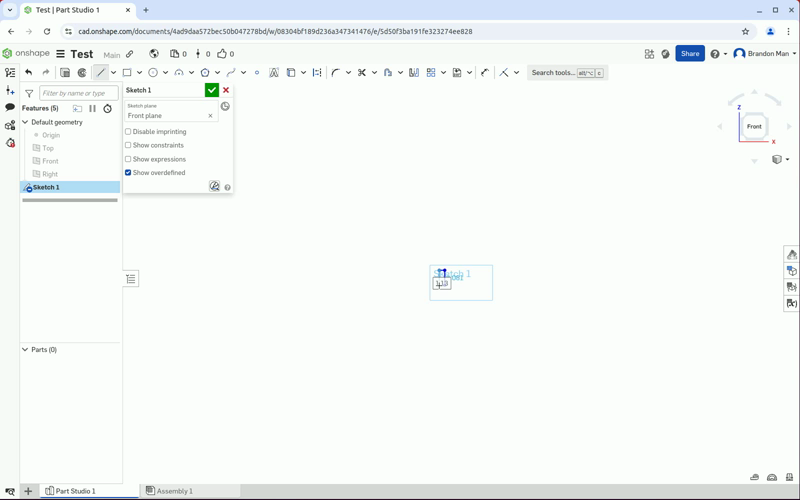
key(esc)
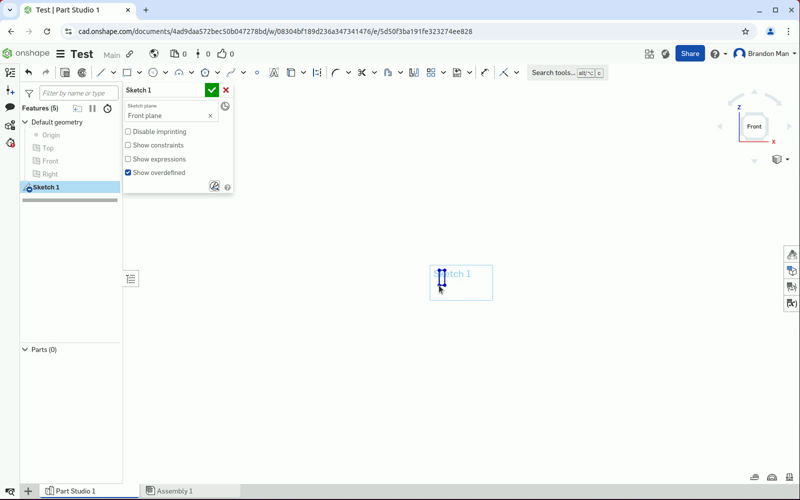
mouse_move(442, 280)
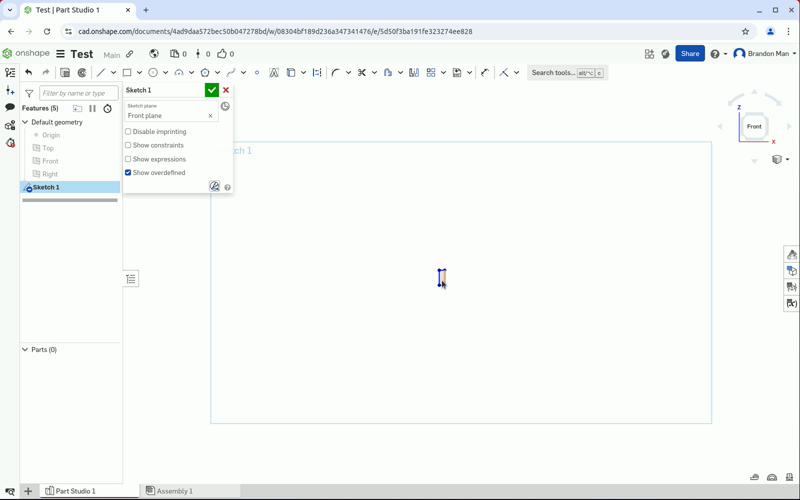
scroll(6)
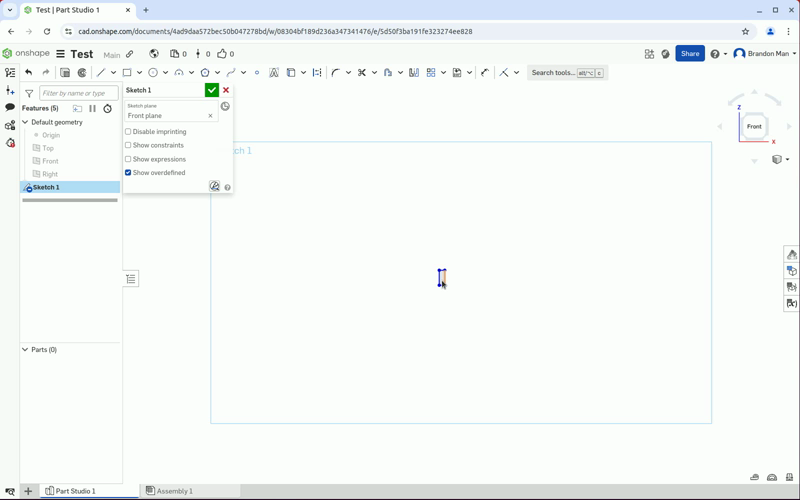
scroll(6)
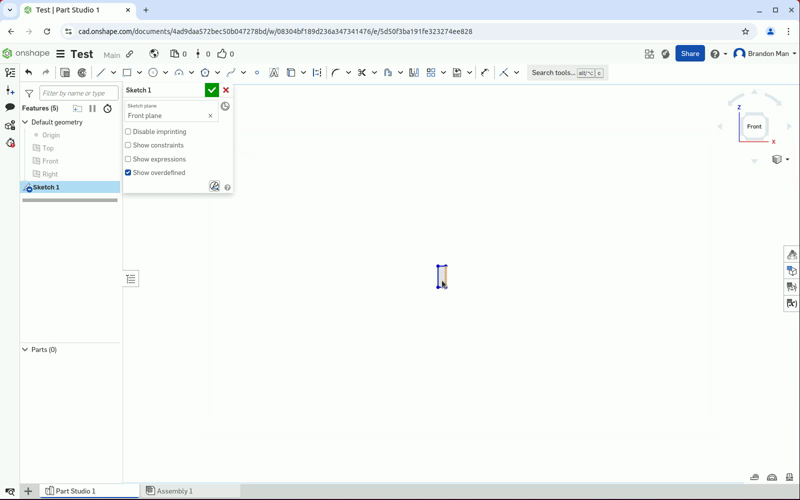
scroll(6)
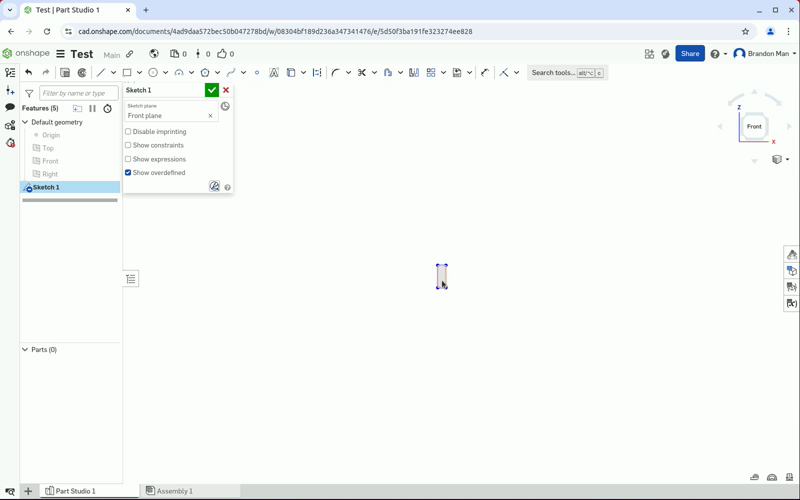
scroll(6)
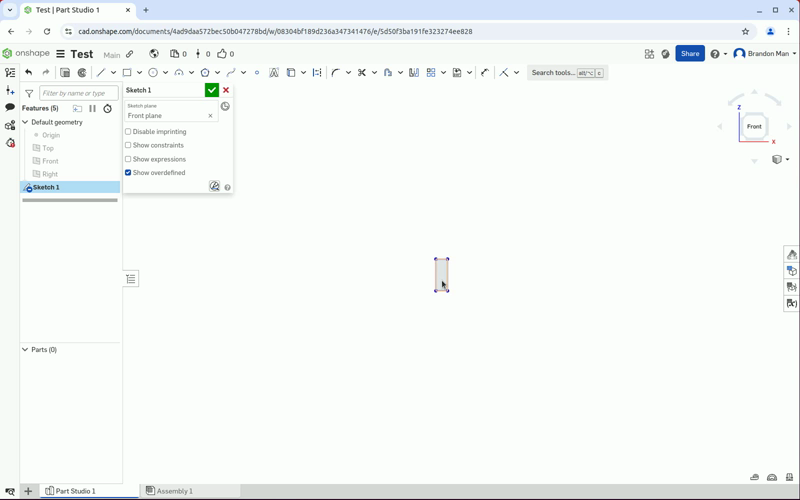
scroll(6)
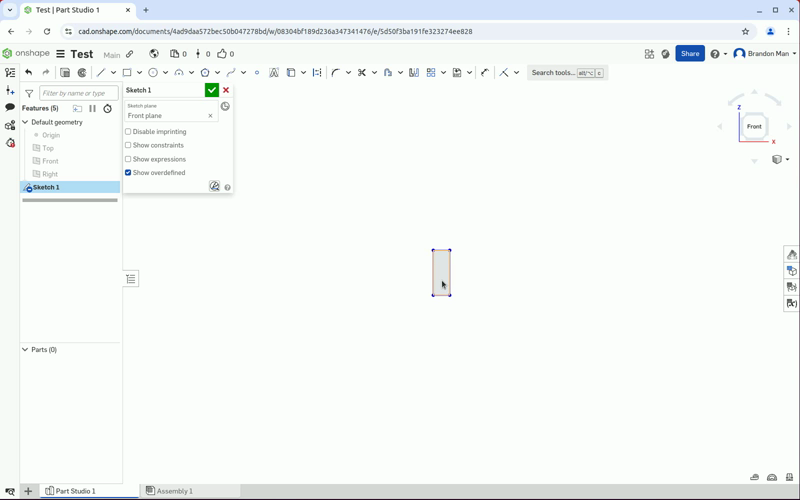
scroll(6)
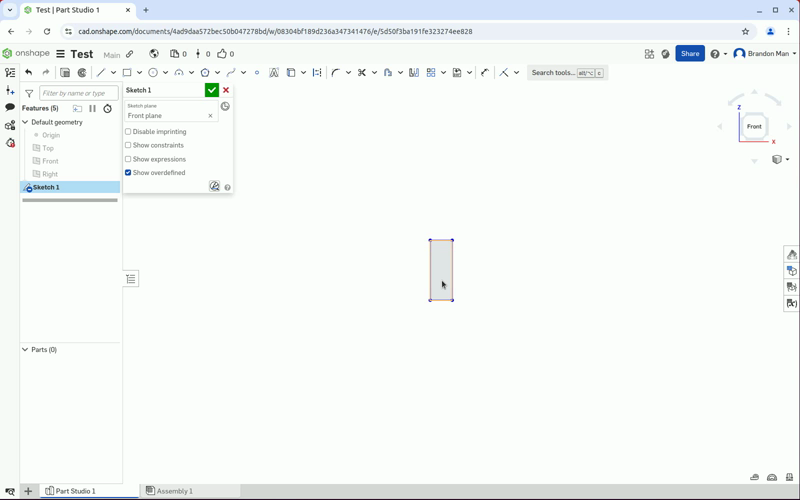
scroll(6)
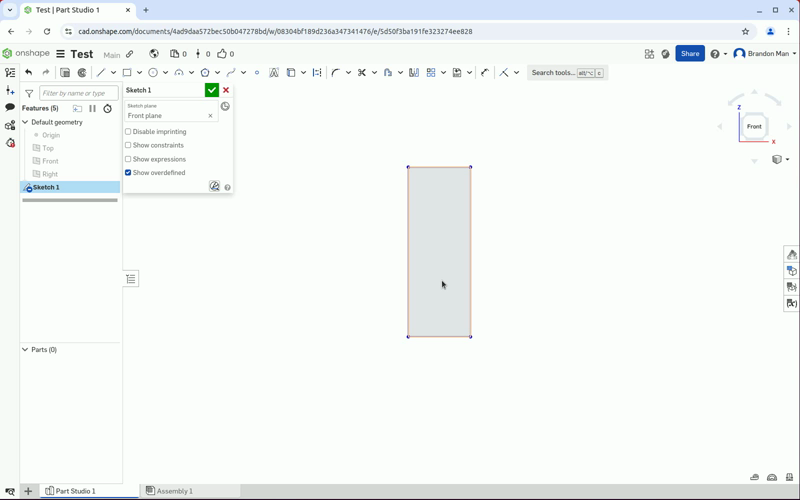
click(442, 280)
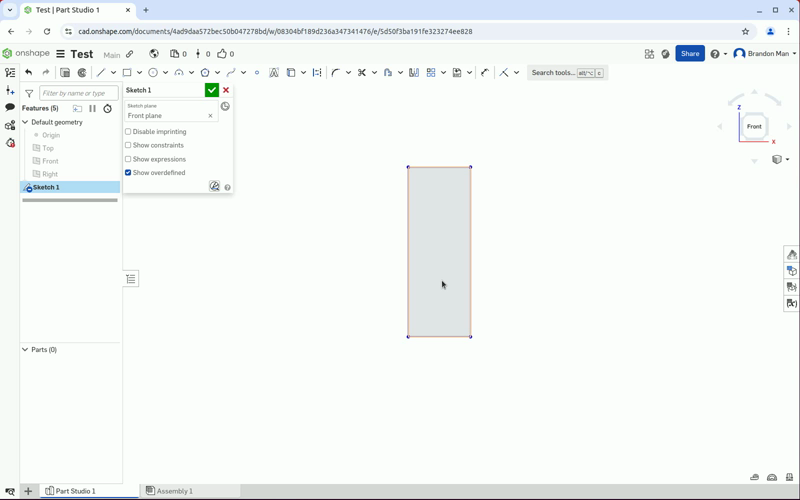
scroll(-6)
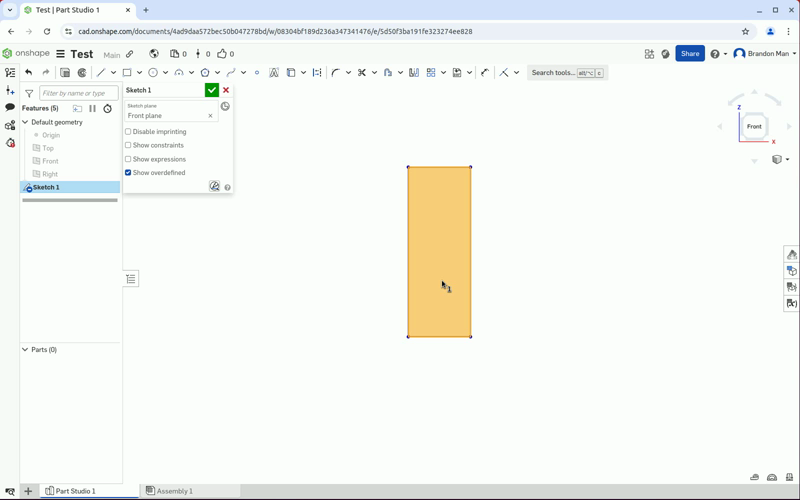
scroll(-6)
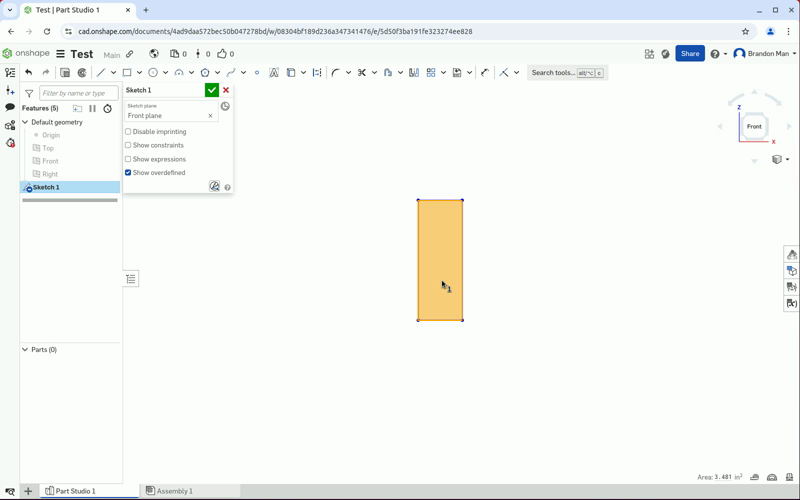
scroll(-6)
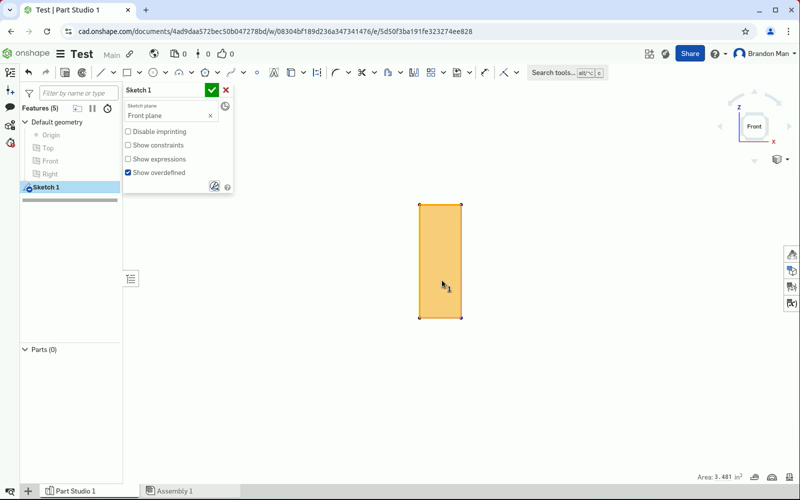
scroll(-6)
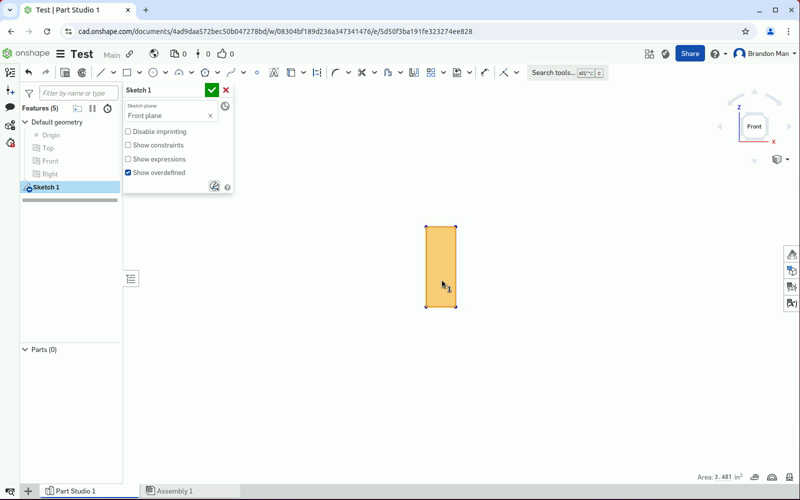
scroll(-6)
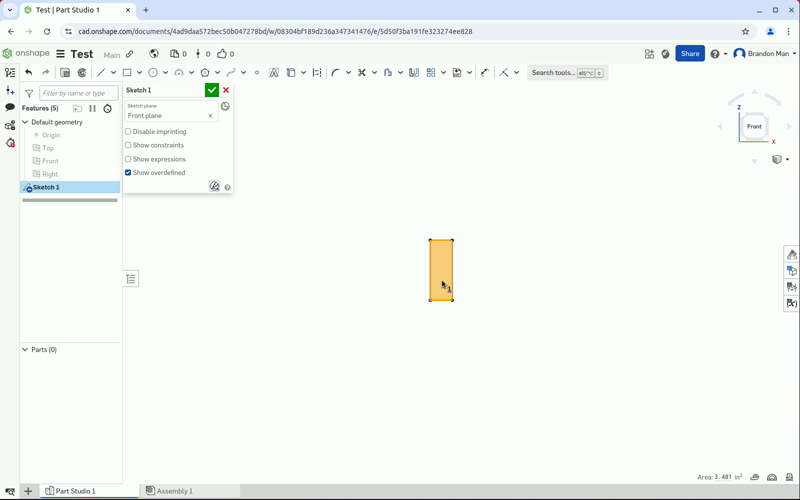
scroll(-6)
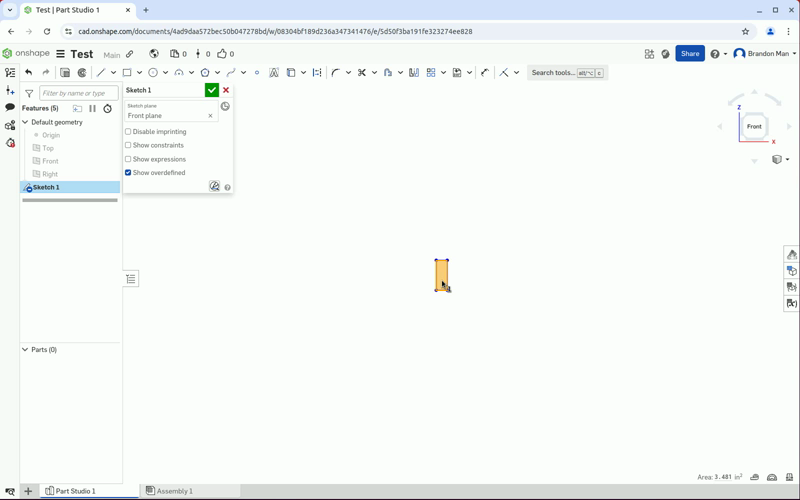
scroll(-6)
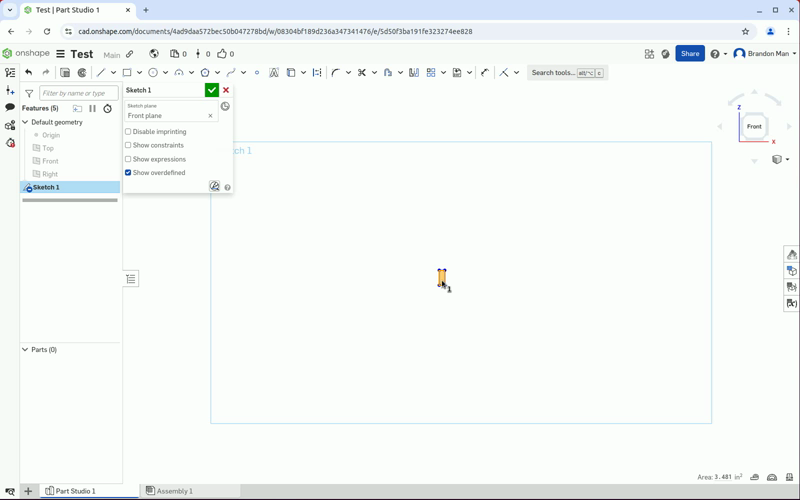
mouse_move(73, 352)
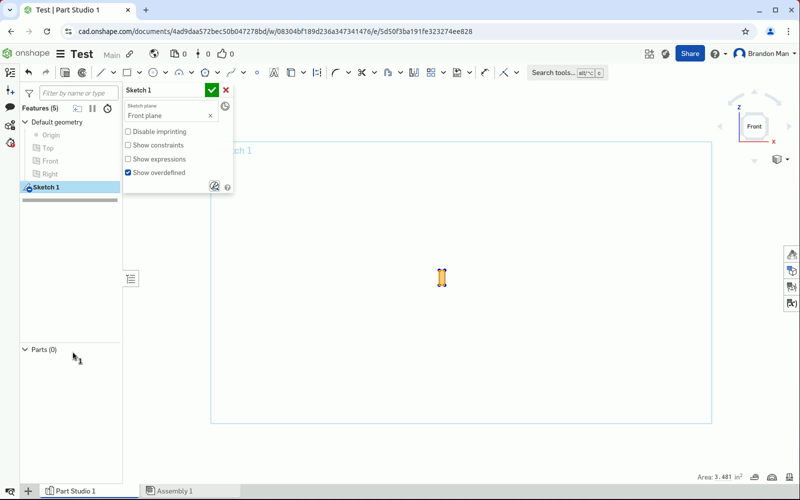
key(shift+y)
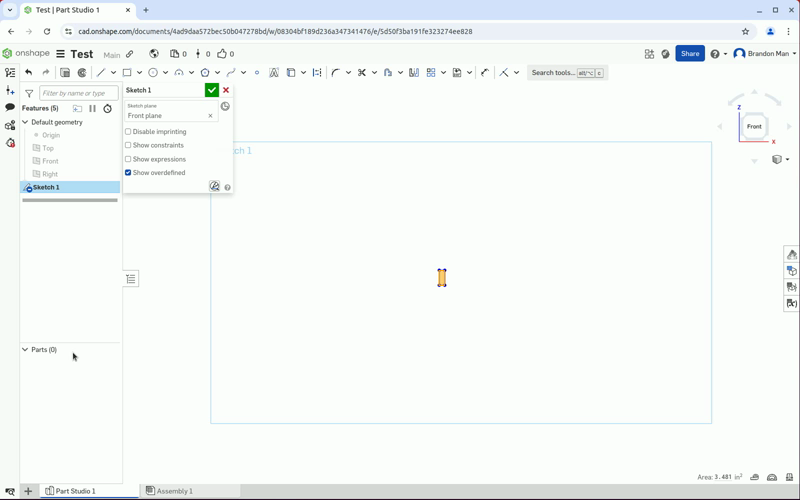
key(shift+e)
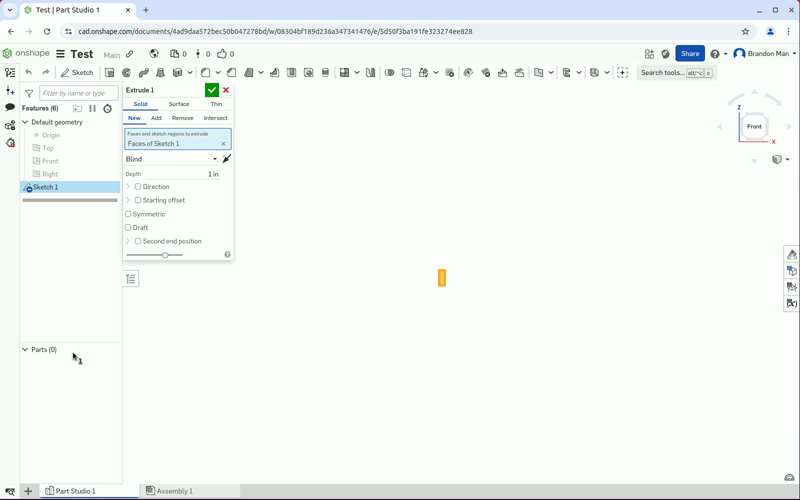
mouse_move(143, 106)
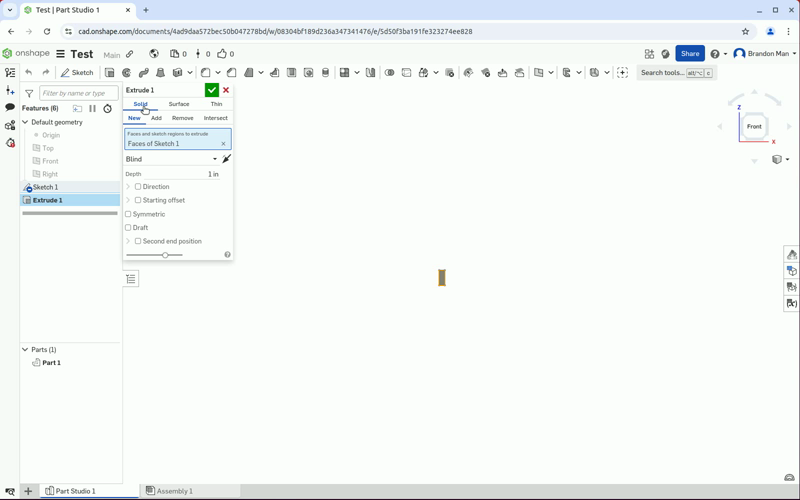
click(143, 106)
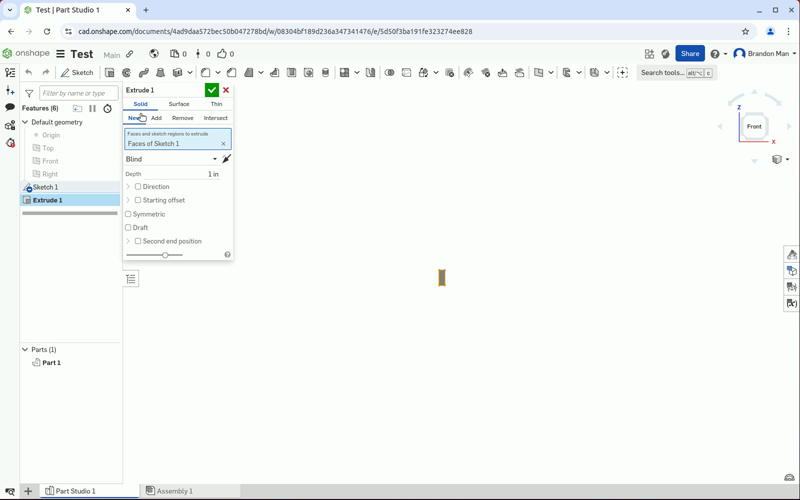
mouse_move(137, 120)
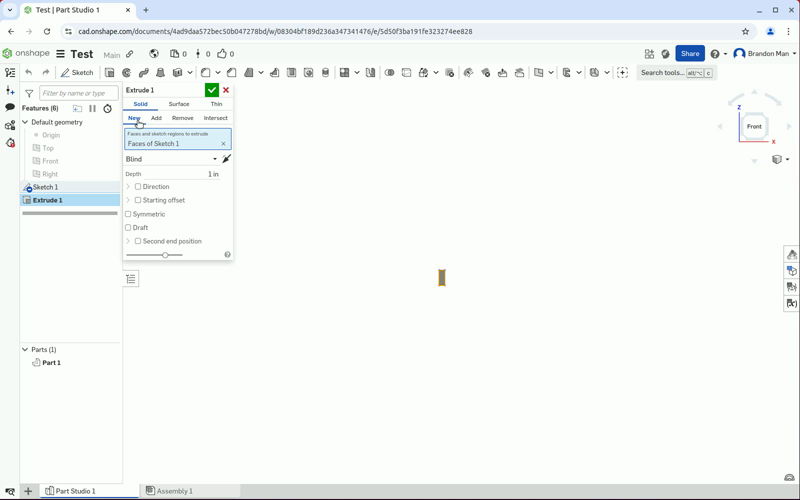
click(137, 120)
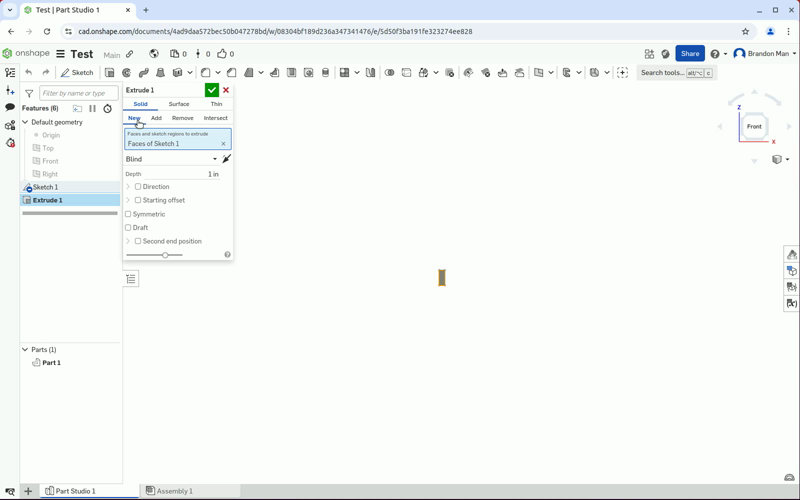
key(tab, 4)
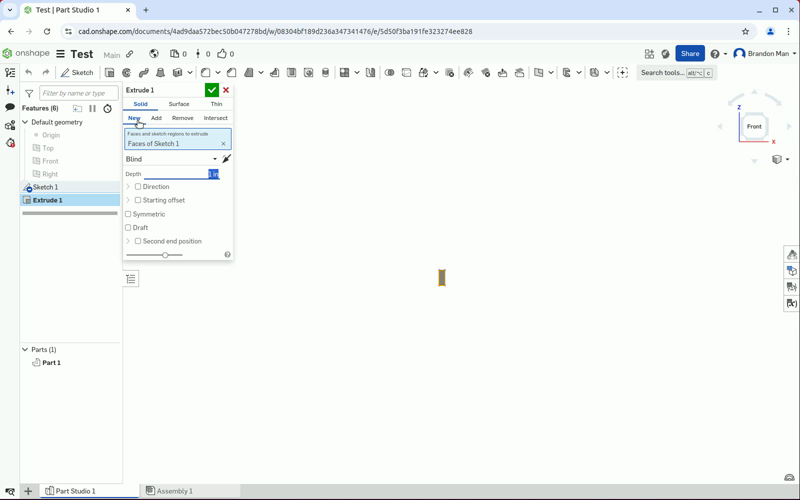
text(0.963)
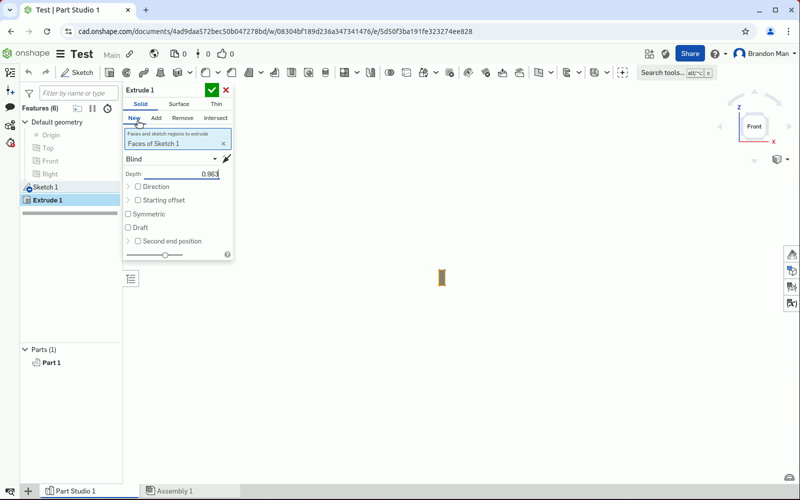
key(enter)
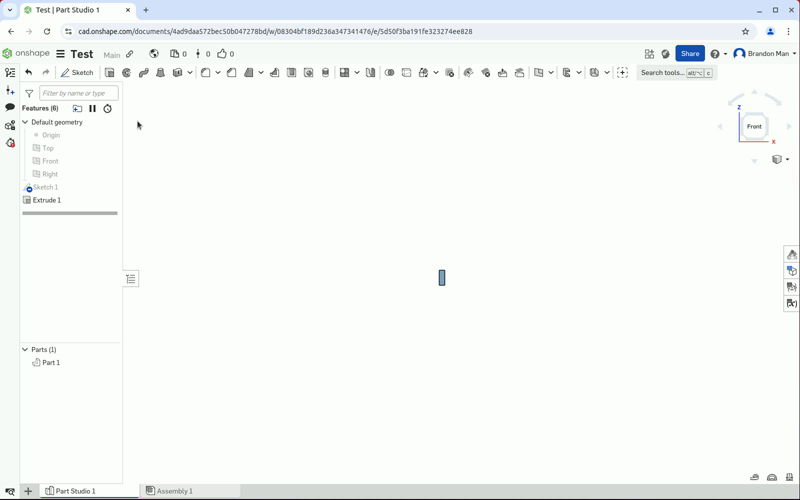
key(shift+h)
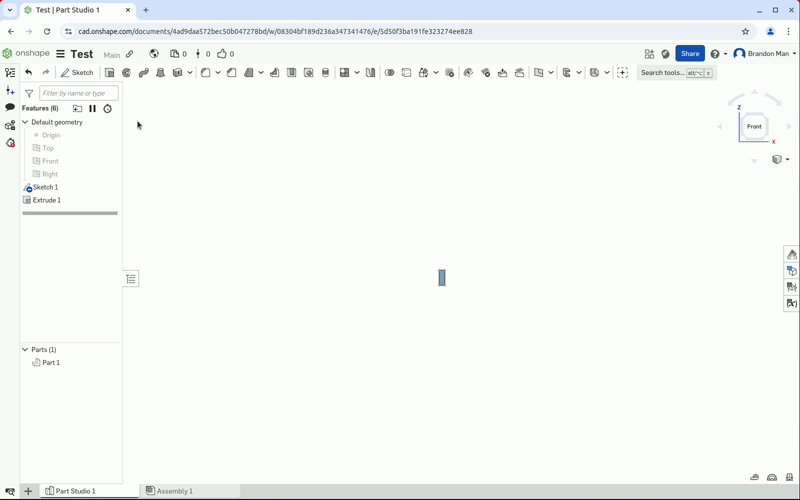
key(shift+h)
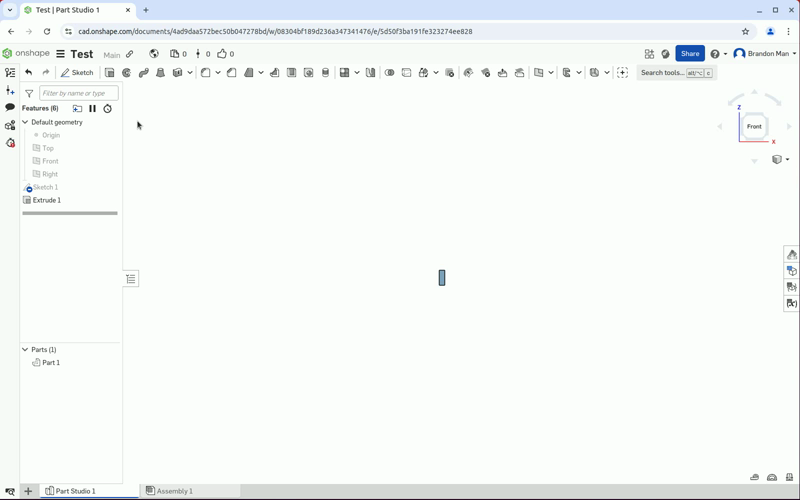
mouse_move(73, 189)
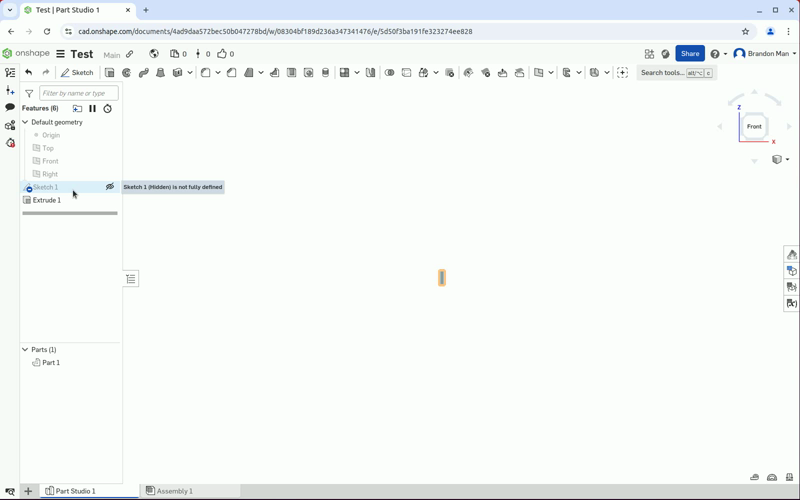
click(73, 189)
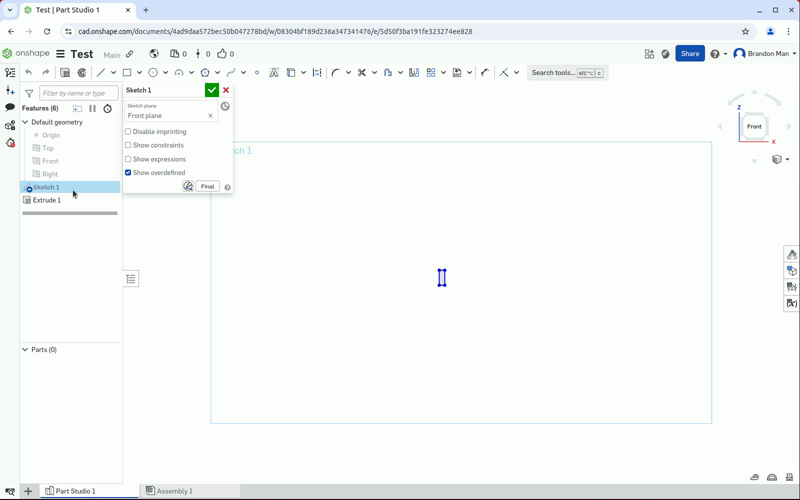
mouse_move(229, 92)
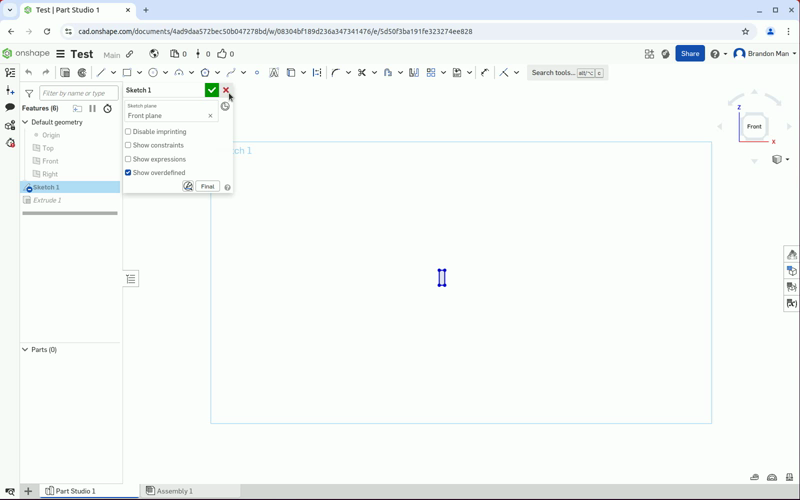
click(229, 92)
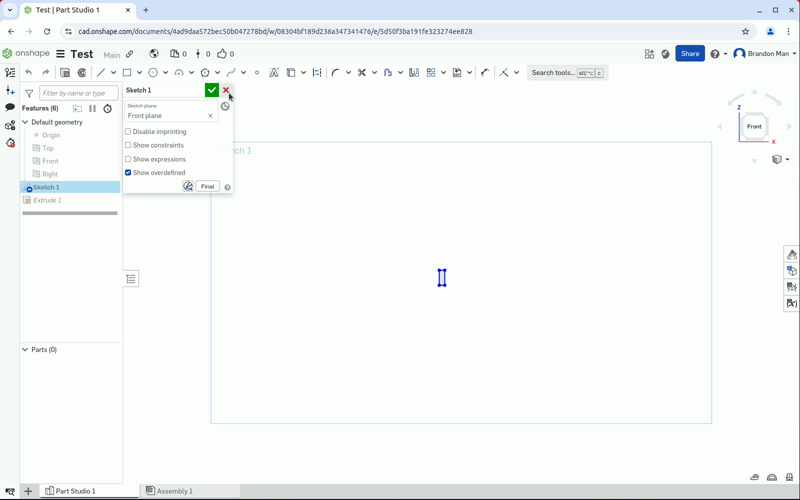
key(shift+s)
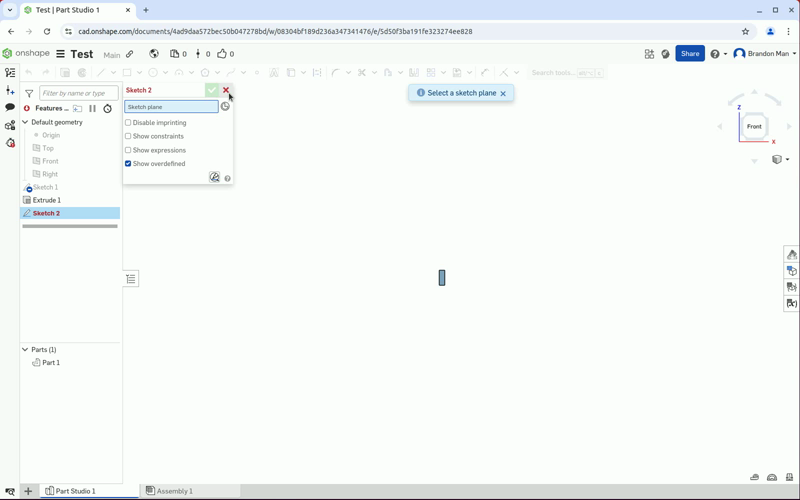
mouse_move(73, 163)
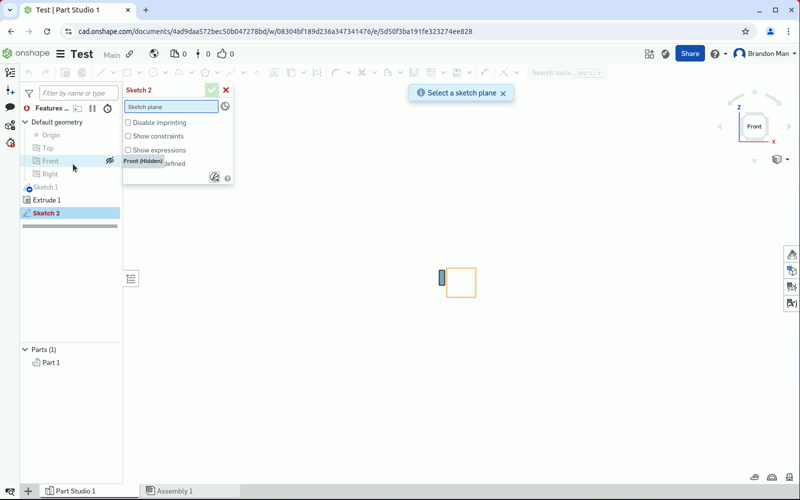
click(73, 163)
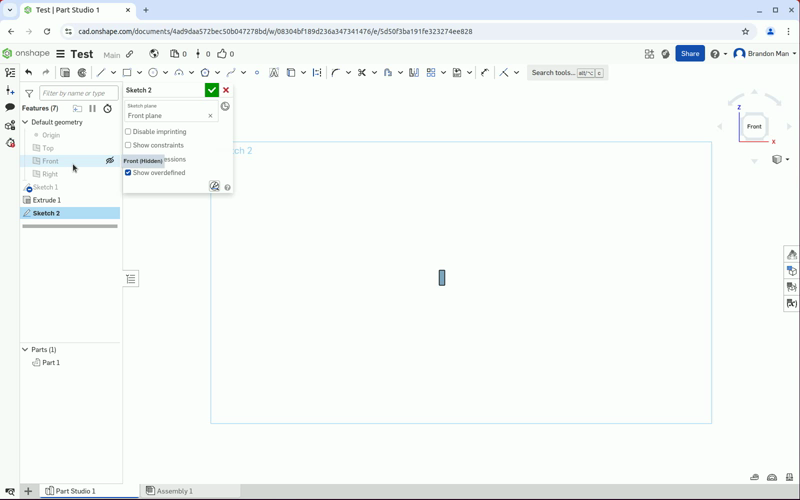
mouse_move(73, 352)
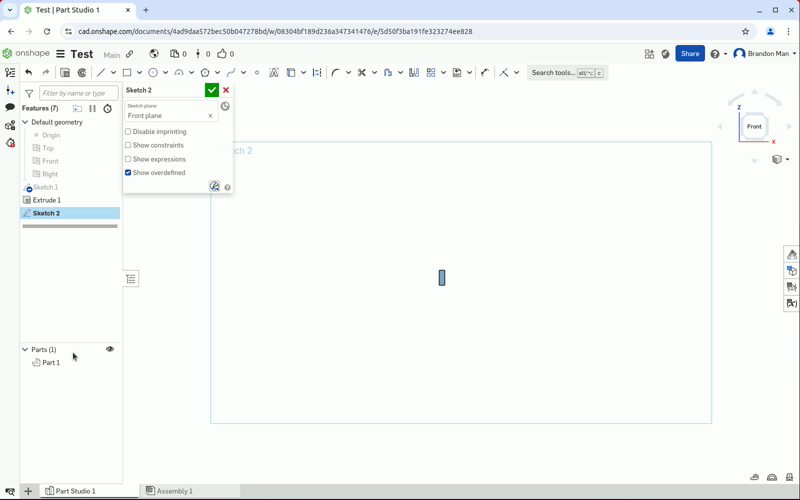
key(y)
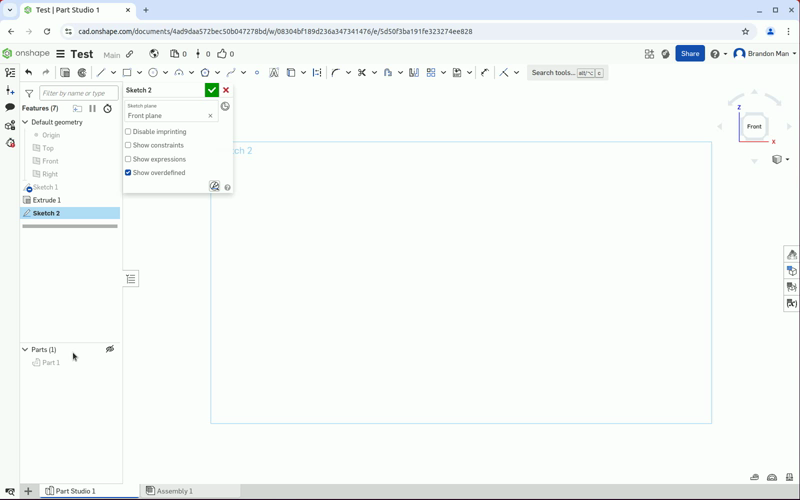
key(l)
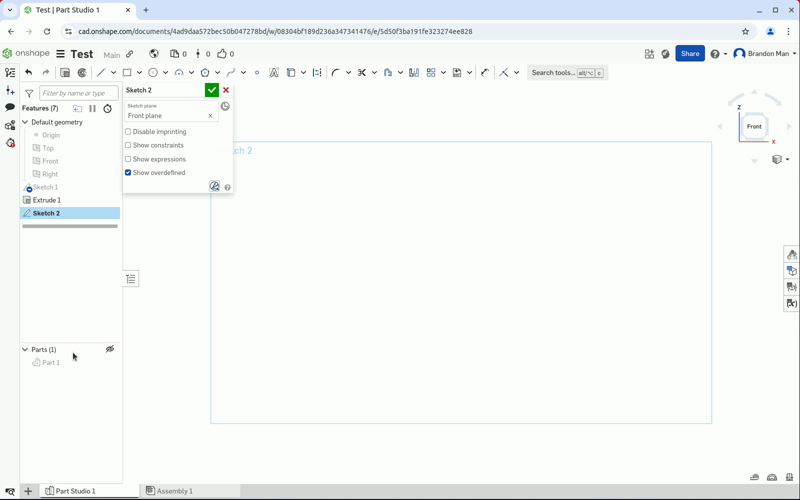
key_down(shift)
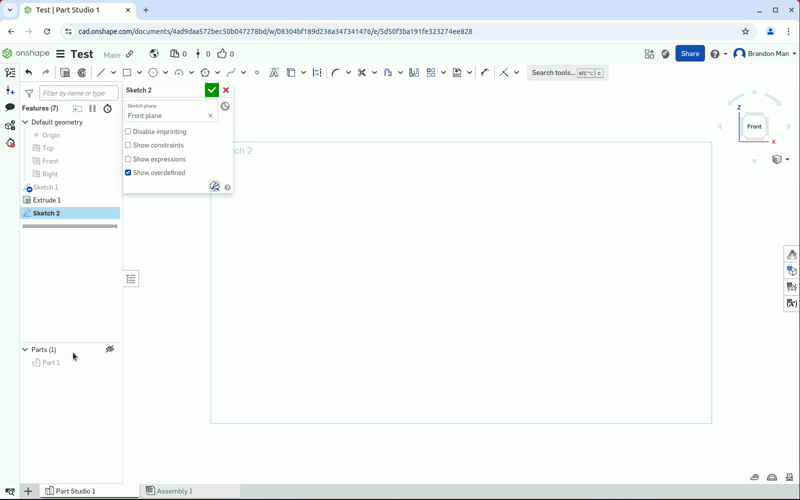
mouse_move(449, 285)
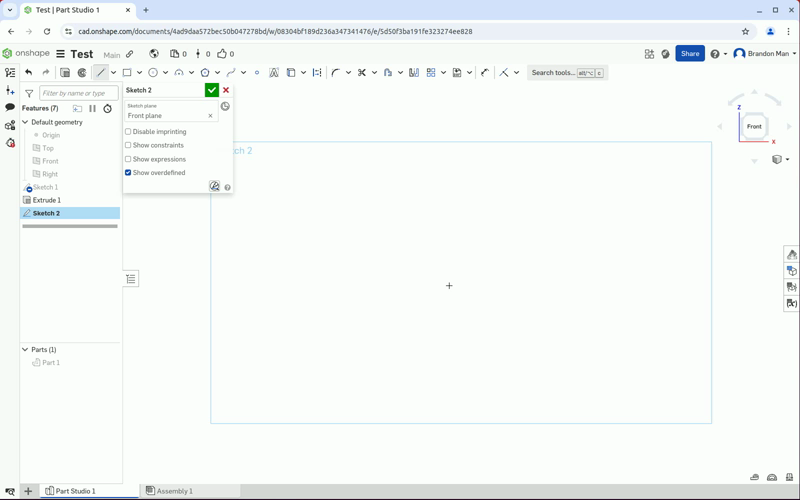
click(449, 285)
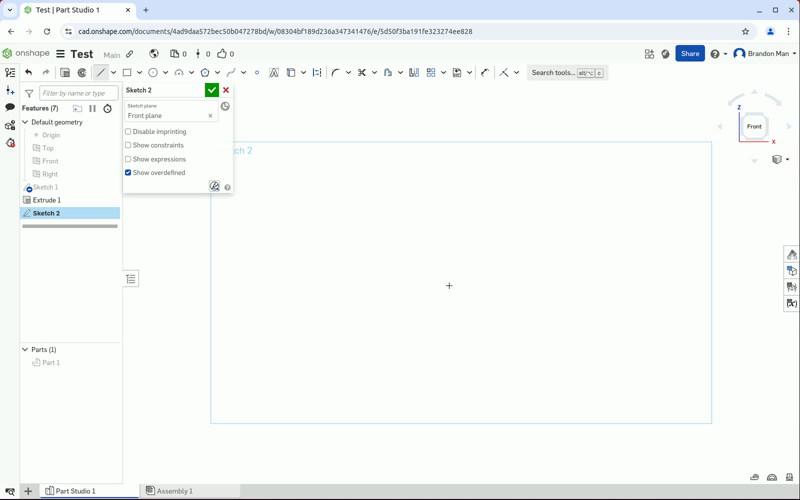
key_up(shift)
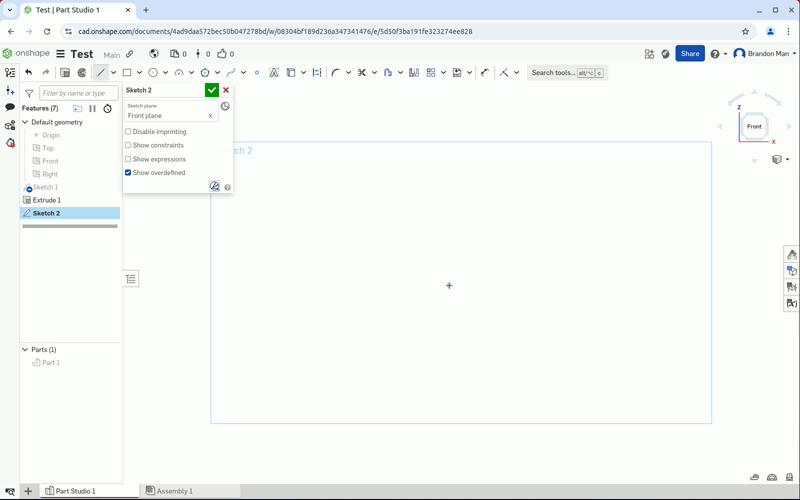
key_down(shift)
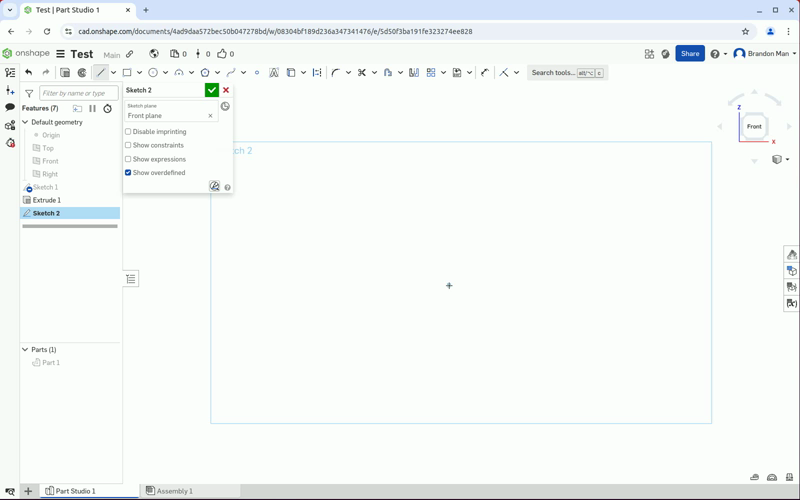
mouse_move(479, 285)
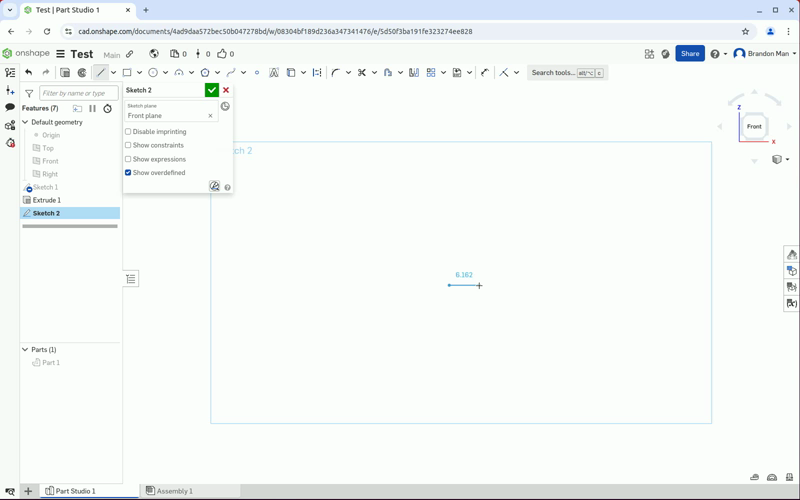
mouse_move(453, 285)
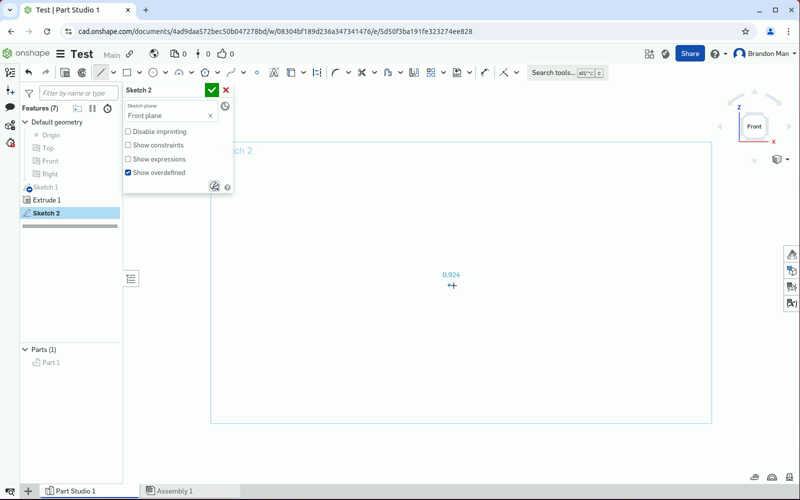
scroll(6)
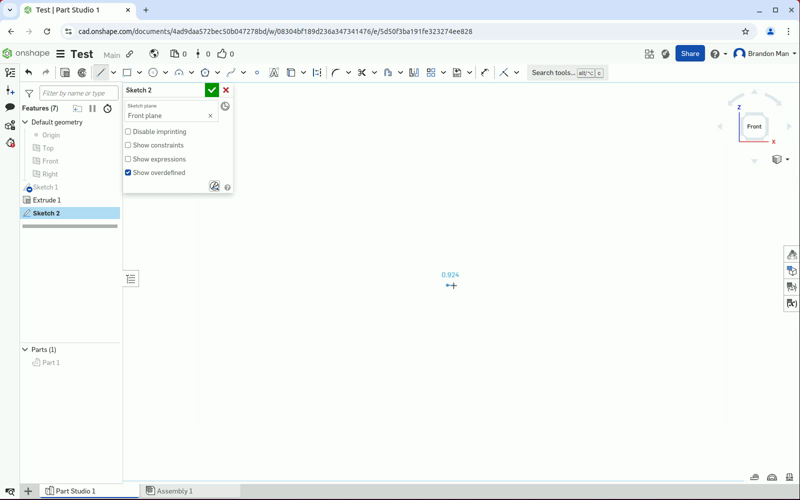
scroll(6)
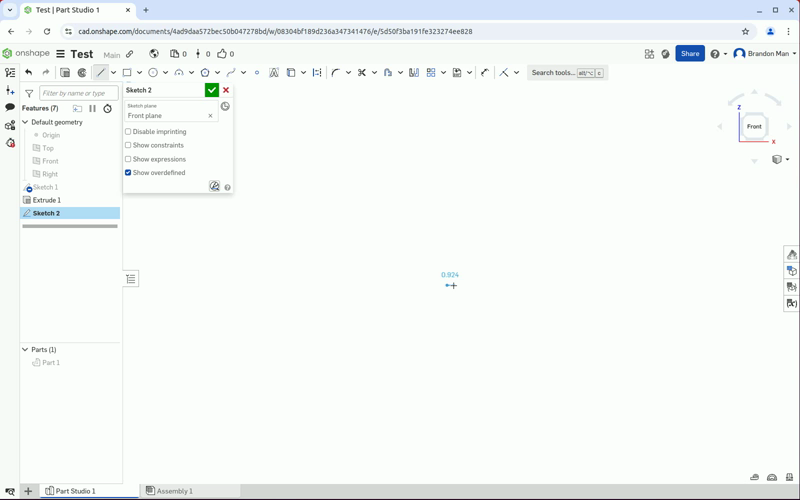
scroll(6)
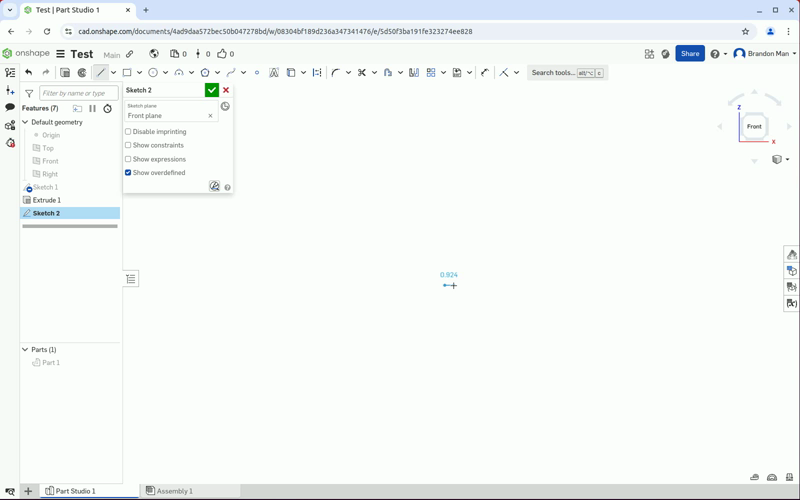
scroll(6)
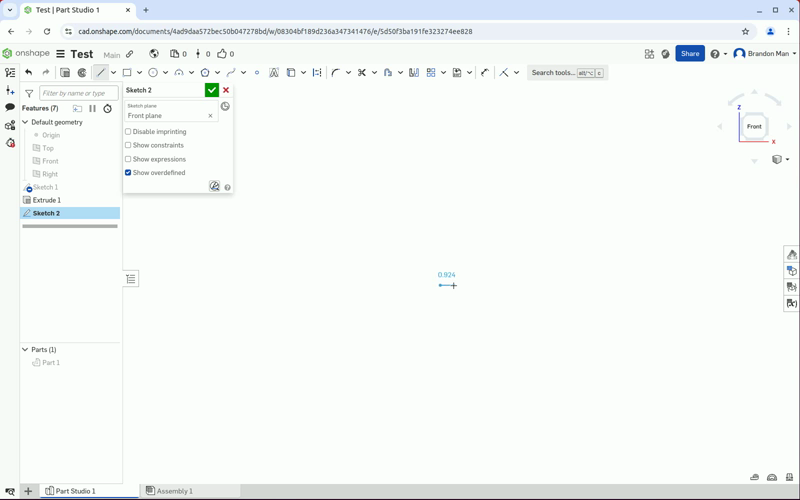
scroll(6)
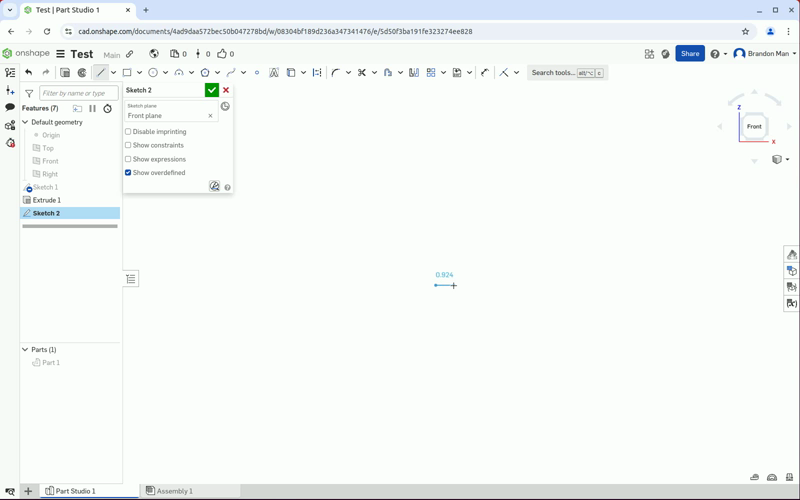
scroll(6)
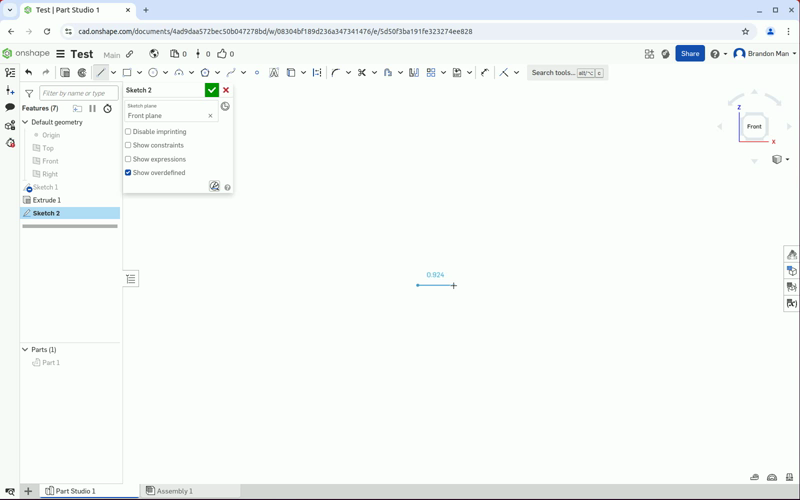
scroll(6)
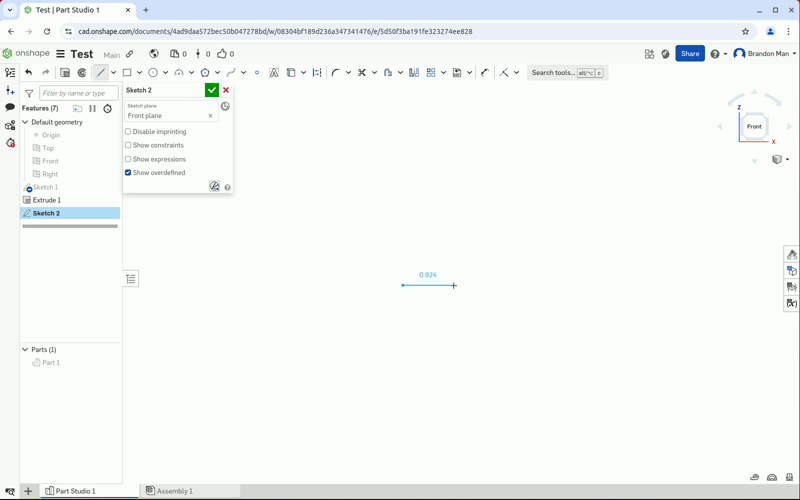
click(453, 285)
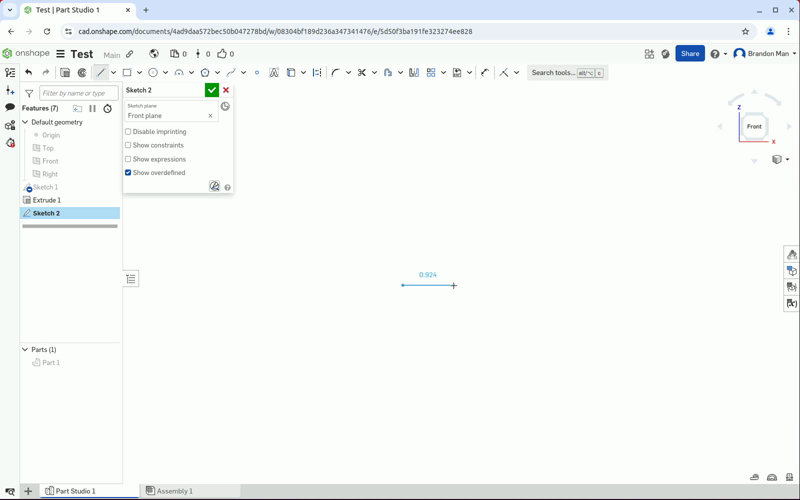
scroll(-6)
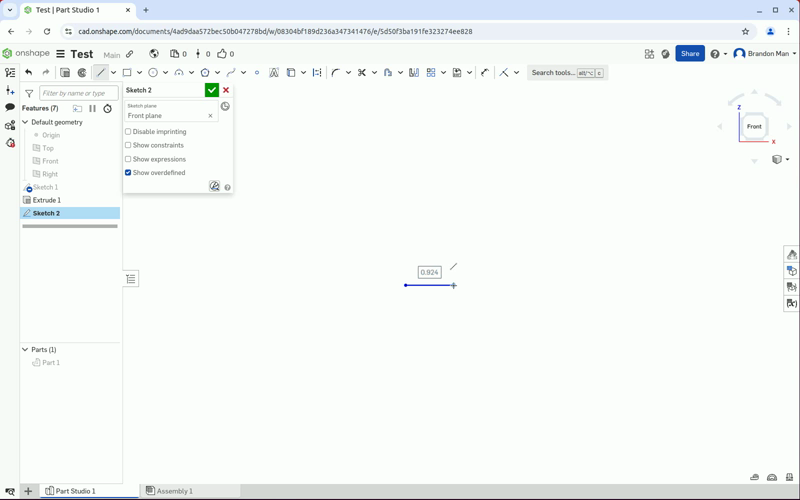
scroll(-6)
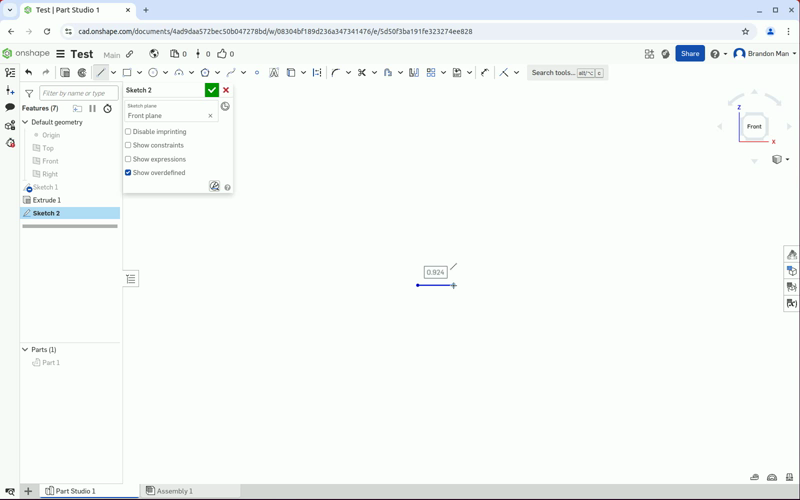
scroll(-6)
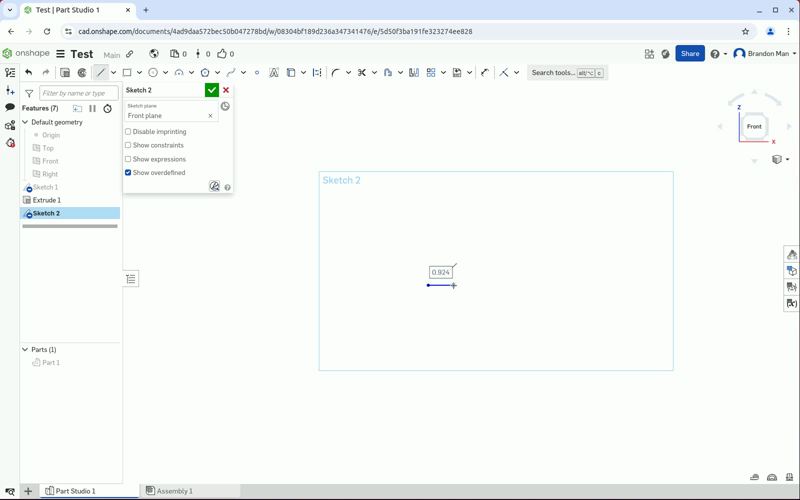
scroll(-6)
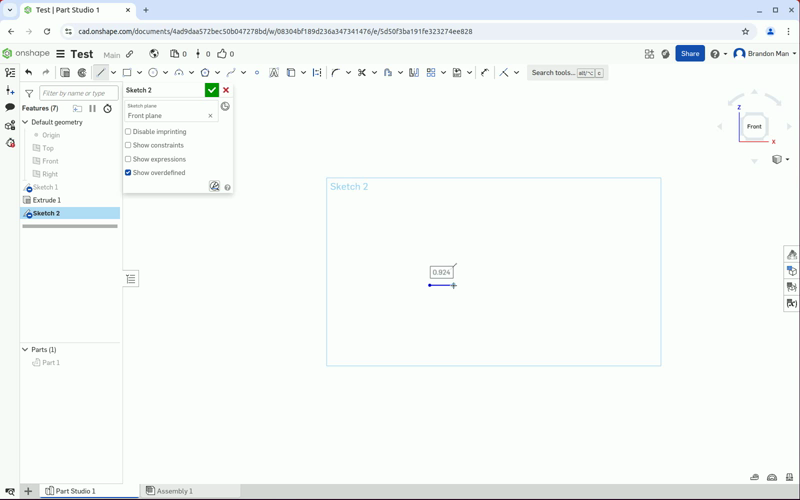
scroll(-6)
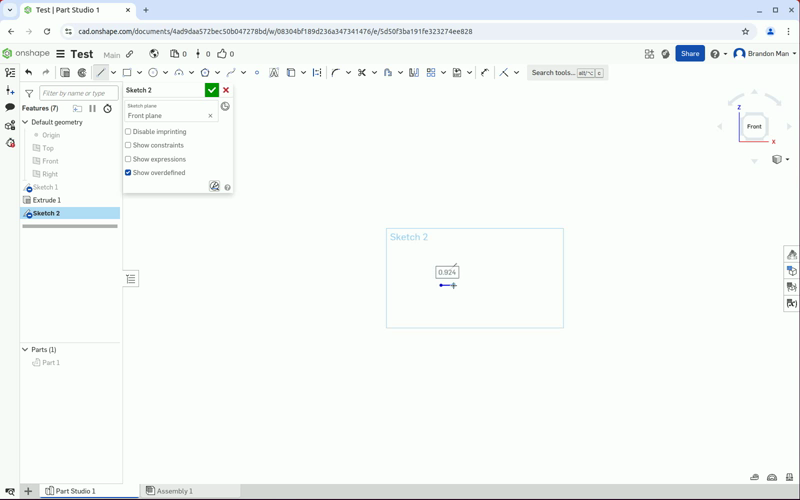
scroll(-6)
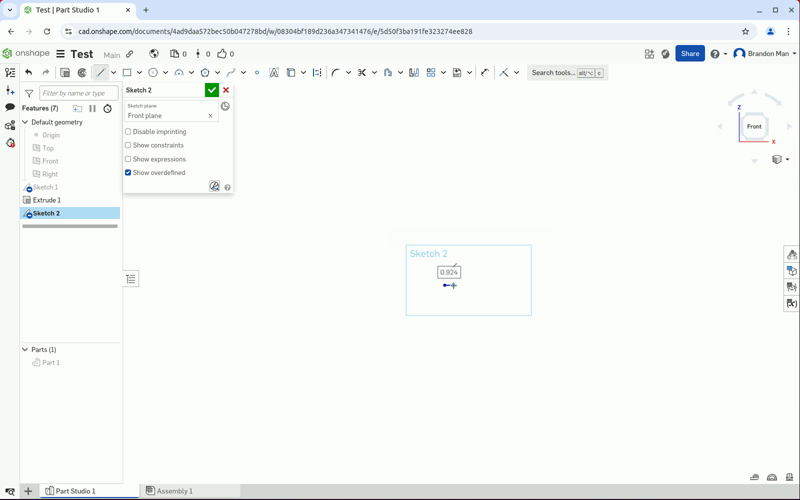
scroll(-6)
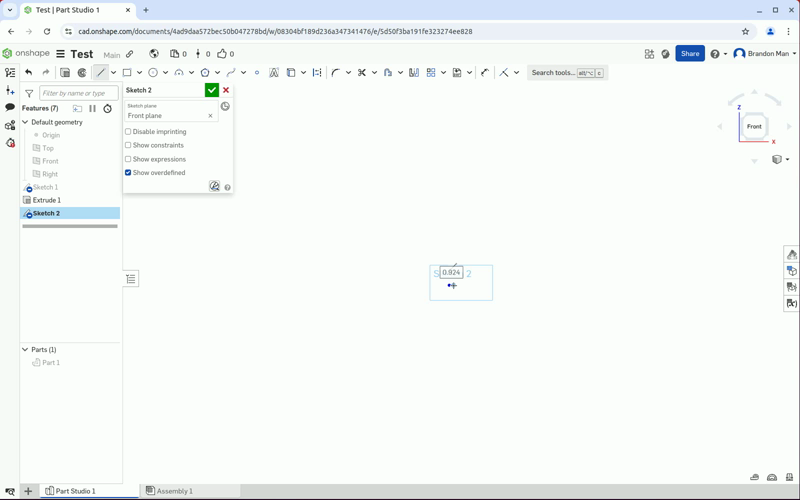
key_up(shift)
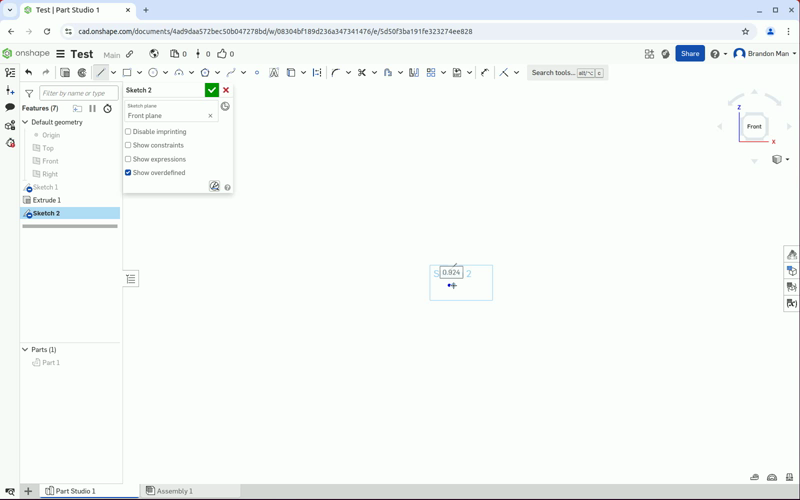
key_down(shift)
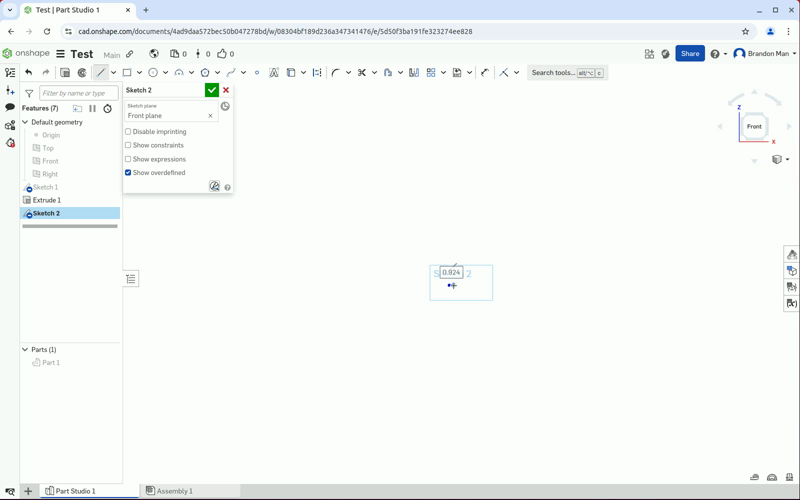
mouse_move(483, 285)
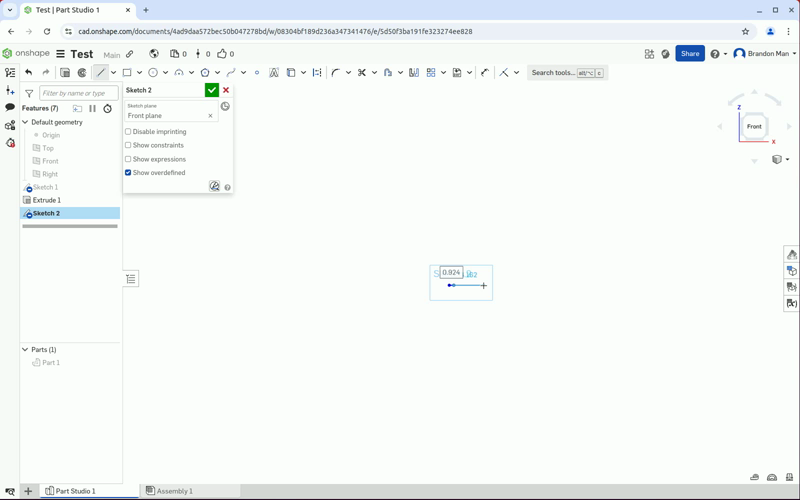
mouse_move(453, 258)
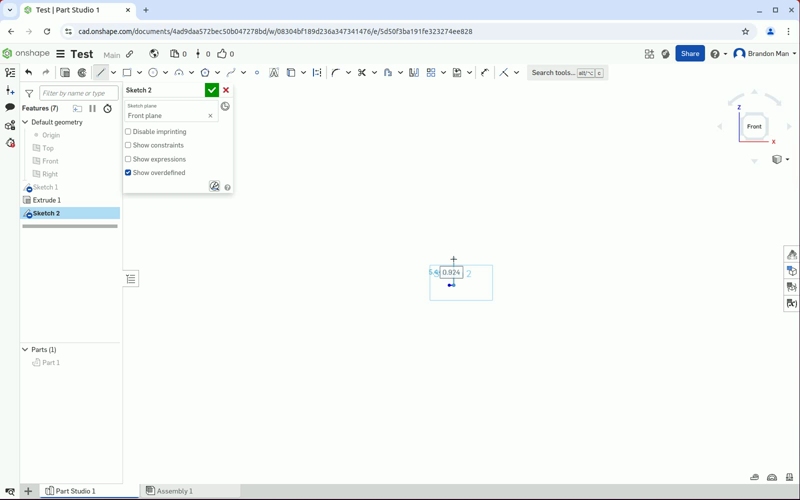
click(453, 258)
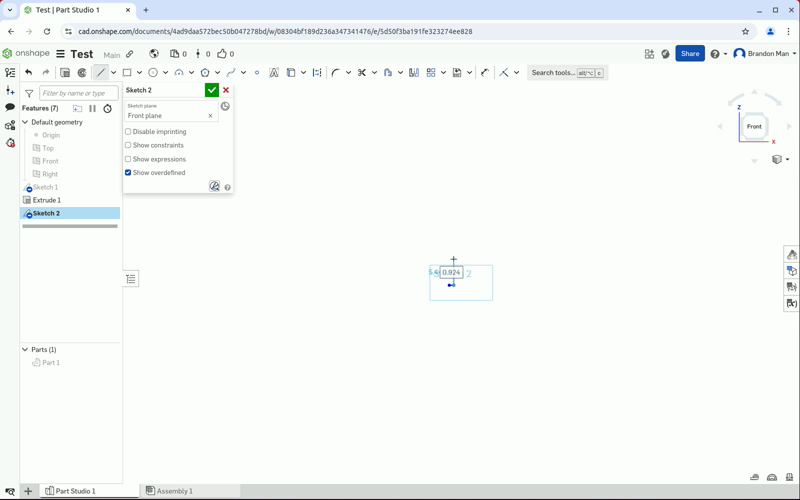
key_up(shift)
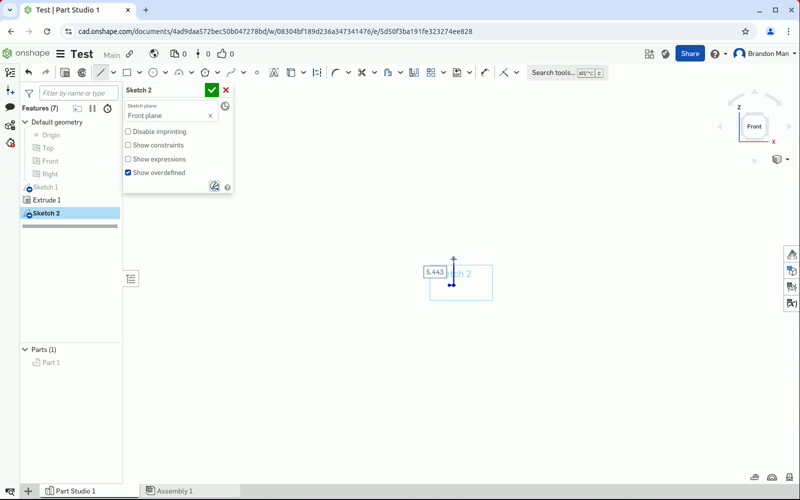
key_down(shift)
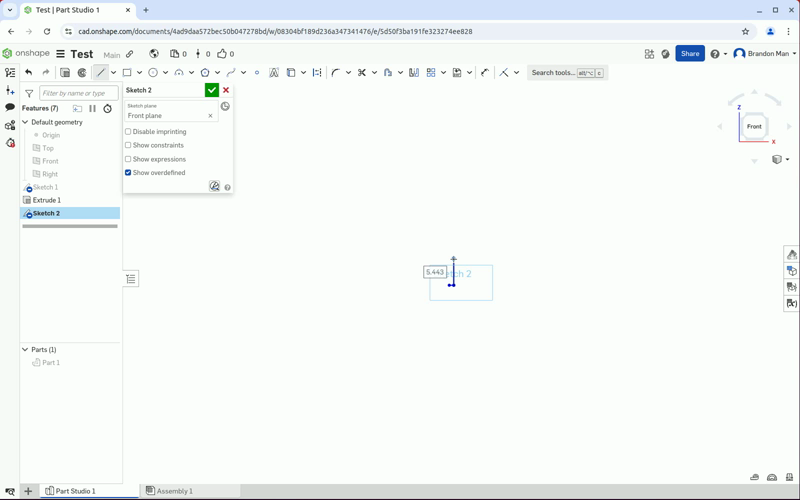
mouse_move(483, 258)
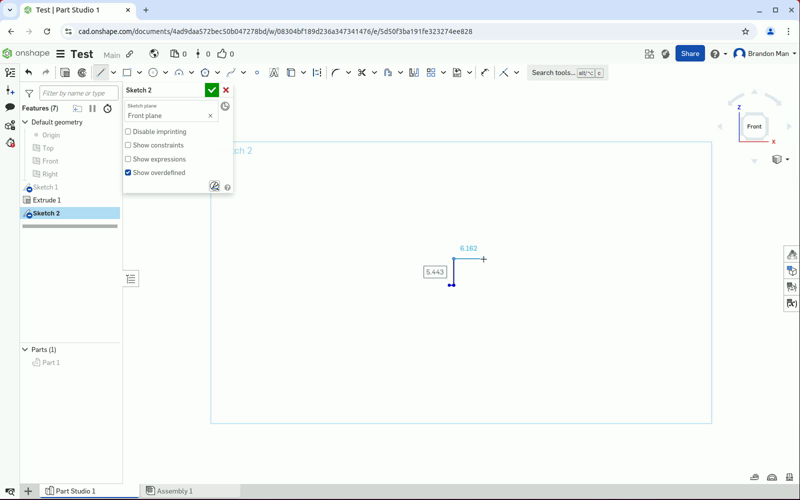
mouse_move(449, 258)
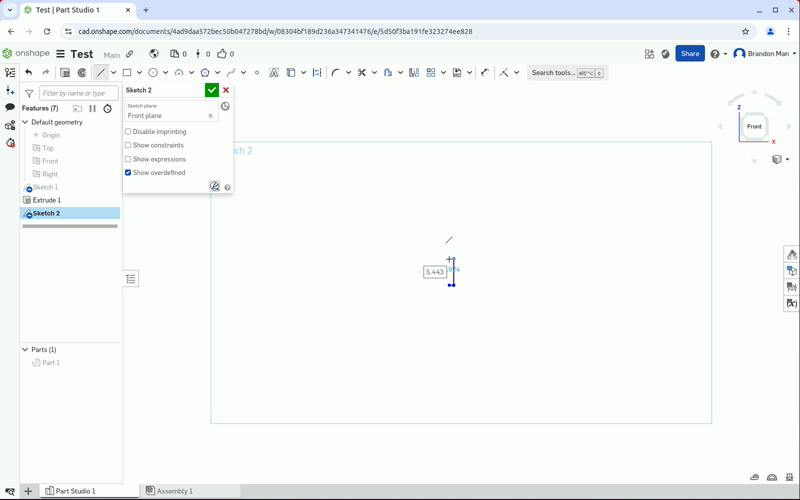
scroll(6)
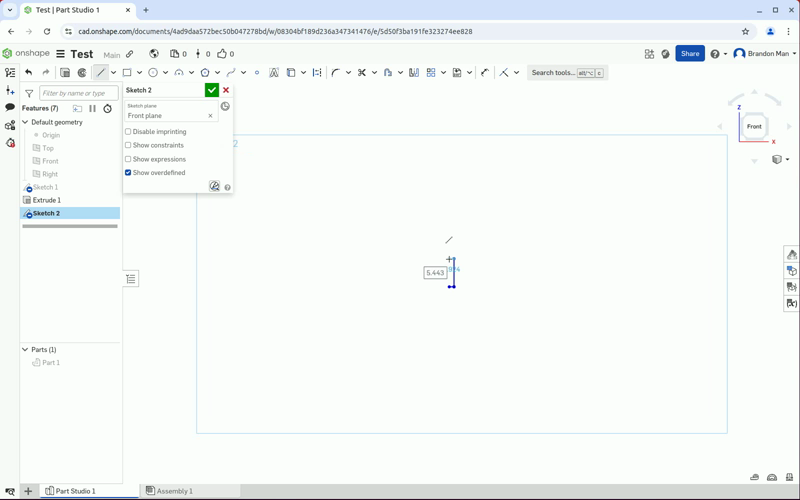
scroll(6)
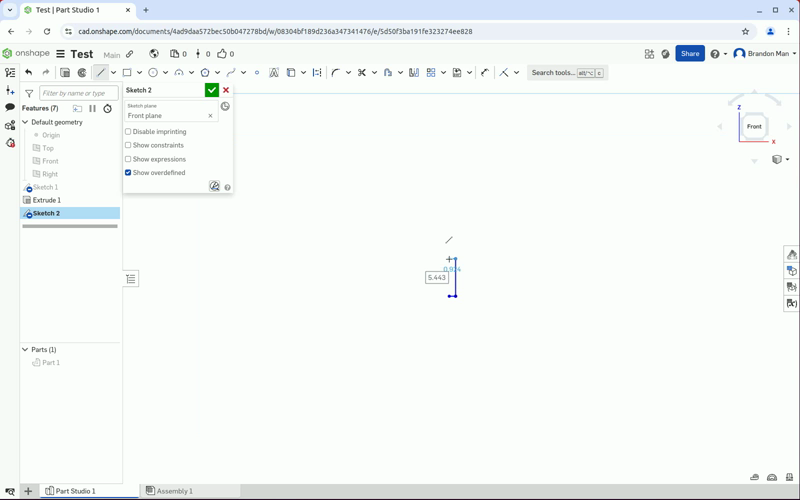
scroll(6)
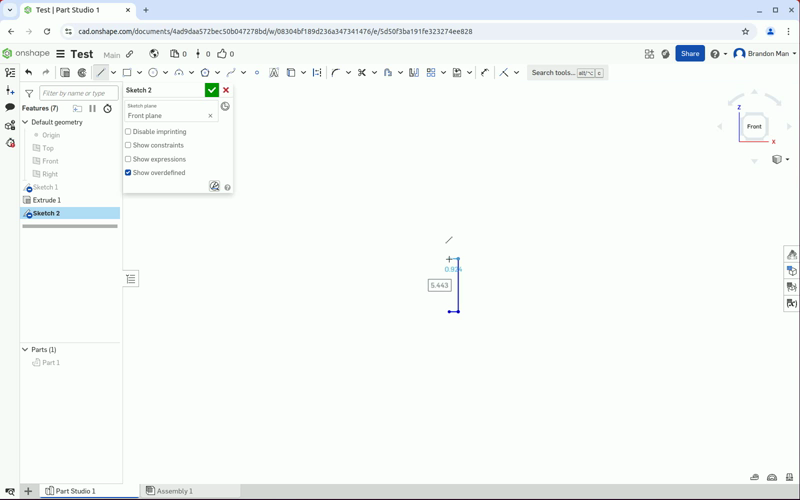
scroll(6)
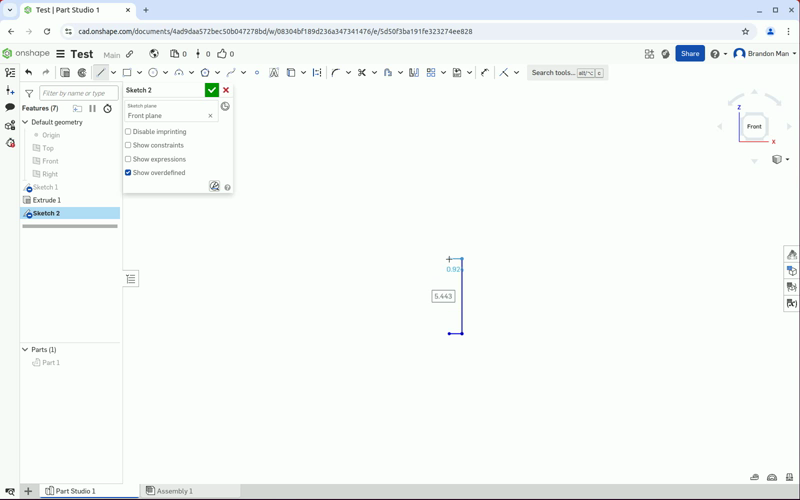
scroll(6)
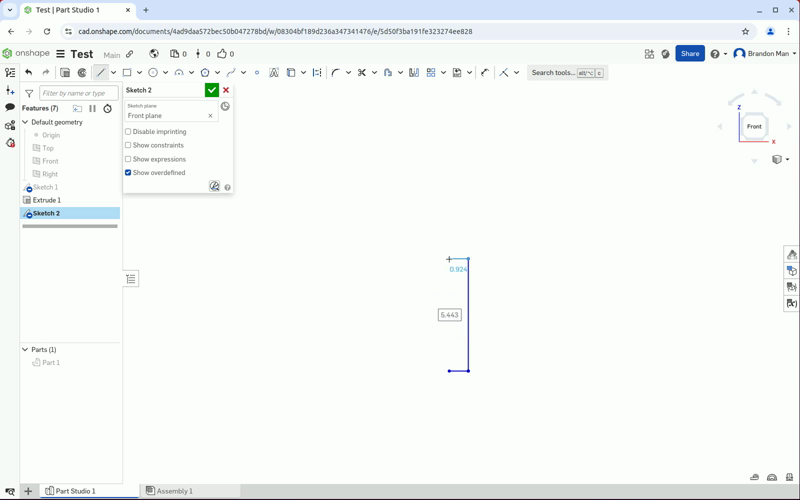
scroll(6)
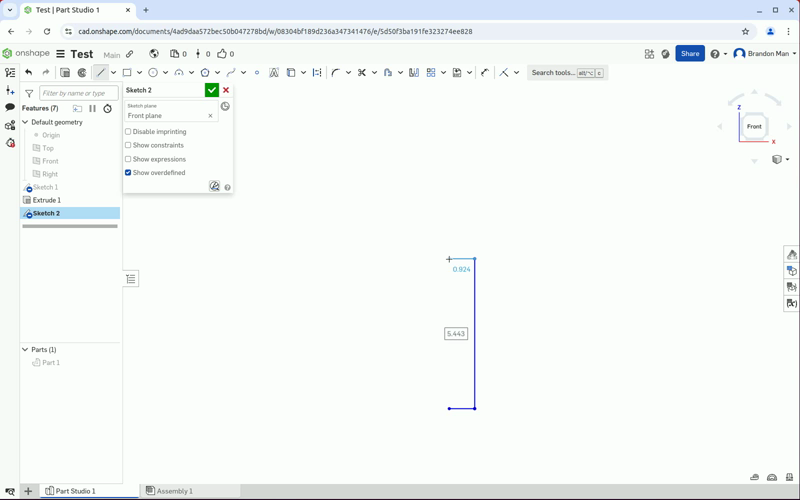
scroll(6)
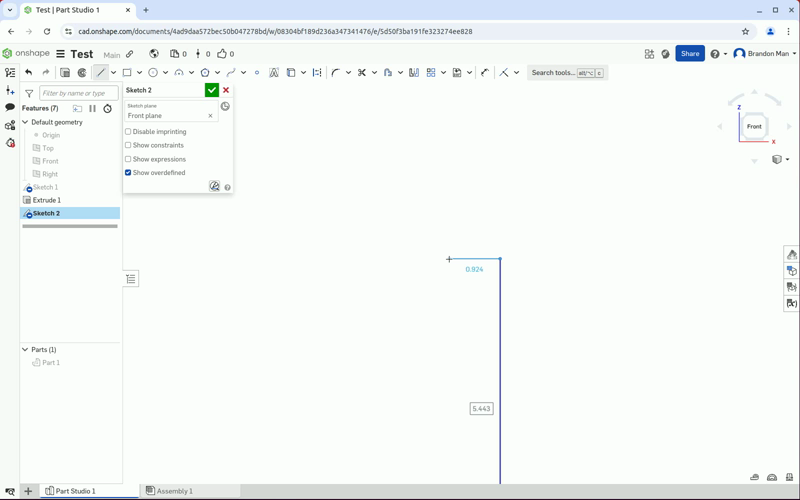
click(449, 258)
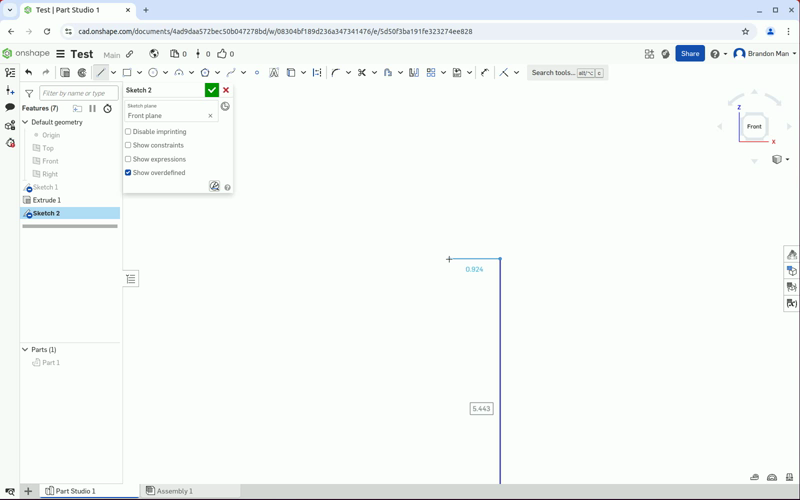
scroll(-6)
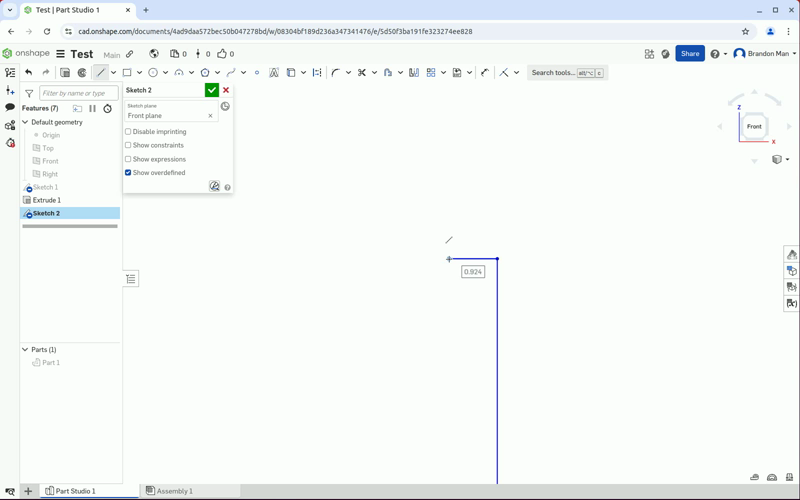
scroll(-6)
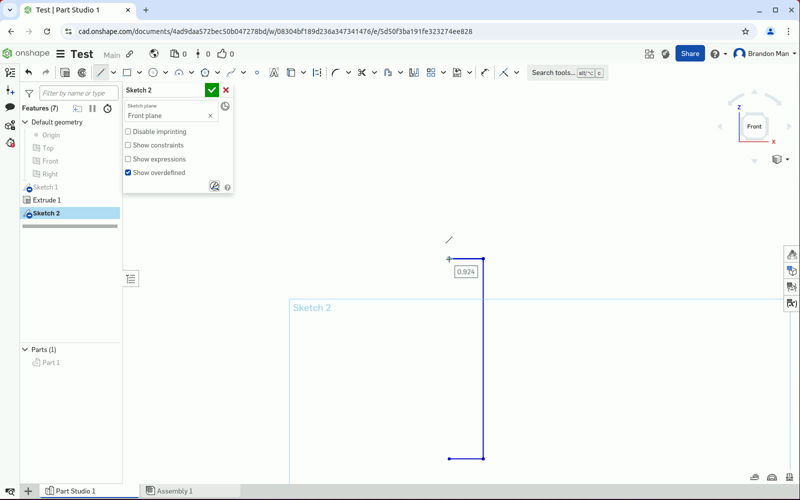
scroll(-6)
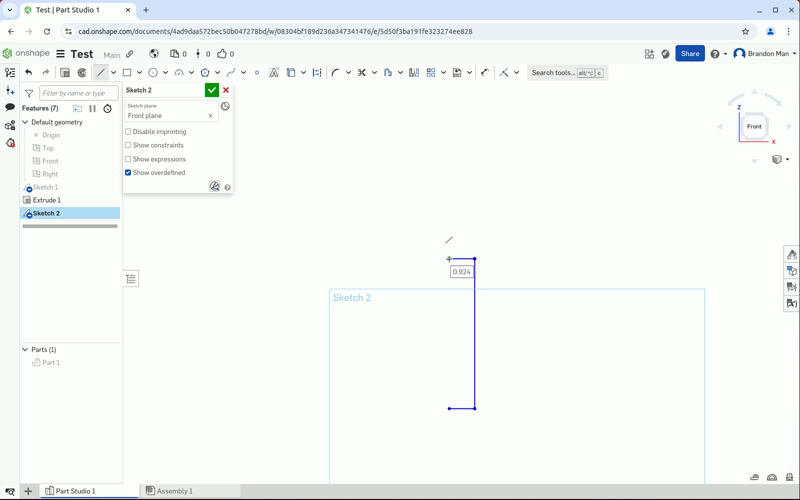
scroll(-6)
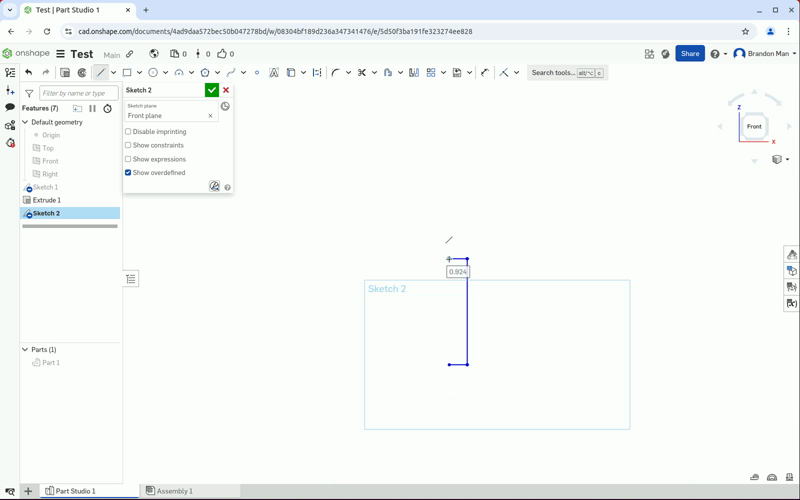
scroll(-6)
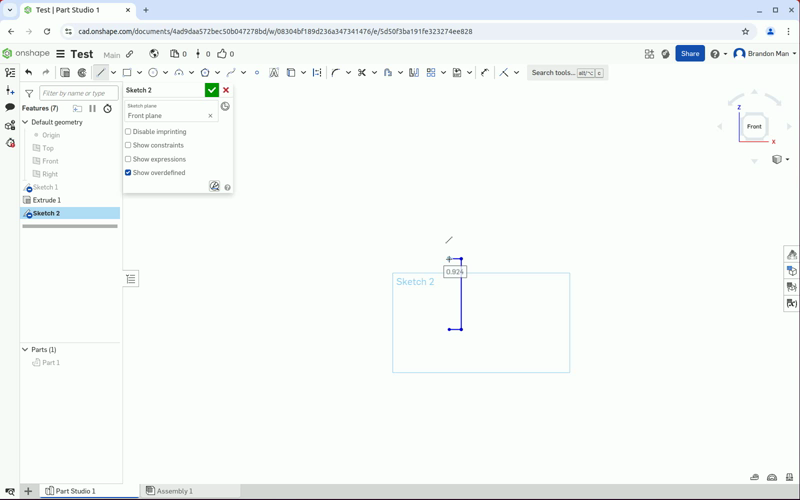
scroll(-6)
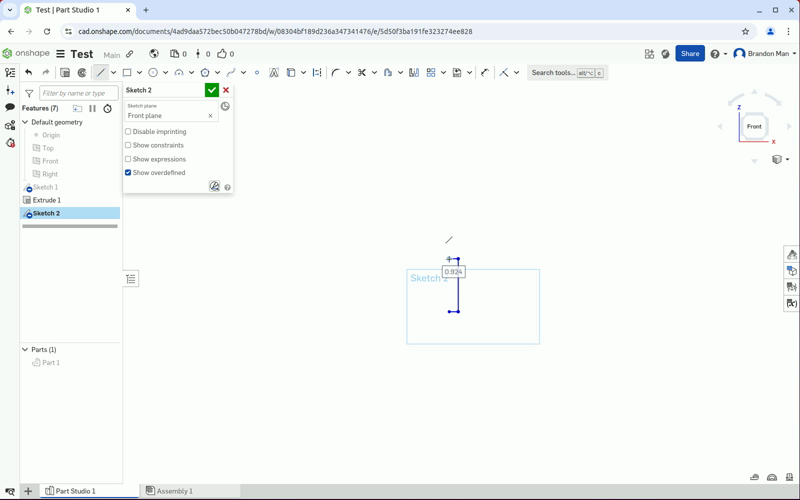
scroll(-6)
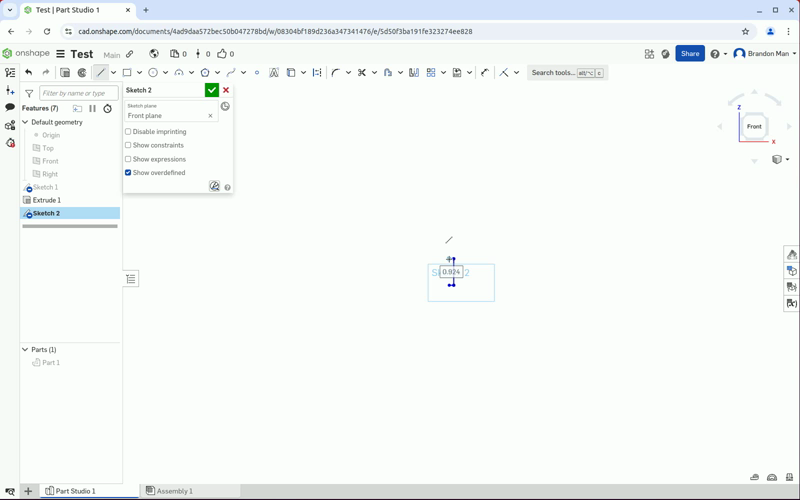
key_up(shift)
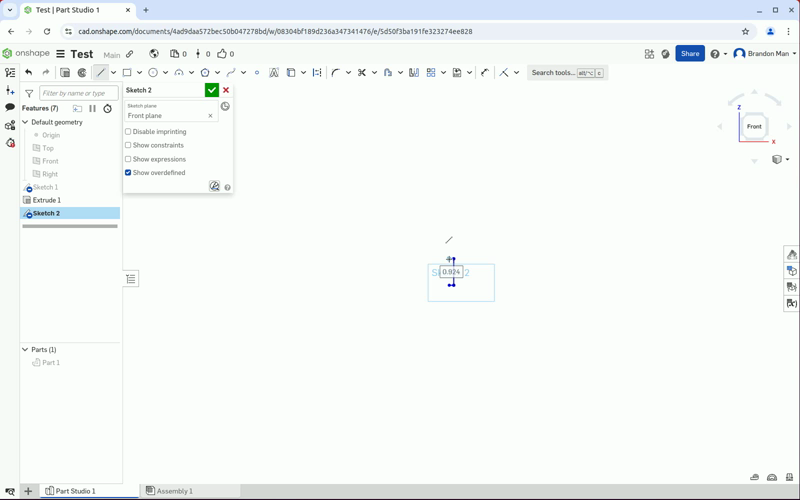
mouse_move(479, 258)
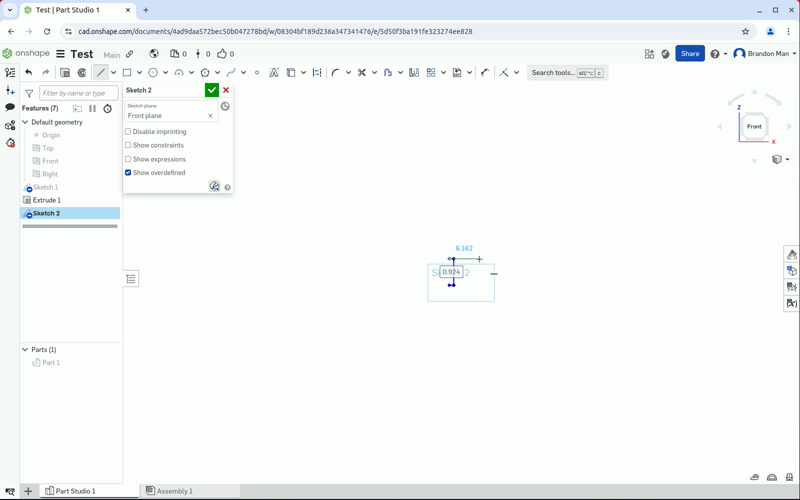
key_down(shift)
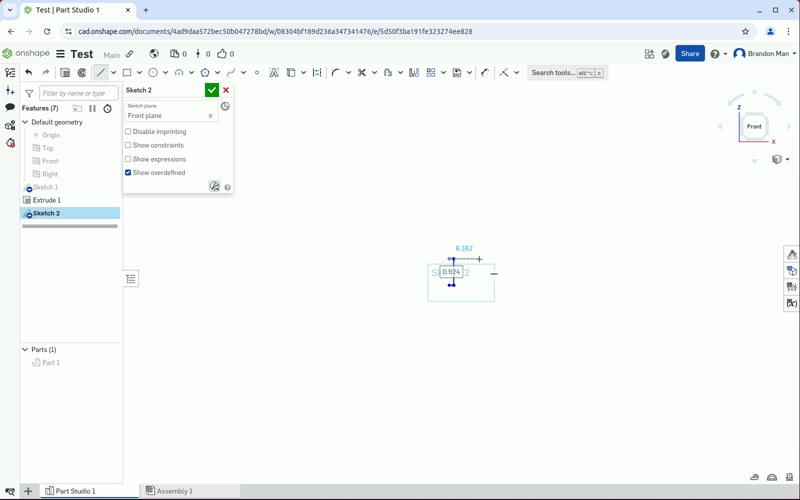
mouse_move(449, 285)
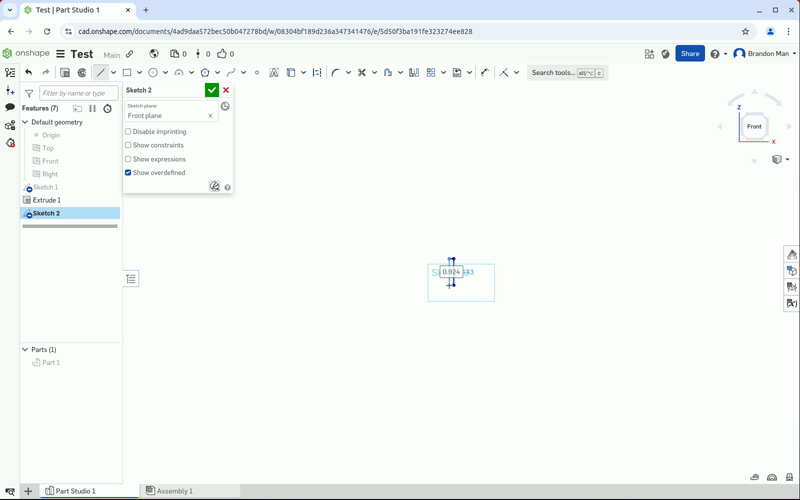
key_up(shift)
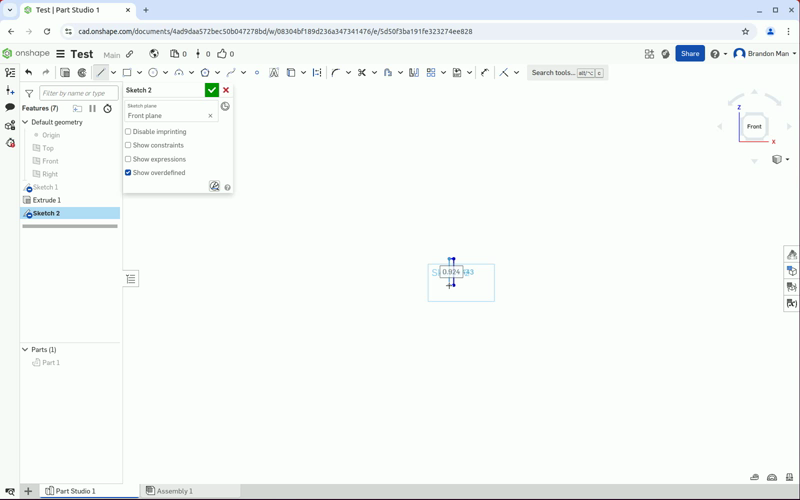
click(449, 285)
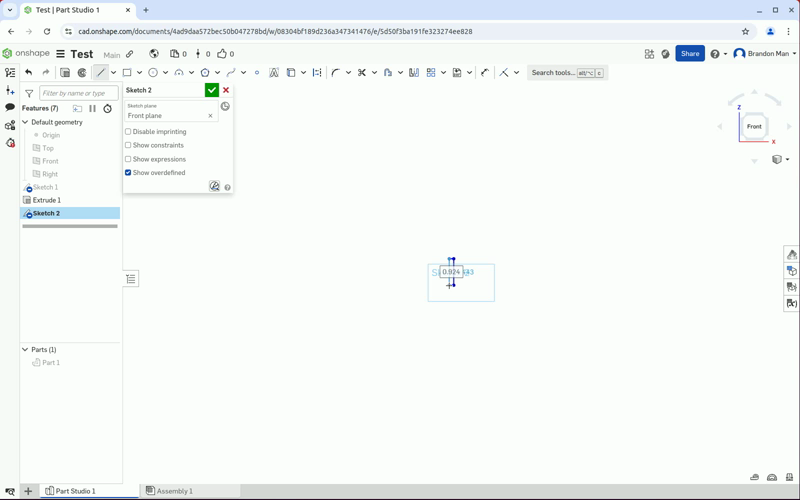
key(esc)
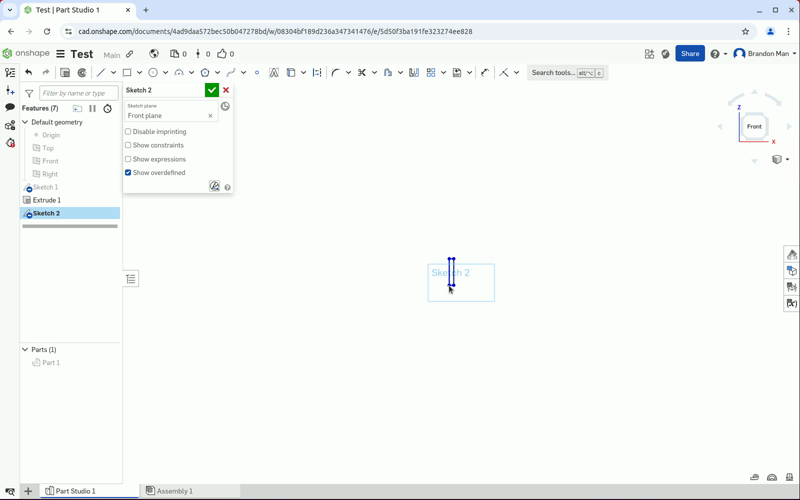
mouse_move(451, 278)
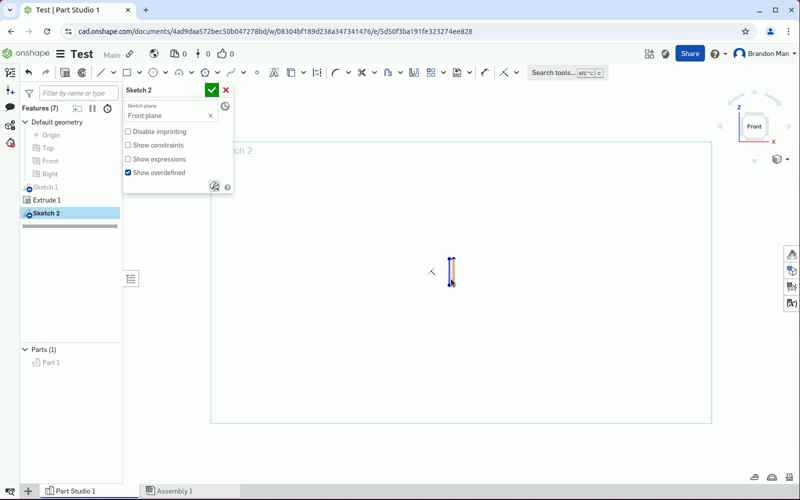
scroll(6)
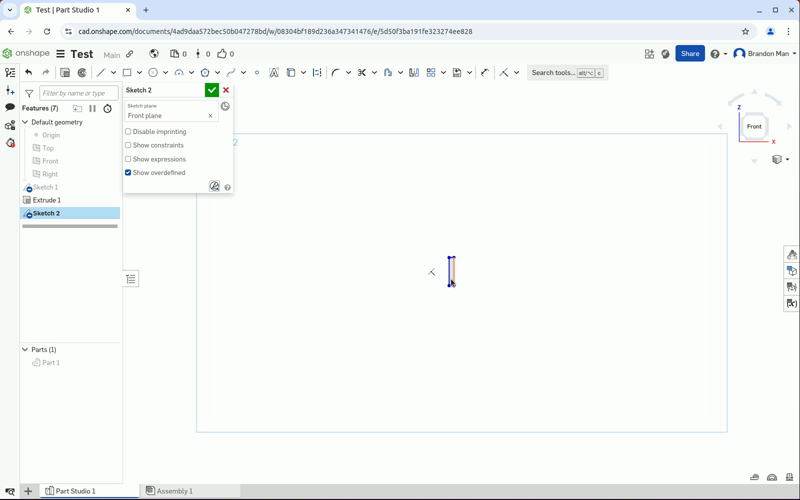
scroll(6)
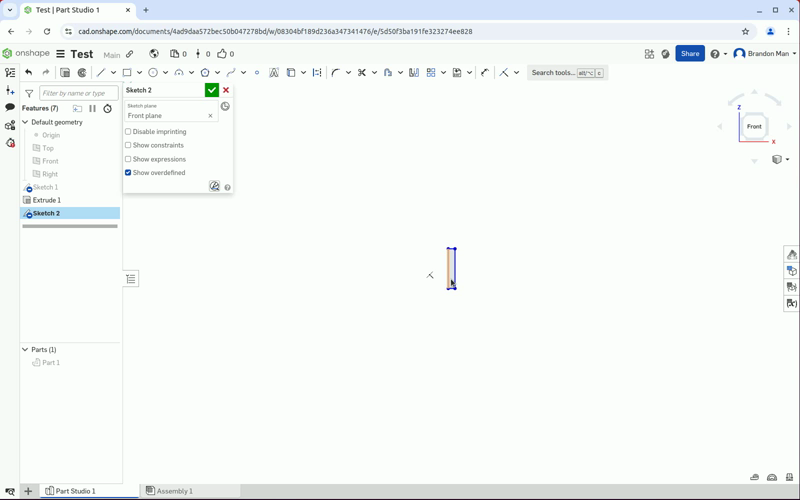
scroll(6)
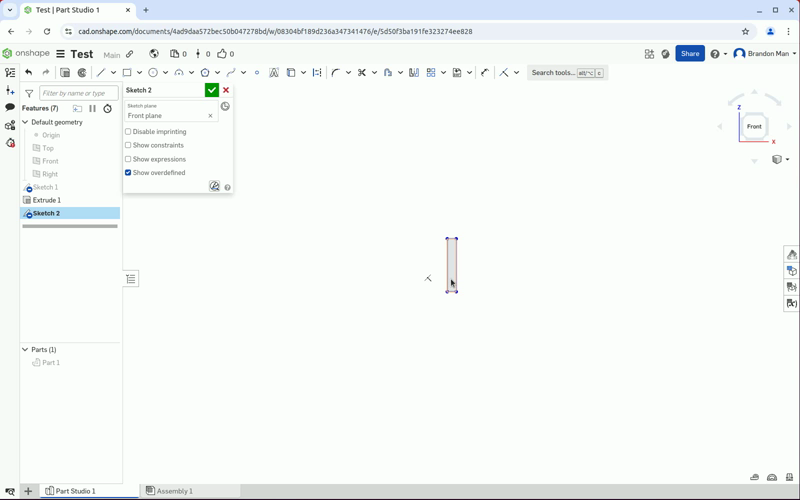
scroll(6)
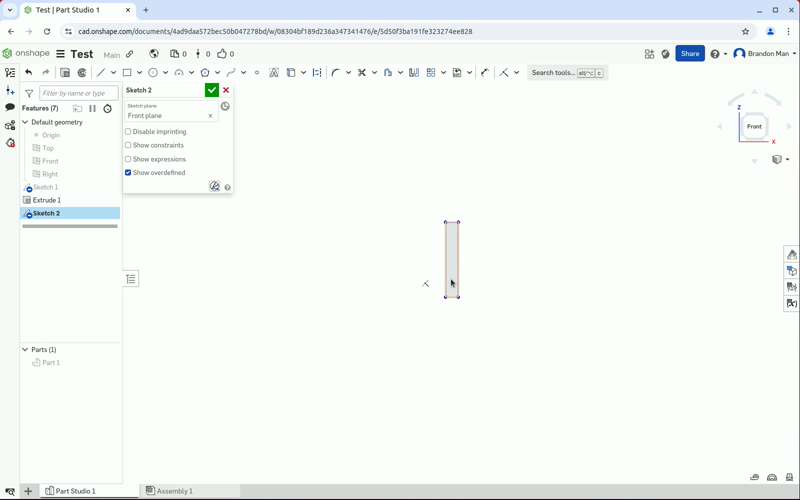
scroll(6)
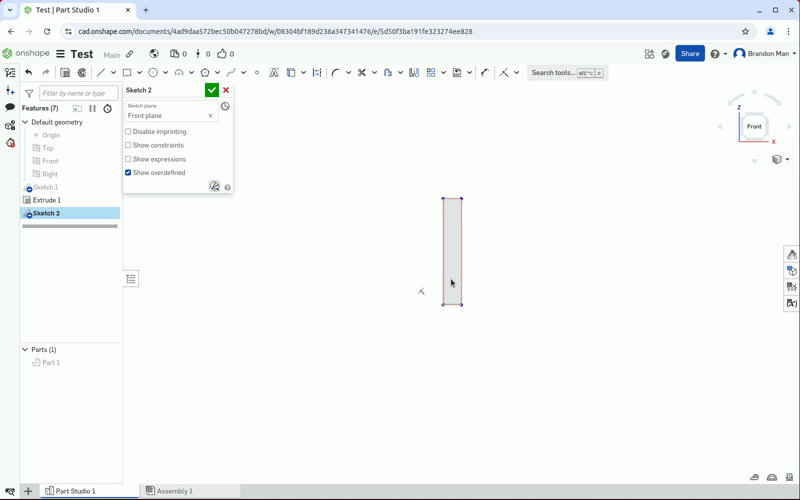
scroll(6)
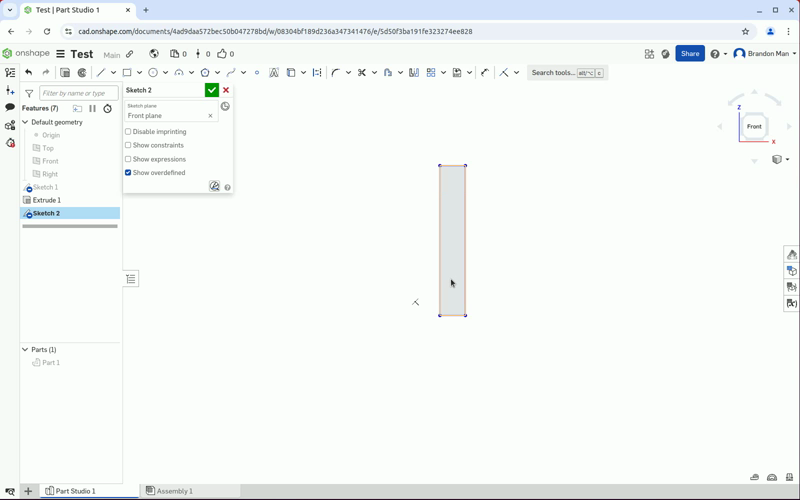
scroll(6)
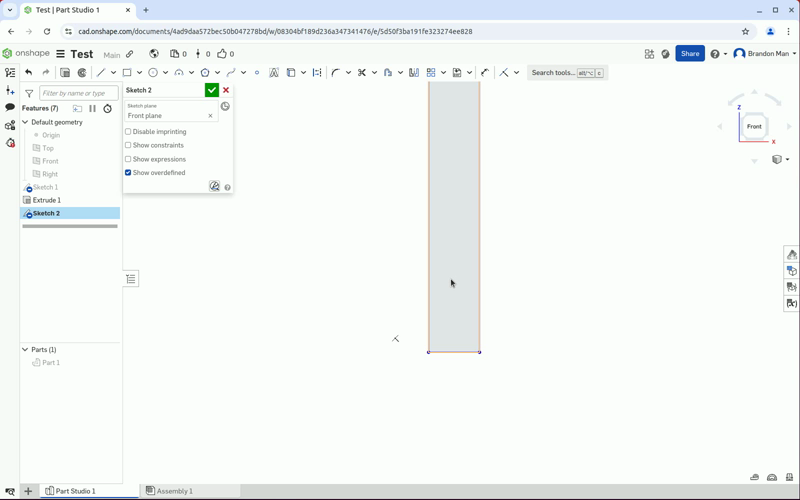
click(451, 278)
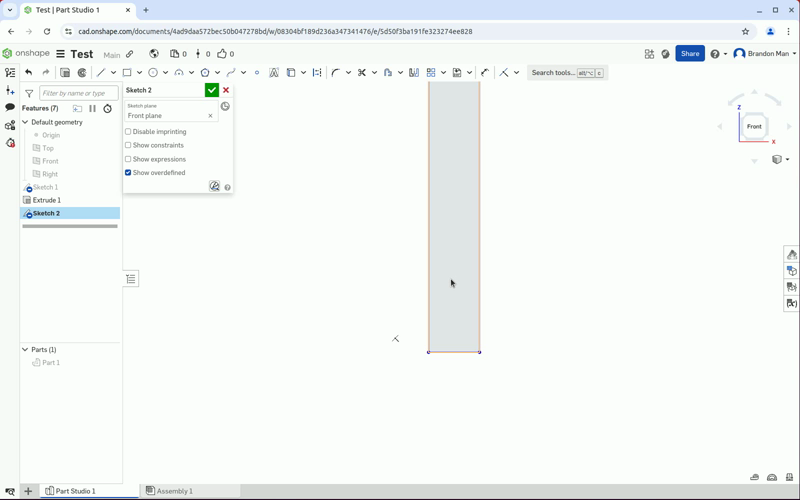
scroll(-6)
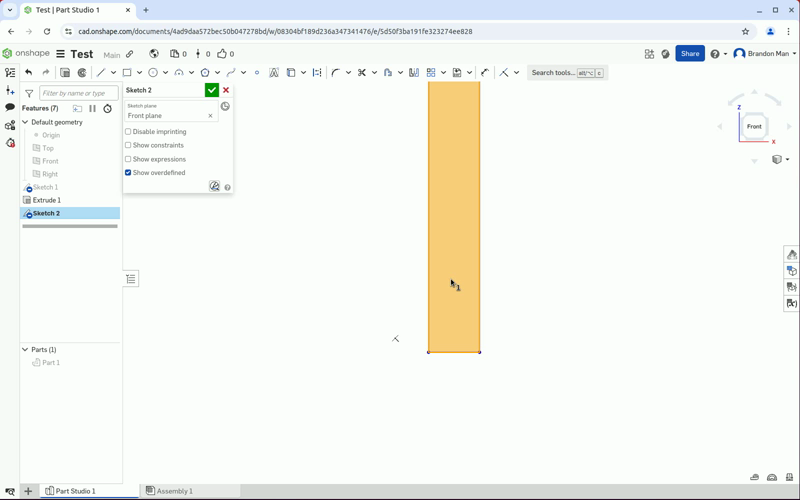
scroll(-6)
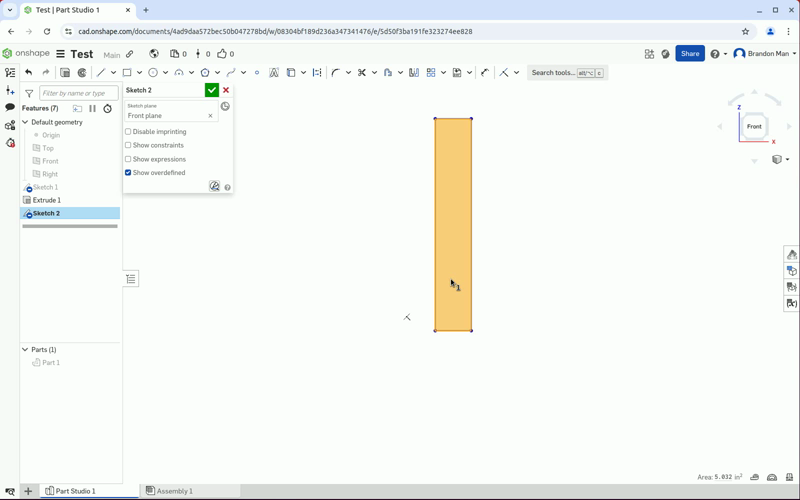
scroll(-6)
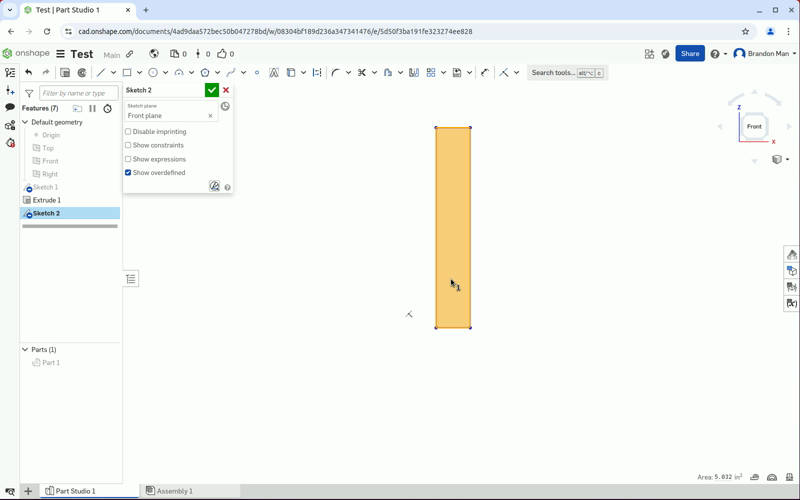
scroll(-6)
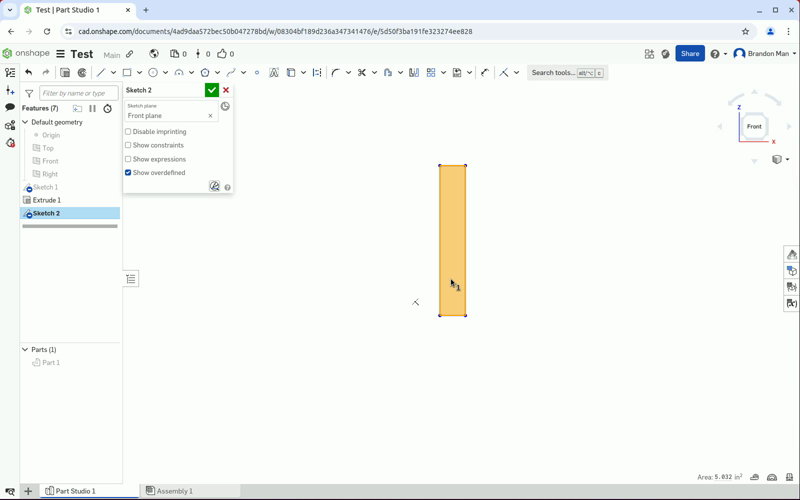
scroll(-6)
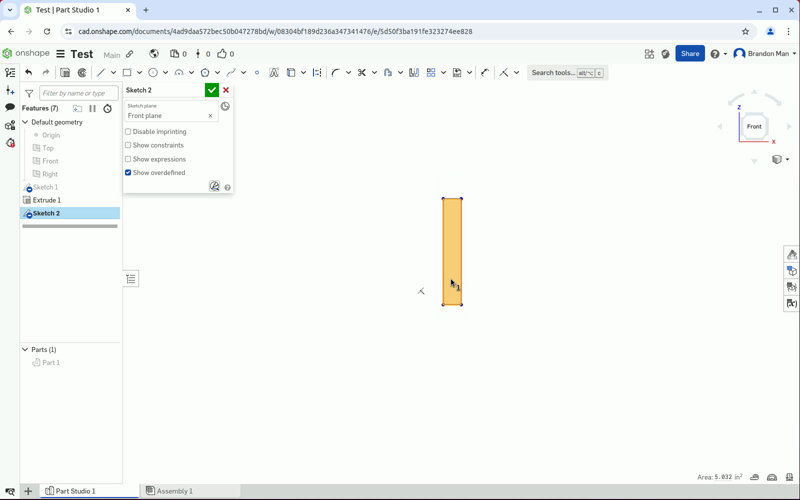
scroll(-6)
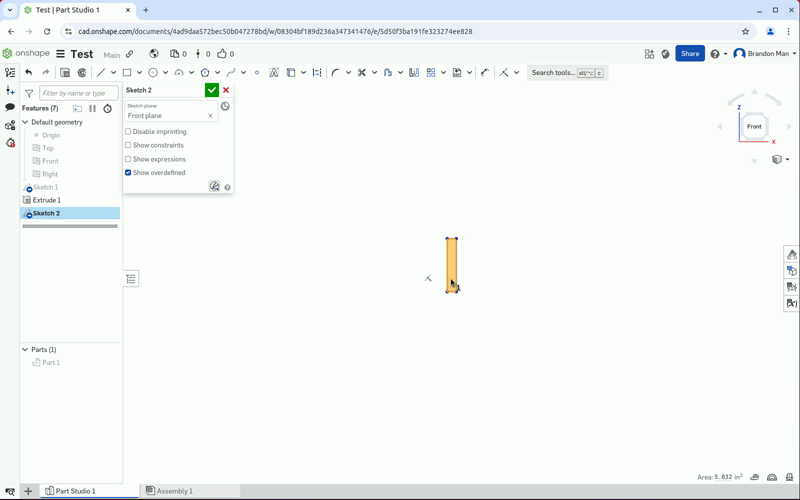
scroll(-6)
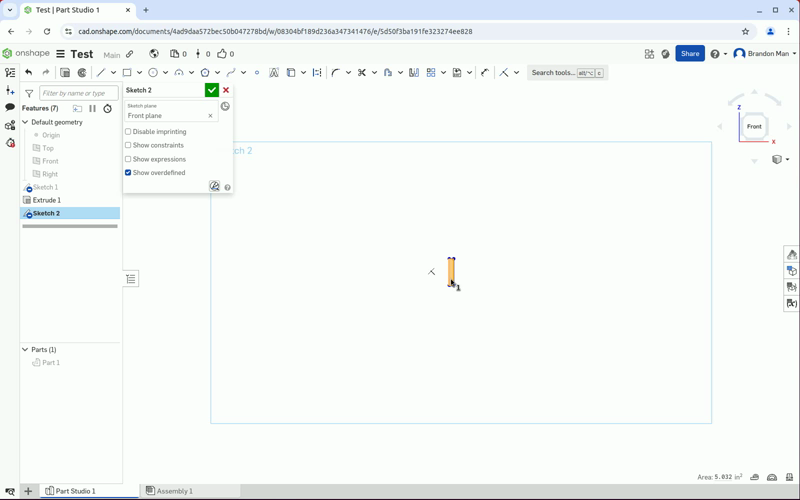
mouse_move(73, 352)
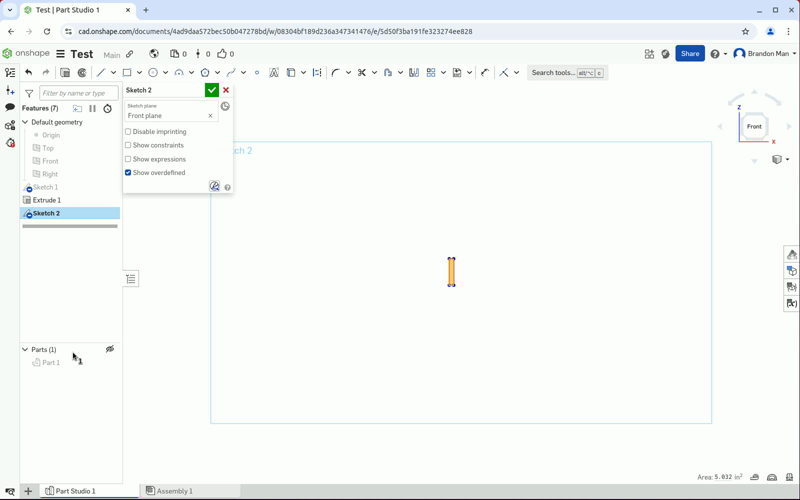
key(shift+y)
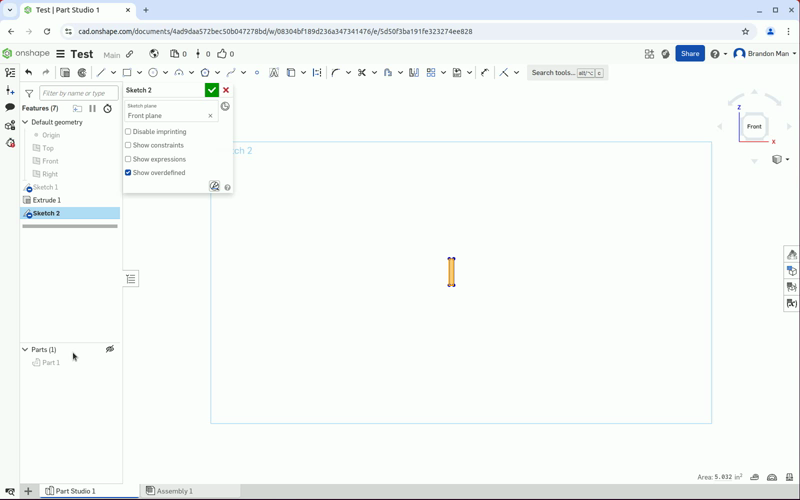
key(shift+e)
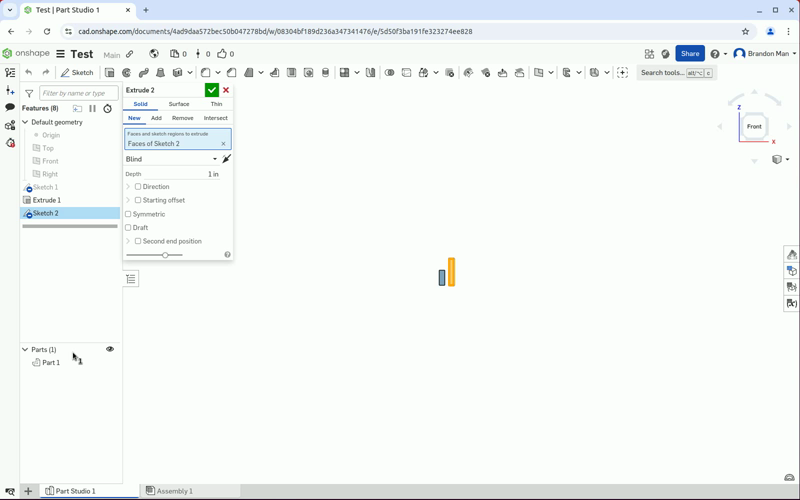
mouse_move(143, 106)
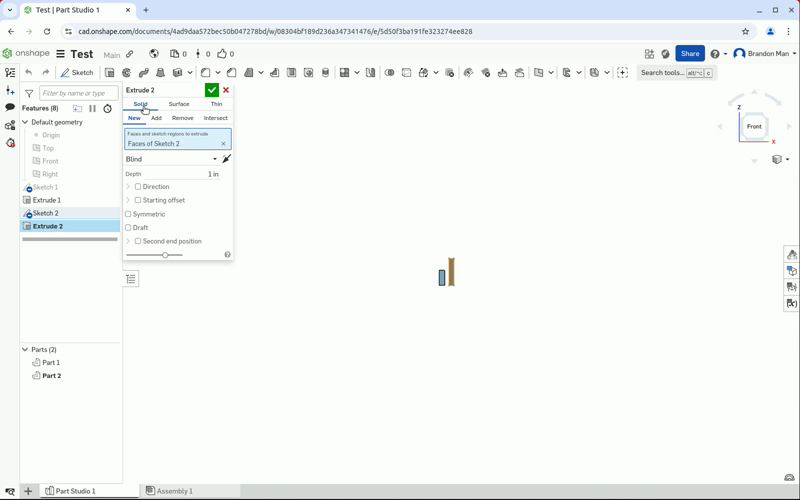
click(143, 106)
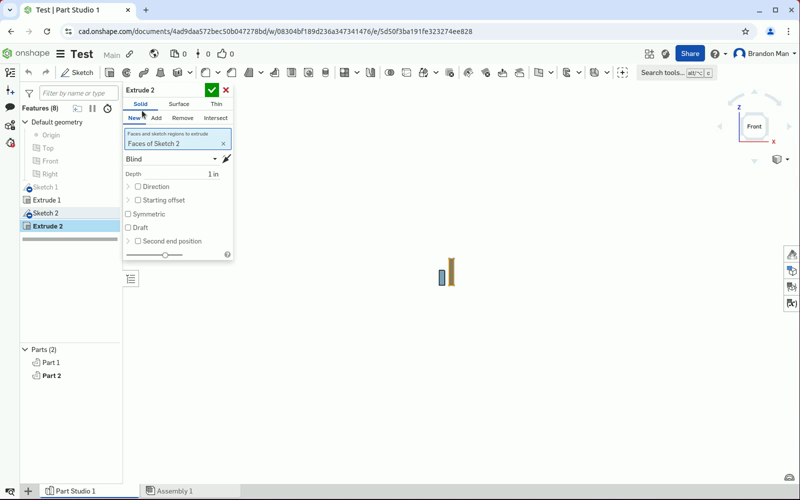
mouse_move(137, 120)
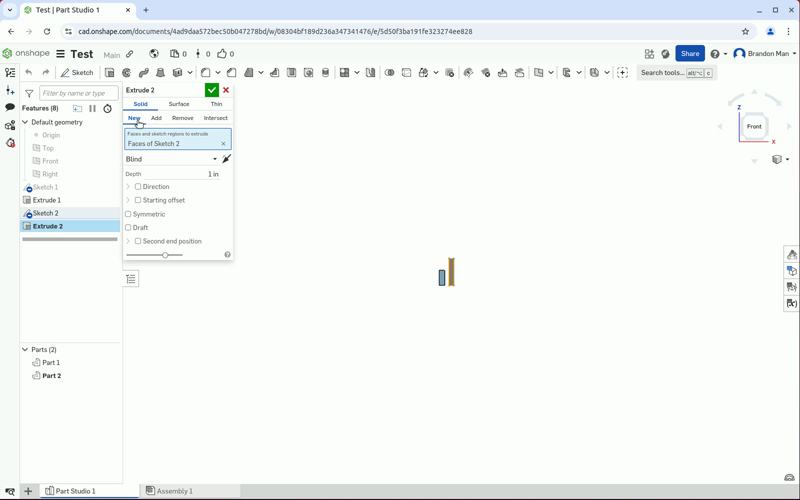
click(137, 120)
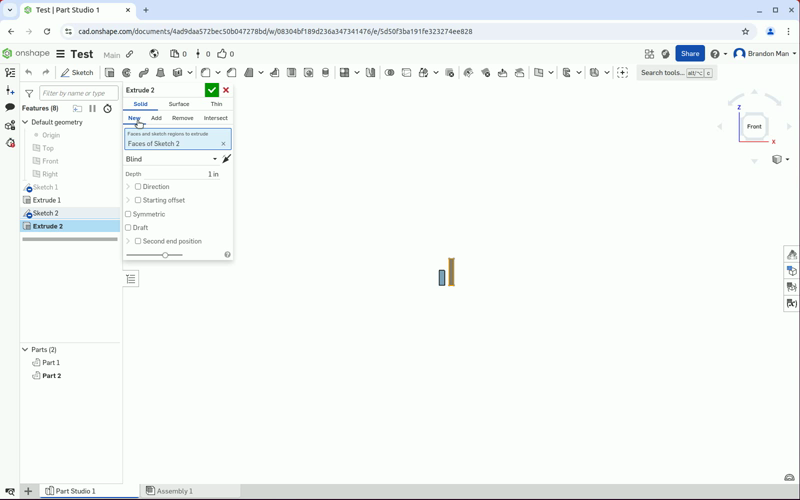
key(tab, 4)
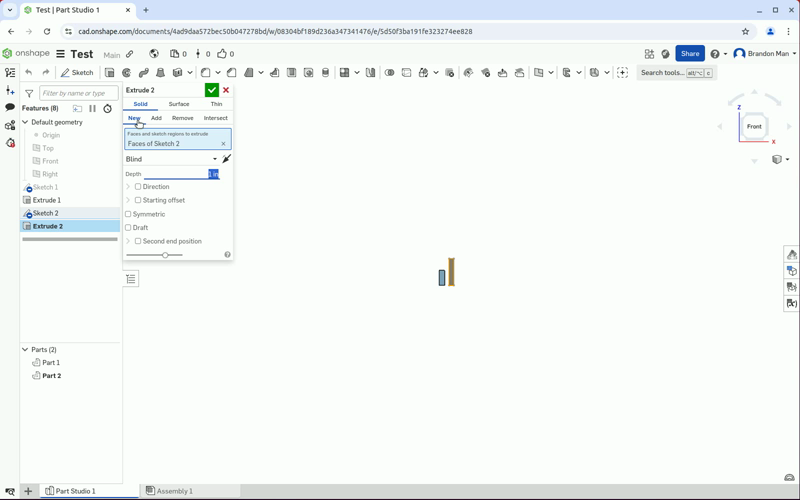
text(0.963)
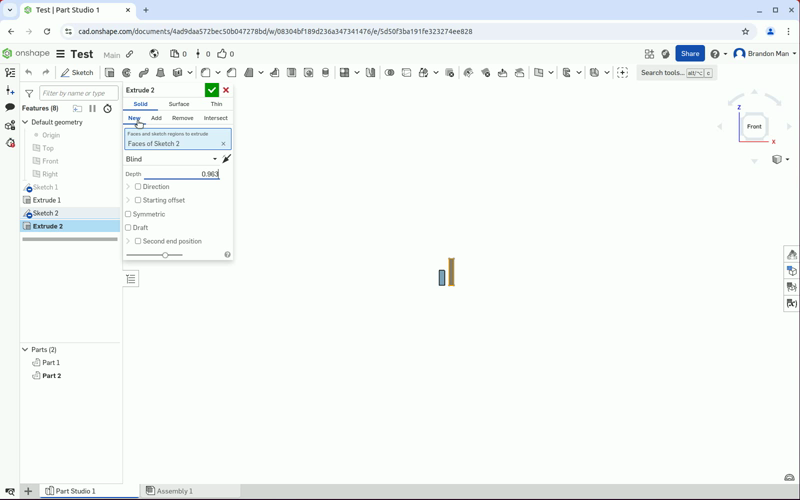
key(enter)
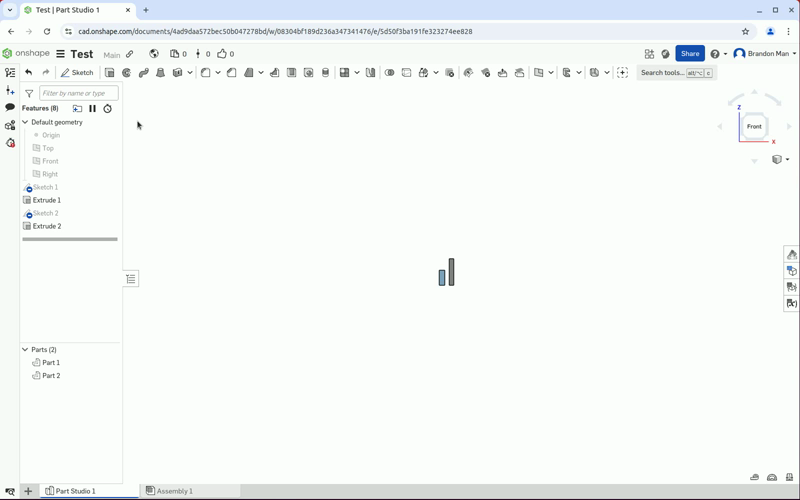
key(shift+h)
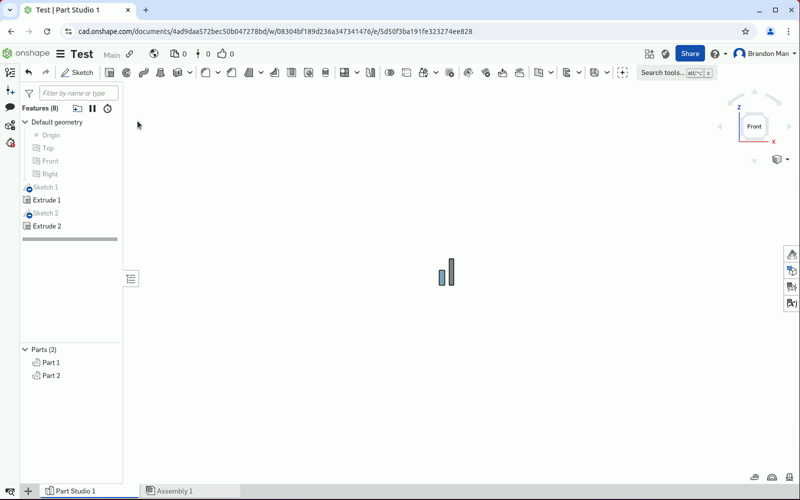
key(shift+h)
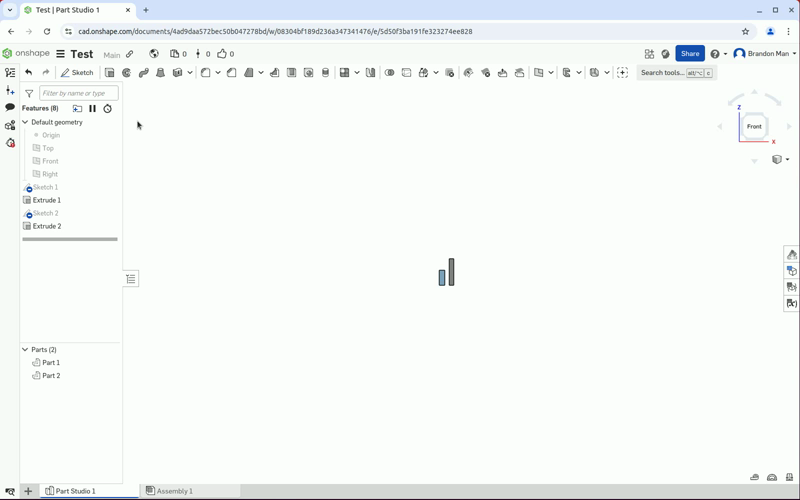
mouse_move(73, 189)
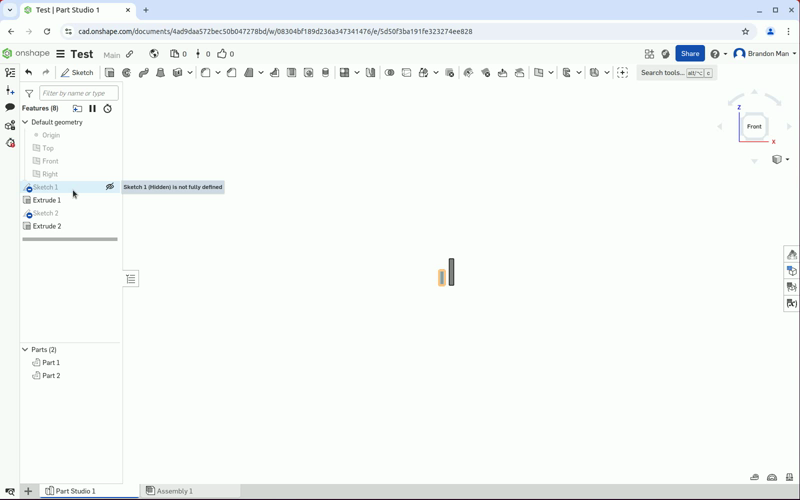
click(73, 189)
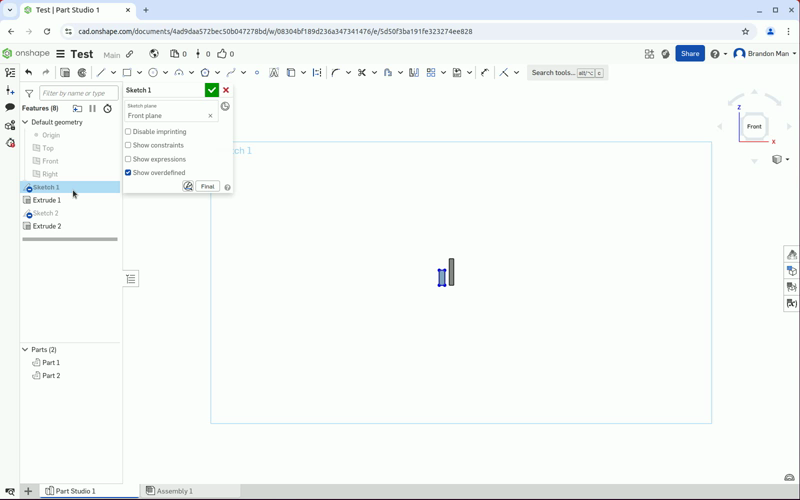
mouse_move(229, 92)
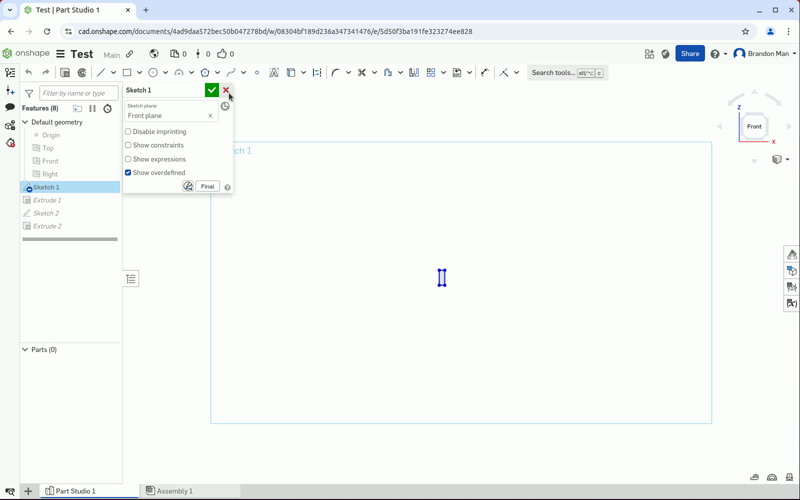
click(229, 92)
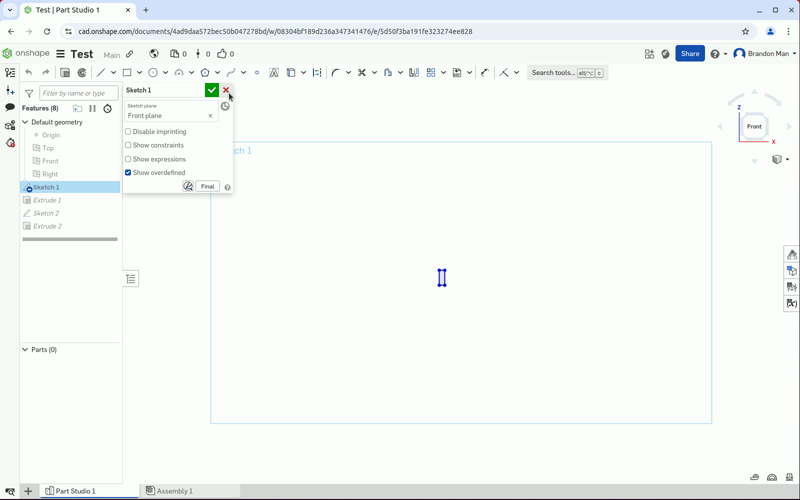
key(shift+s)
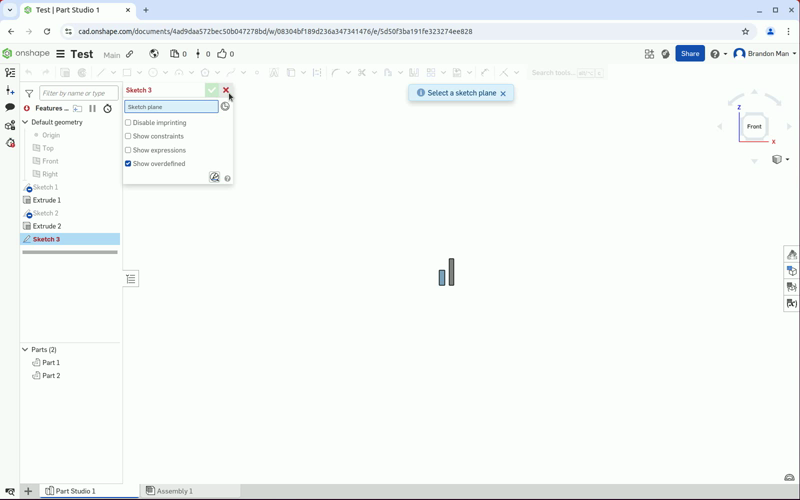
mouse_move(73, 163)
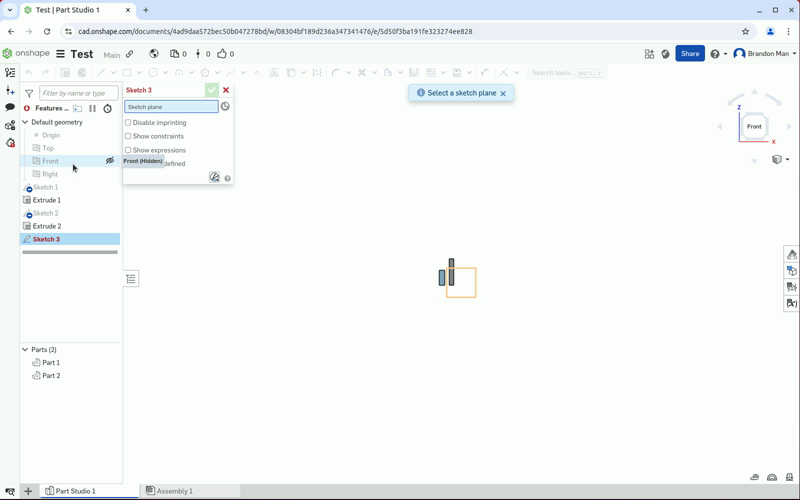
click(73, 163)
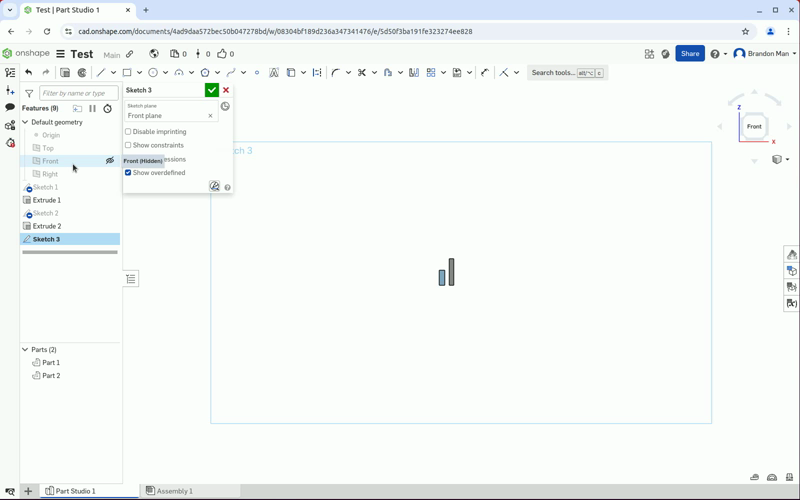
mouse_move(73, 352)
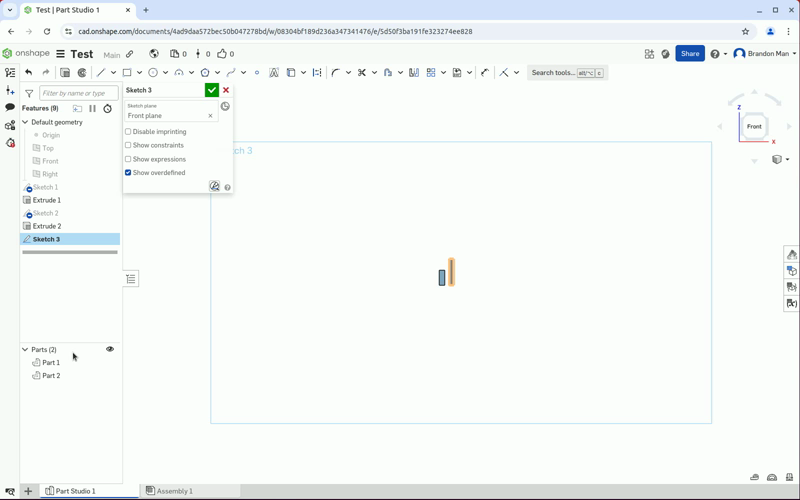
key(y)
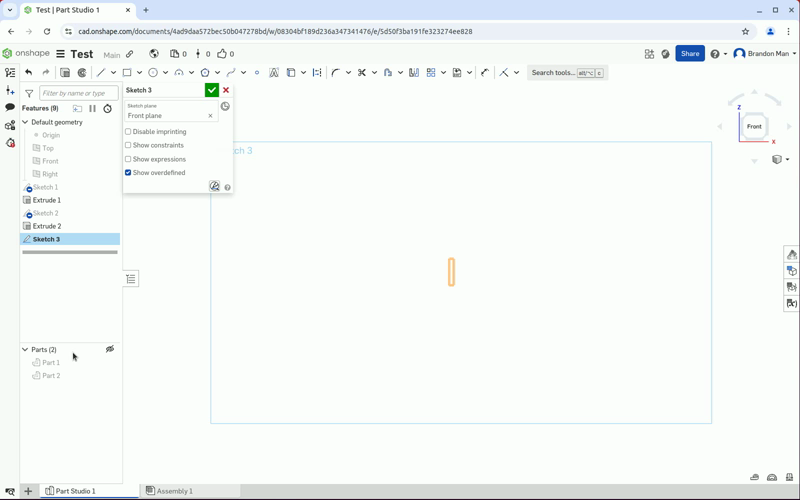
key(l)
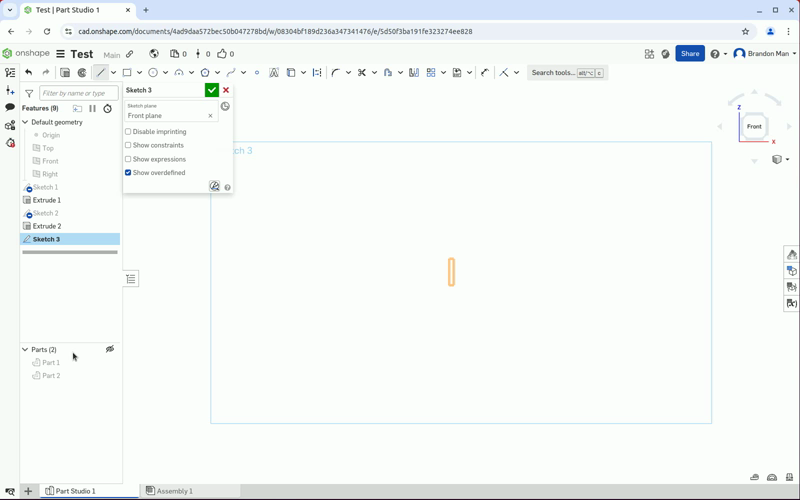
key_down(shift)
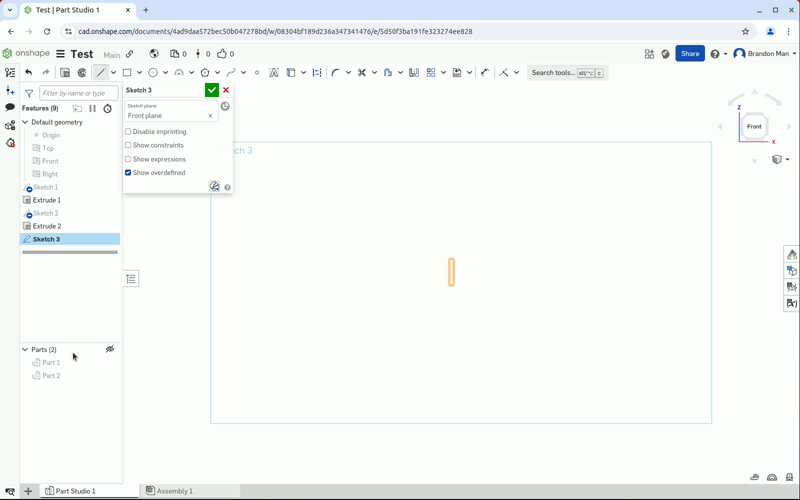
mouse_move(413, 275)
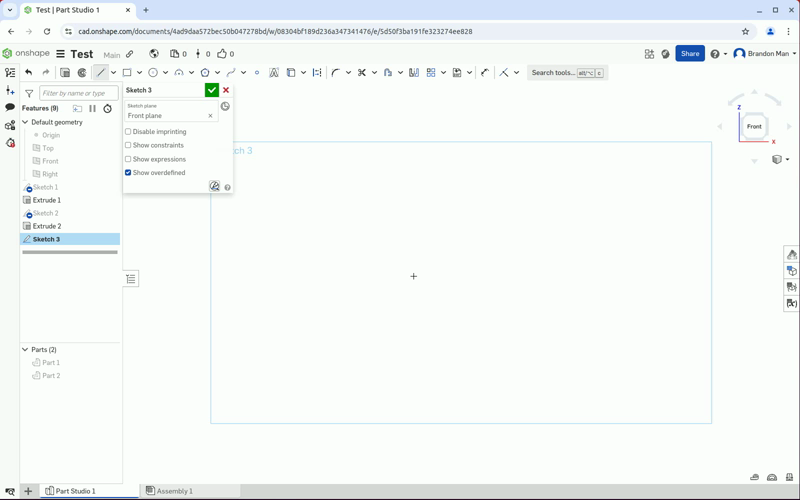
click(413, 275)
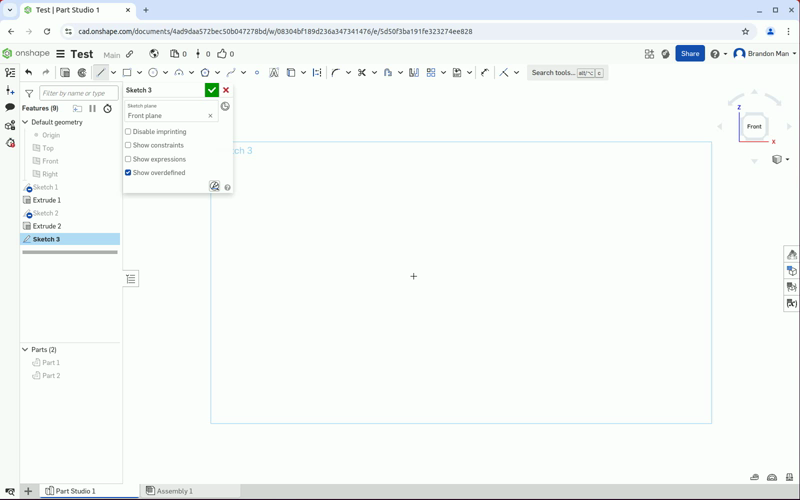
key_up(shift)
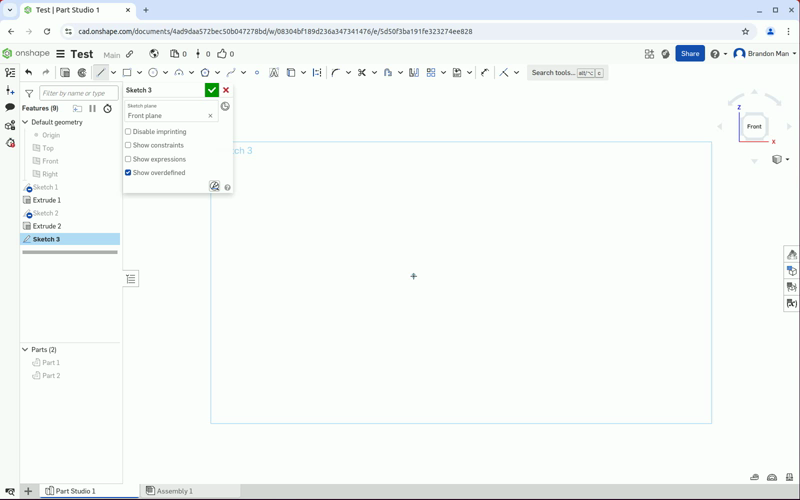
key_down(shift)
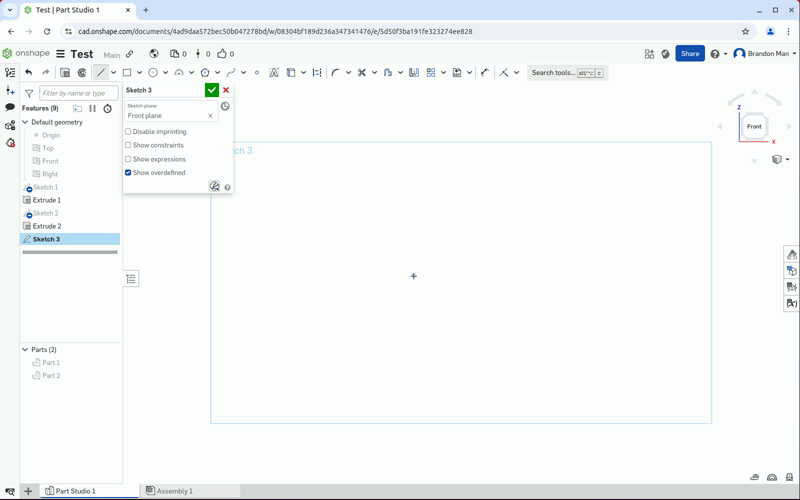
mouse_move(488, 276)
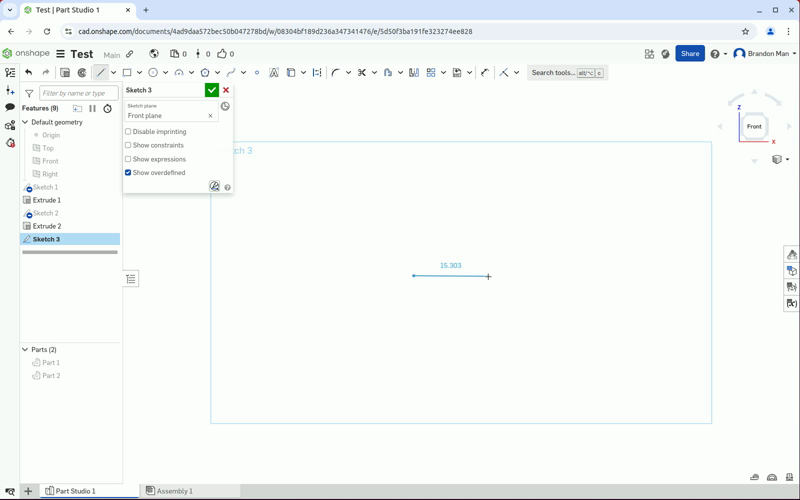
click(488, 276)
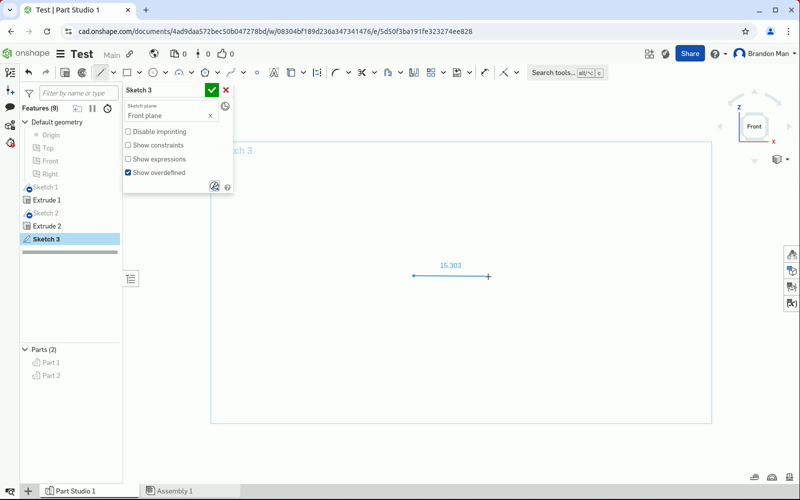
key_up(shift)
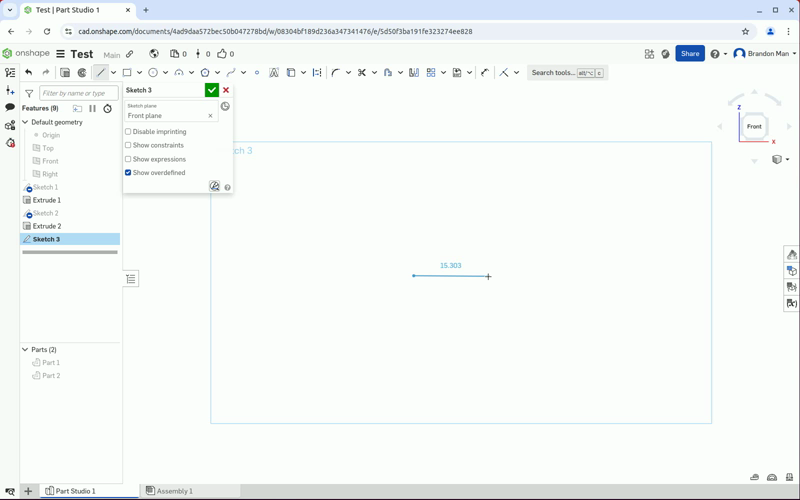
key_down(shift)
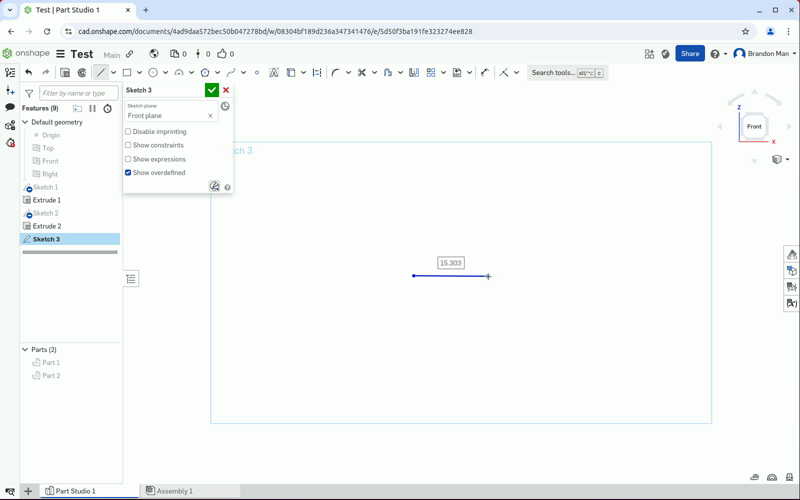
mouse_move(518, 276)
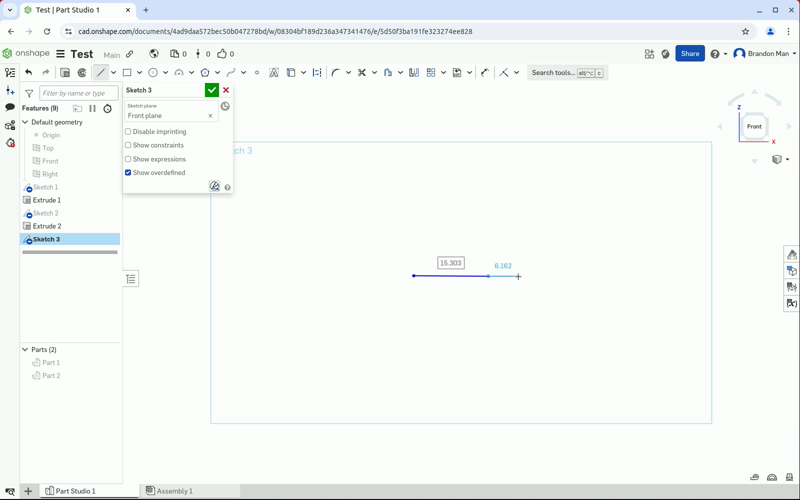
mouse_move(488, 271)
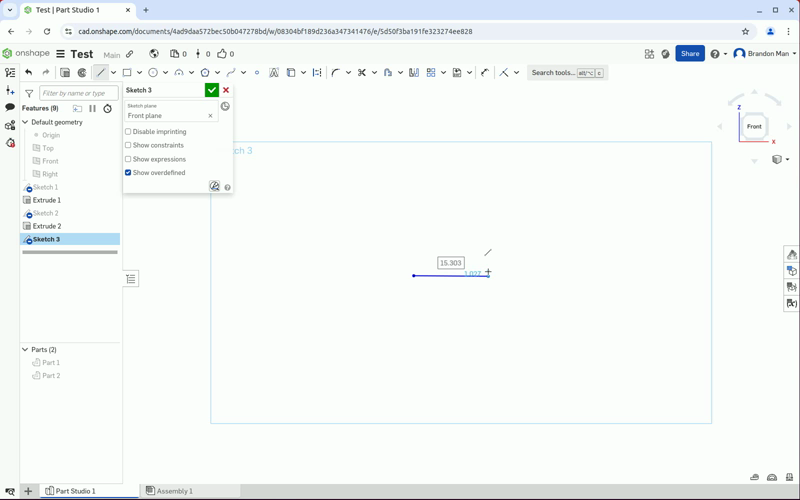
scroll(6)
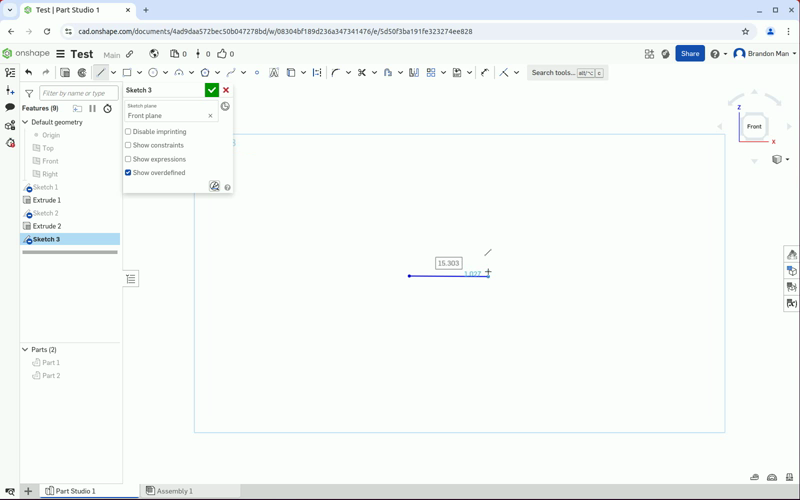
scroll(6)
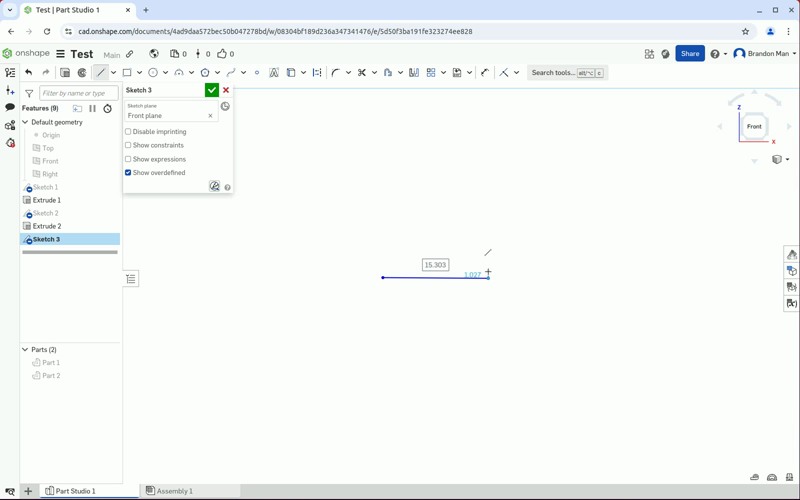
scroll(6)
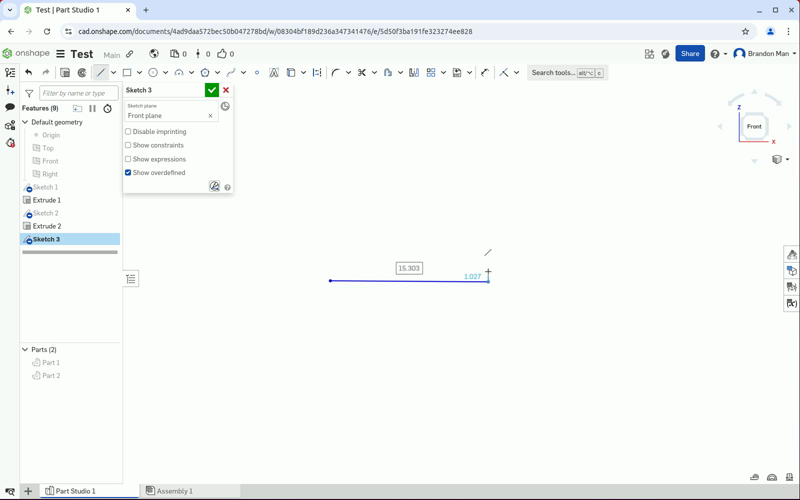
scroll(6)
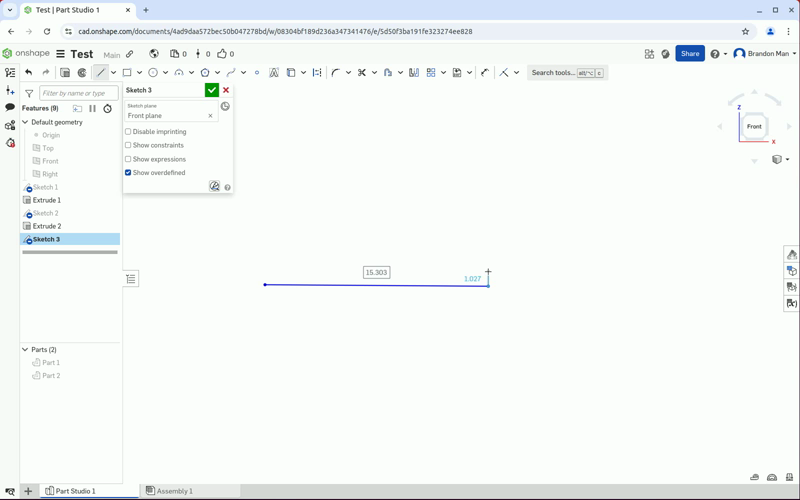
scroll(6)
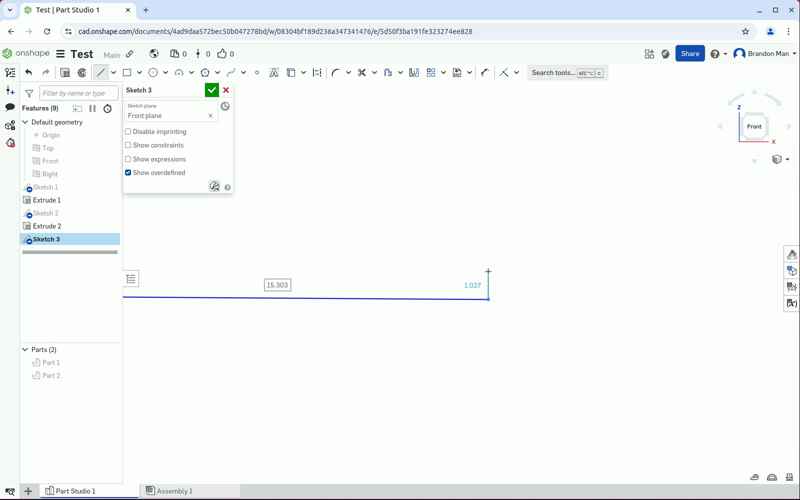
scroll(6)
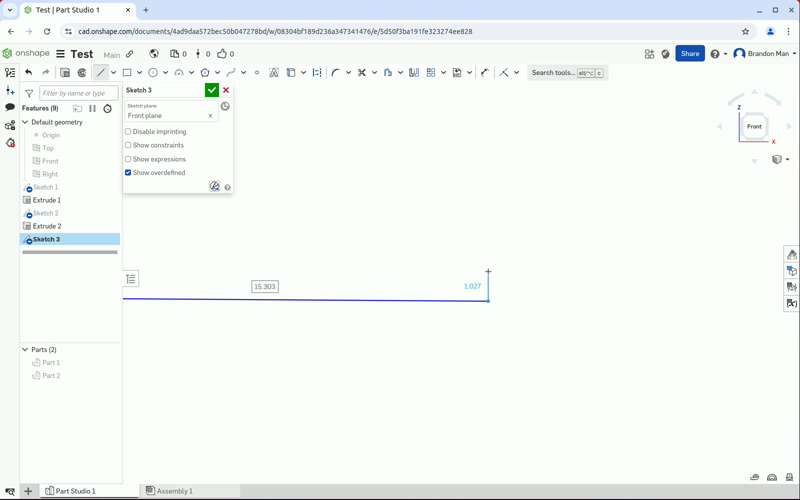
scroll(6)
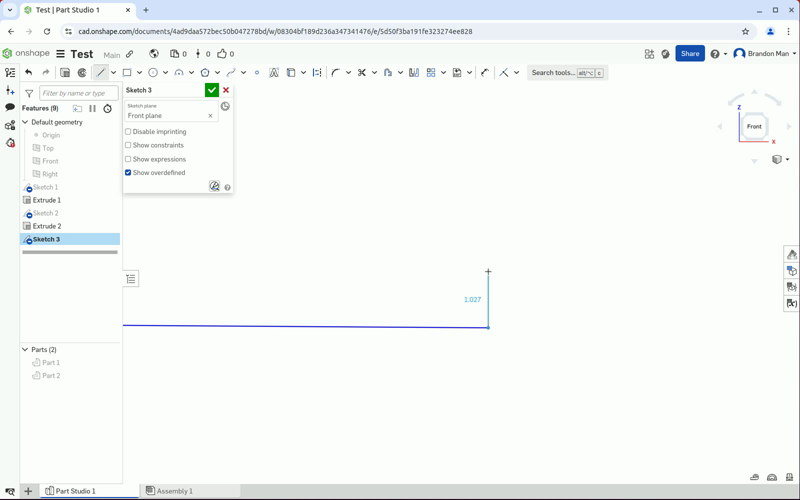
click(488, 271)
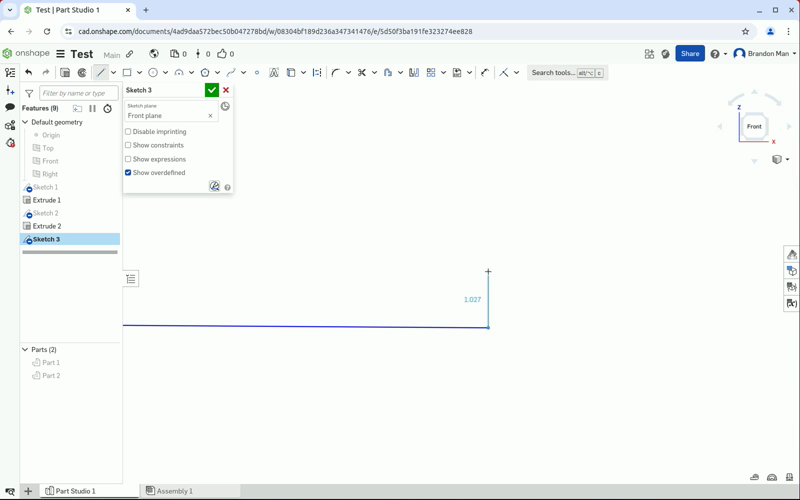
scroll(-6)
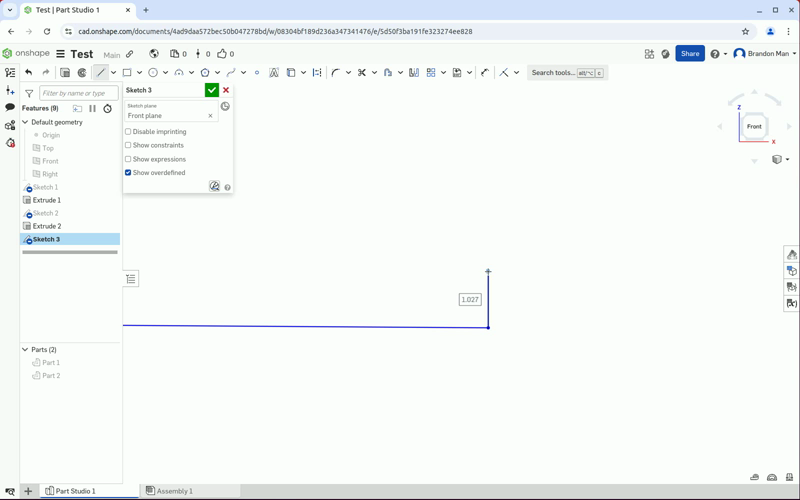
scroll(-6)
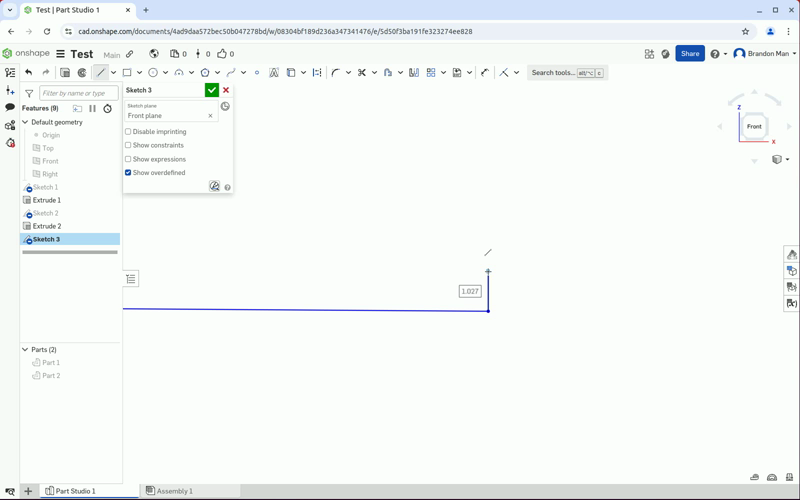
scroll(-6)
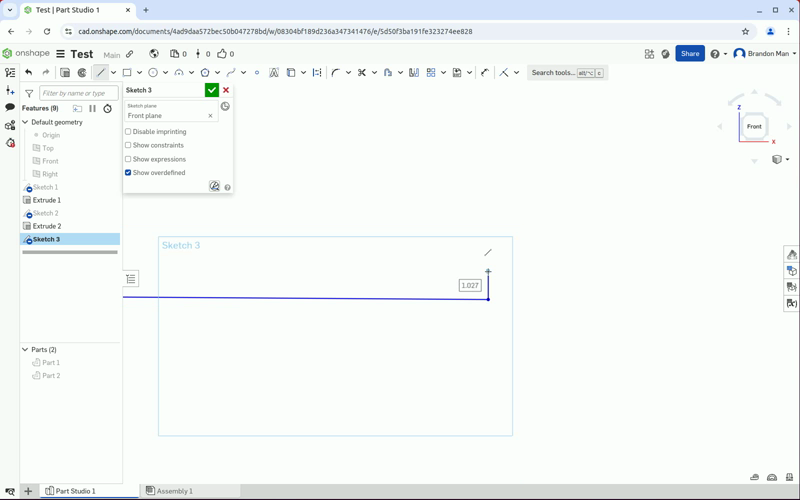
scroll(-6)
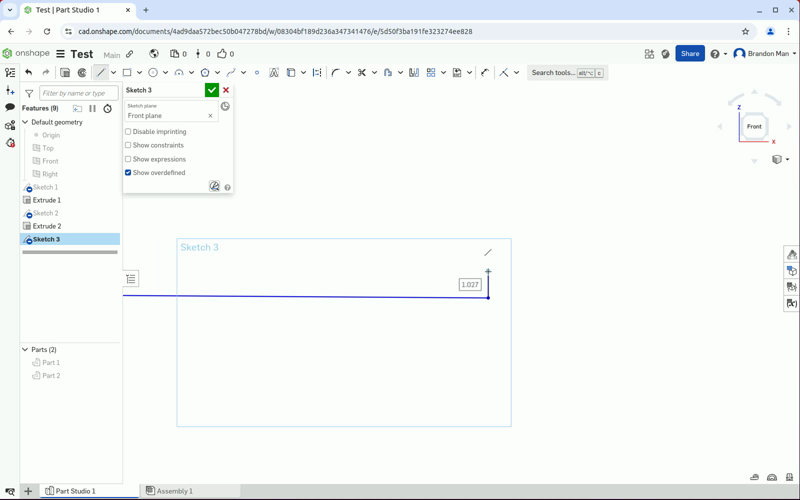
scroll(-6)
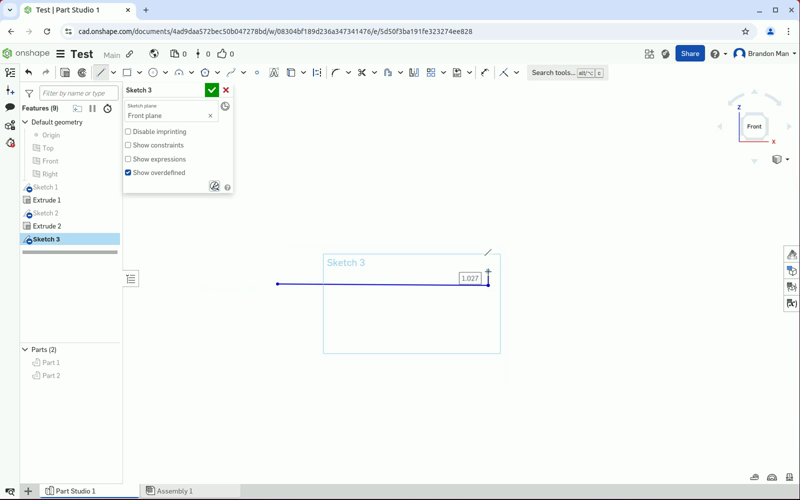
scroll(-6)
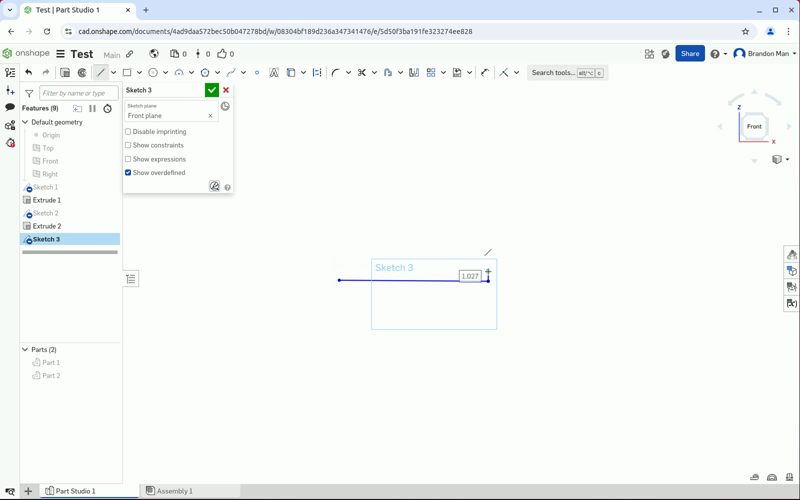
scroll(-6)
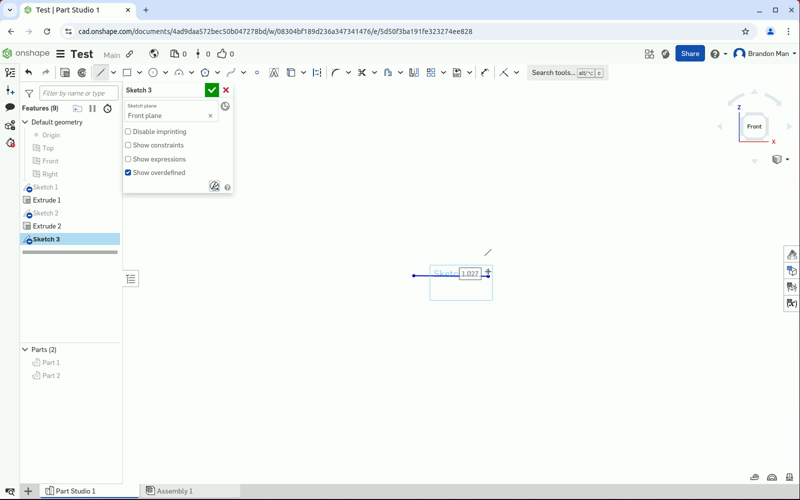
key_up(shift)
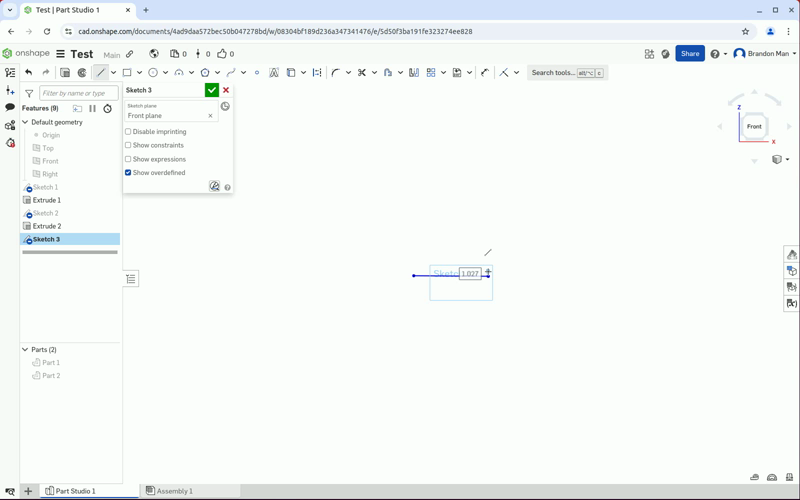
key_down(shift)
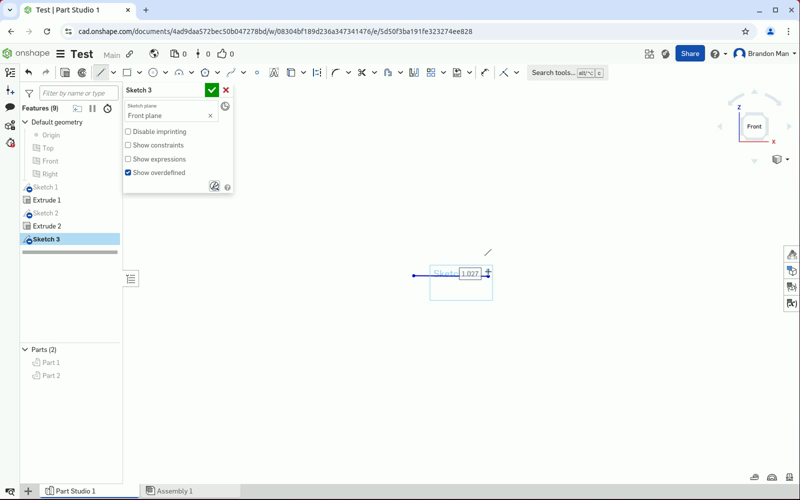
mouse_move(413, 271)
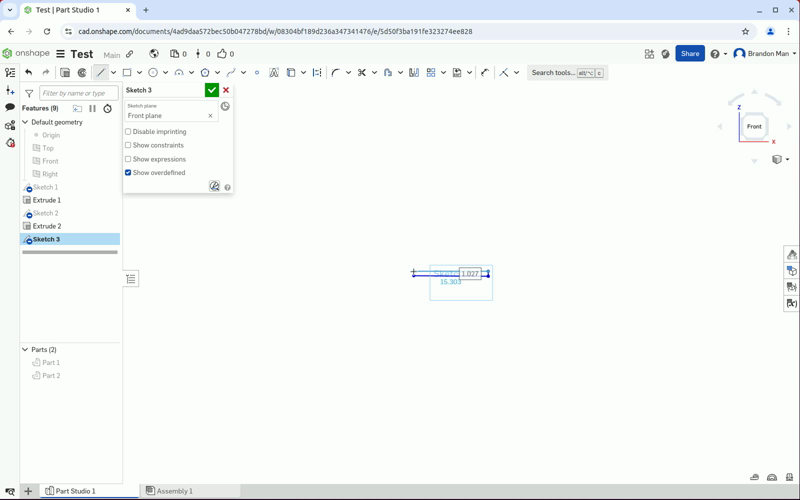
scroll(6)
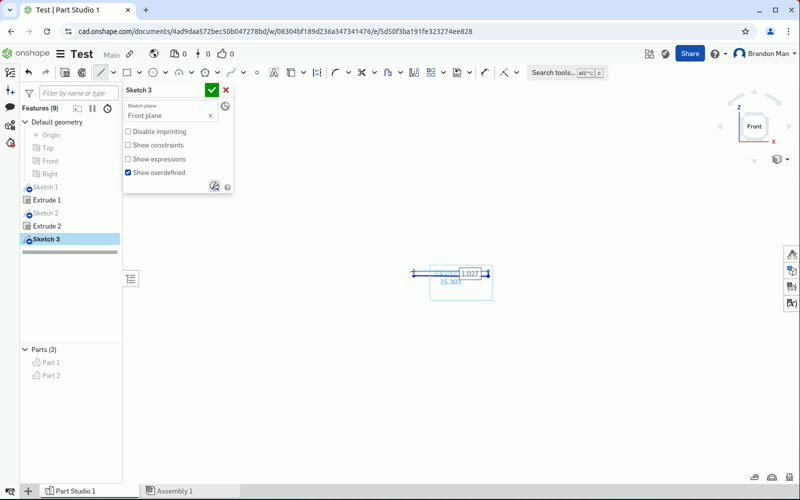
scroll(6)
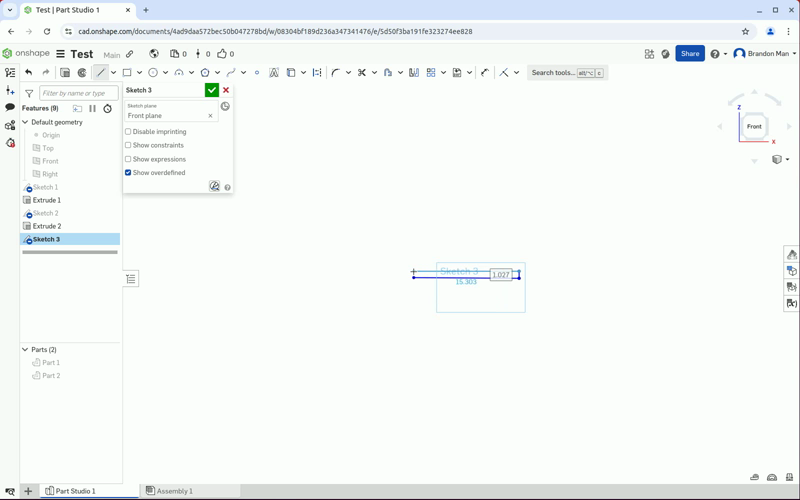
scroll(6)
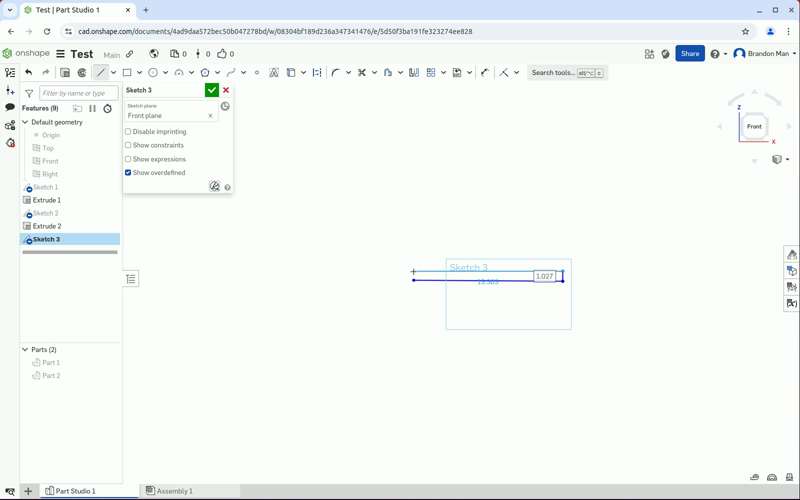
scroll(6)
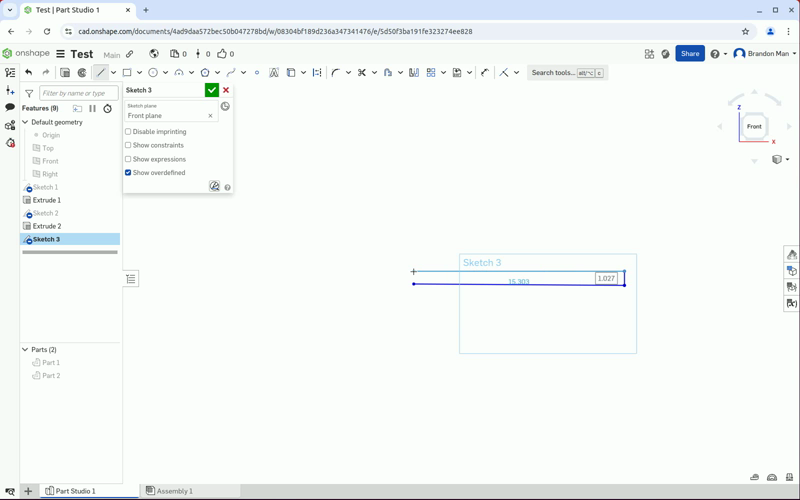
scroll(6)
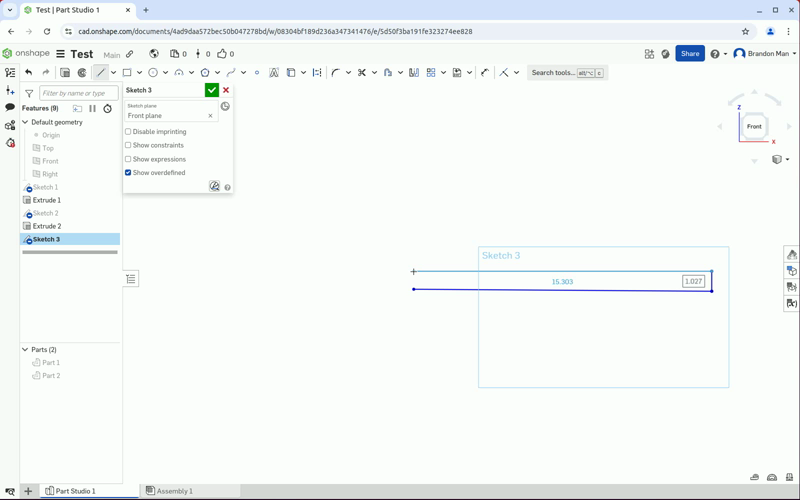
scroll(6)
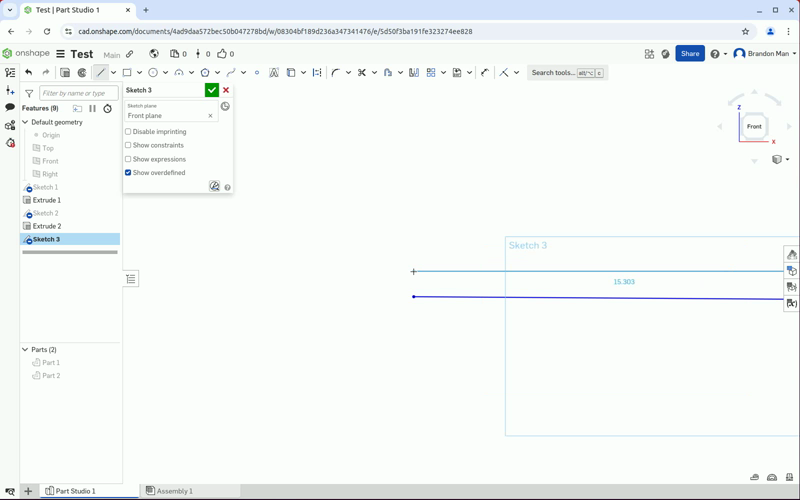
scroll(6)
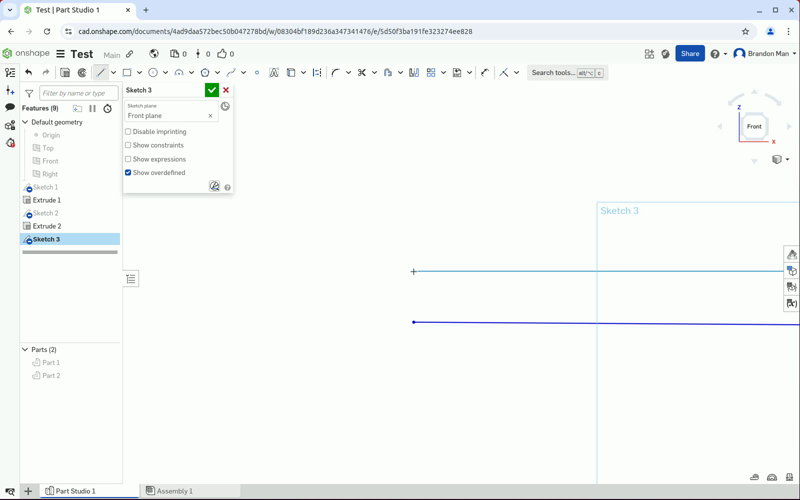
click(413, 271)
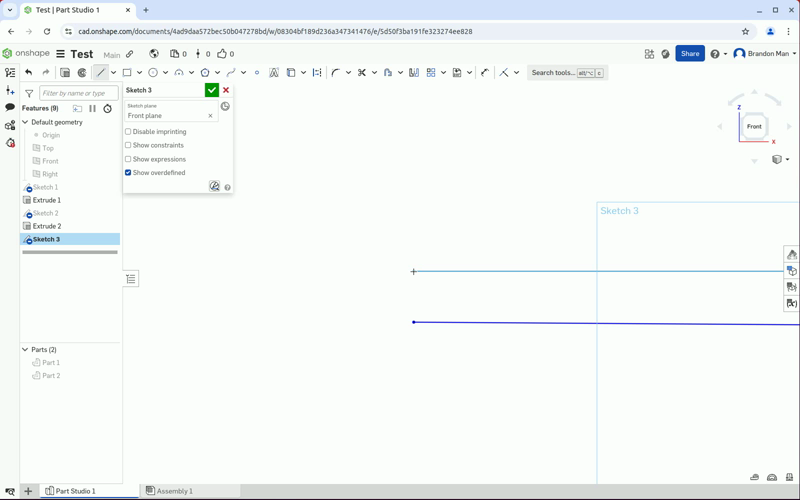
scroll(-6)
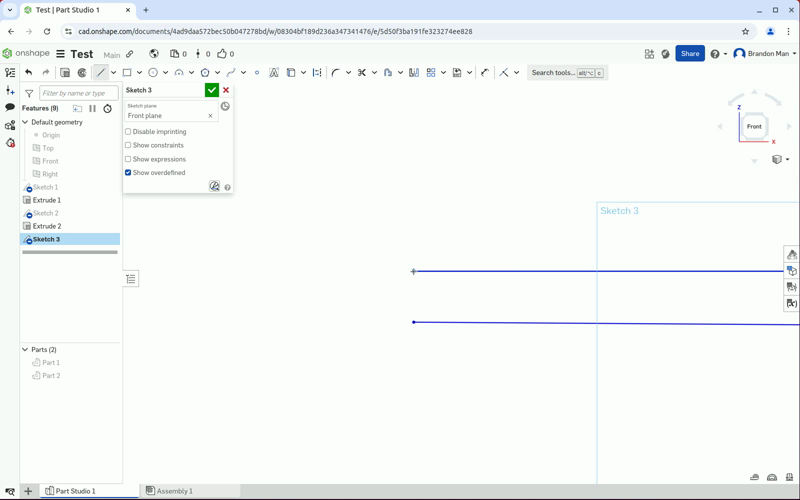
scroll(-6)
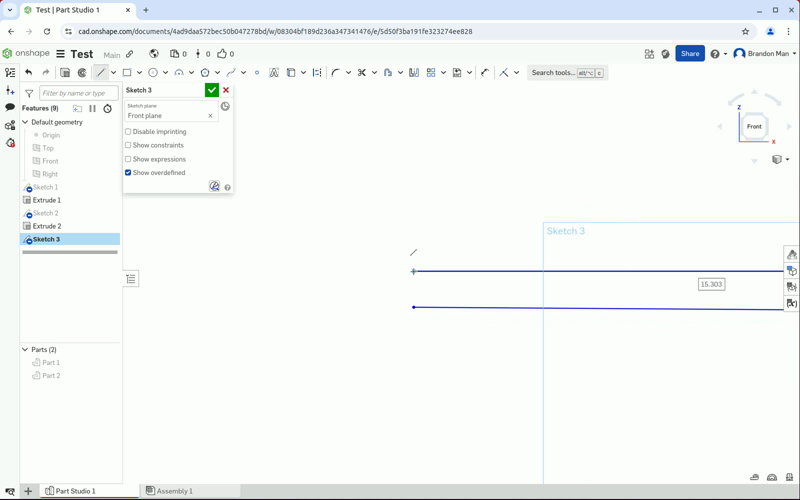
scroll(-6)
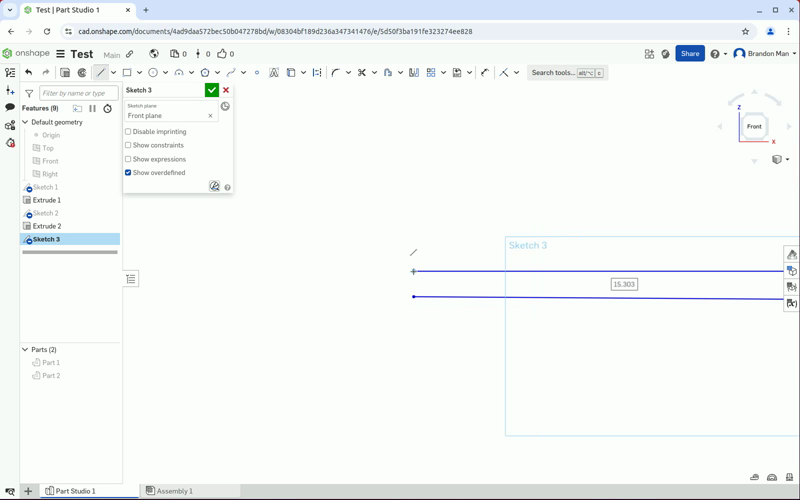
scroll(-6)
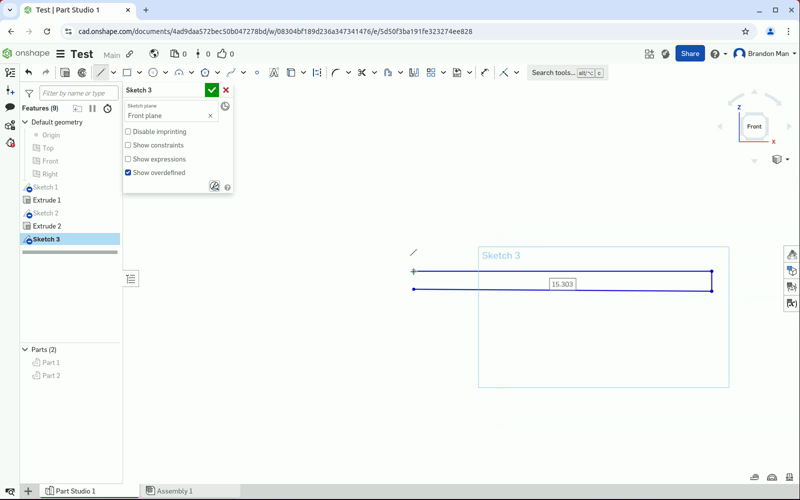
scroll(-6)
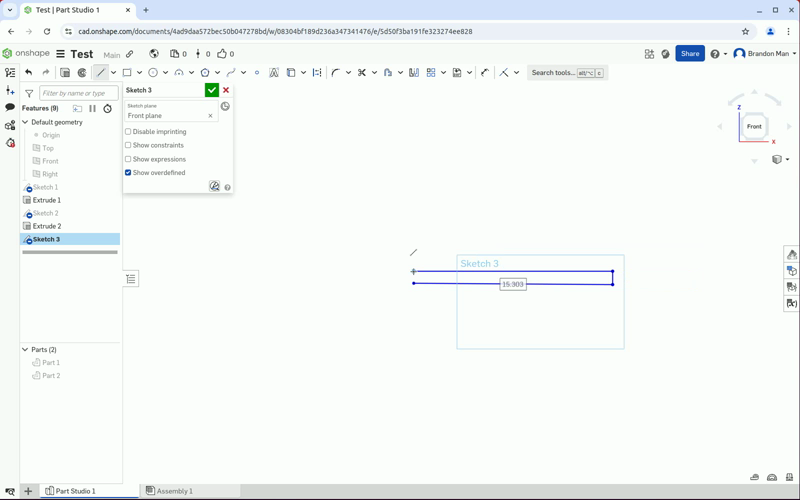
scroll(-6)
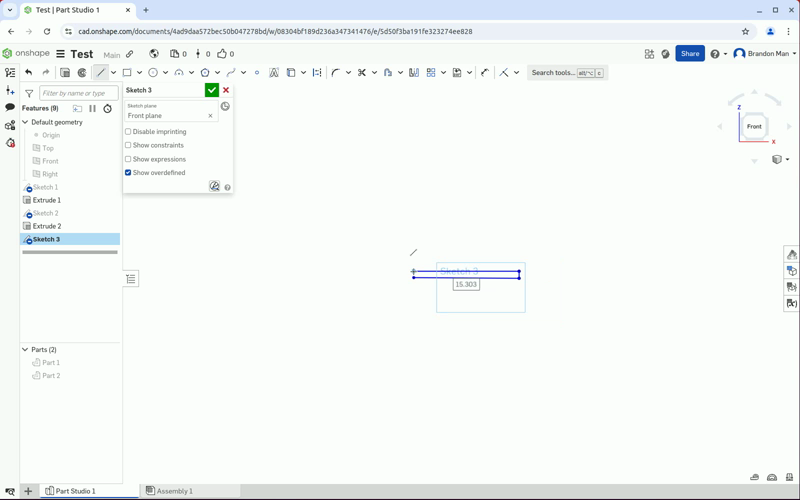
scroll(-6)
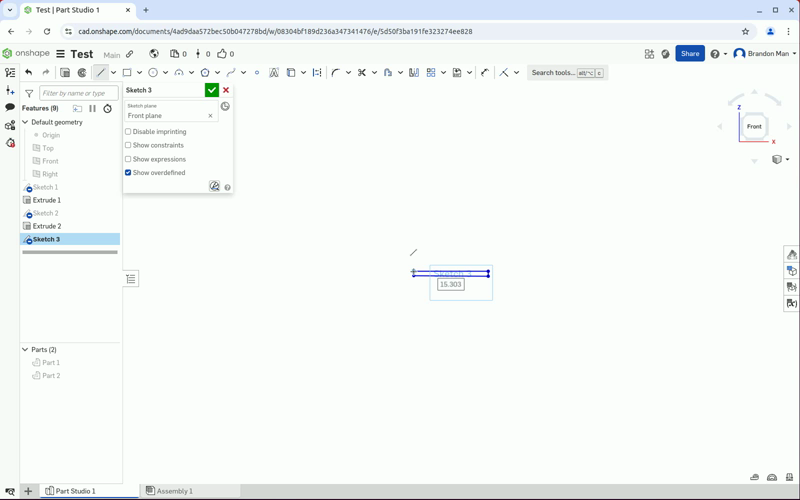
key_up(shift)
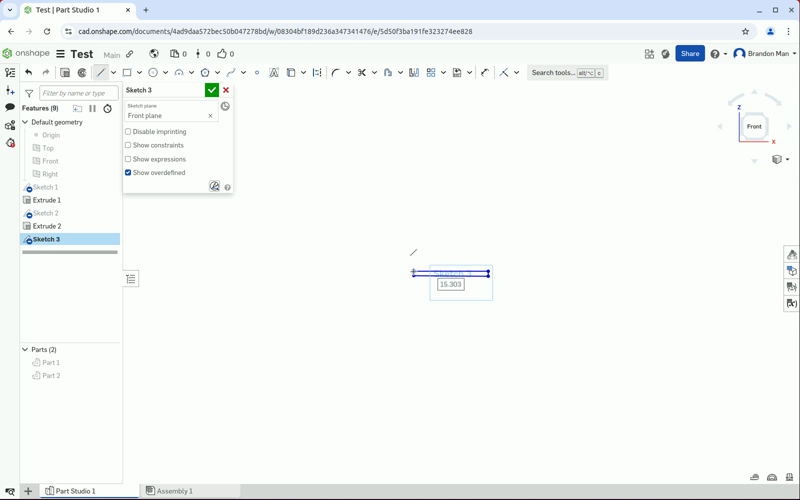
mouse_move(444, 271)
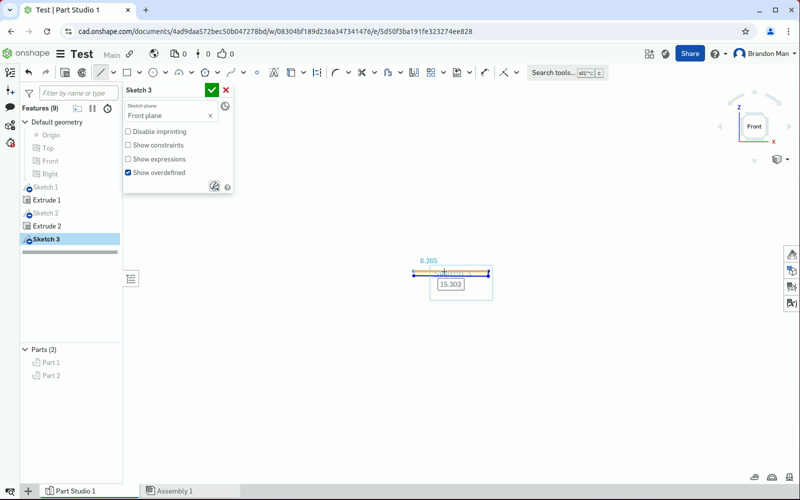
key_down(shift)
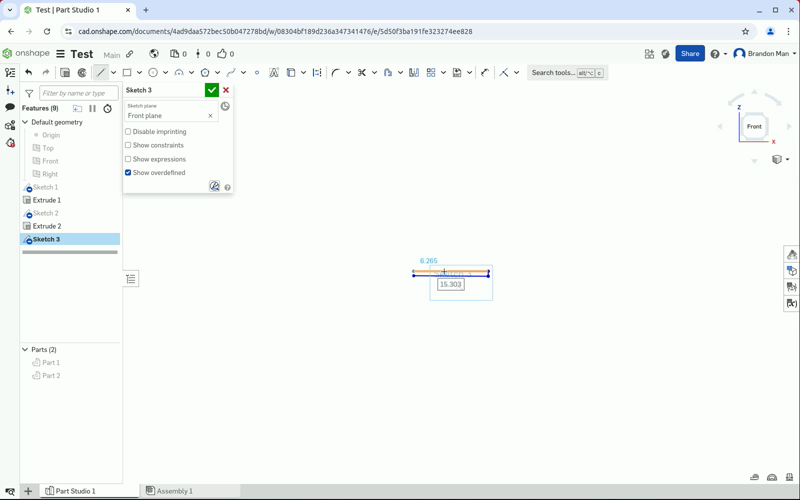
mouse_move(413, 275)
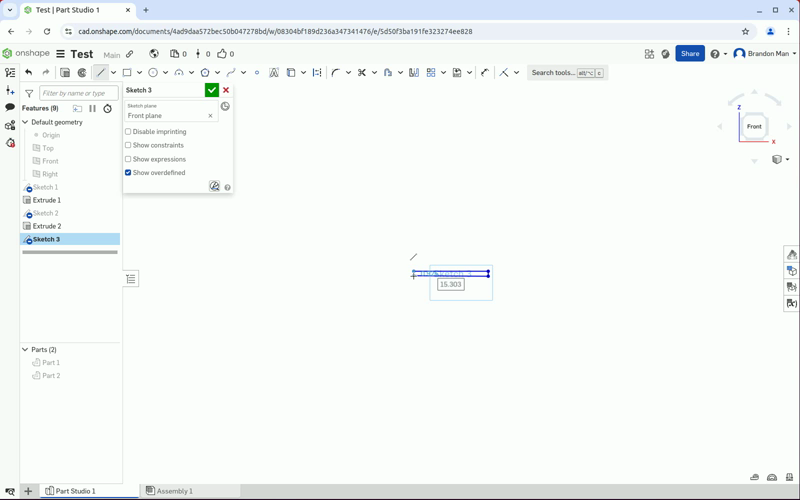
scroll(6)
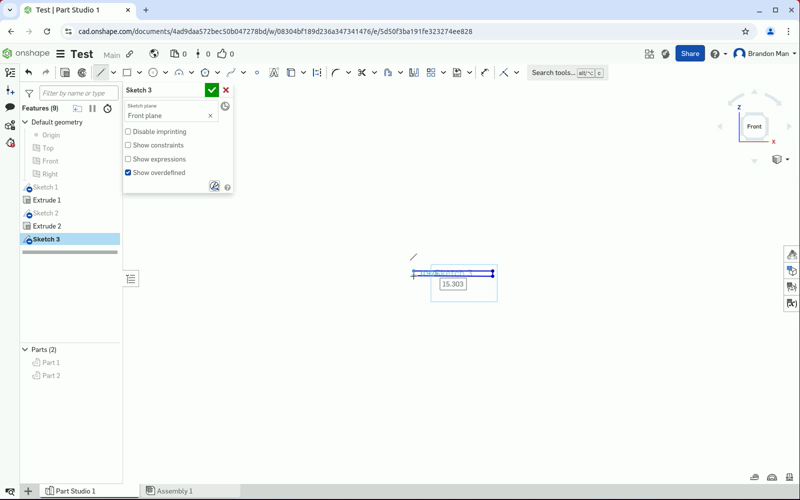
scroll(6)
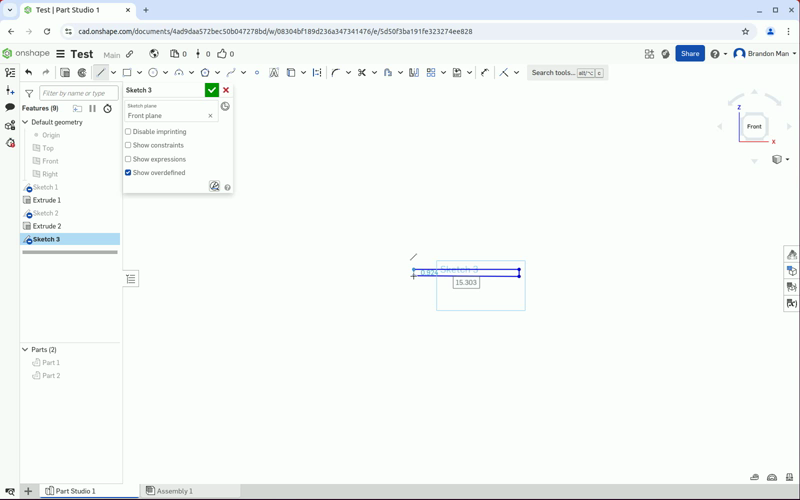
scroll(6)
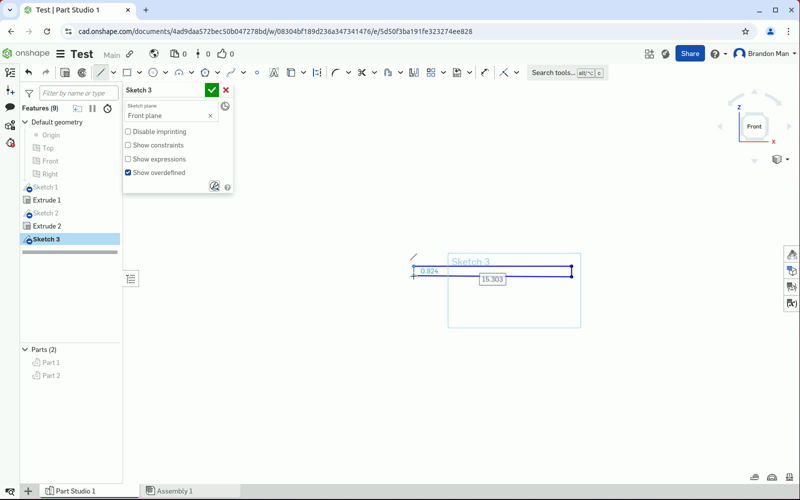
scroll(6)
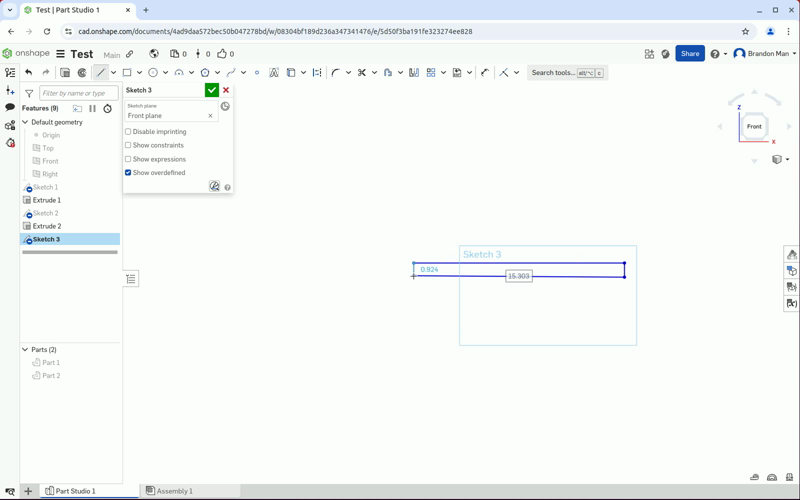
scroll(6)
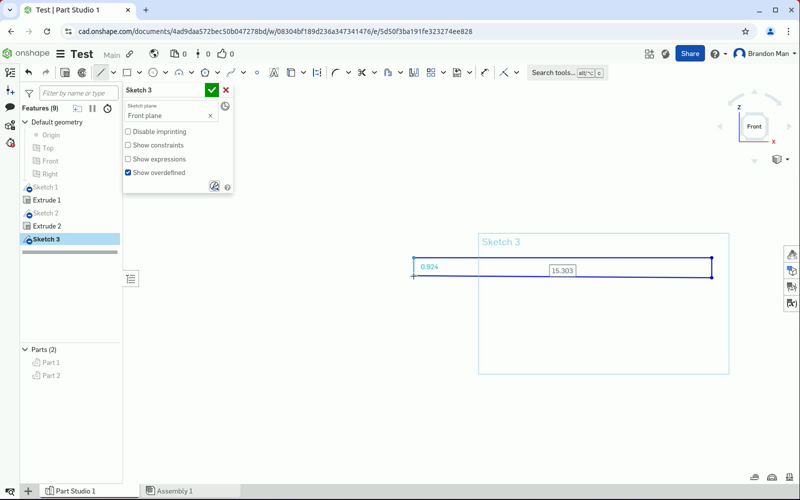
scroll(6)
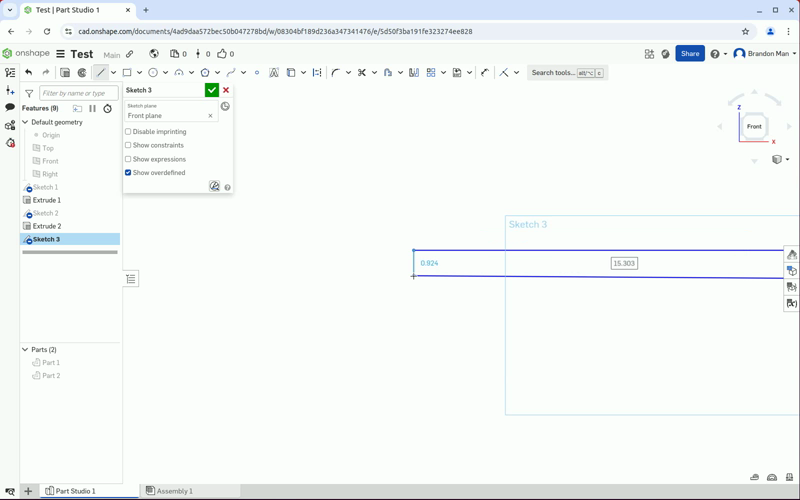
scroll(6)
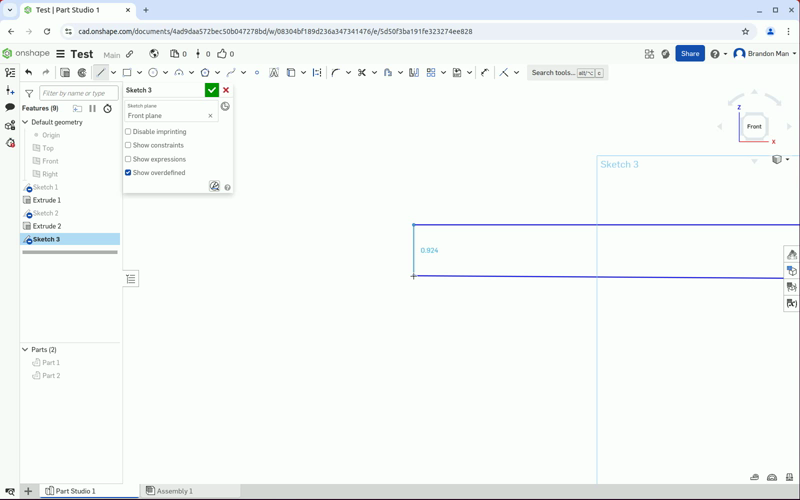
key_up(shift)
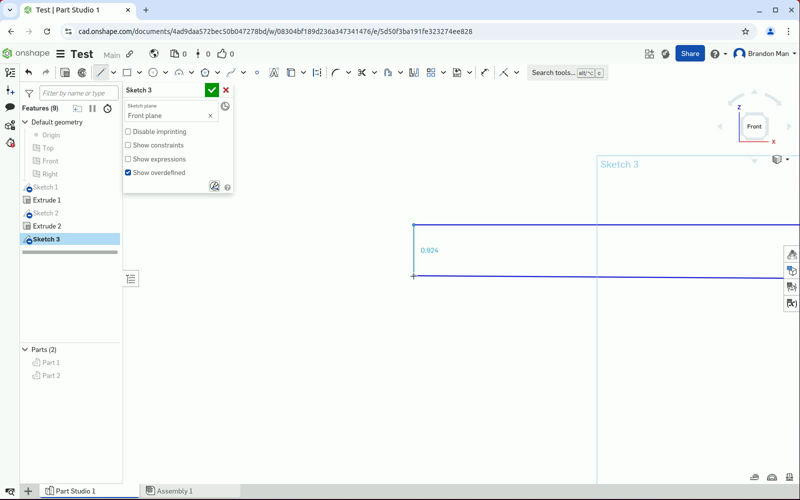
click(413, 275)
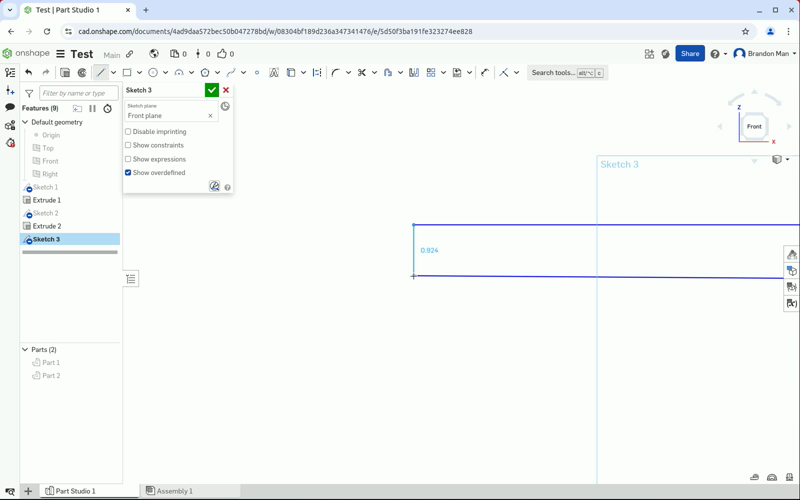
scroll(-6)
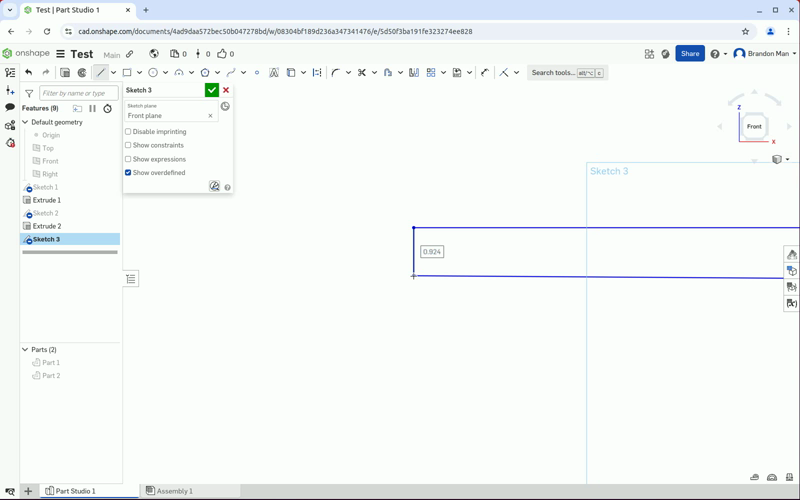
scroll(-6)
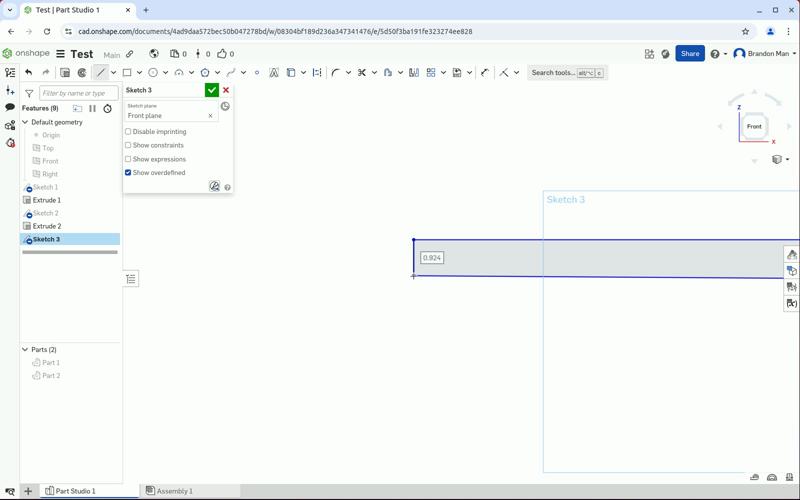
scroll(-6)
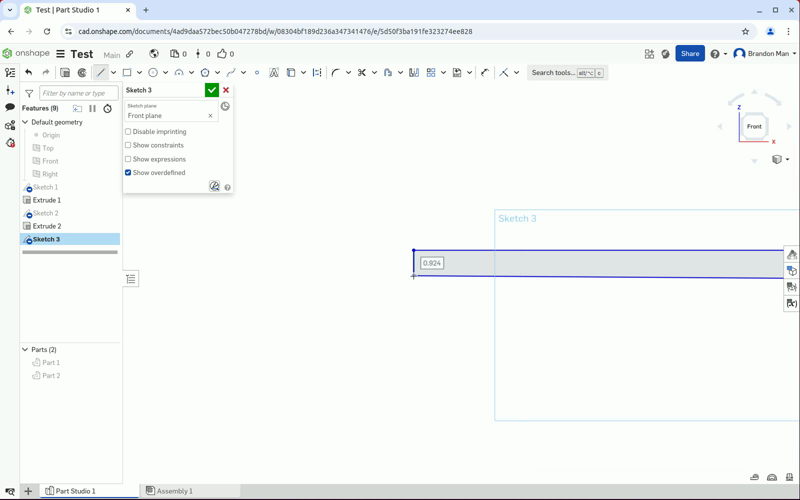
scroll(-6)
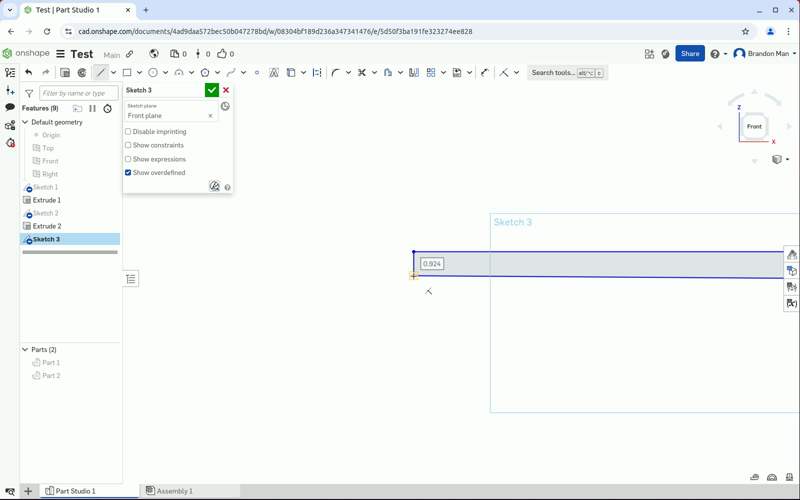
scroll(-6)
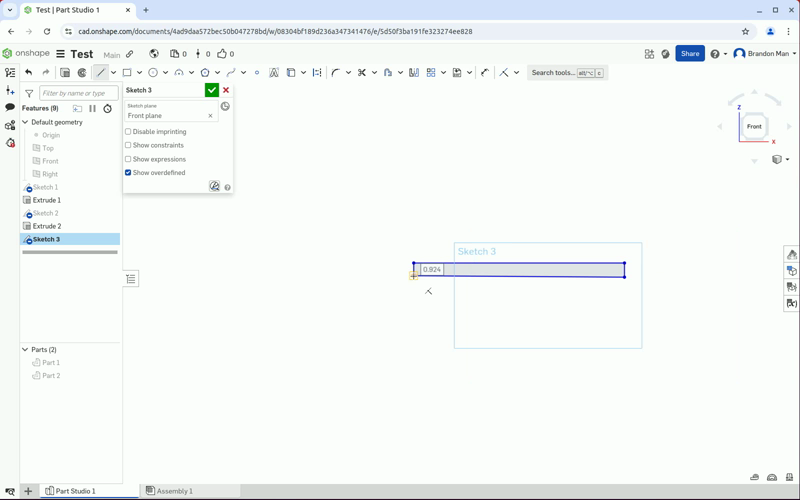
scroll(-6)
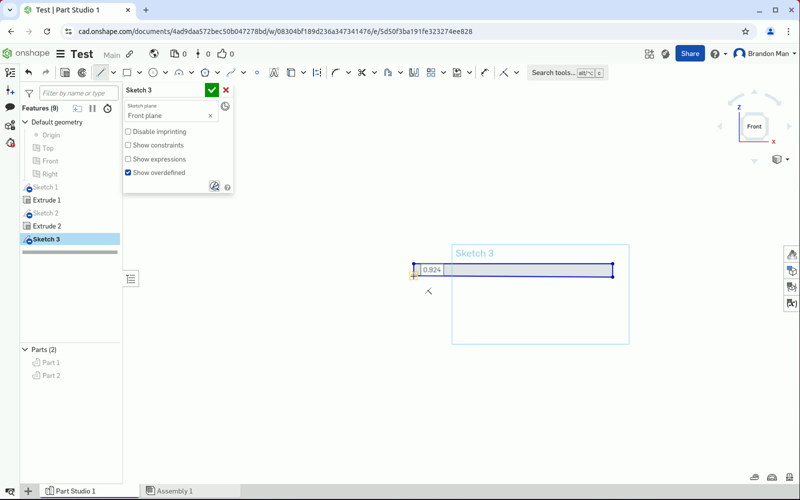
scroll(-6)
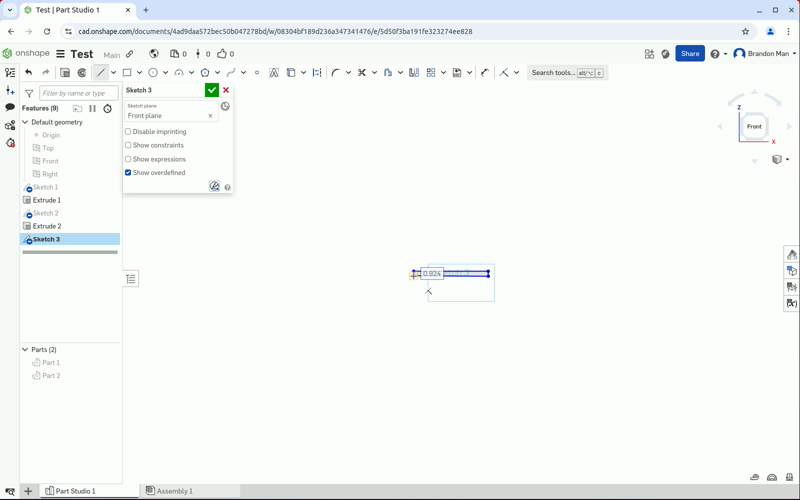
key(esc)
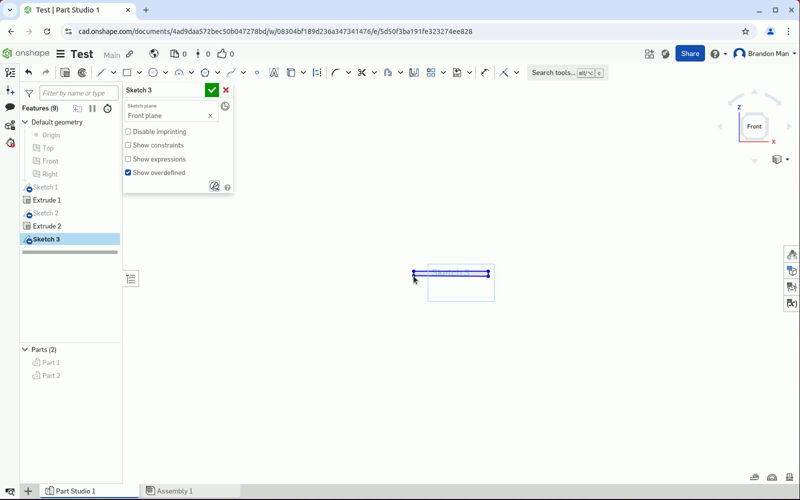
mouse_move(474, 275)
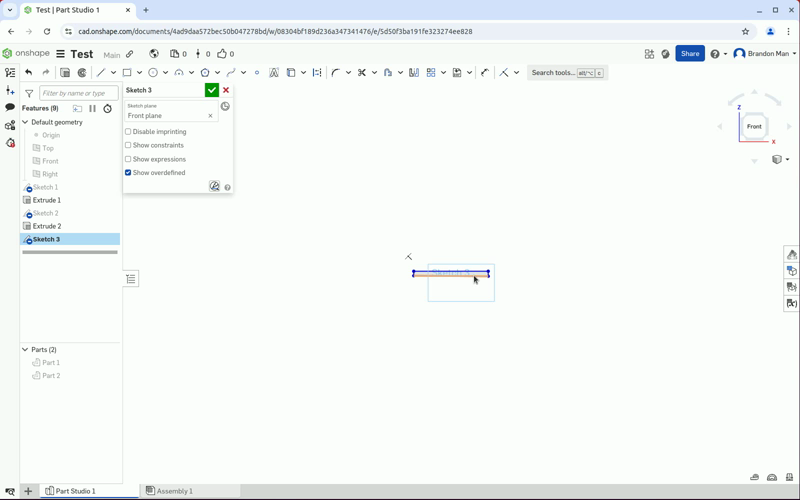
scroll(6)
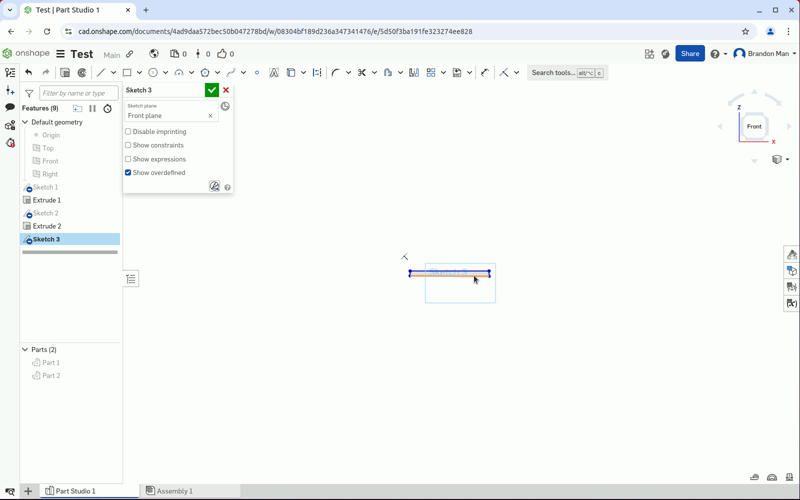
scroll(6)
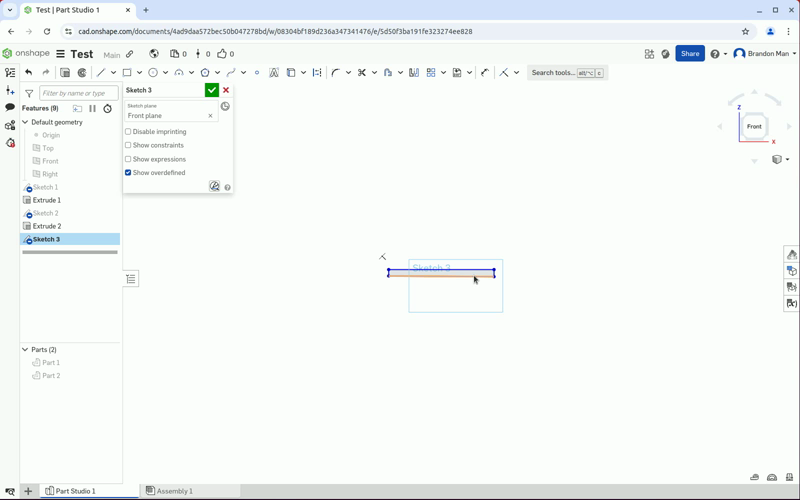
scroll(6)
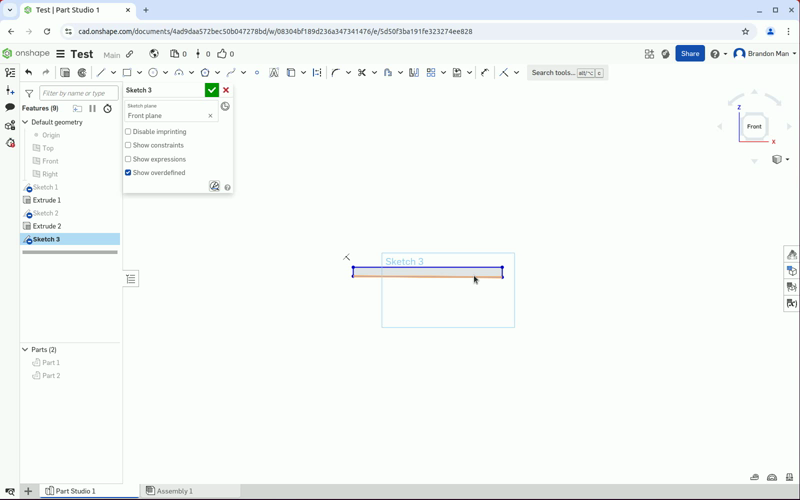
scroll(6)
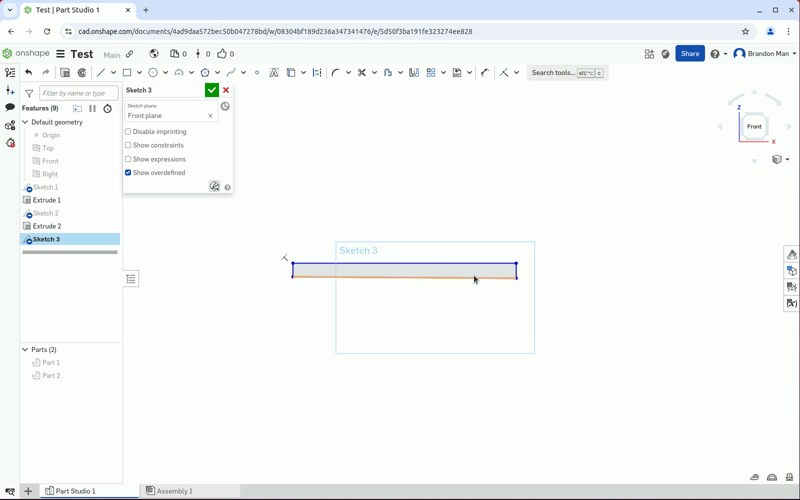
scroll(6)
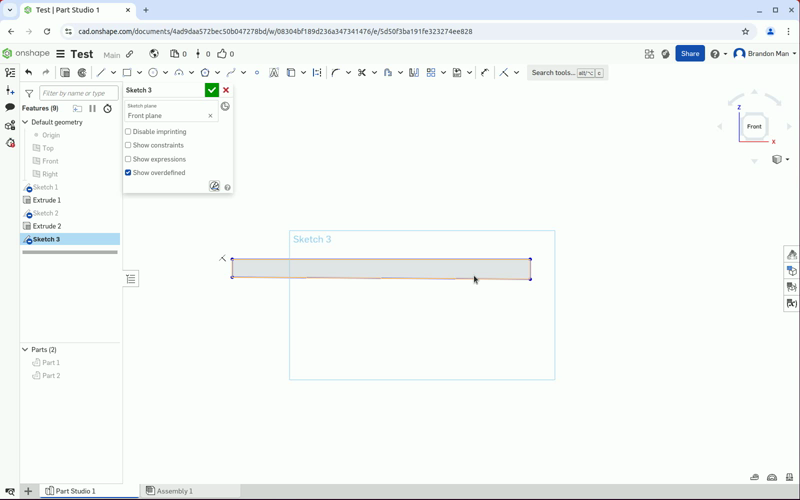
scroll(6)
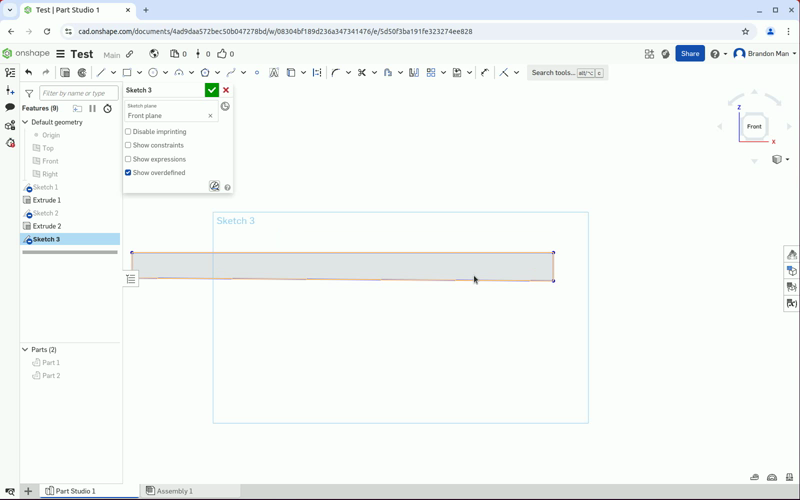
scroll(6)
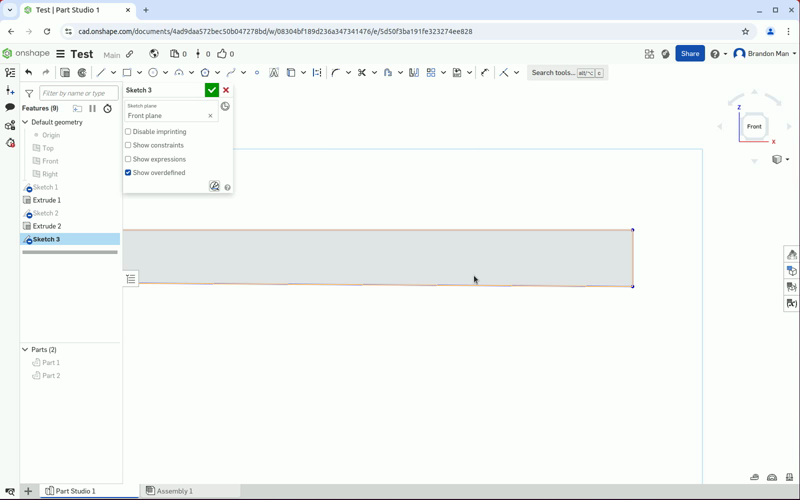
click(474, 275)
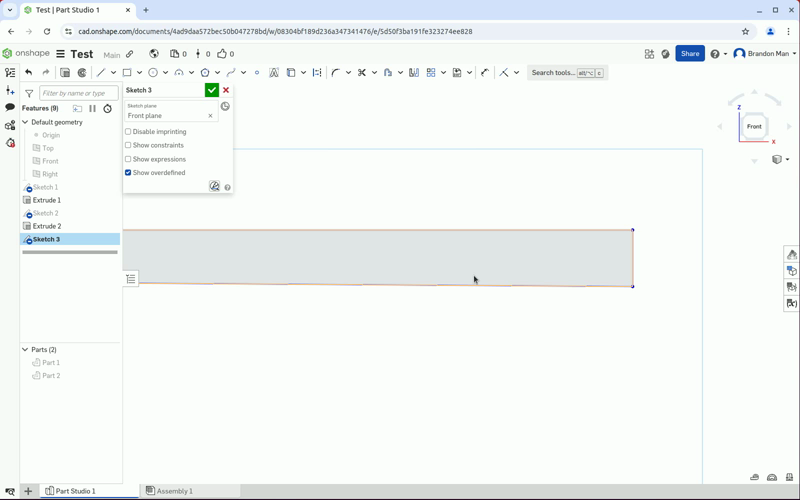
scroll(-6)
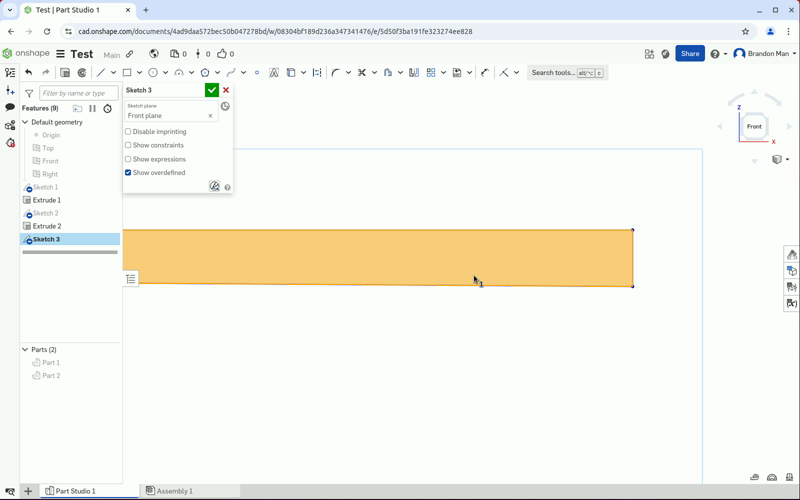
scroll(-6)
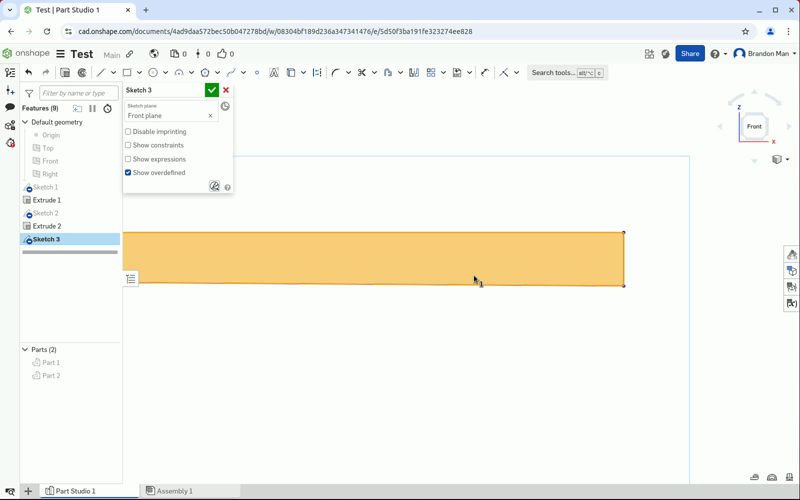
scroll(-6)
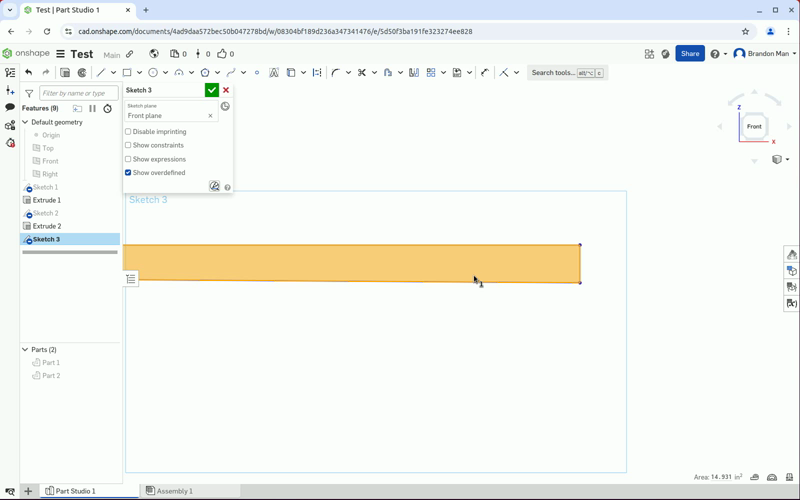
scroll(-6)
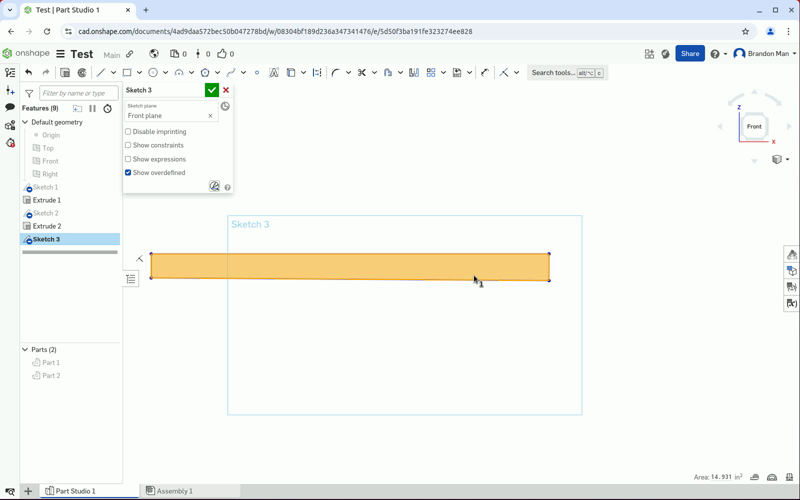
scroll(-6)
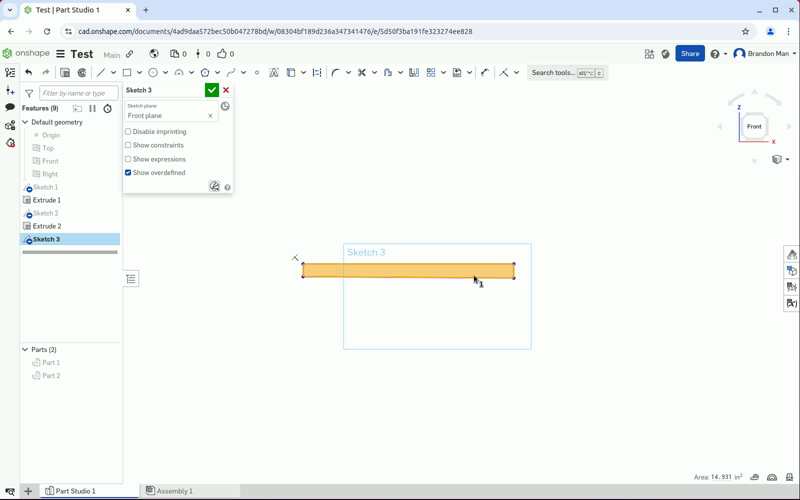
scroll(-6)
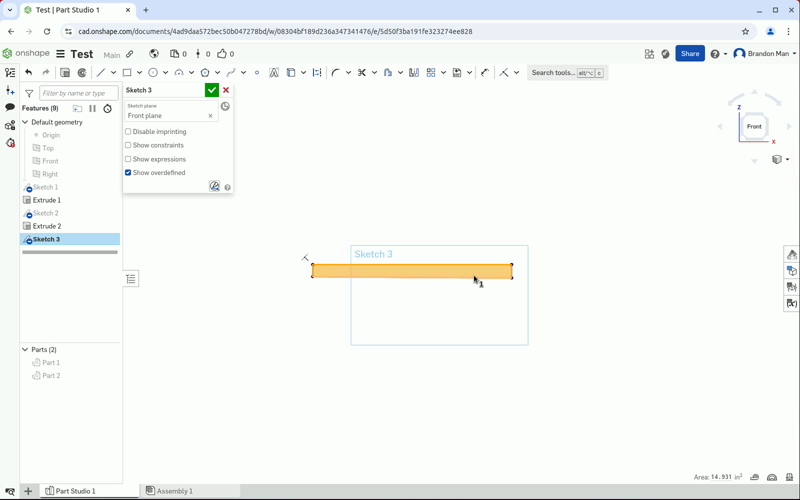
scroll(-6)
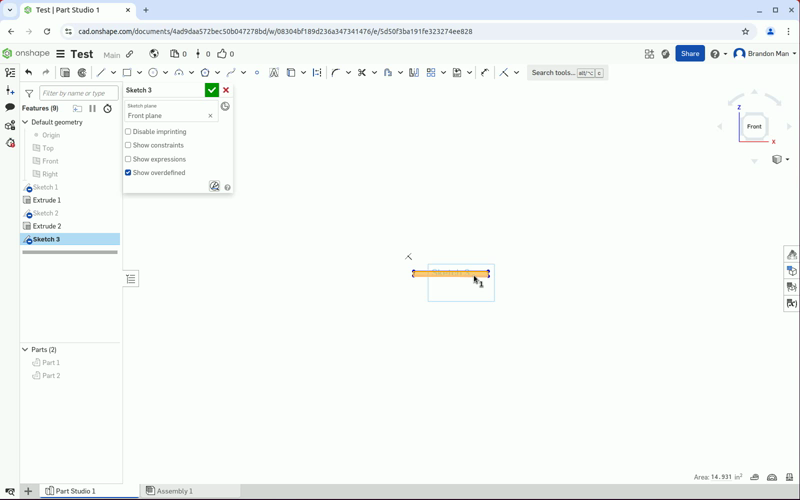
mouse_move(73, 352)
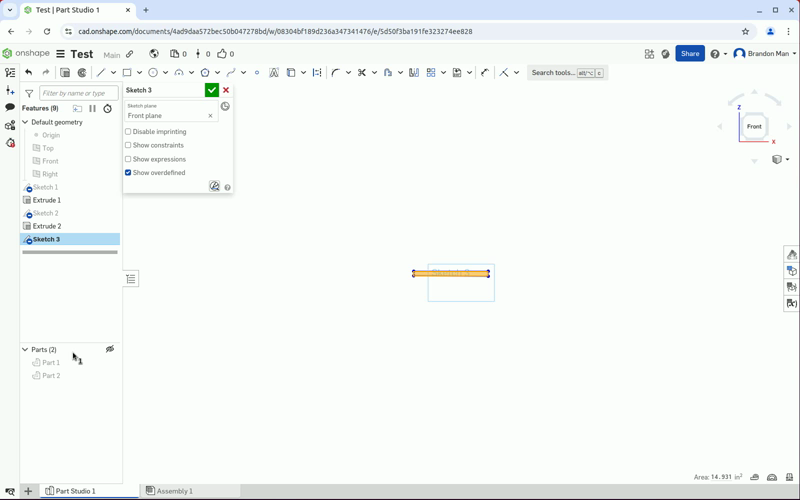
key(shift+y)
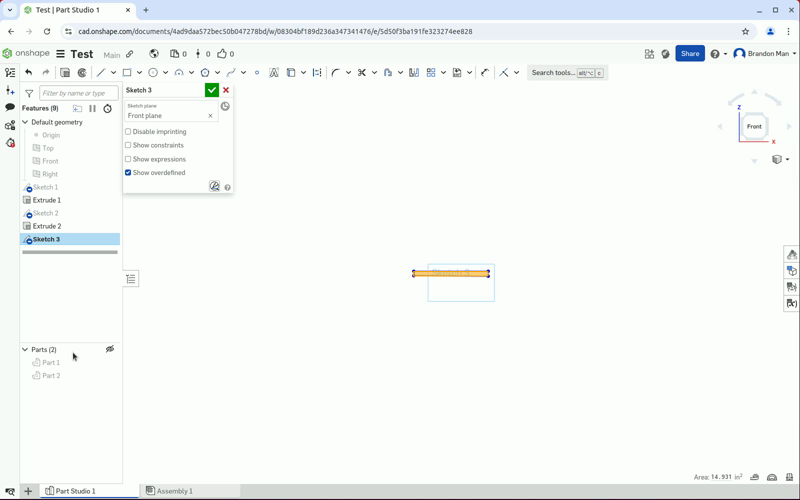
key(shift+e)
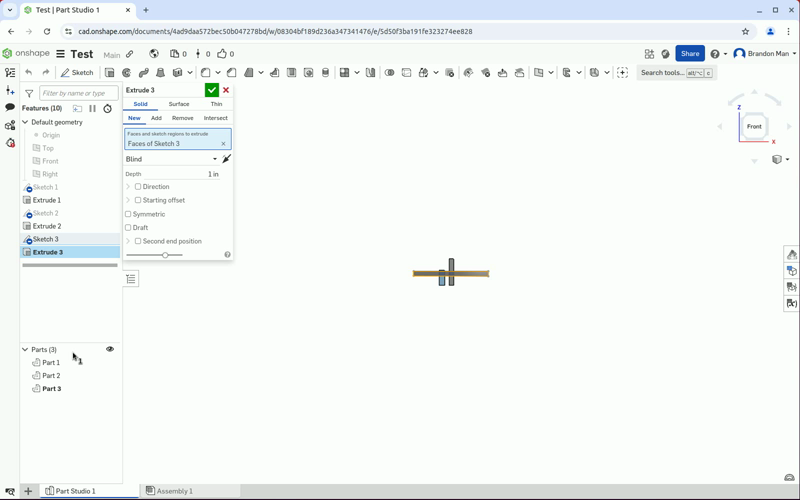
mouse_move(143, 106)
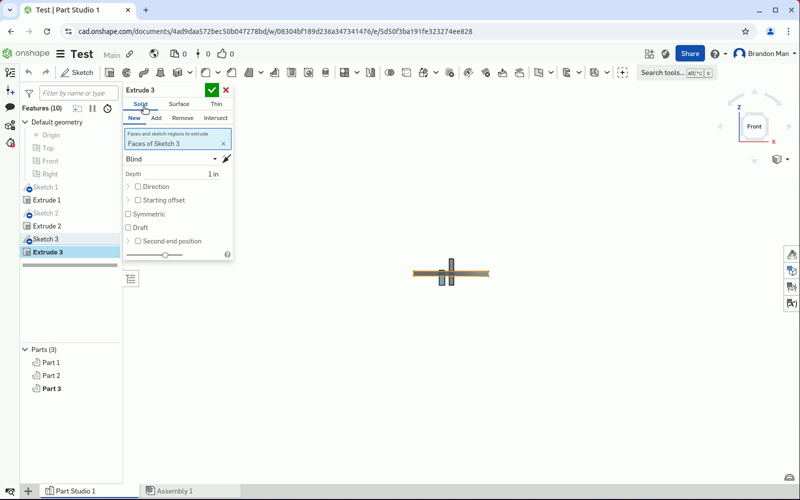
click(143, 106)
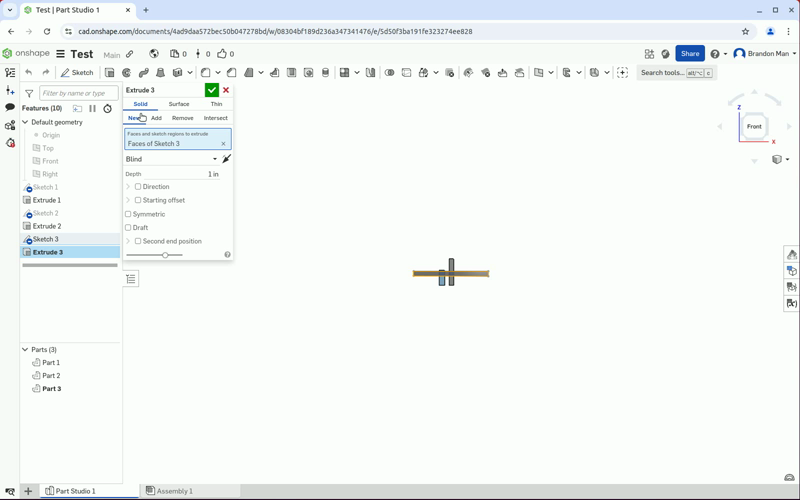
mouse_move(137, 120)
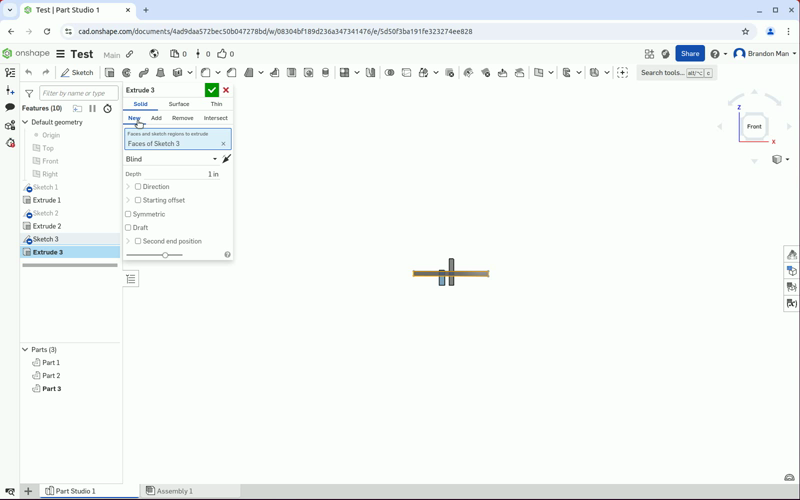
click(137, 120)
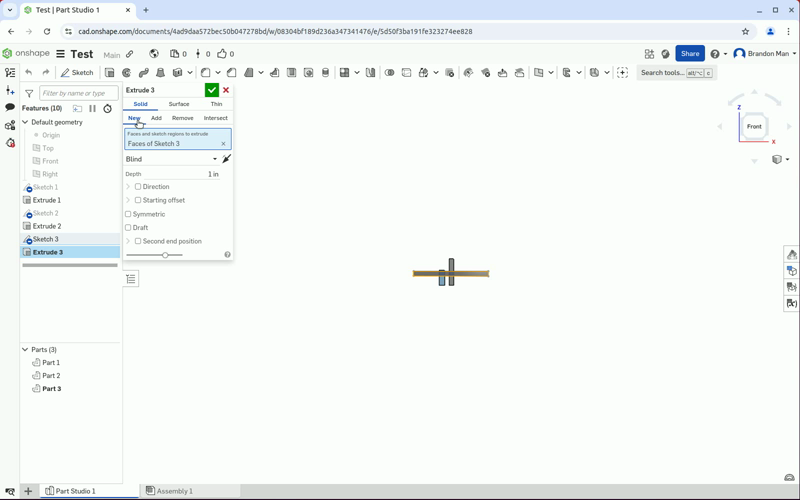
key(tab, 4)
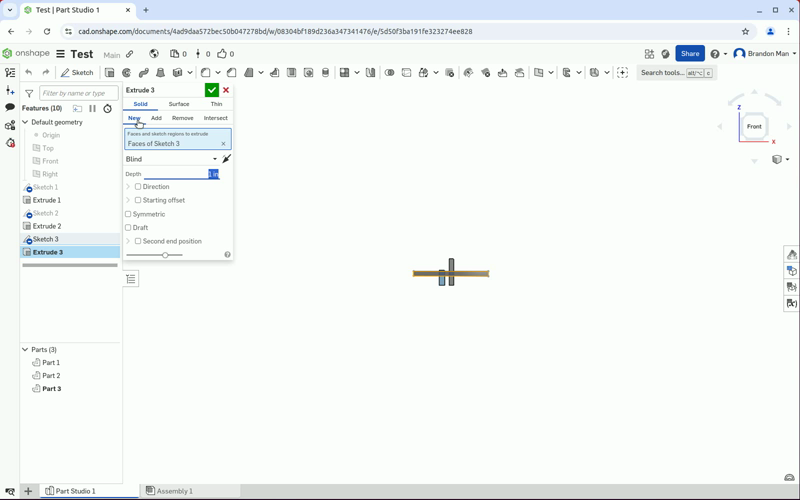
text(0.963)
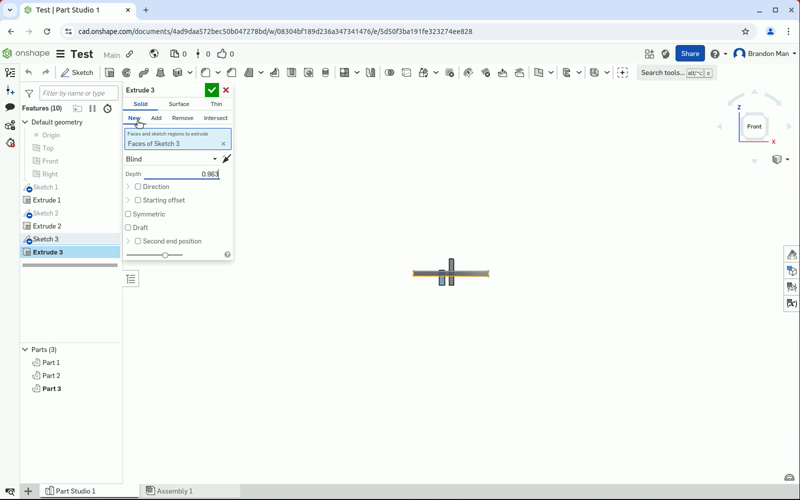
key(enter)
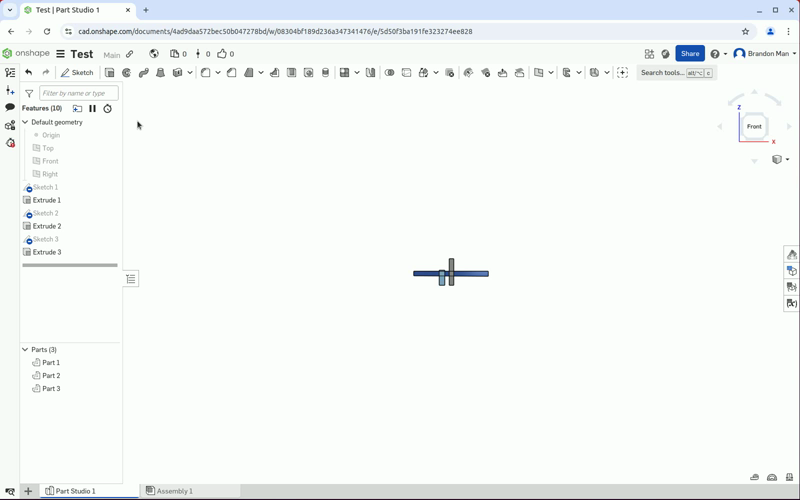
key(shift+h)
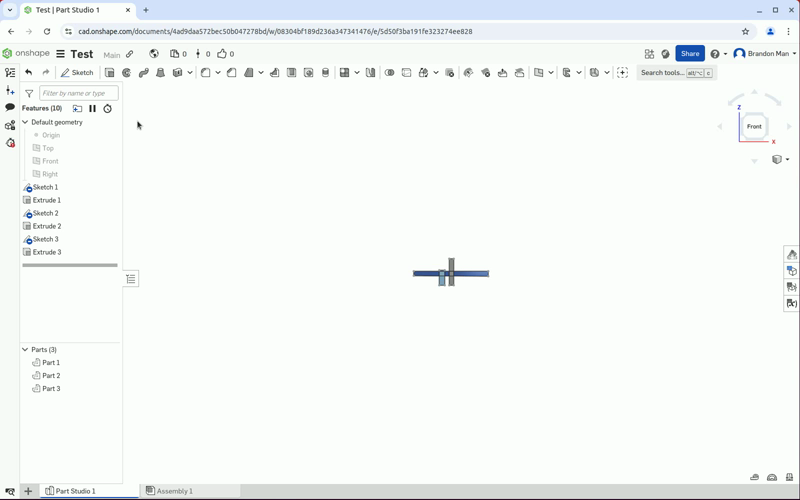
key(shift+h)
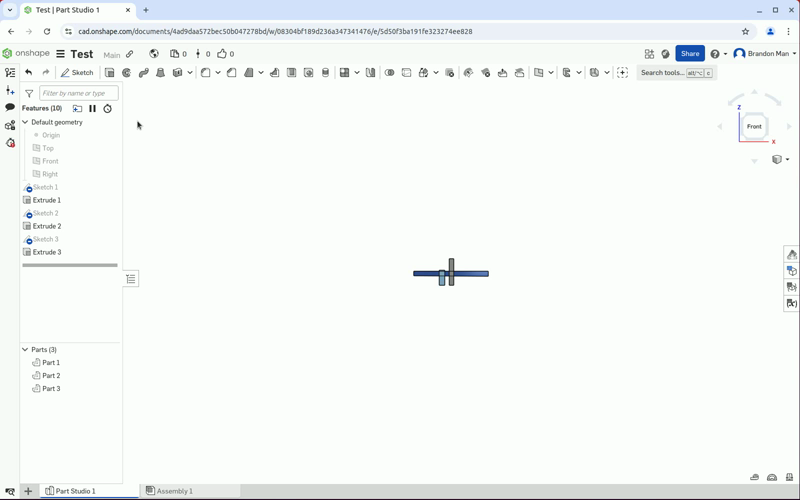
mouse_move(73, 189)
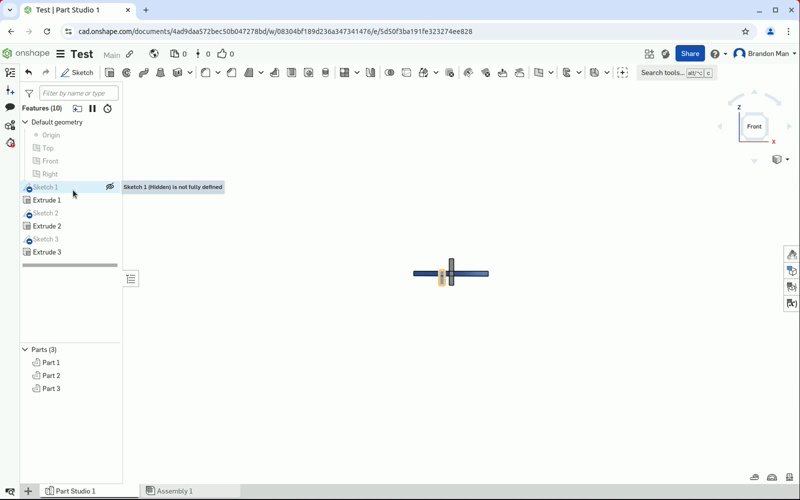
click(73, 189)
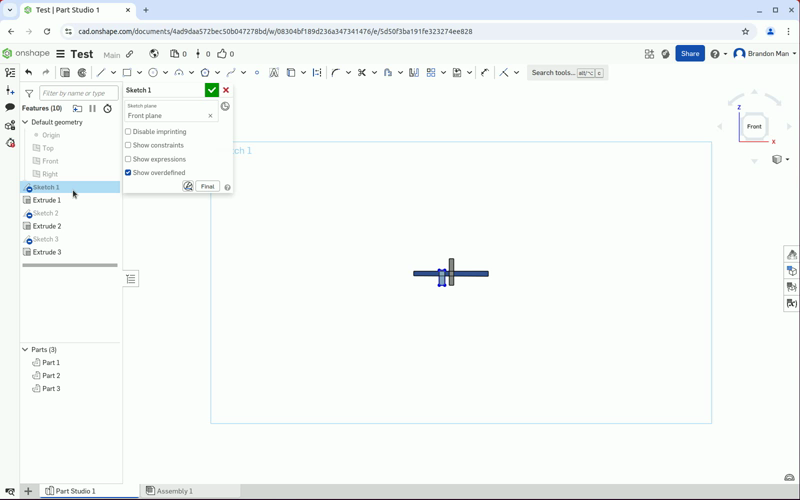
mouse_move(229, 92)
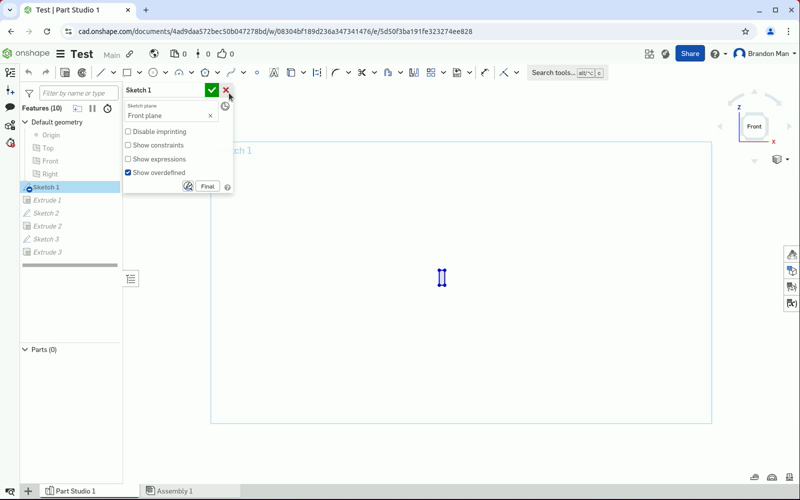
click(229, 92)
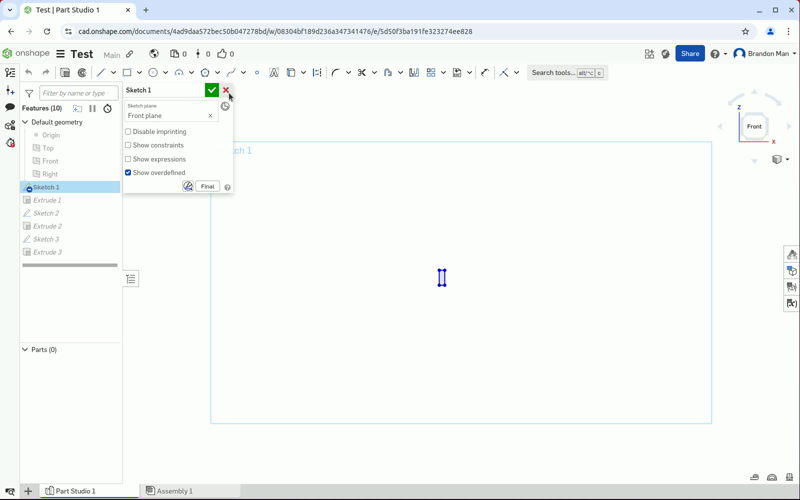
key(shift+s)
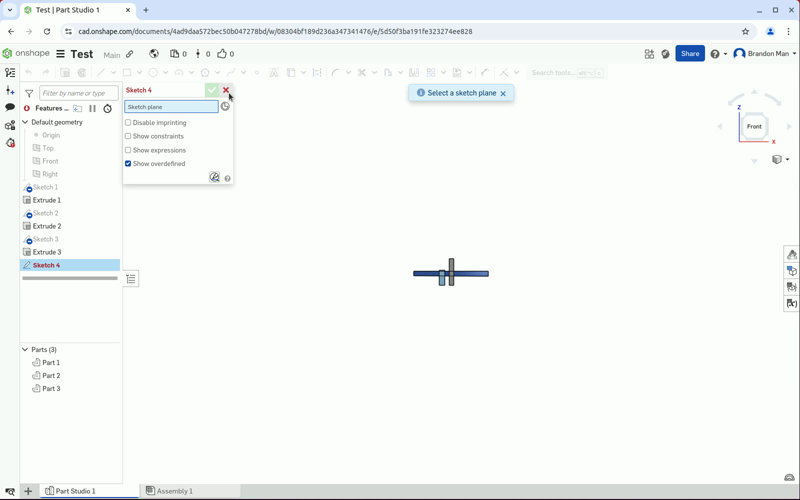
mouse_move(73, 163)
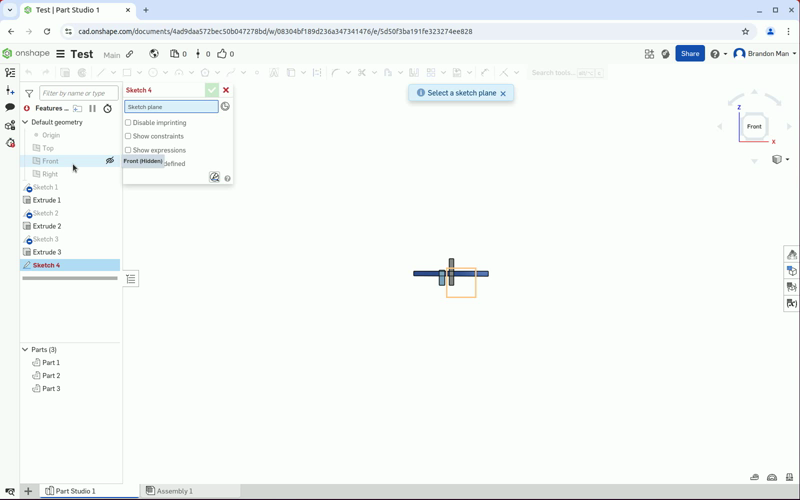
click(73, 163)
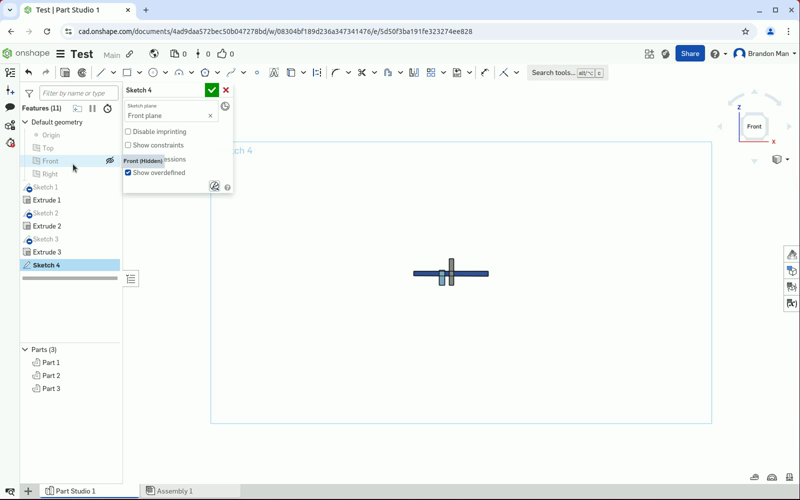
mouse_move(73, 352)
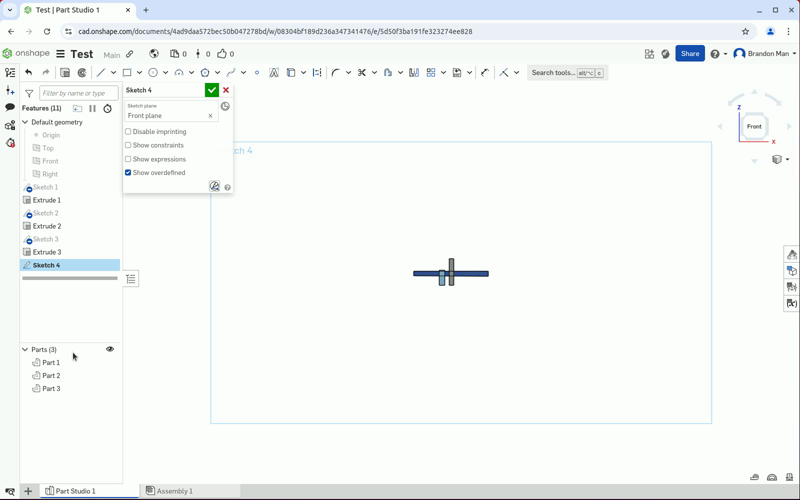
key(y)
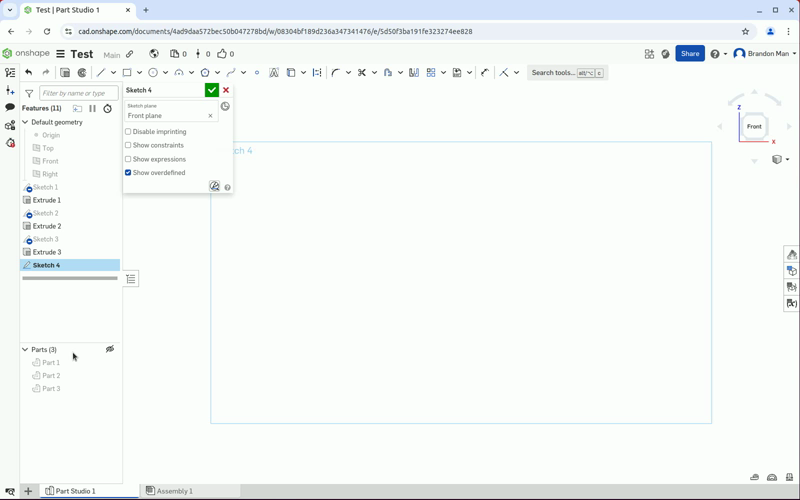
key(l)
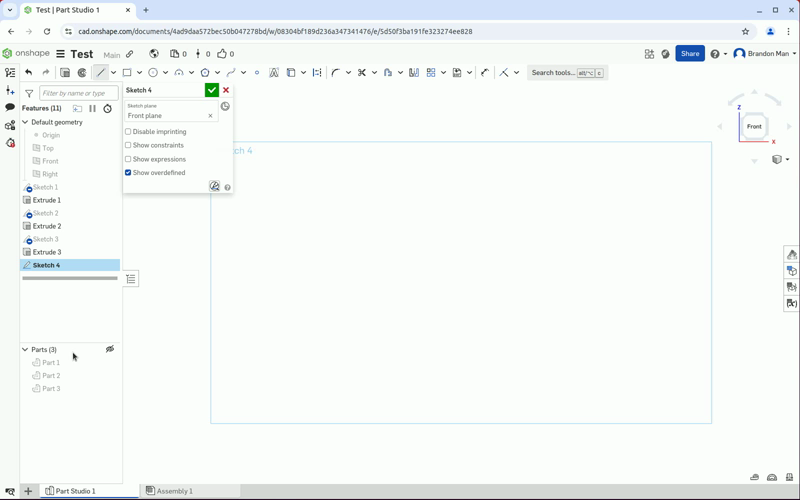
key_down(shift)
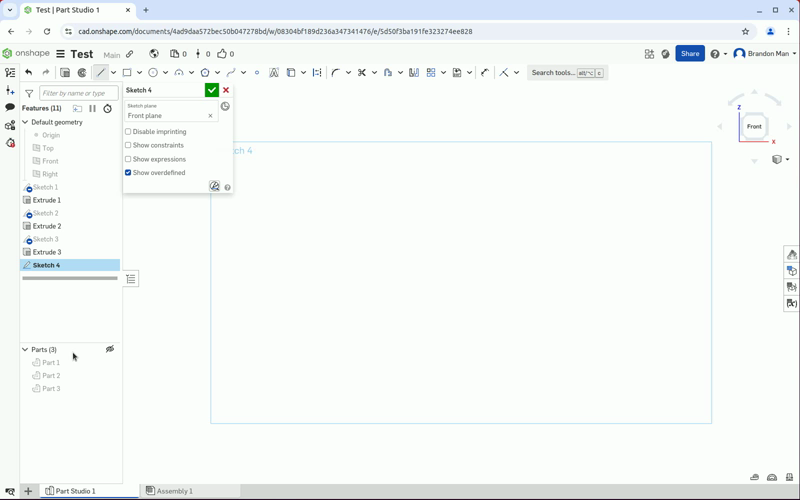
mouse_move(427, 295)
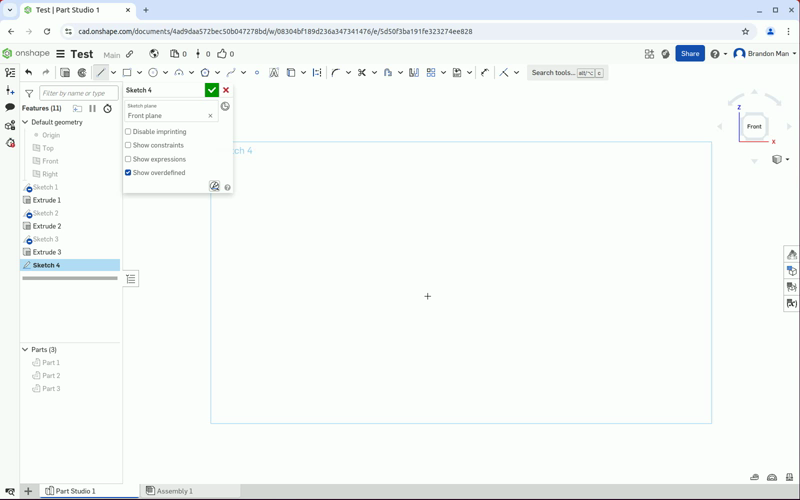
click(427, 295)
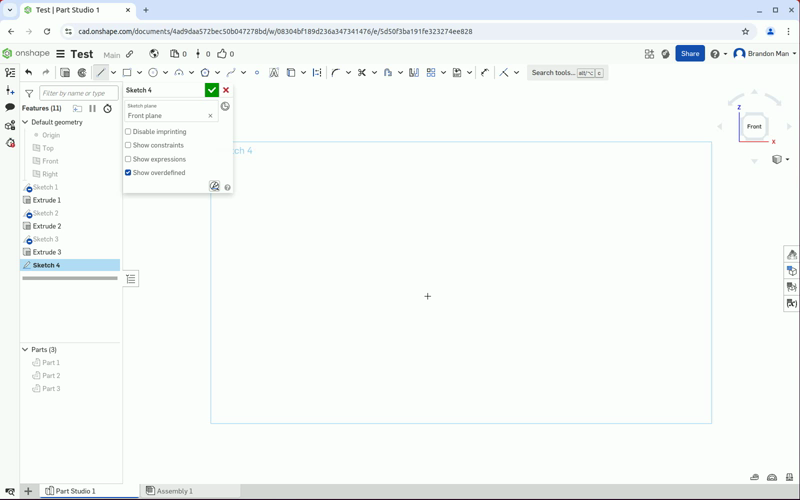
key_up(shift)
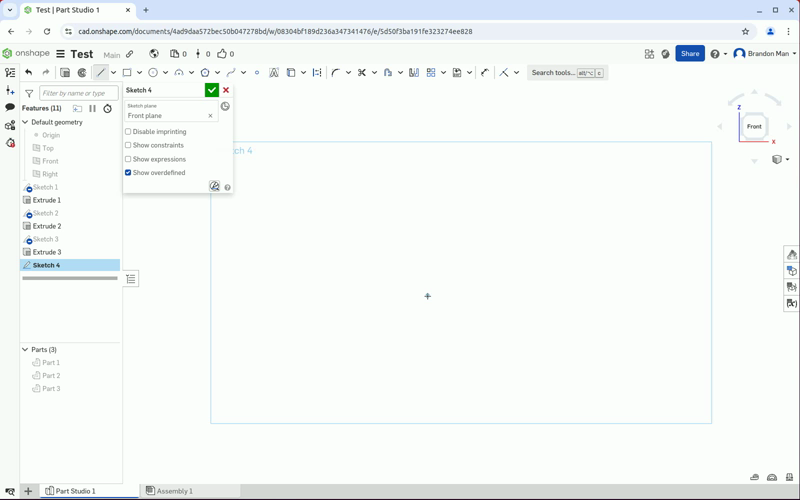
key_down(shift)
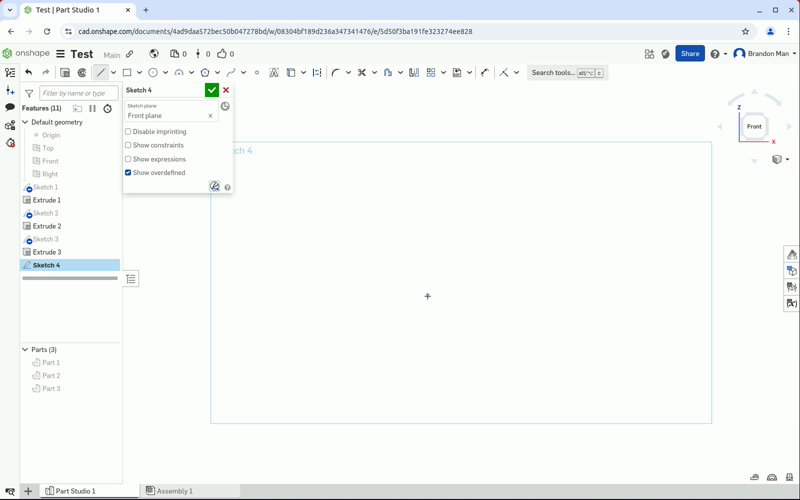
mouse_move(492, 295)
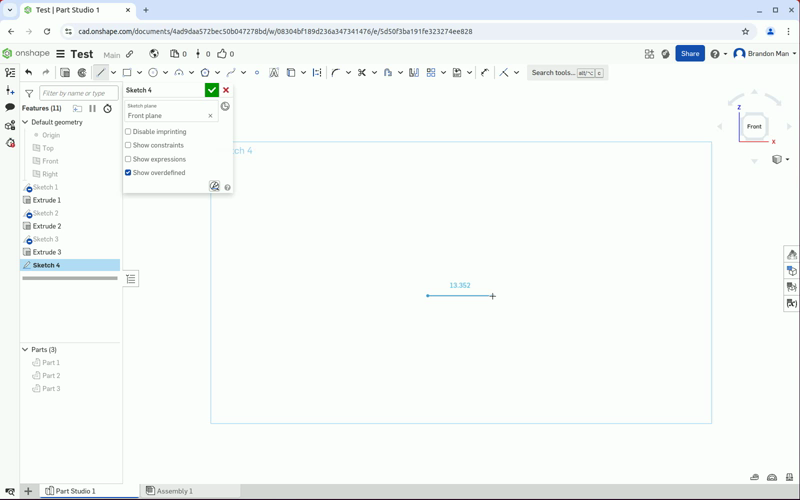
click(492, 295)
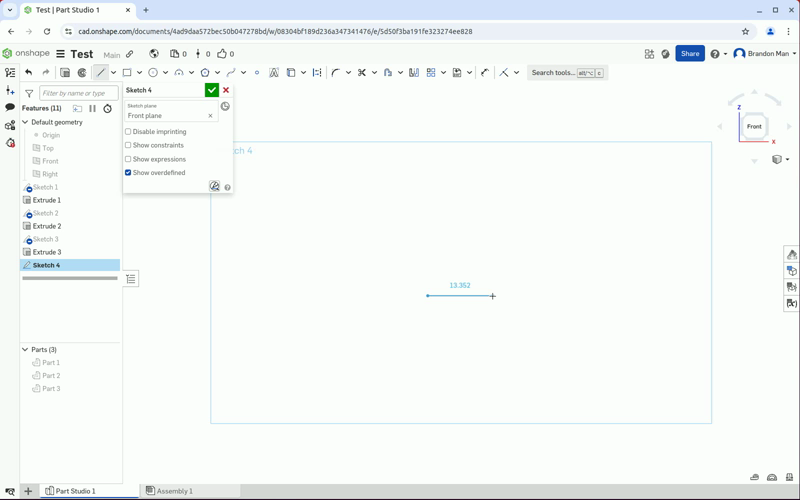
key_up(shift)
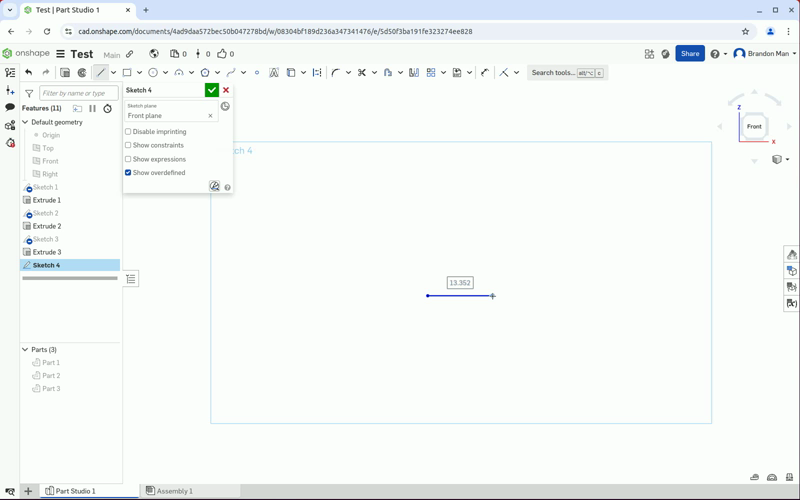
key_down(shift)
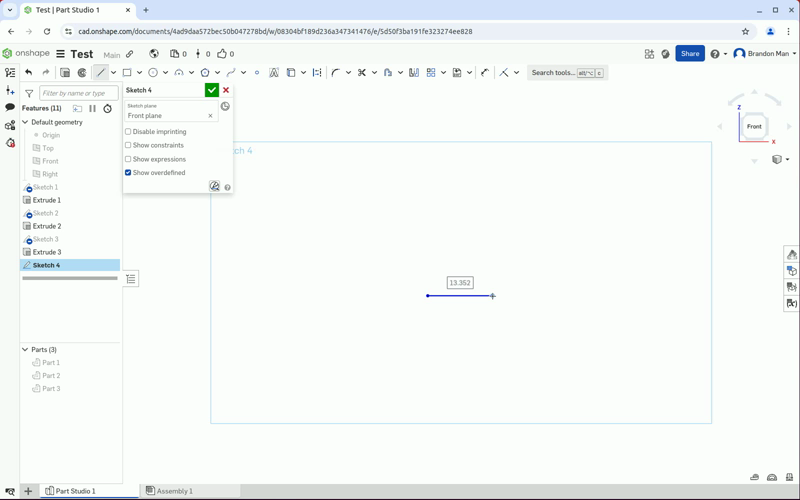
mouse_move(522, 295)
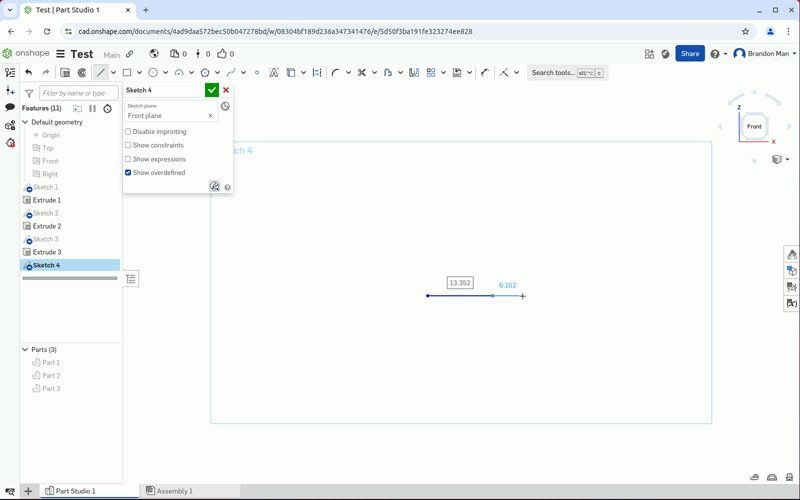
mouse_move(492, 291)
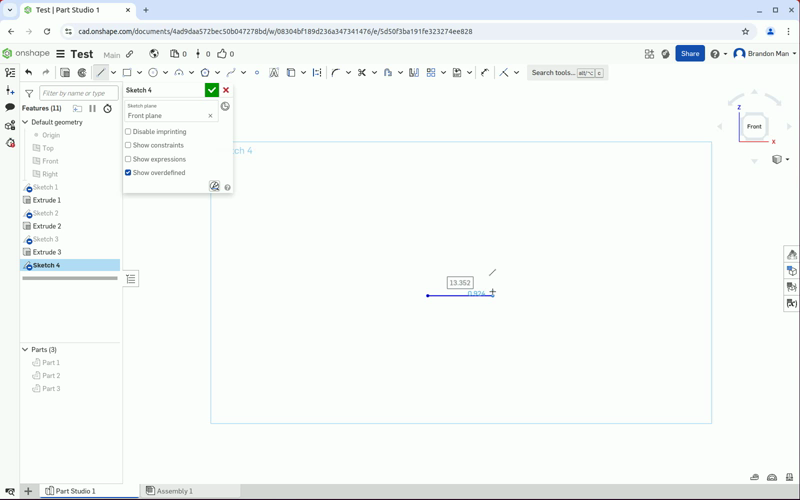
scroll(6)
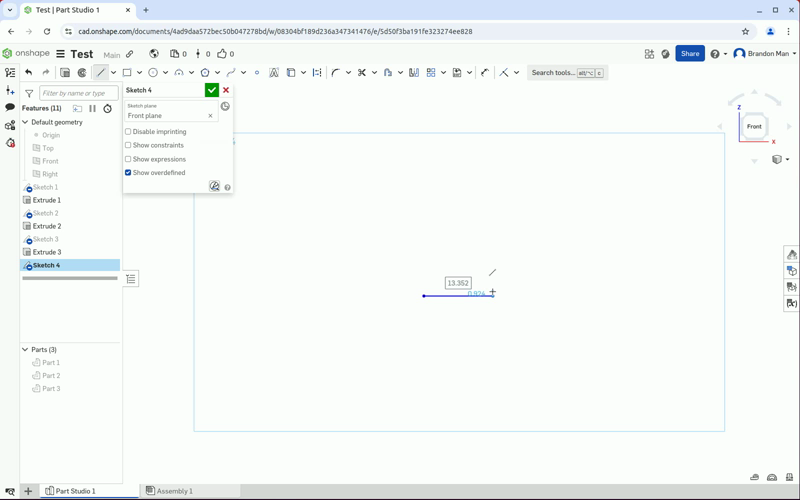
scroll(6)
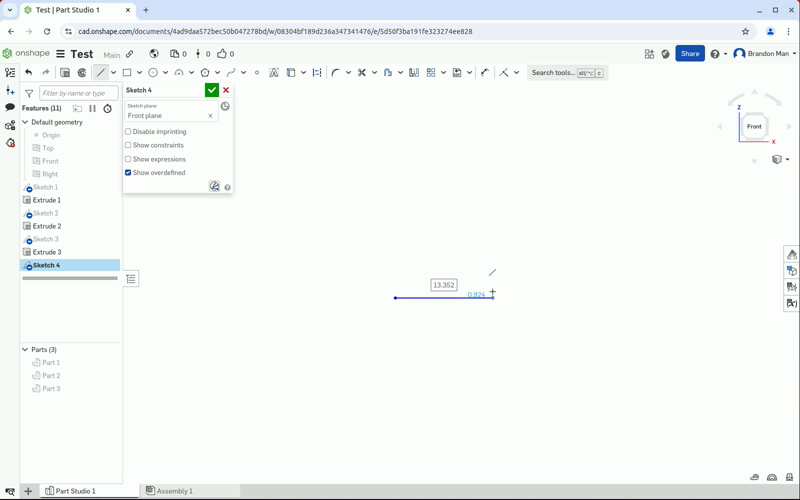
scroll(6)
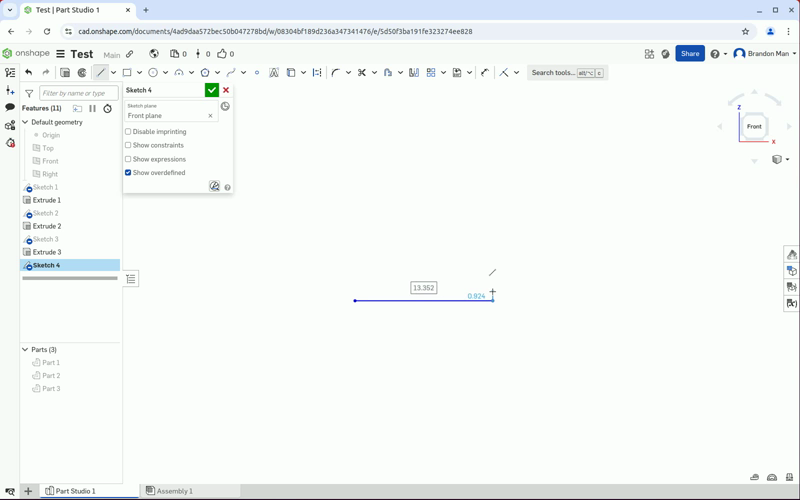
scroll(6)
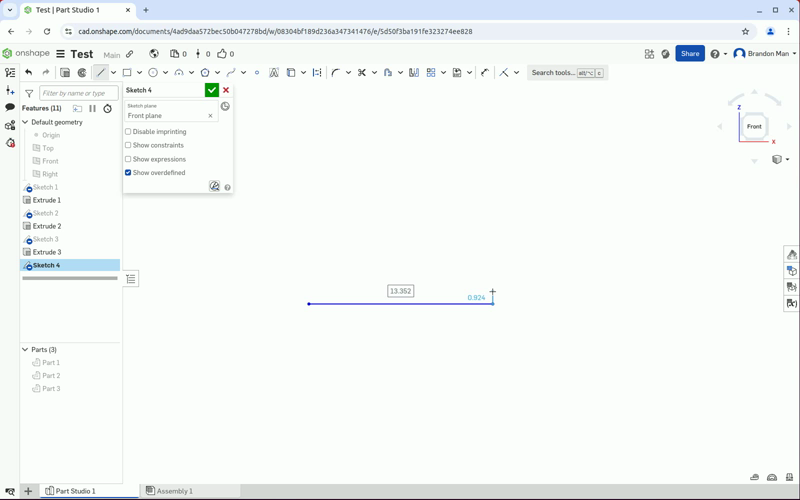
scroll(6)
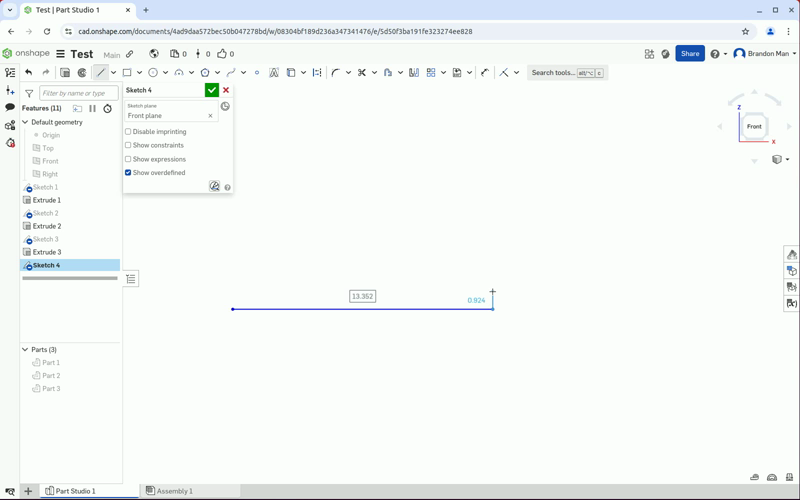
scroll(6)
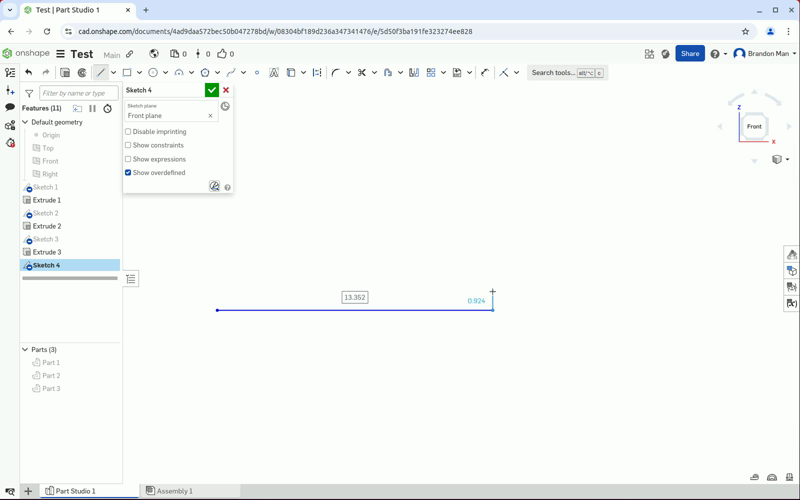
scroll(6)
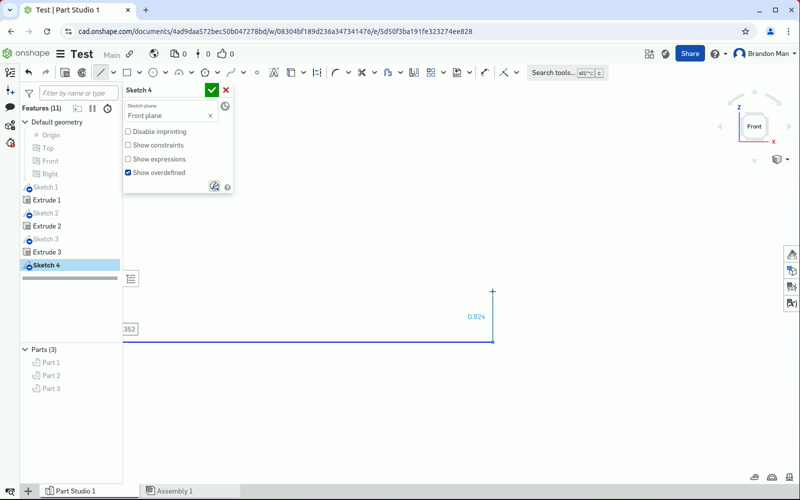
click(492, 291)
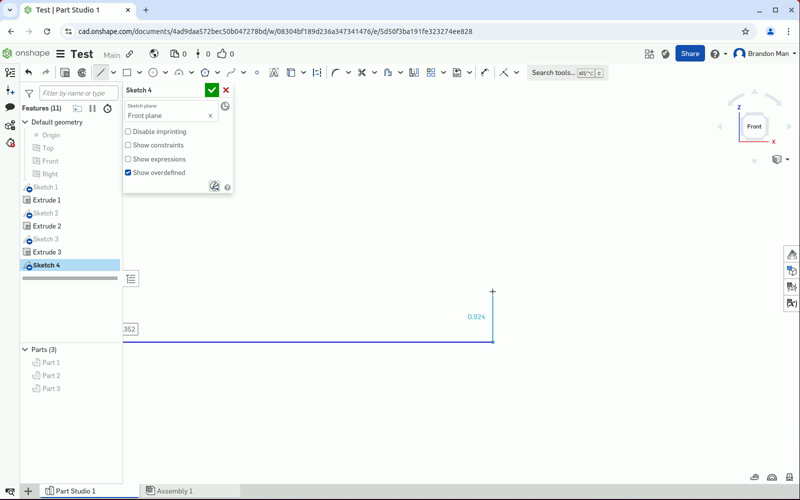
scroll(-6)
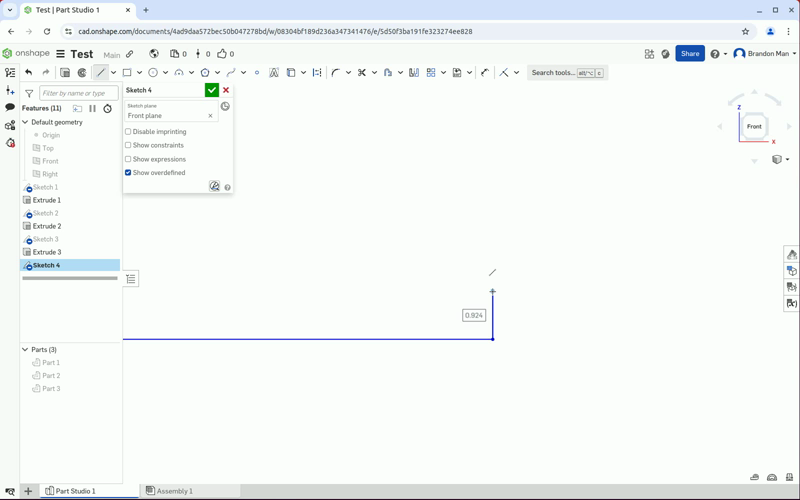
scroll(-6)
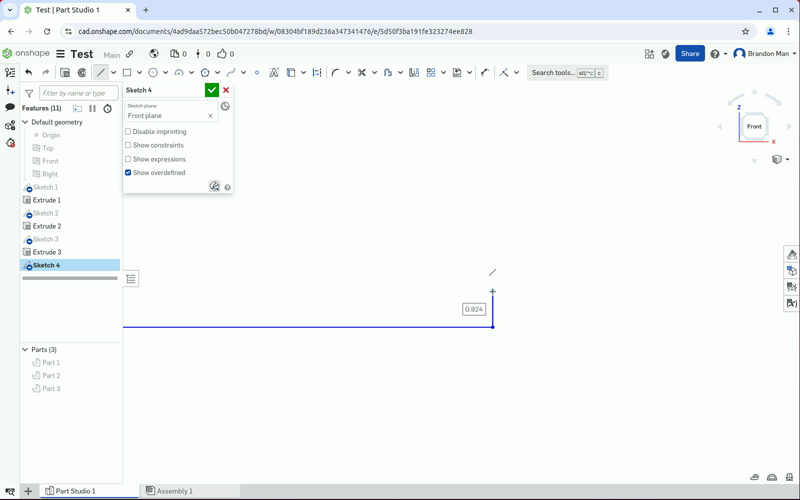
scroll(-6)
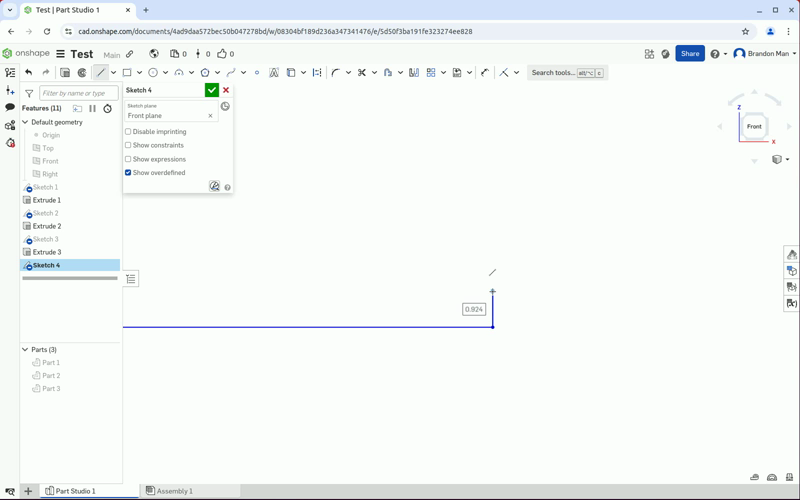
scroll(-6)
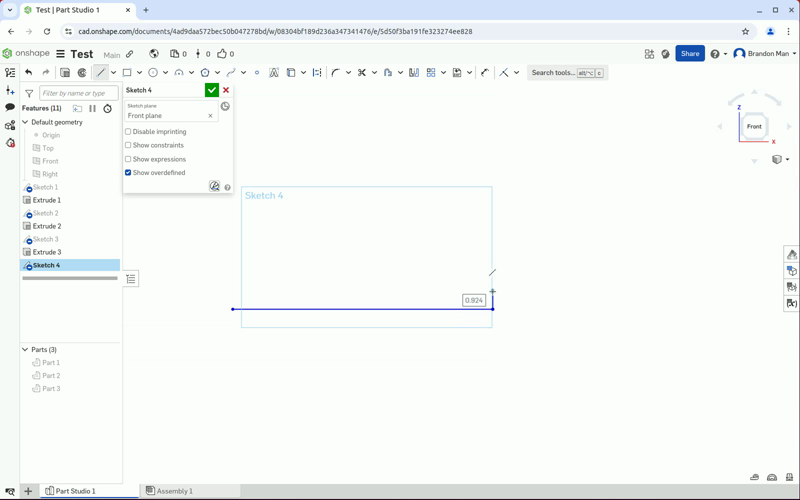
scroll(-6)
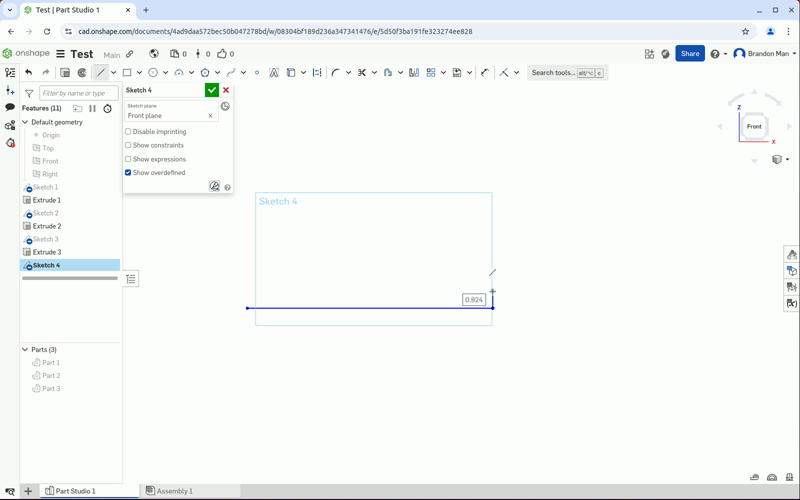
scroll(-6)
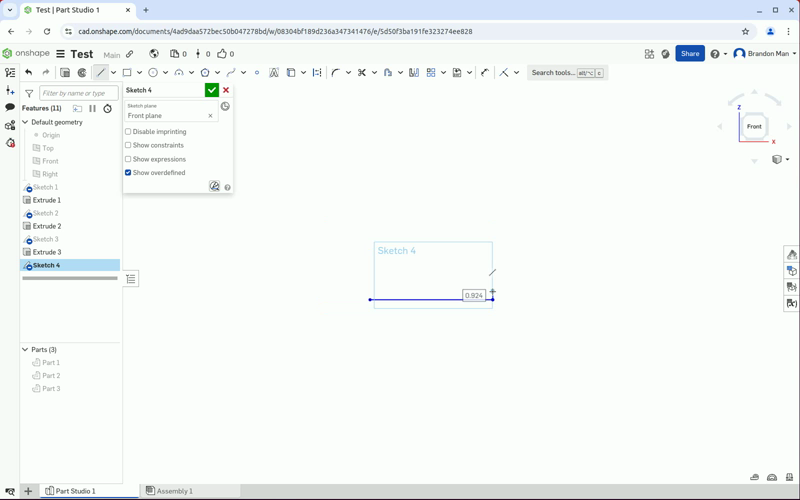
scroll(-6)
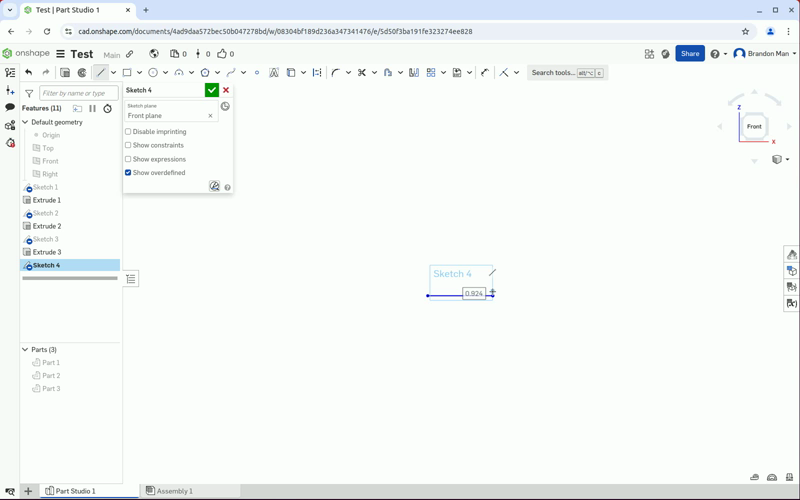
key_up(shift)
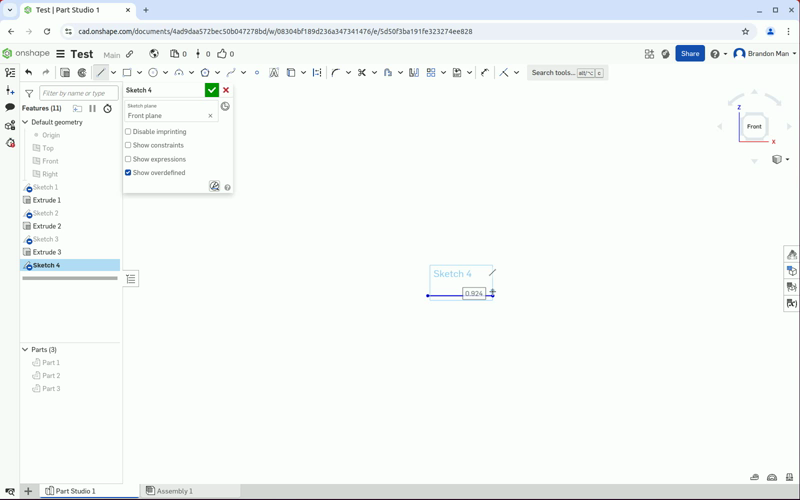
key_down(shift)
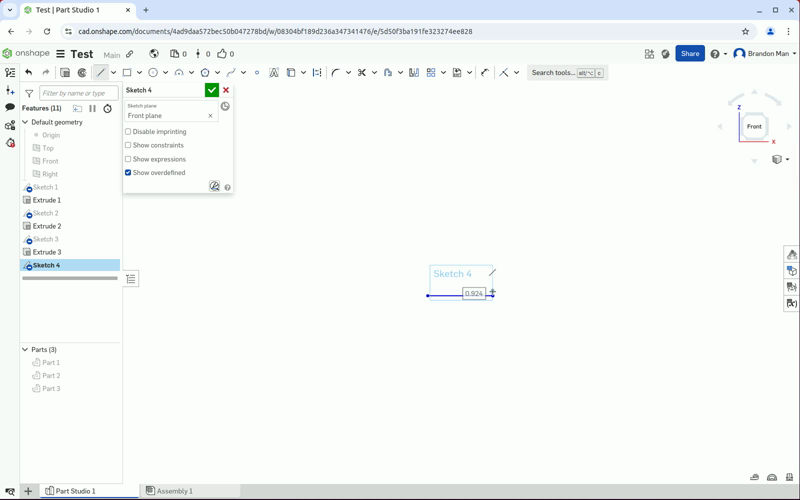
mouse_move(427, 291)
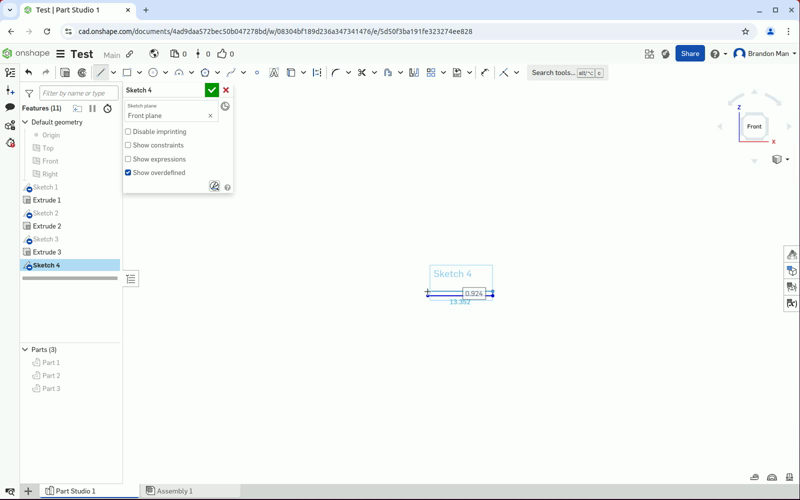
click(427, 291)
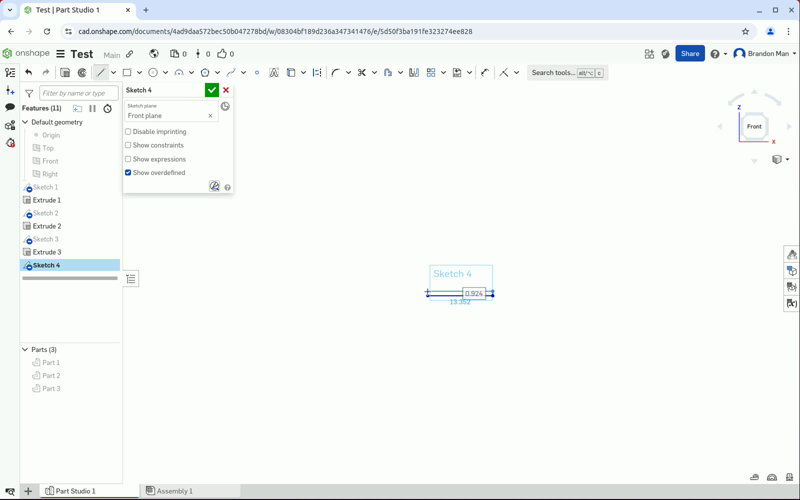
key_up(shift)
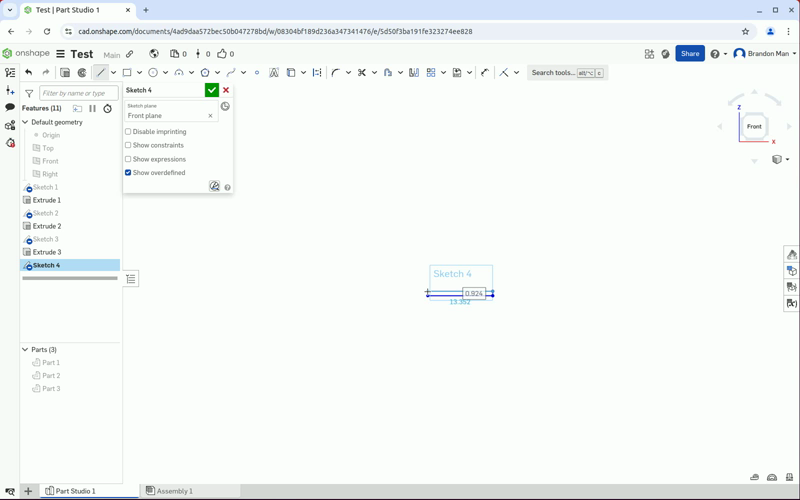
mouse_move(457, 291)
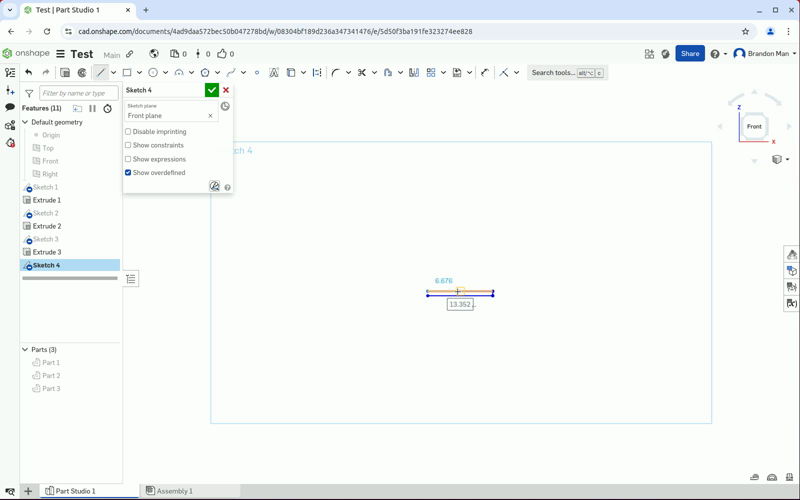
key_down(shift)
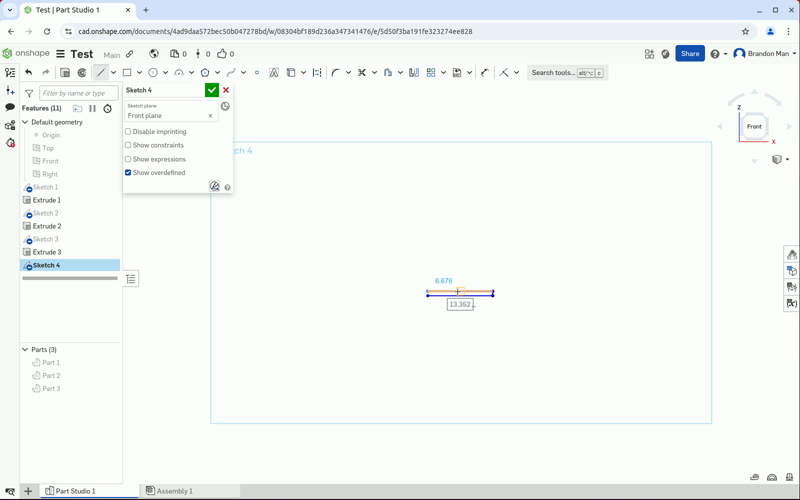
mouse_move(427, 295)
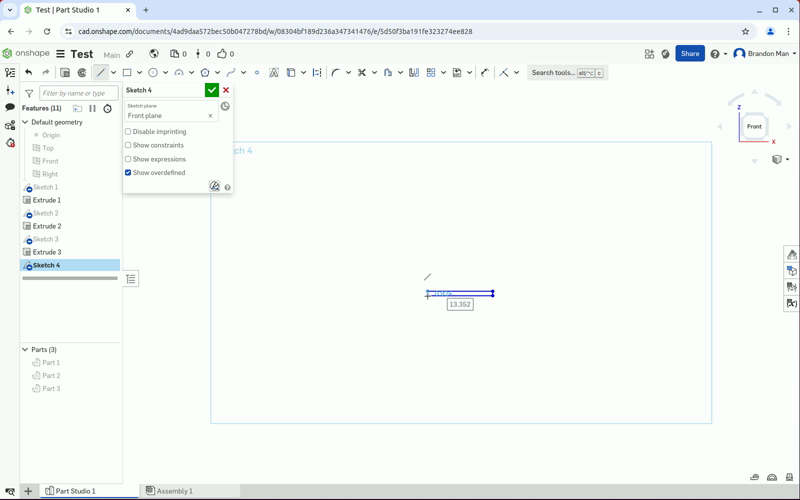
scroll(6)
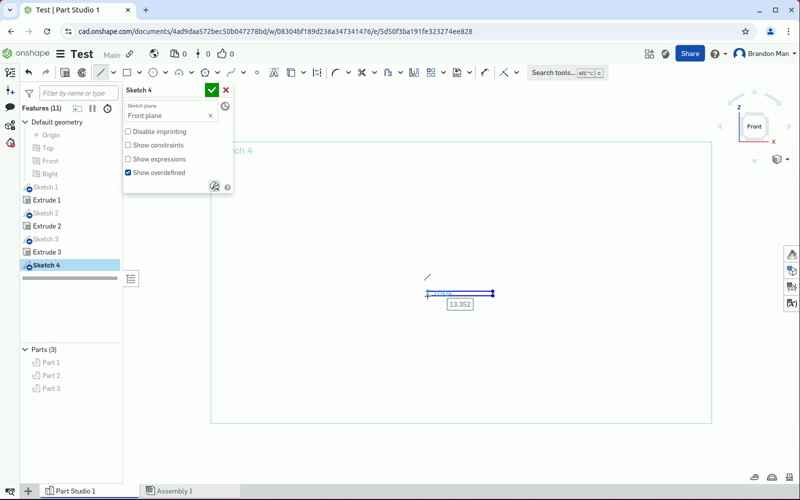
scroll(6)
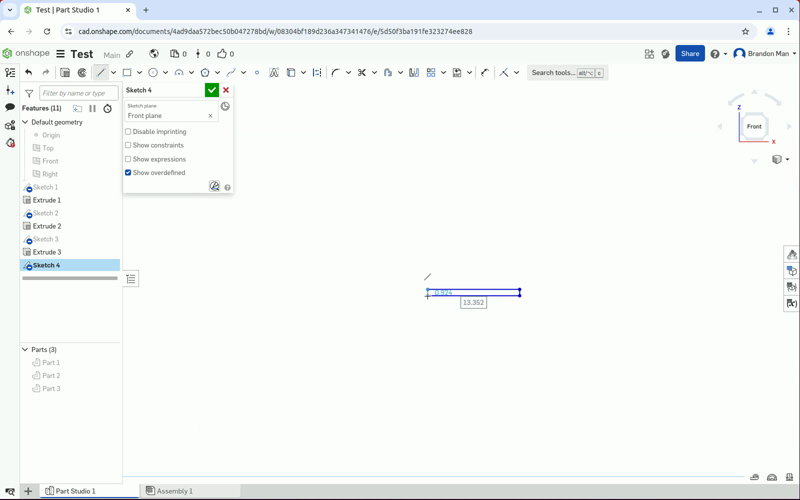
scroll(6)
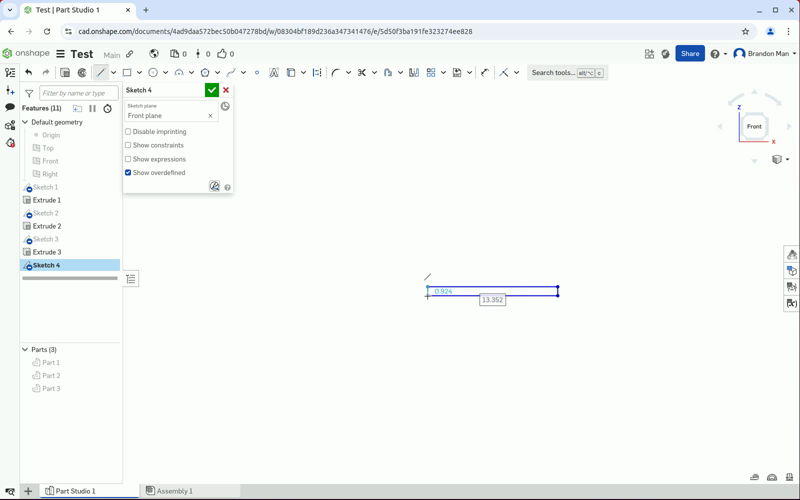
scroll(6)
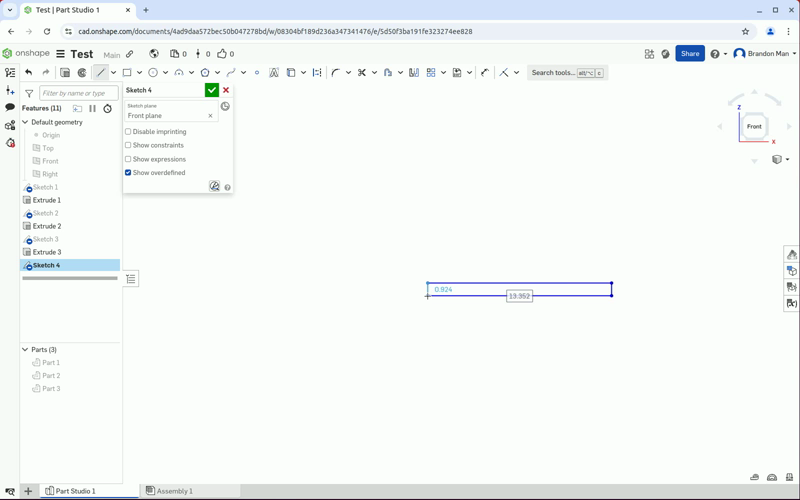
scroll(6)
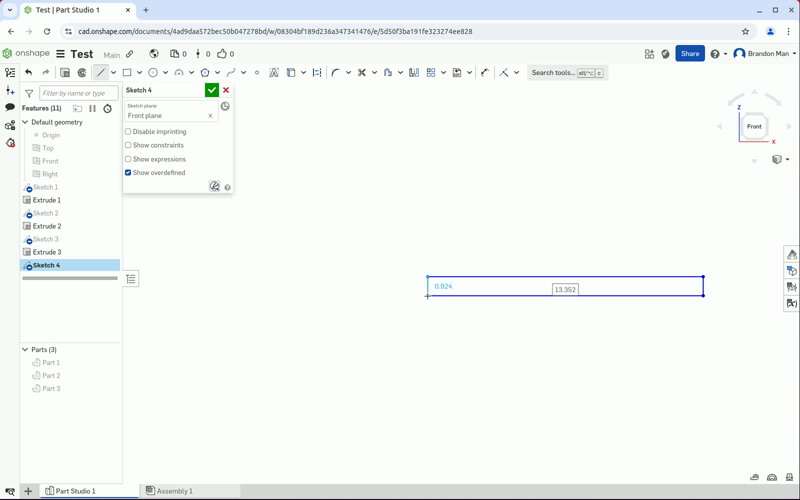
scroll(6)
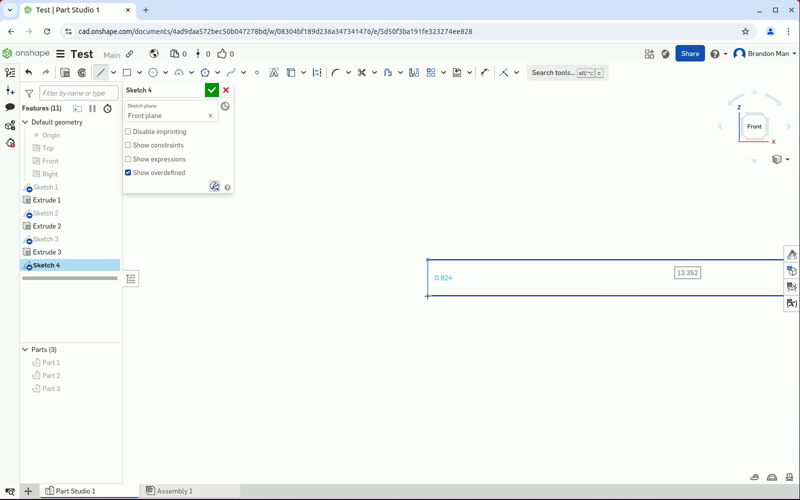
scroll(6)
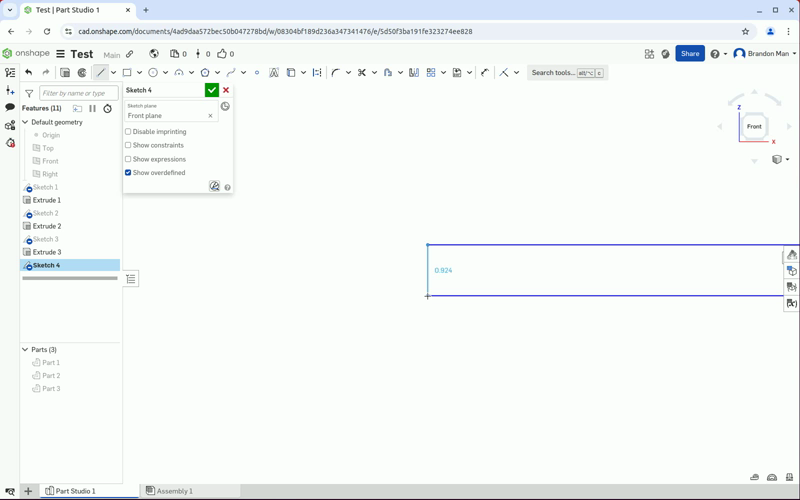
key_up(shift)
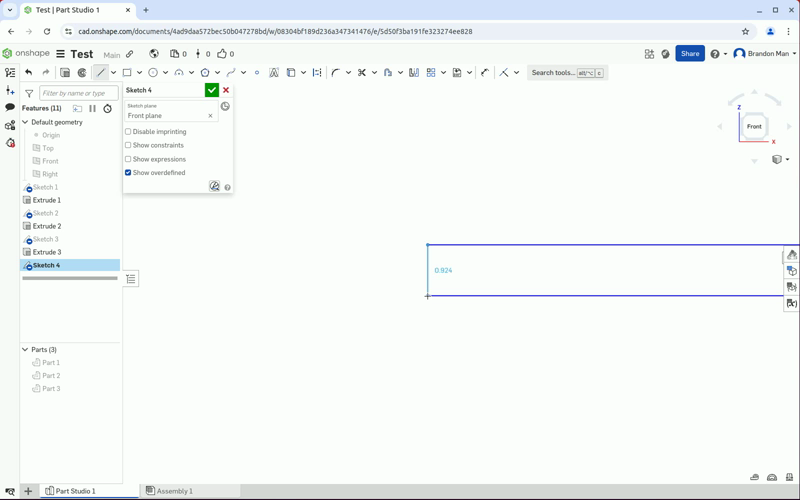
click(427, 295)
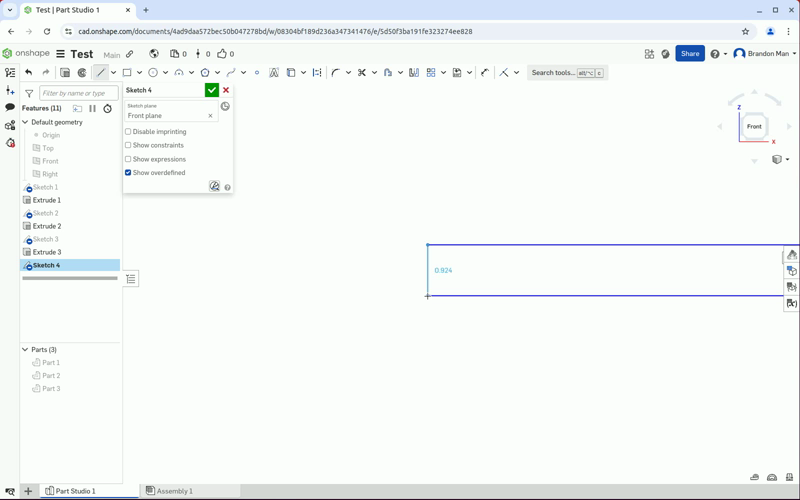
scroll(-6)
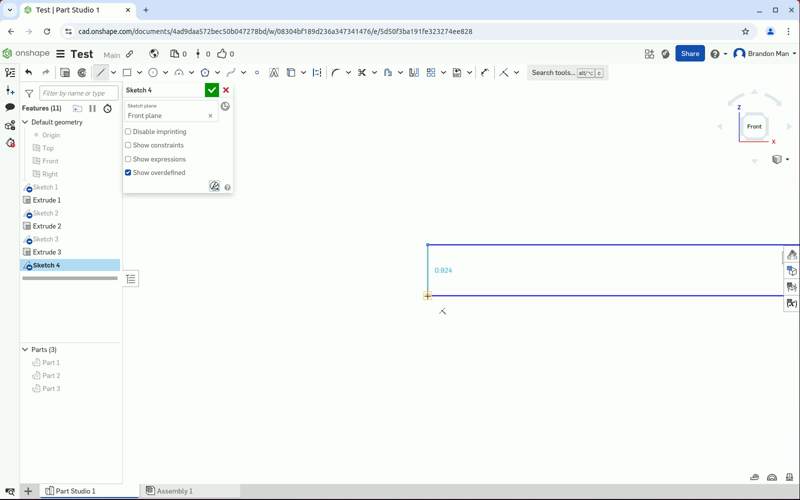
scroll(-6)
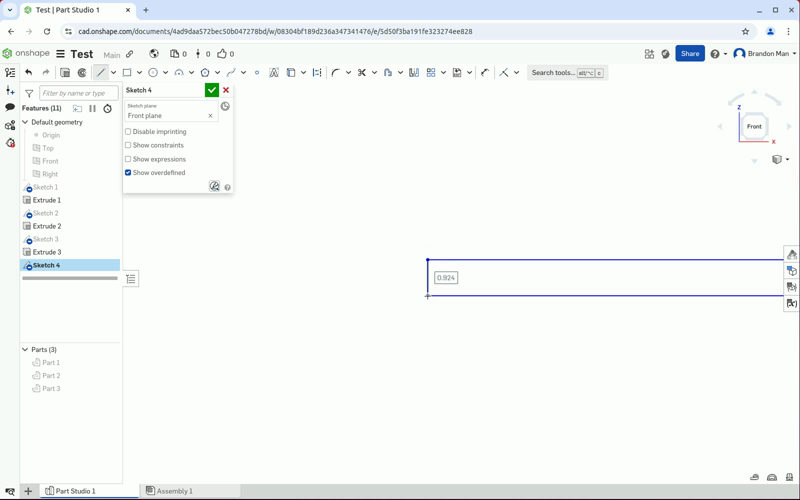
scroll(-6)
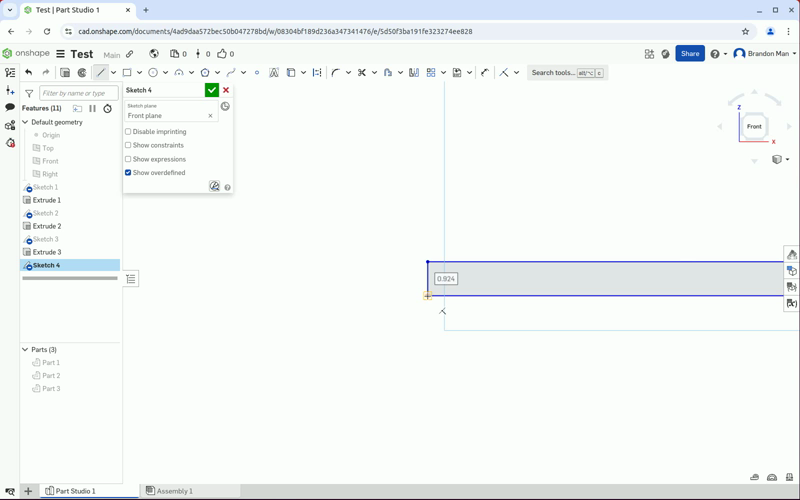
scroll(-6)
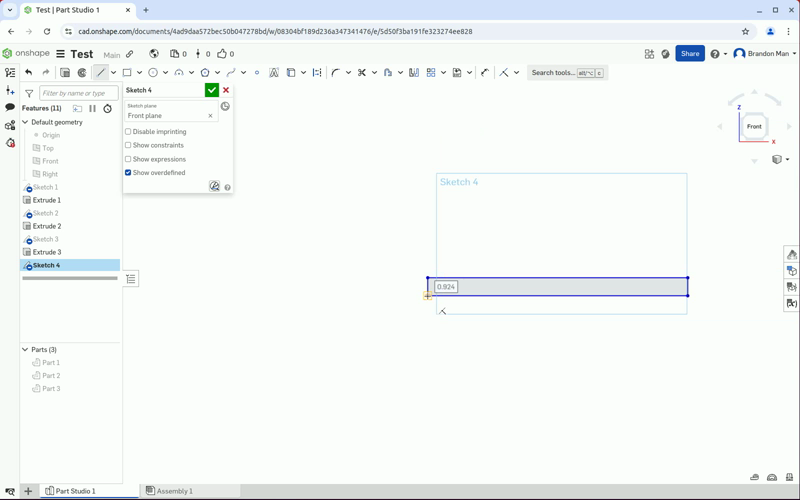
scroll(-6)
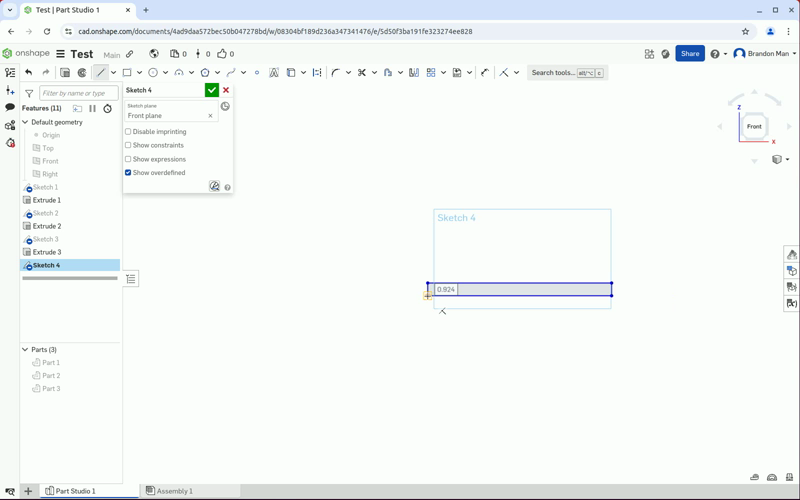
scroll(-6)
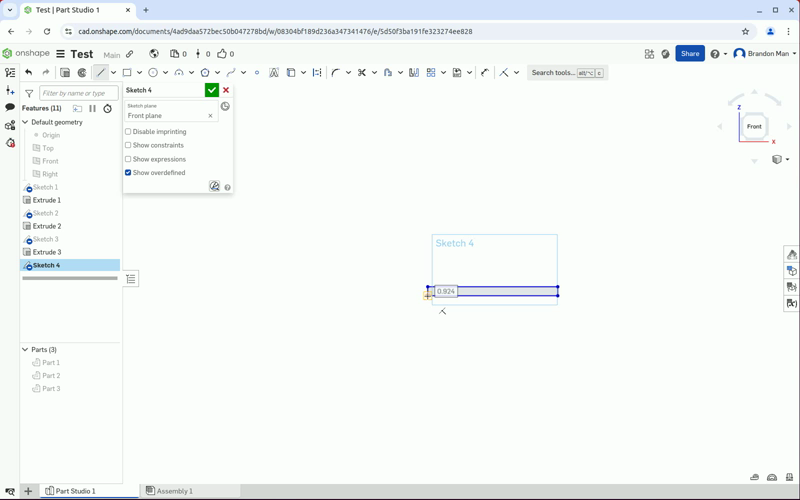
scroll(-6)
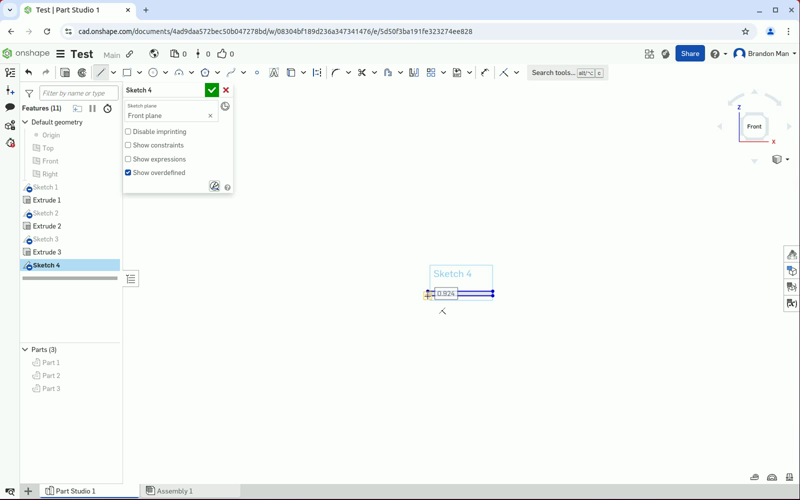
key(esc)
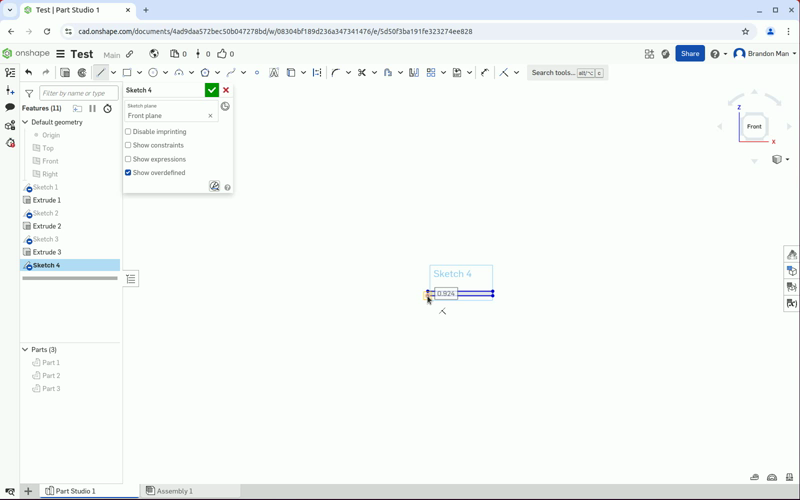
mouse_move(474, 294)
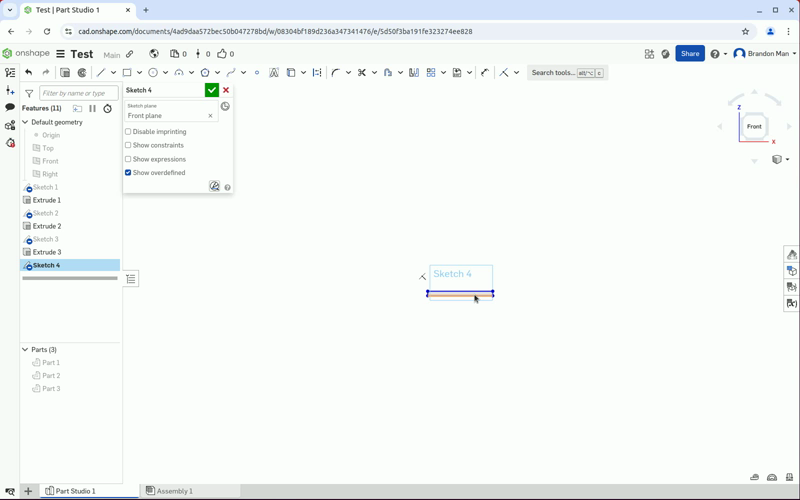
scroll(6)
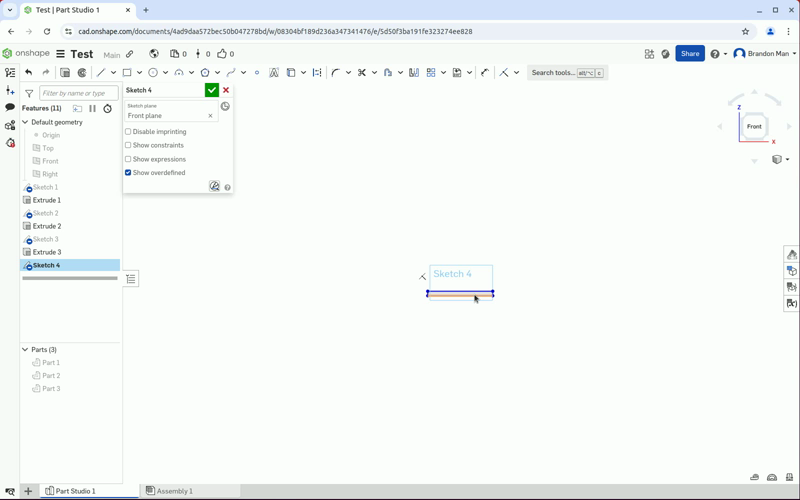
scroll(6)
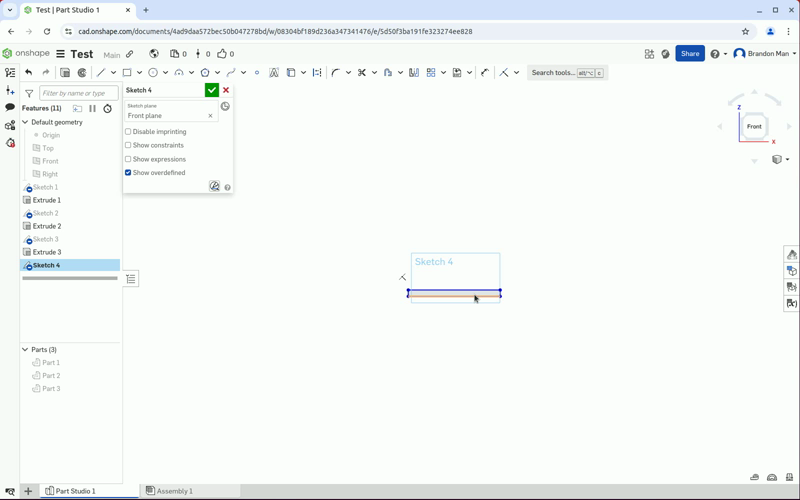
scroll(6)
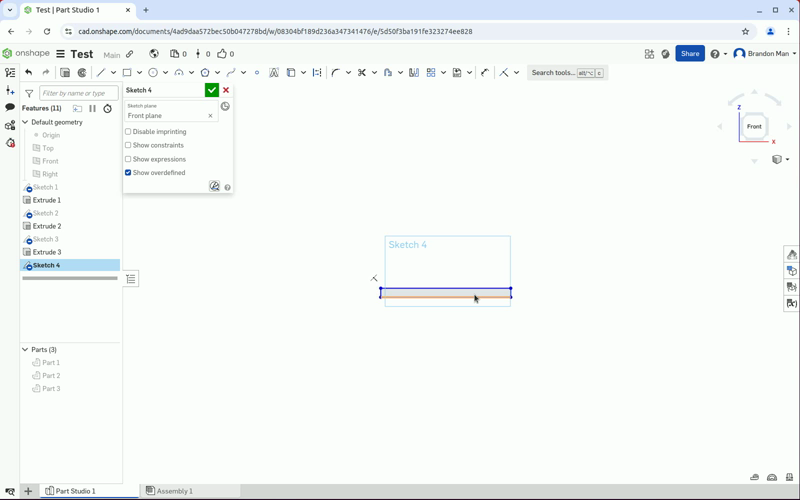
scroll(6)
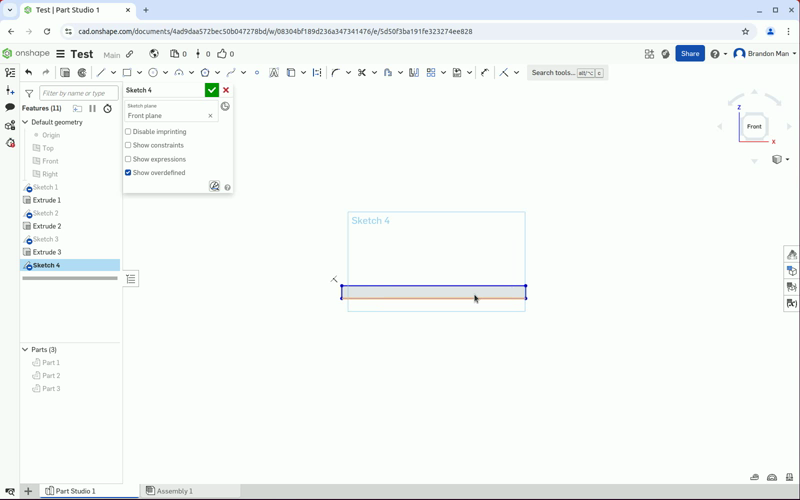
scroll(6)
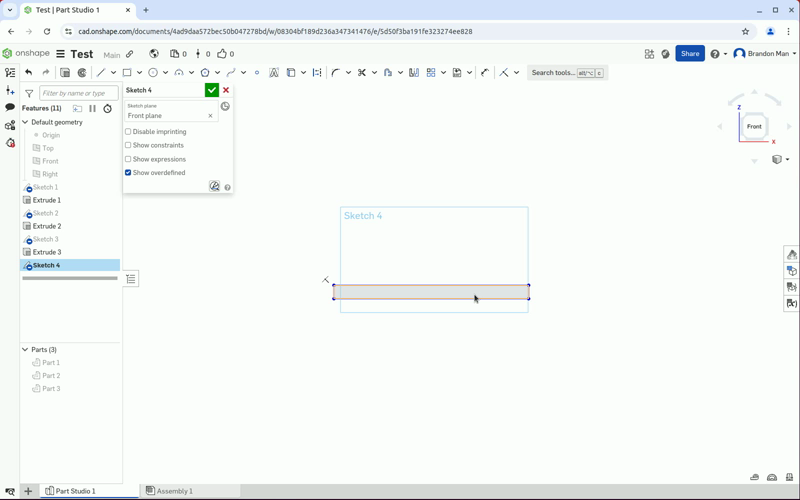
scroll(6)
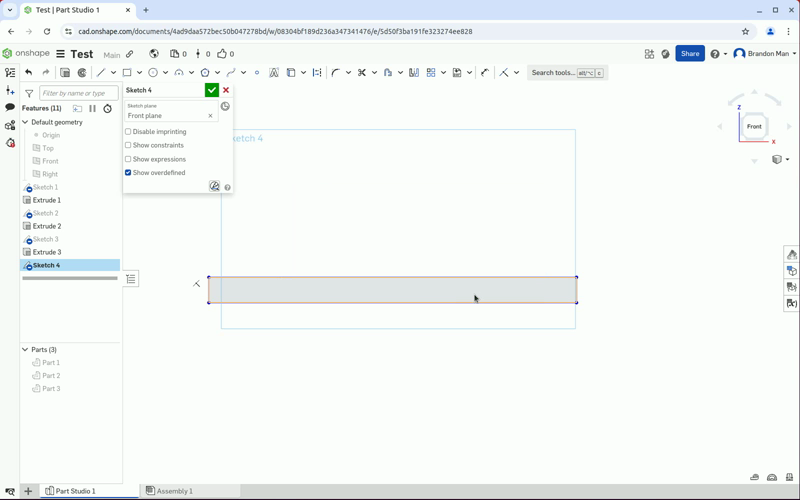
scroll(6)
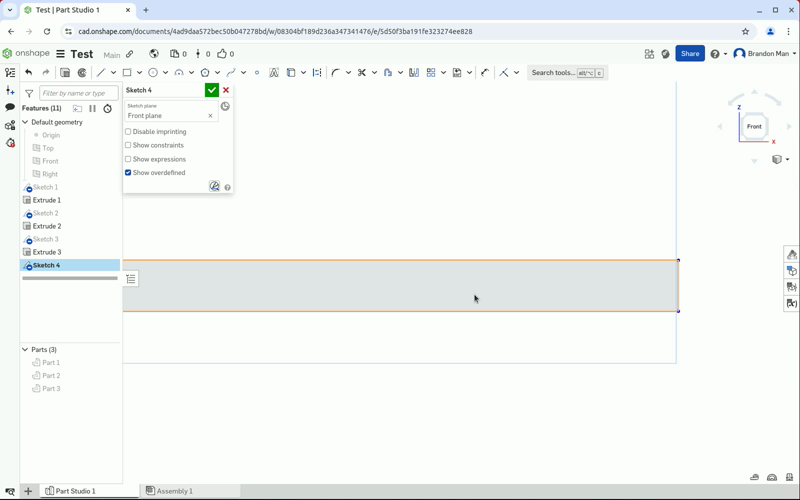
click(474, 294)
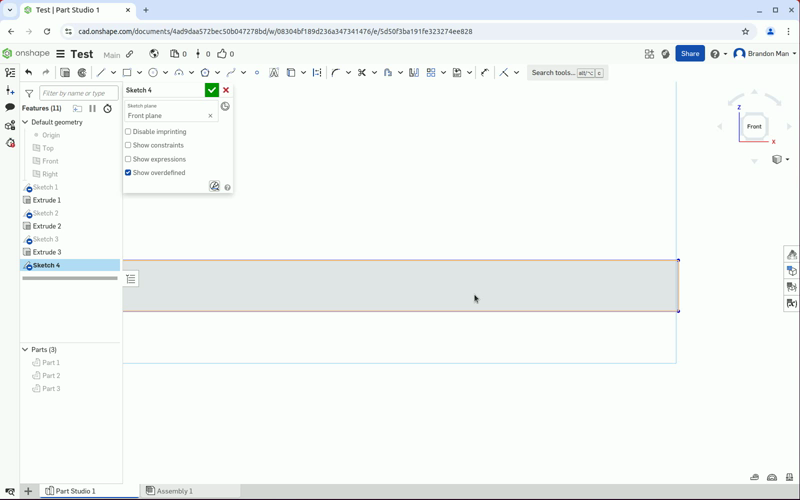
scroll(-6)
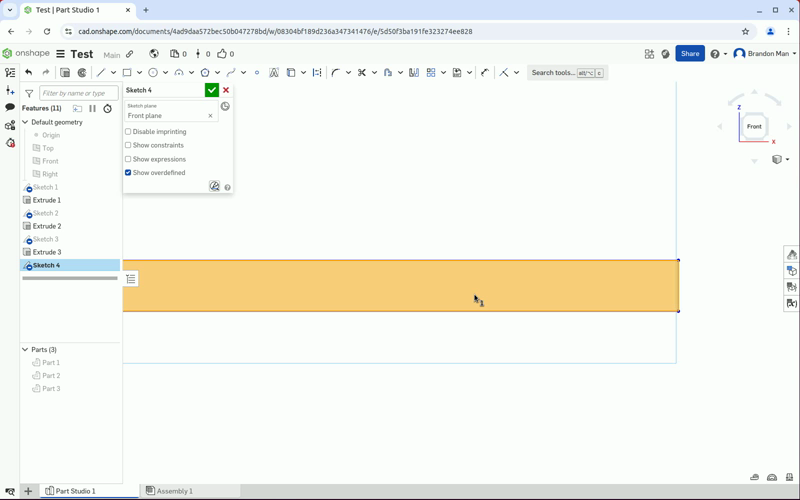
scroll(-6)
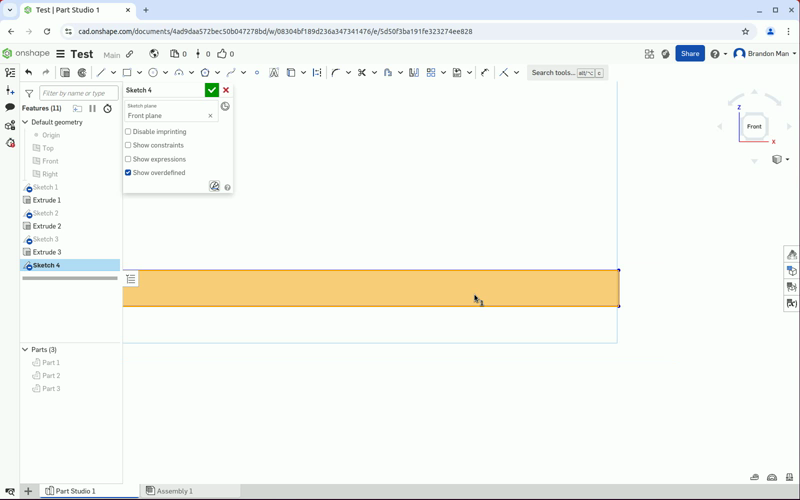
scroll(-6)
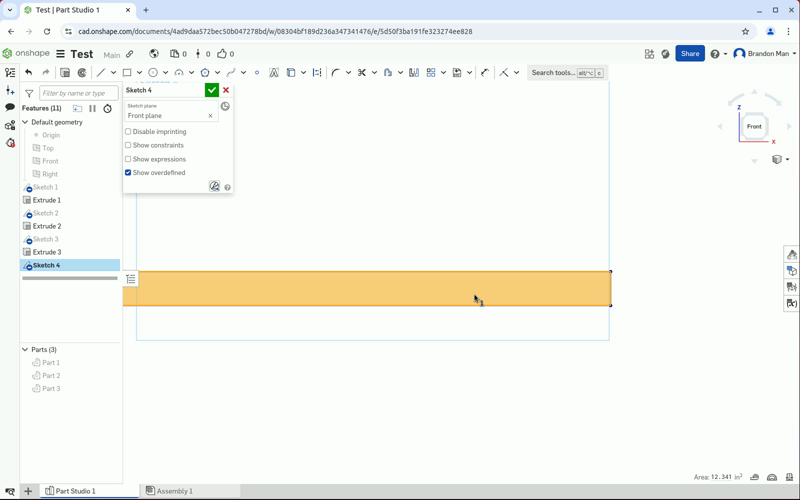
scroll(-6)
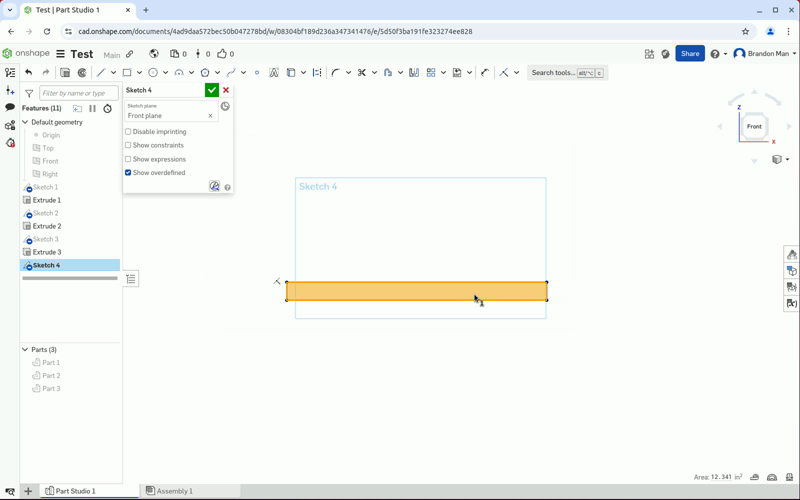
scroll(-6)
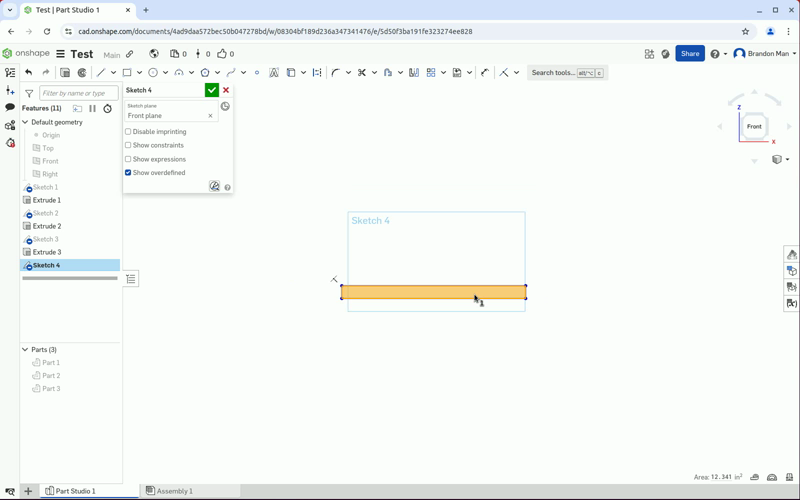
scroll(-6)
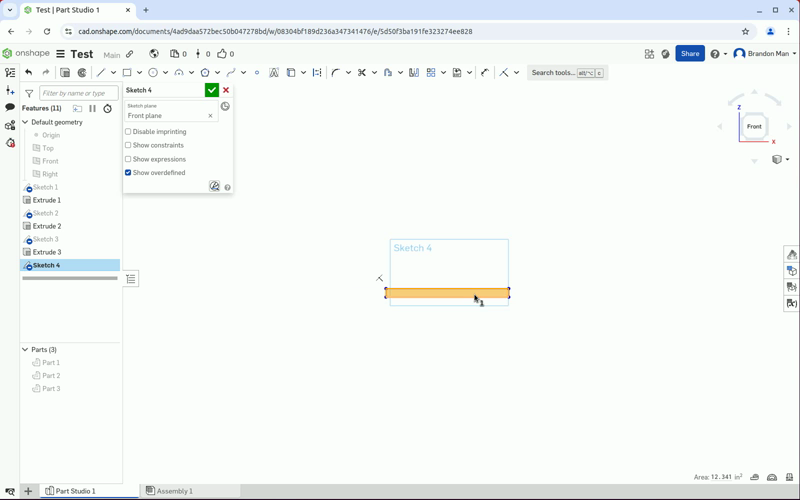
scroll(-6)
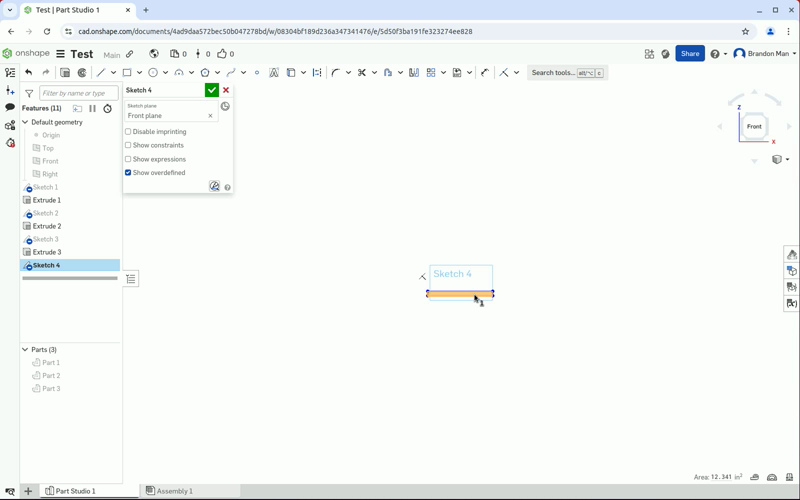
mouse_move(73, 352)
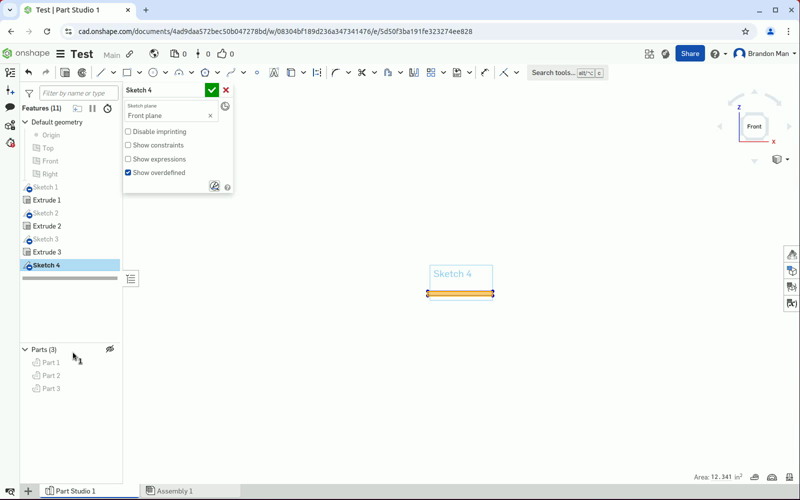
key(shift+y)
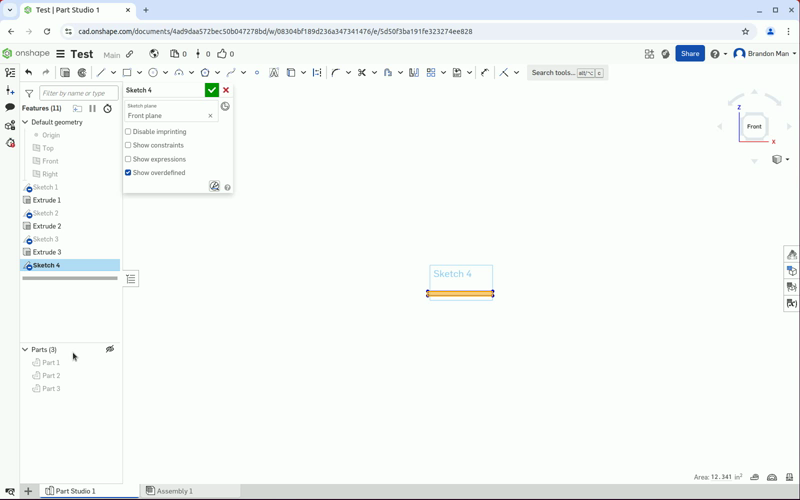
key(shift+e)
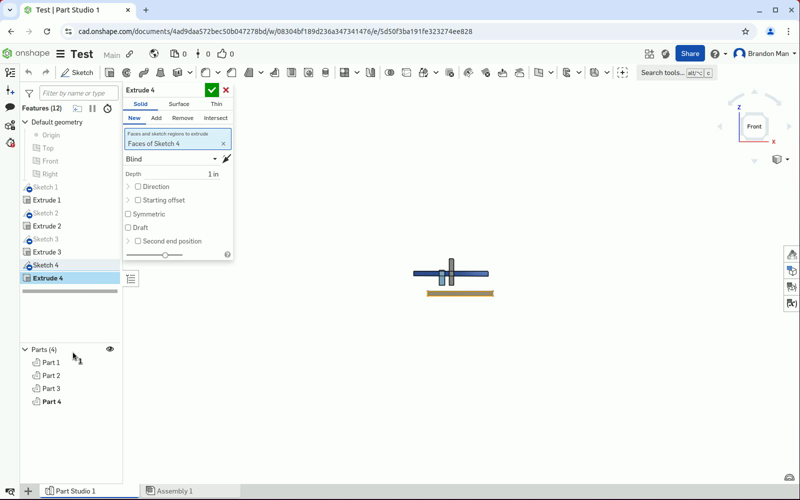
mouse_move(143, 106)
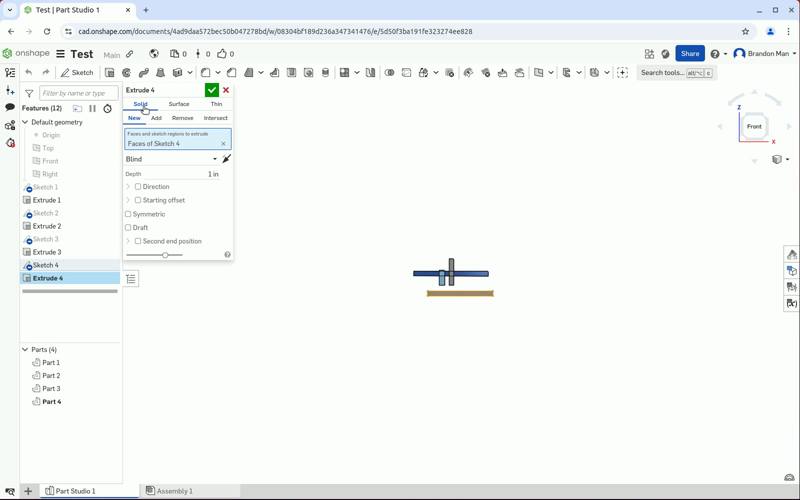
click(143, 106)
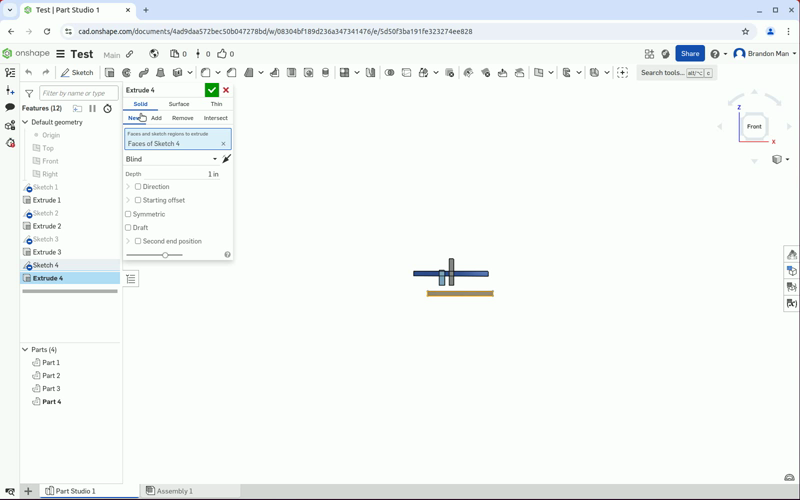
mouse_move(137, 120)
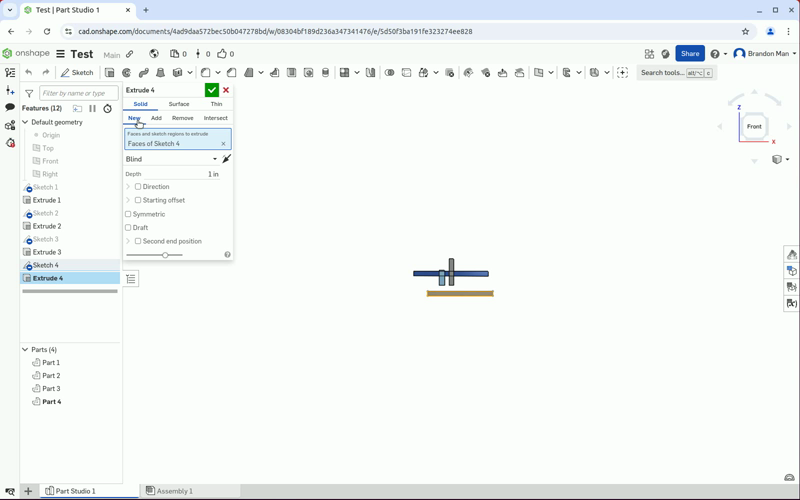
click(137, 120)
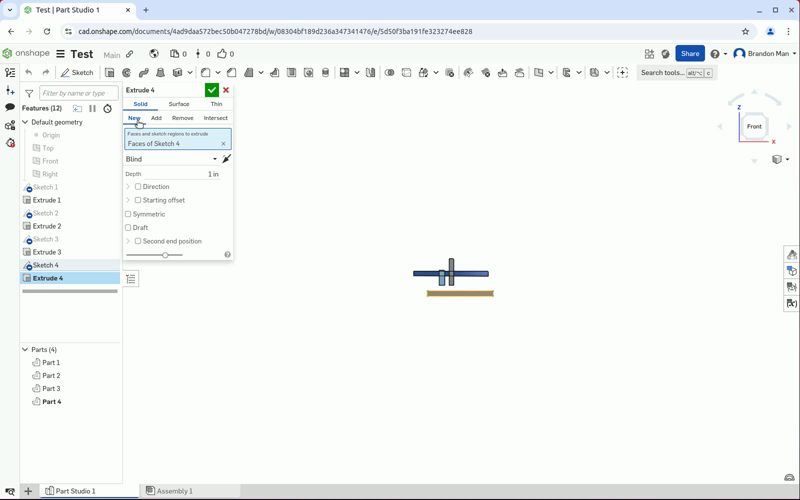
key(tab, 4)
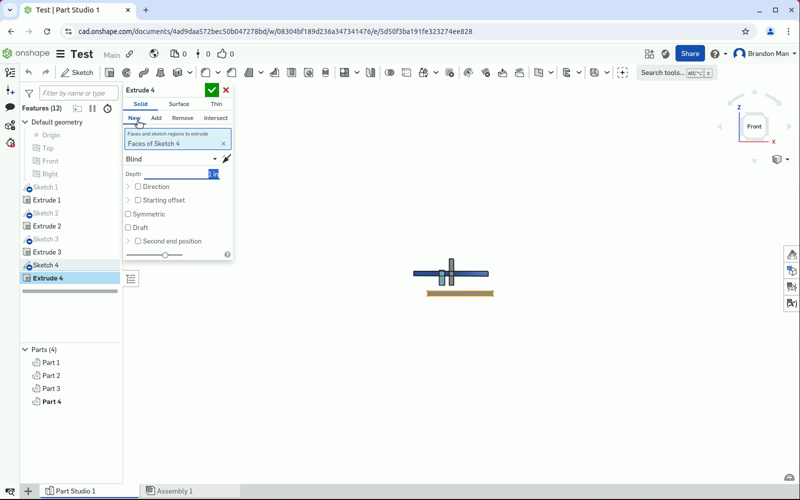
text(0.963)
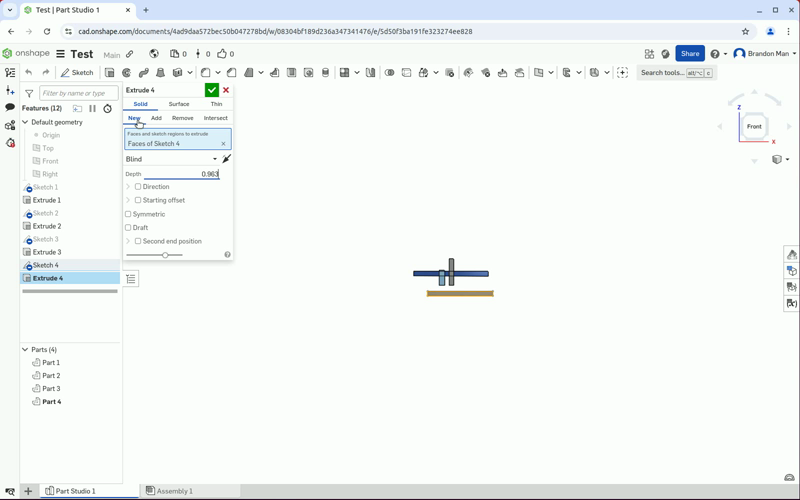
key(enter)
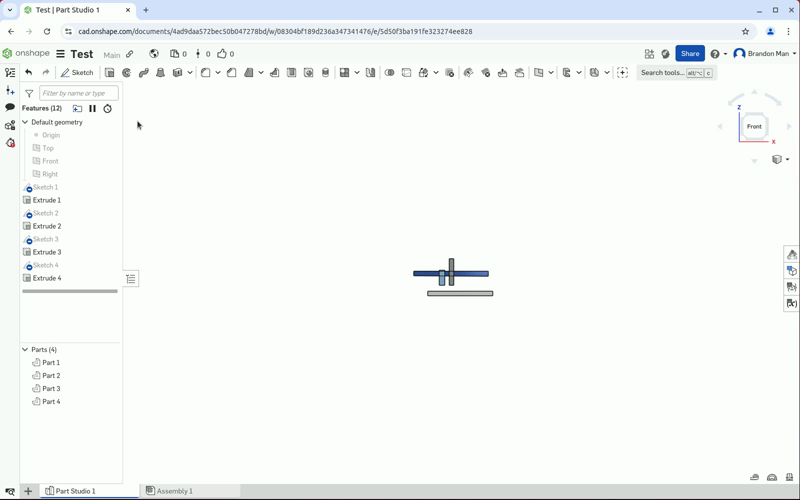
key(shift+h)
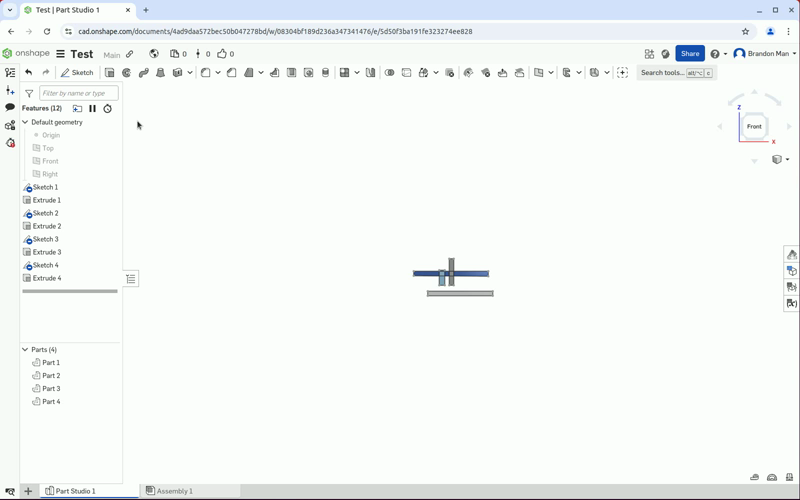
key(shift+h)
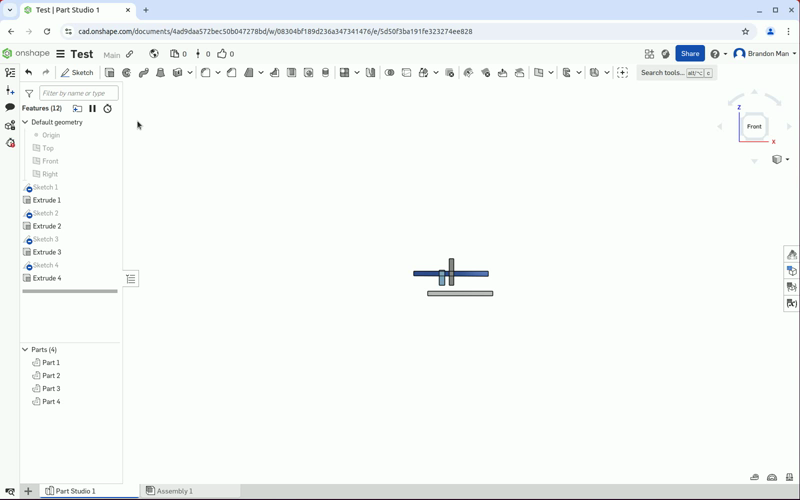
mouse_move(73, 189)
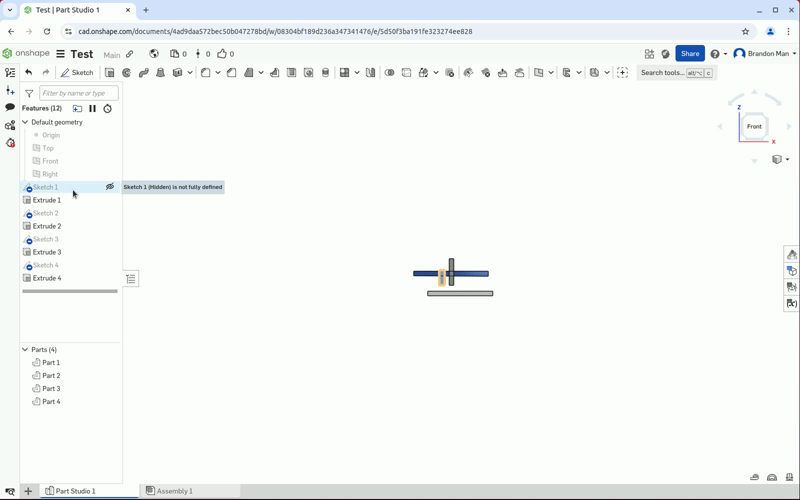
click(73, 189)
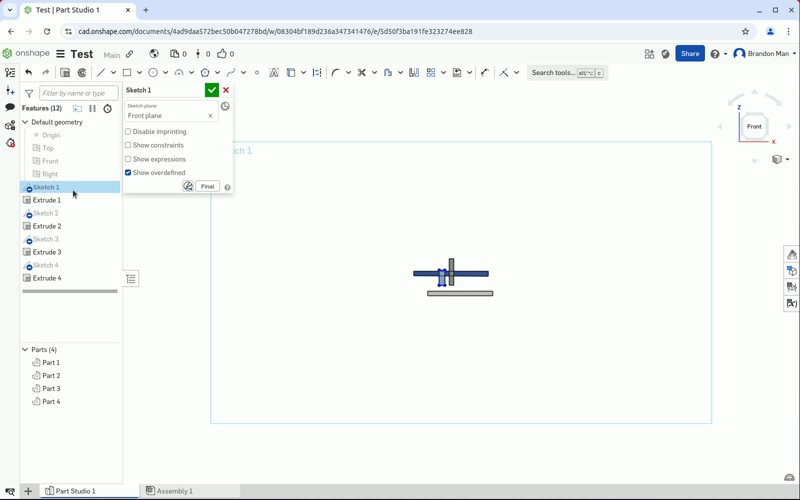
mouse_move(229, 92)
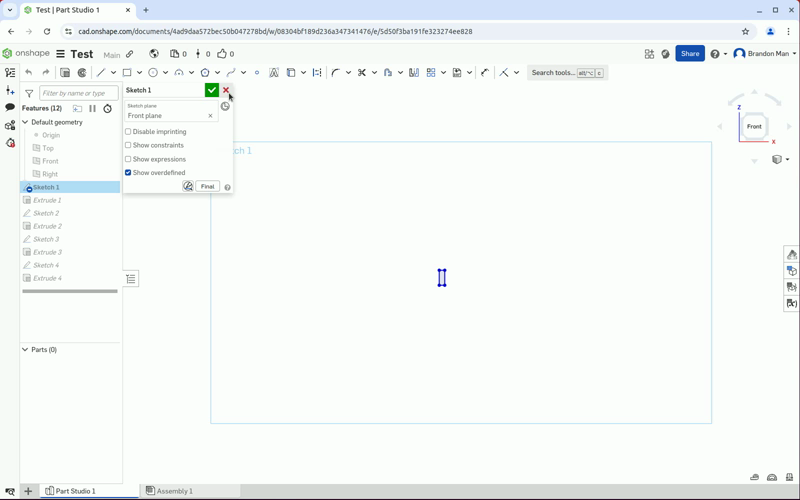
click(229, 92)
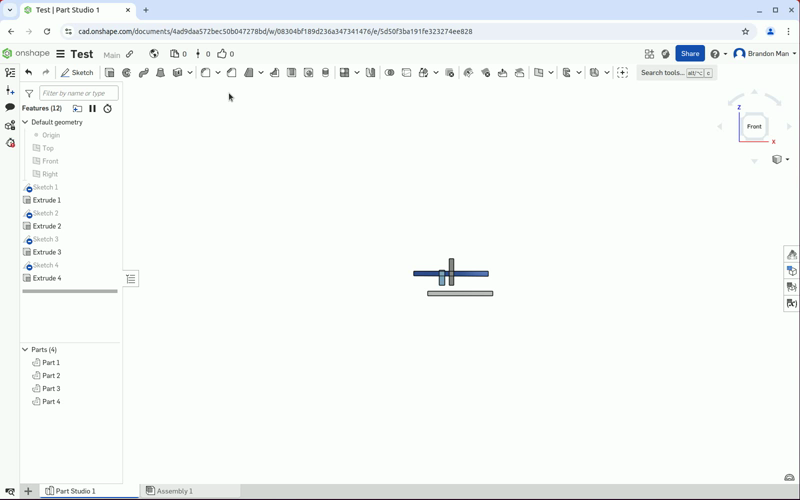
mouse_move(73, 352)
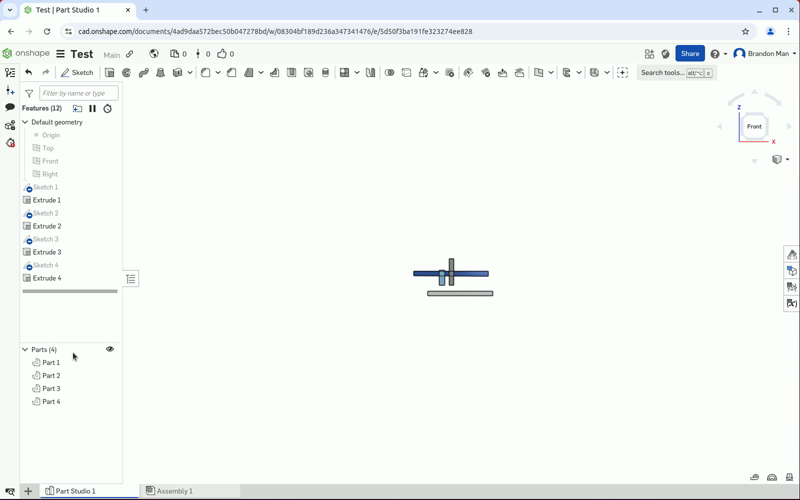
key(y)
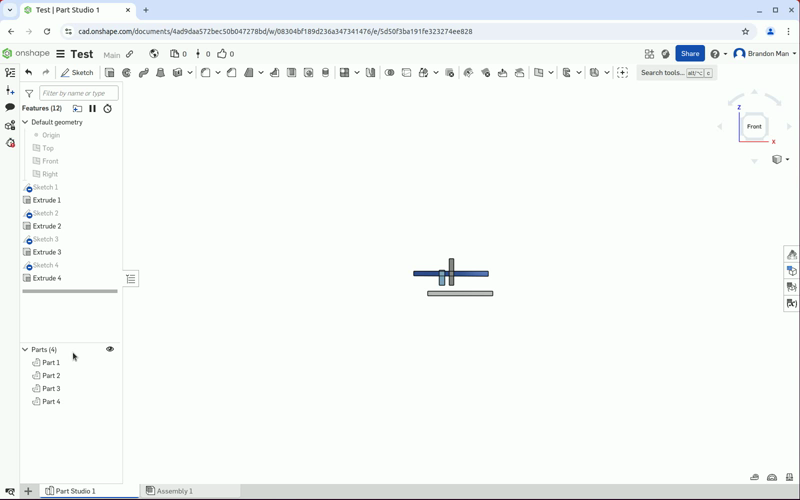
key(shift+p)
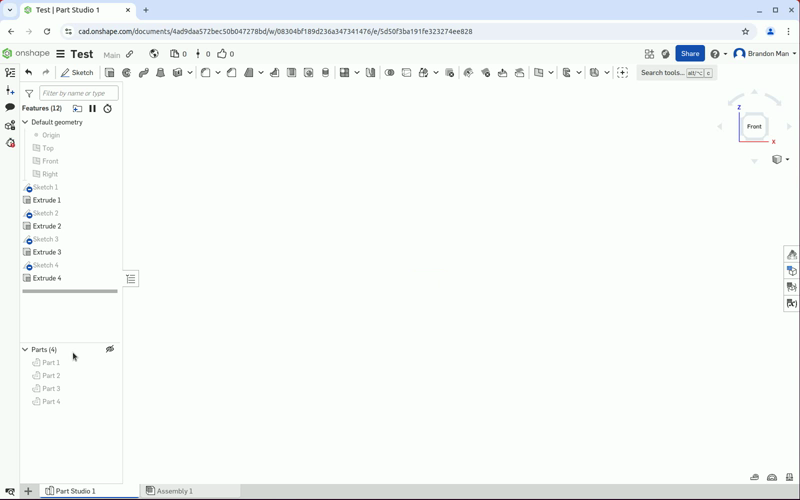
key(space)
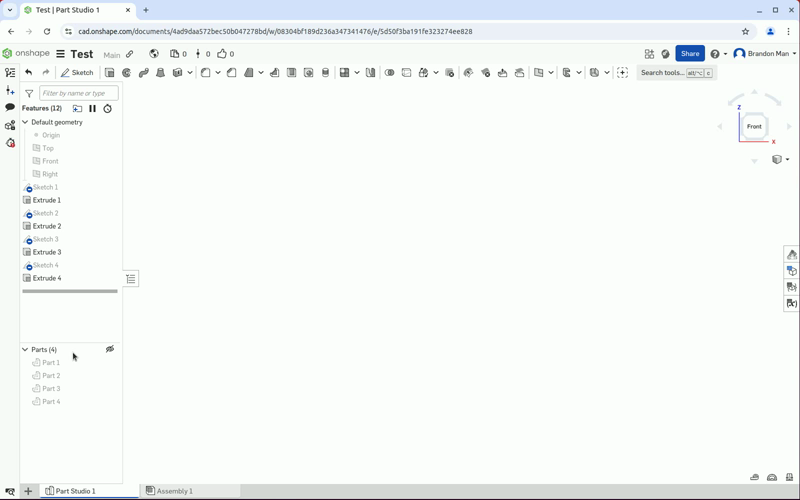
key_down(shift)
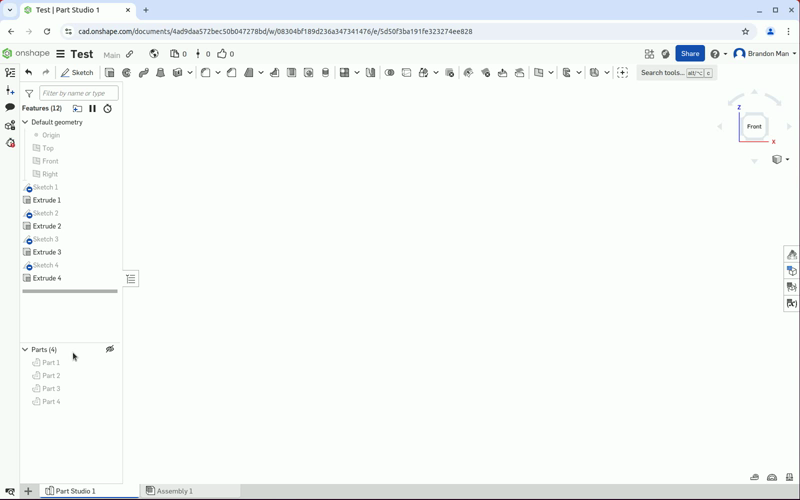
key(down)
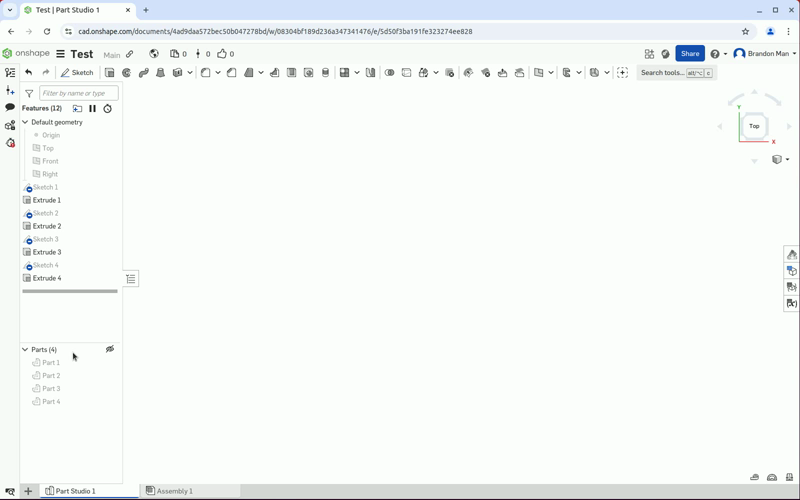
key_up(shift)
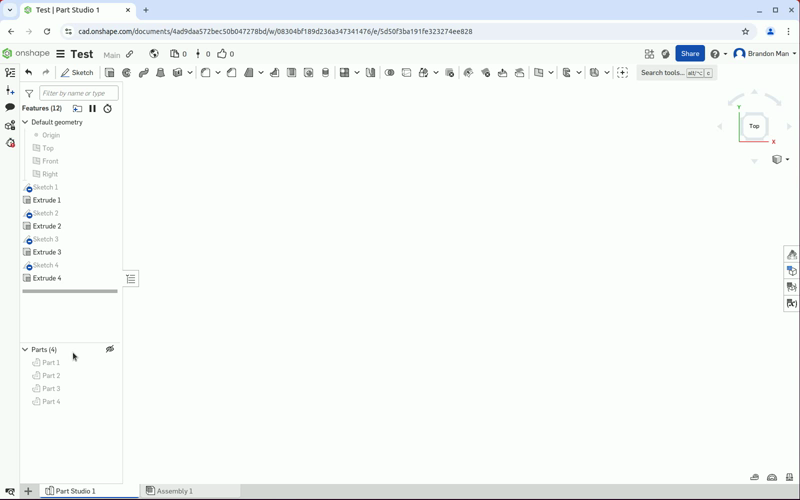
mouse_move(73, 352)
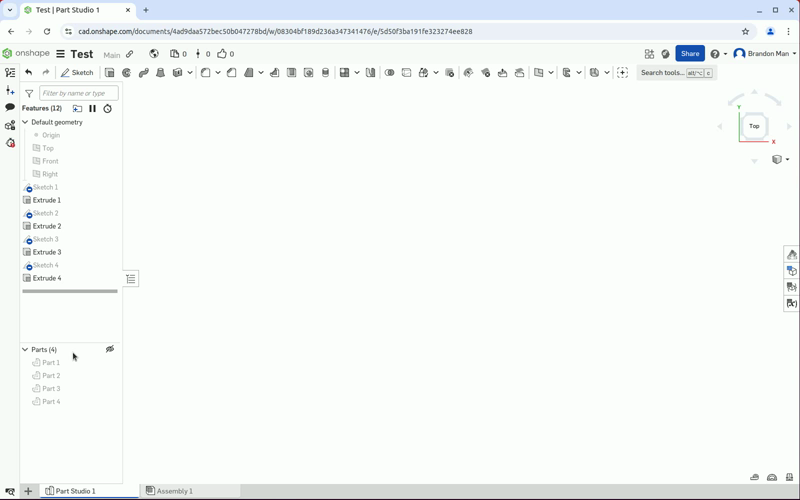
key(shift+y)
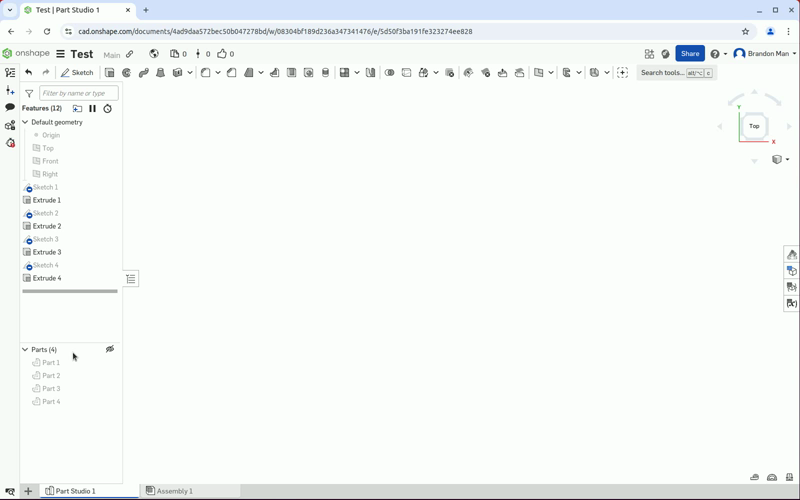
key(shift+s)
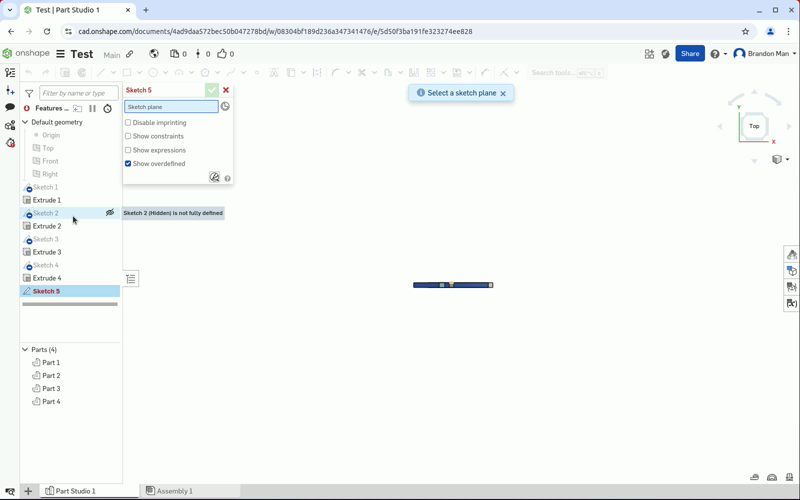
scroll(3)
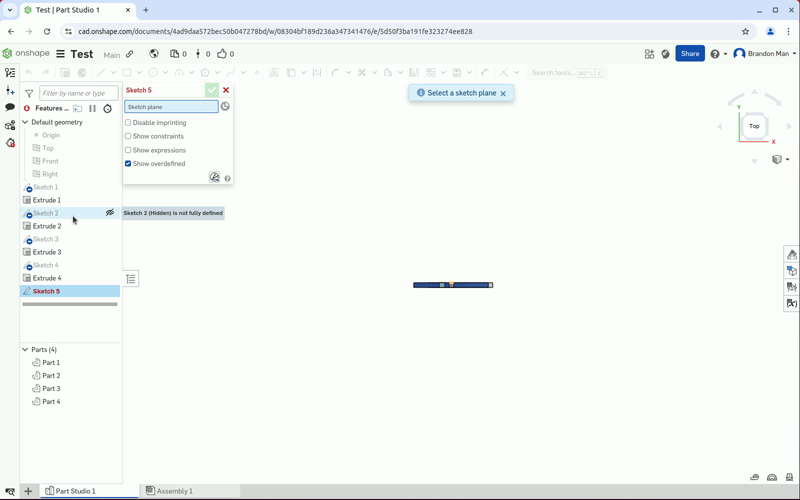
mouse_move(73, 150)
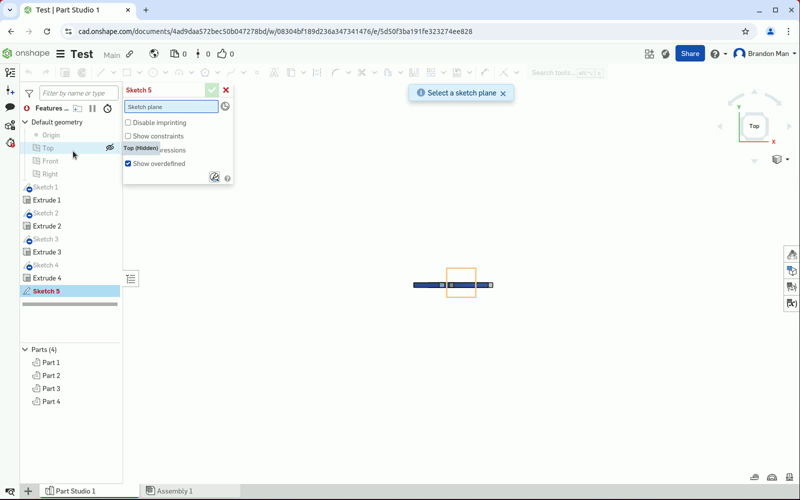
click(73, 150)
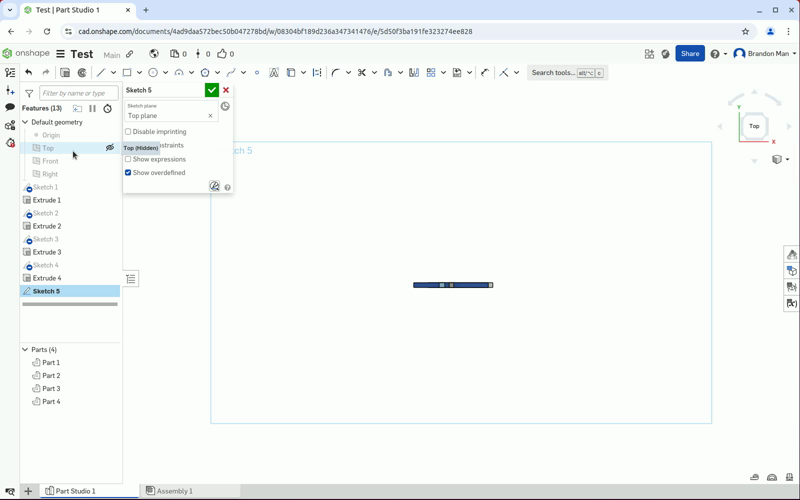
mouse_move(73, 352)
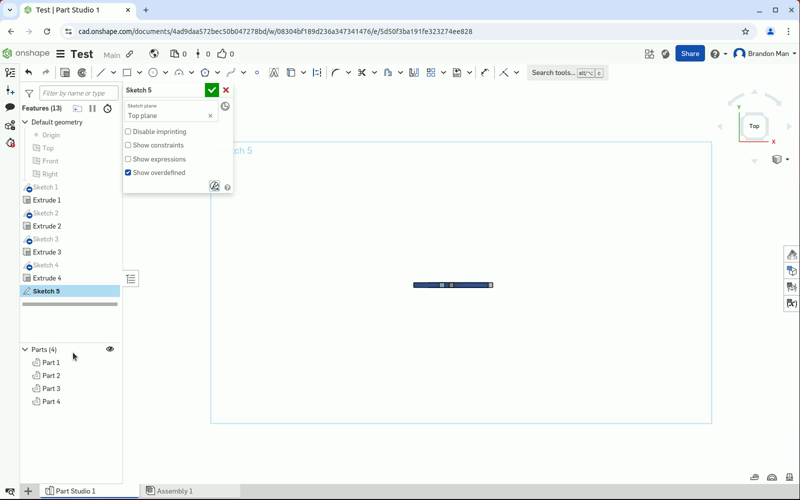
key(y)
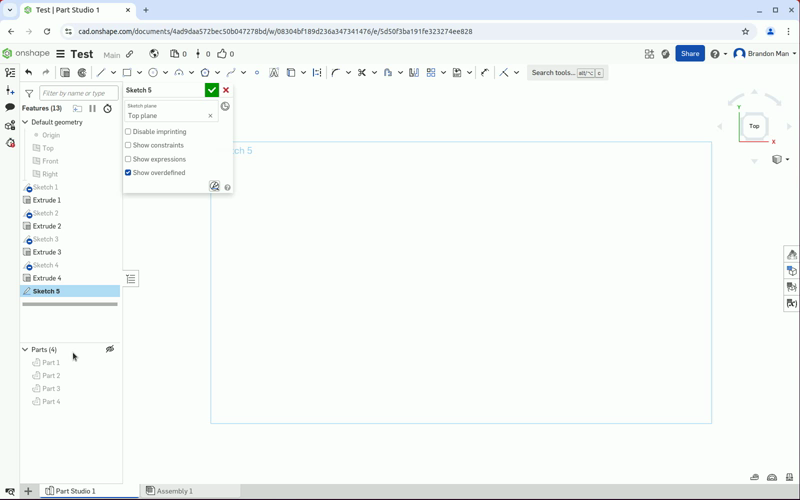
key(l)
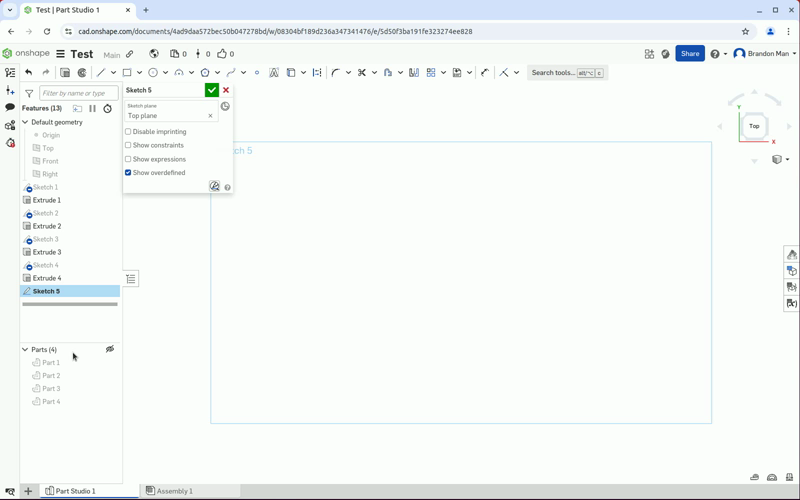
key_down(shift)
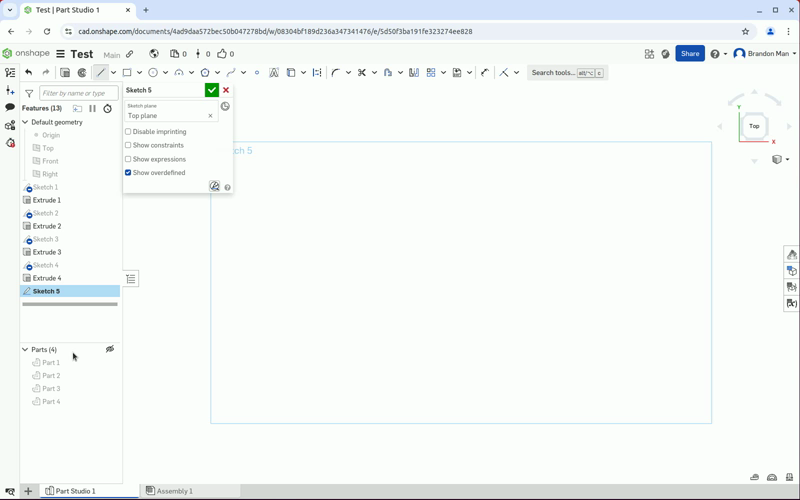
mouse_move(348, 275)
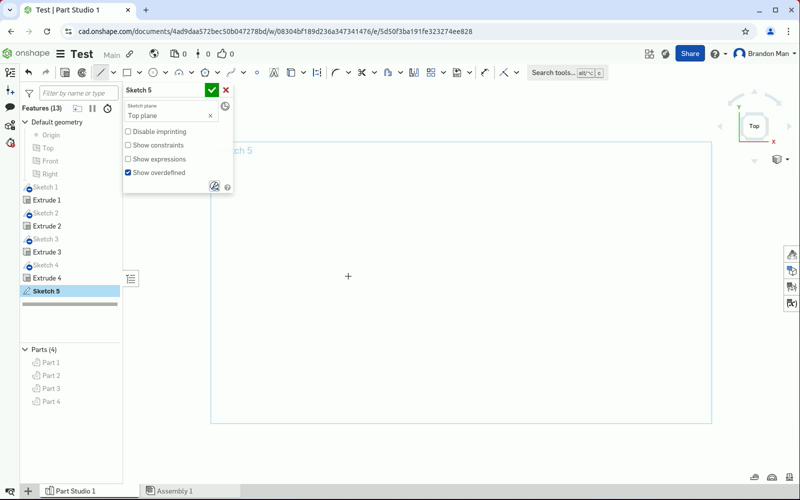
click(348, 275)
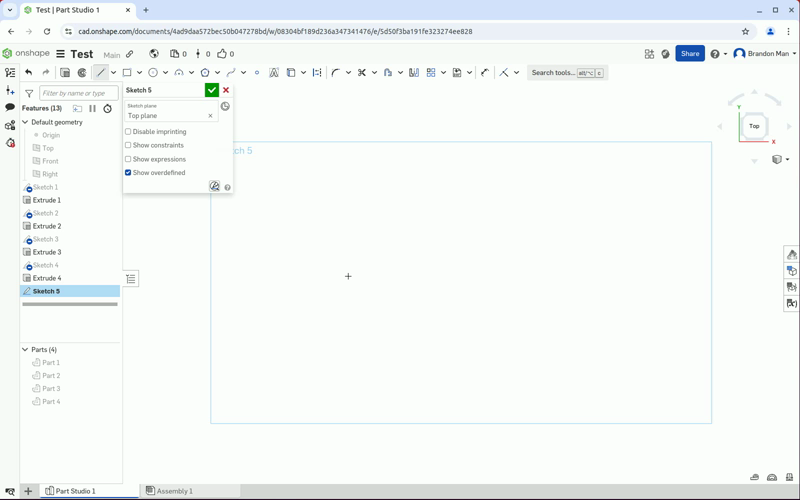
key_up(shift)
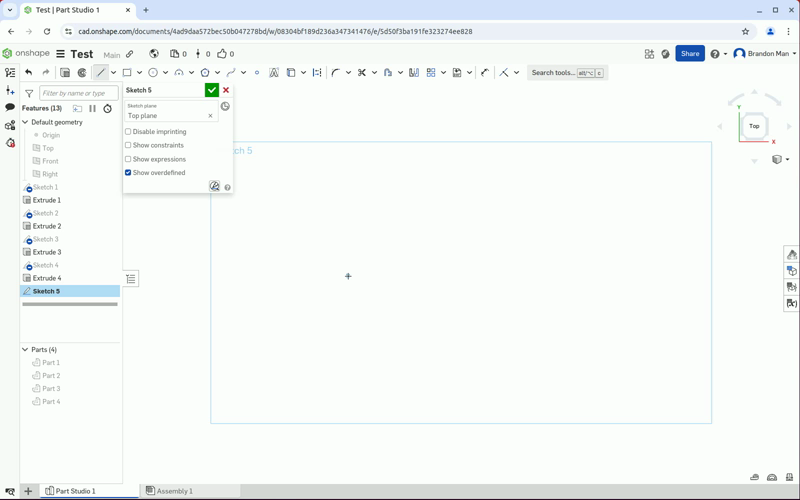
key_down(shift)
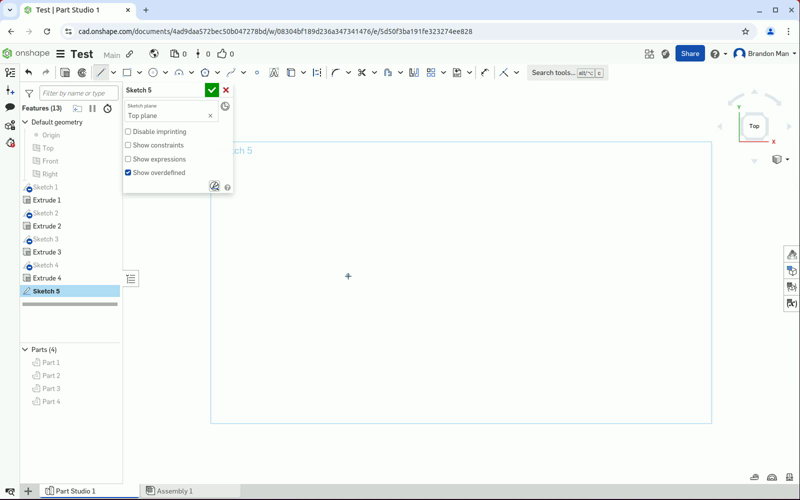
mouse_move(422, 275)
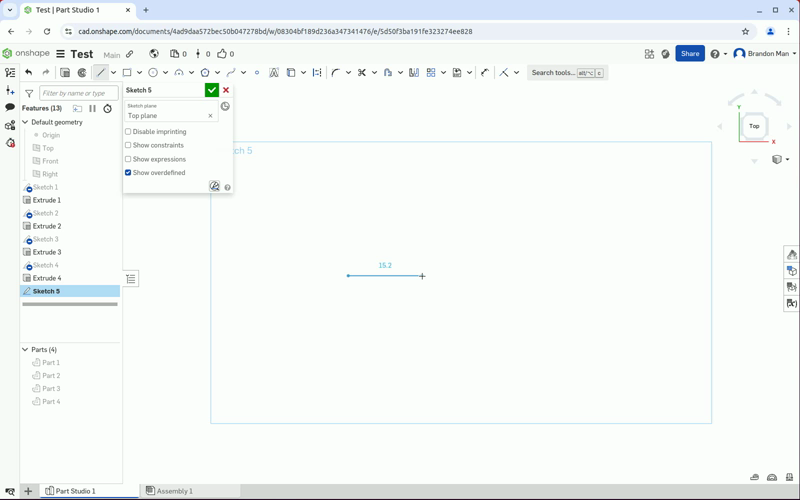
click(422, 275)
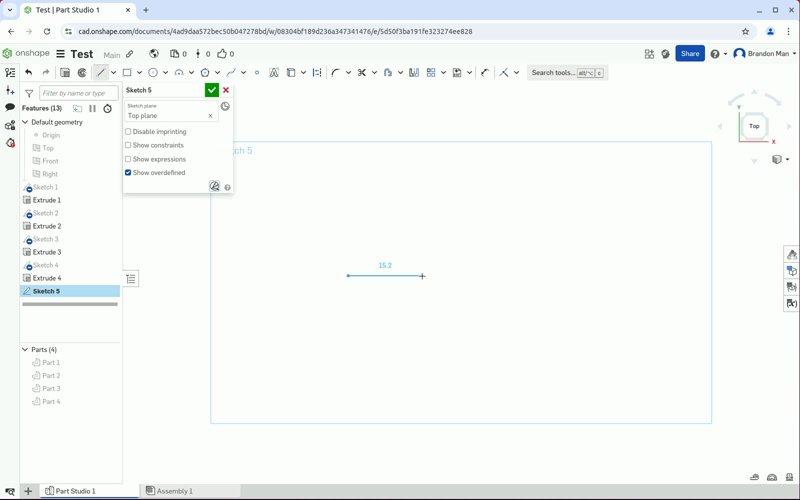
key_up(shift)
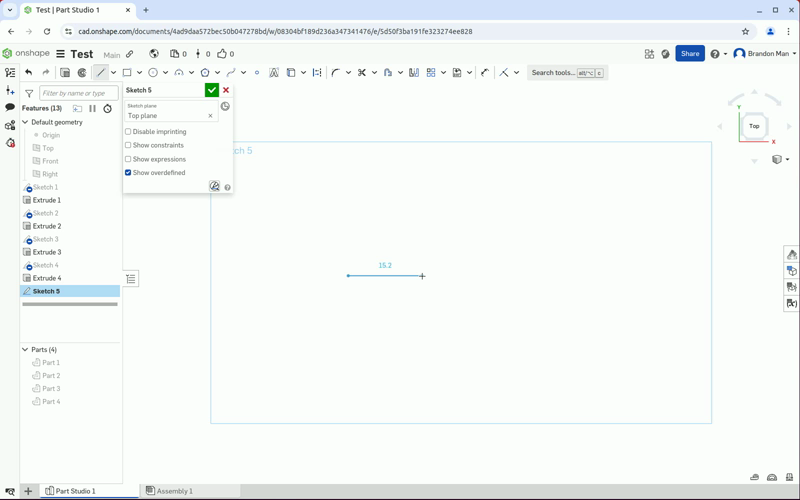
key_down(shift)
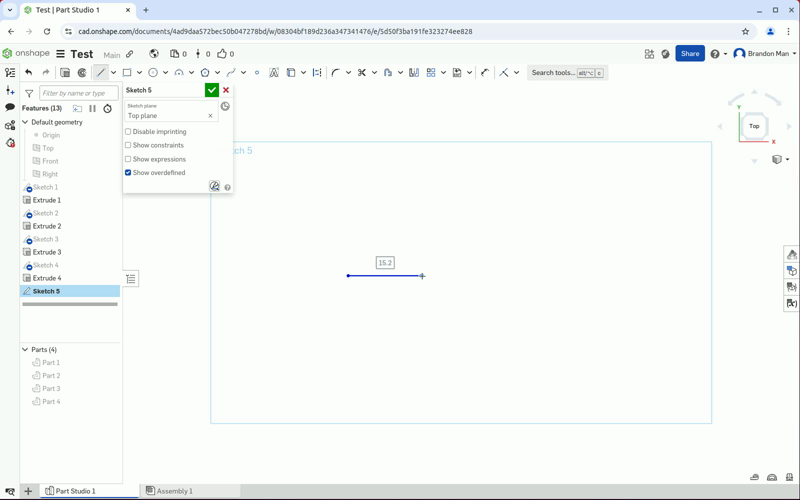
mouse_move(422, 183)
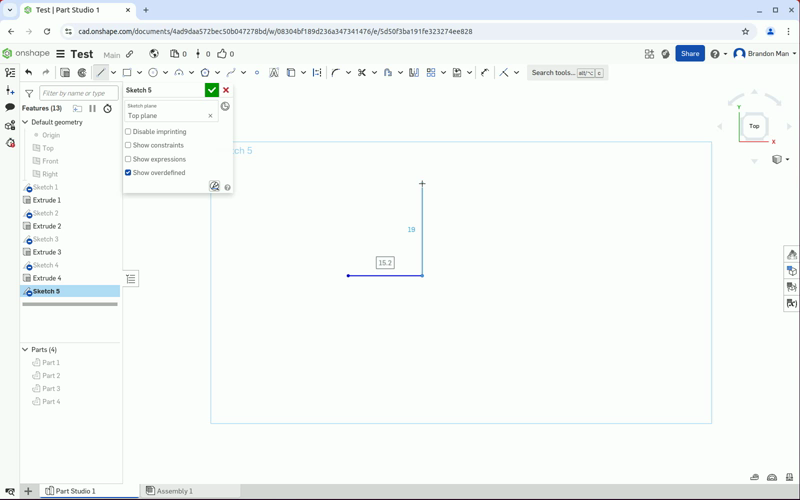
click(422, 183)
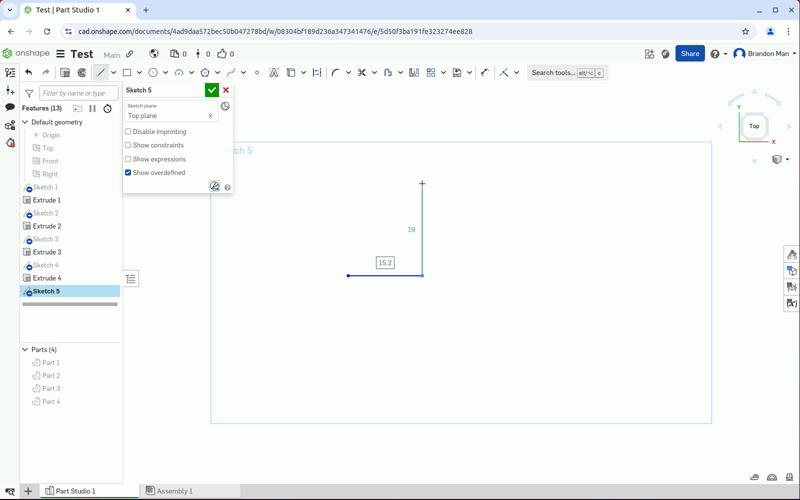
key_up(shift)
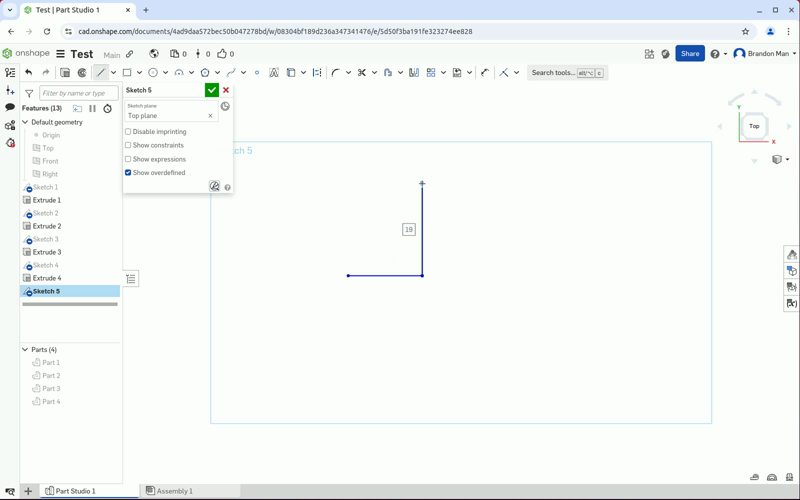
key_down(shift)
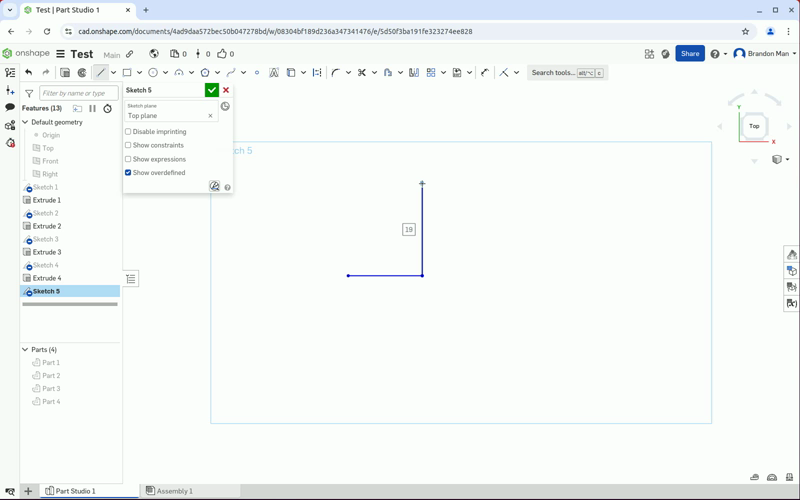
mouse_move(348, 183)
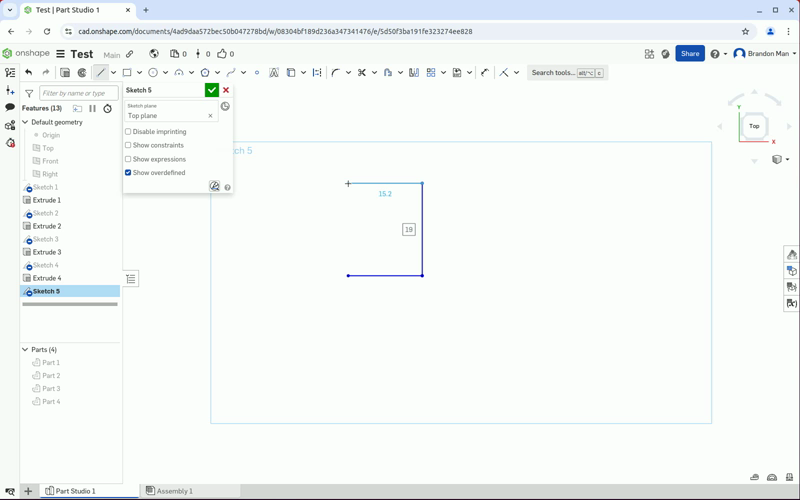
click(348, 183)
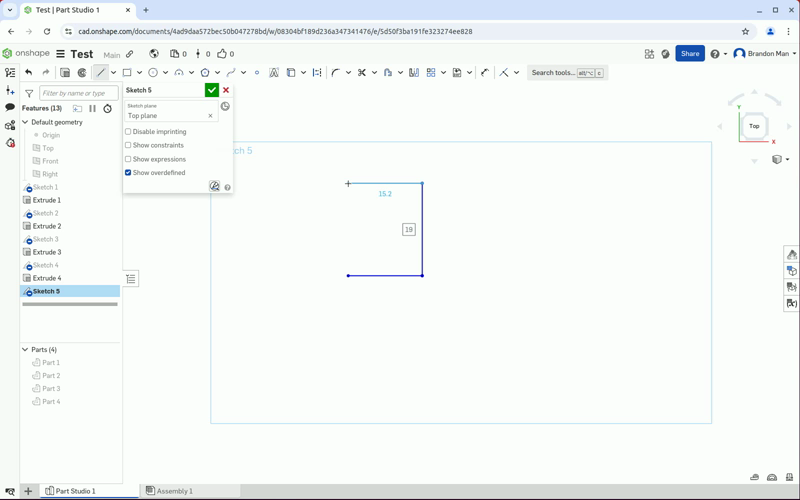
key_up(shift)
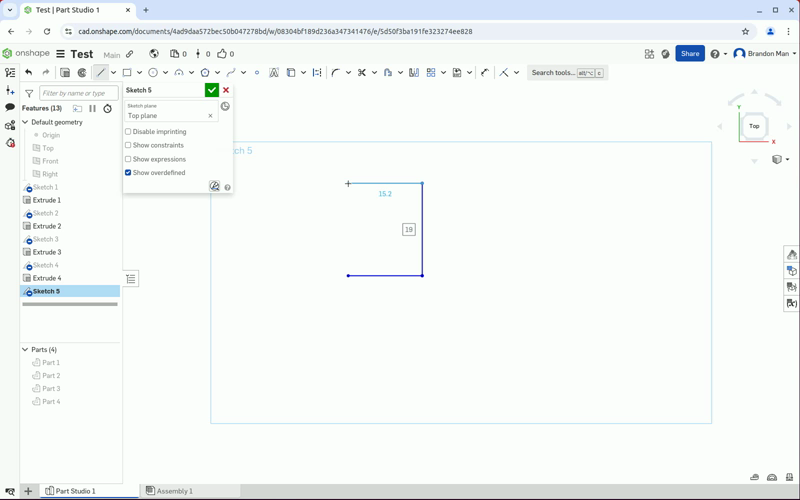
key_down(shift)
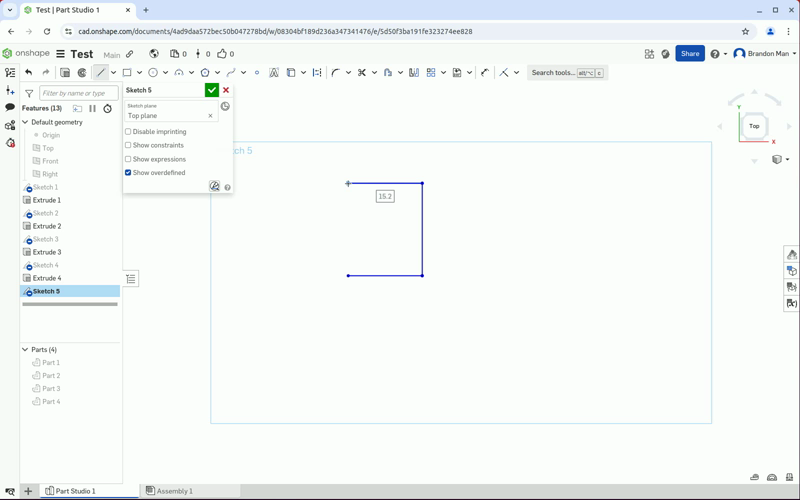
mouse_move(348, 275)
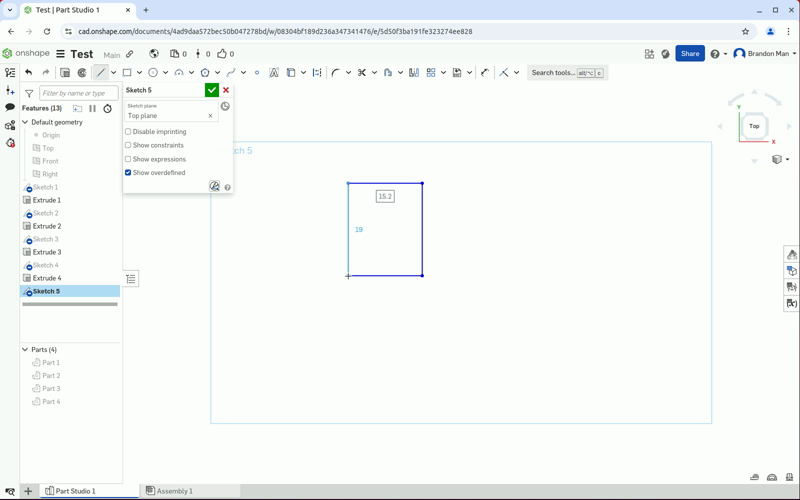
key_up(shift)
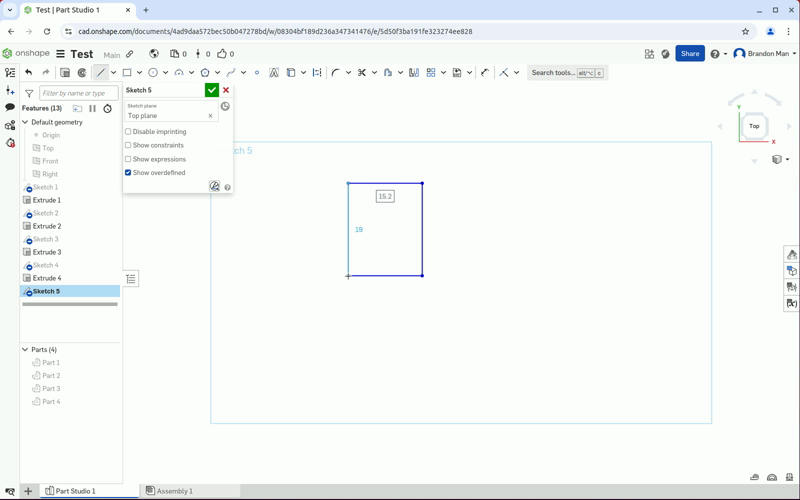
click(348, 275)
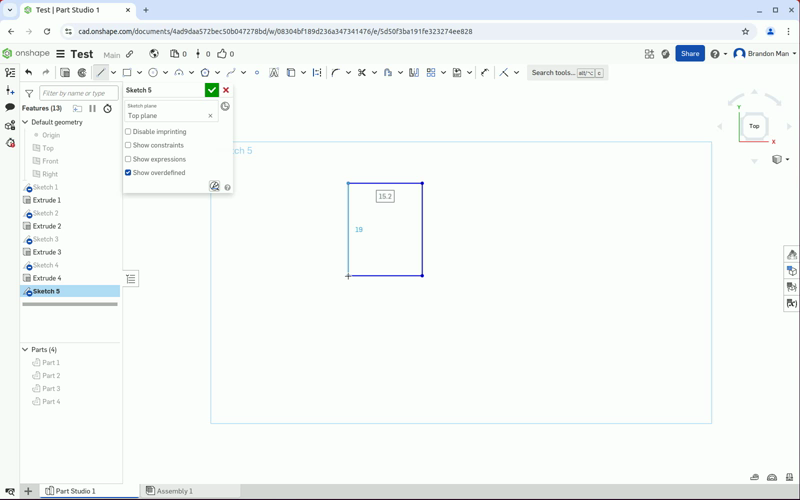
key(esc)
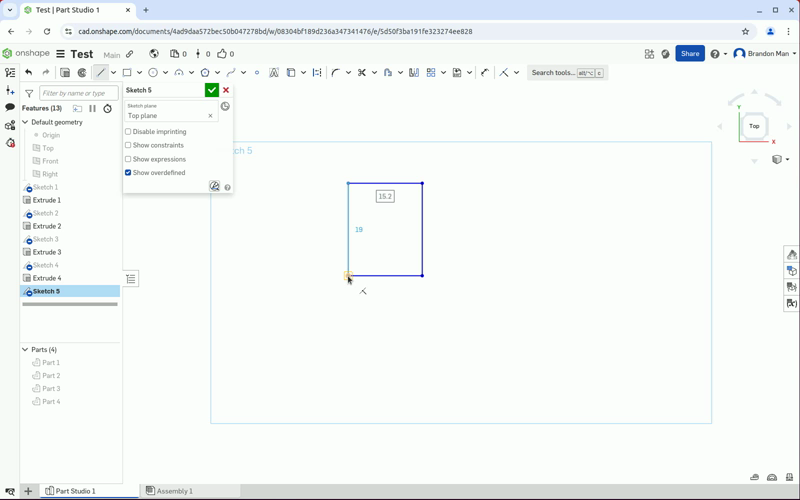
mouse_move(357, 208)
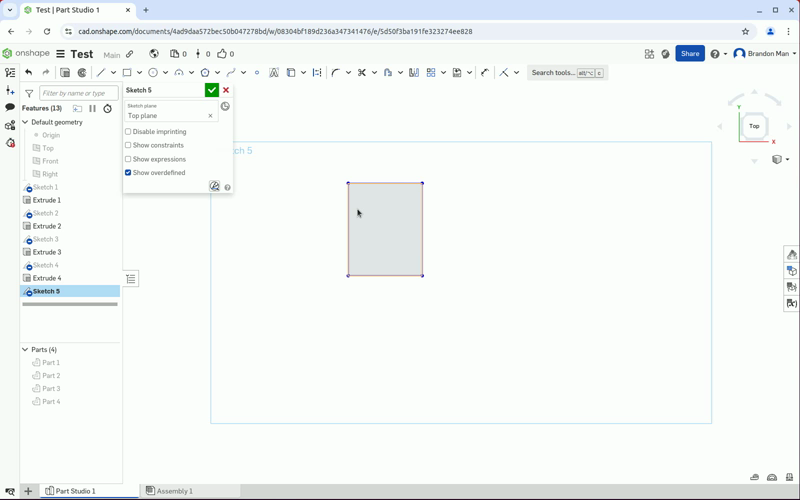
click(357, 208)
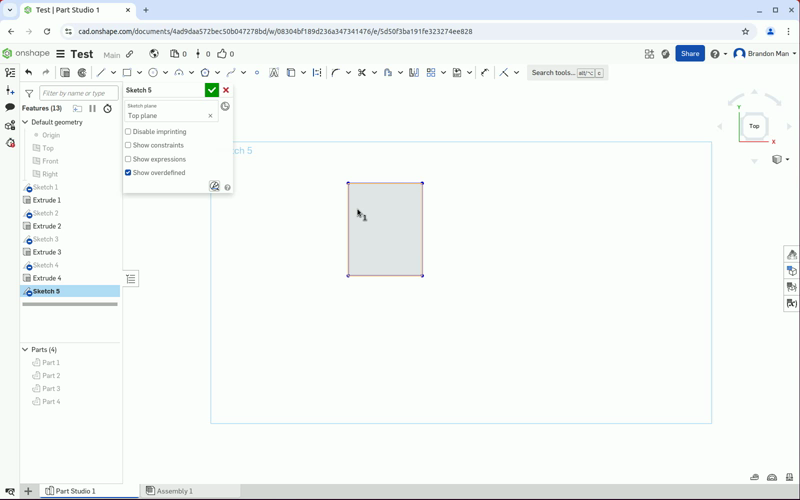
mouse_move(73, 352)
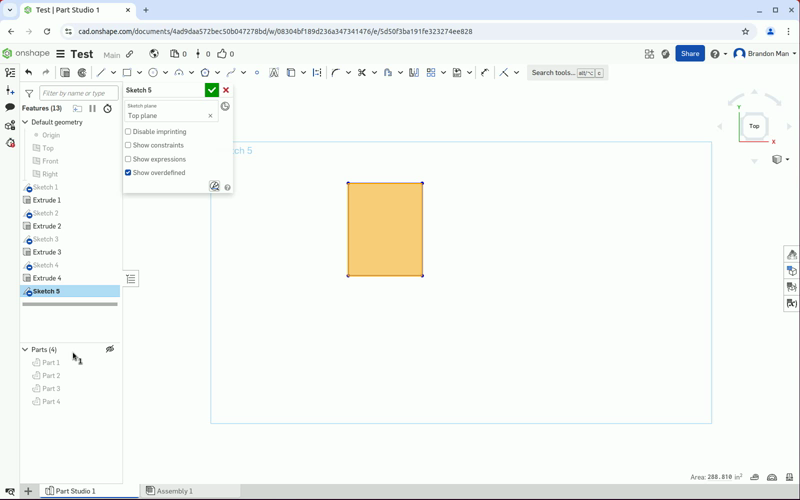
key(shift+y)
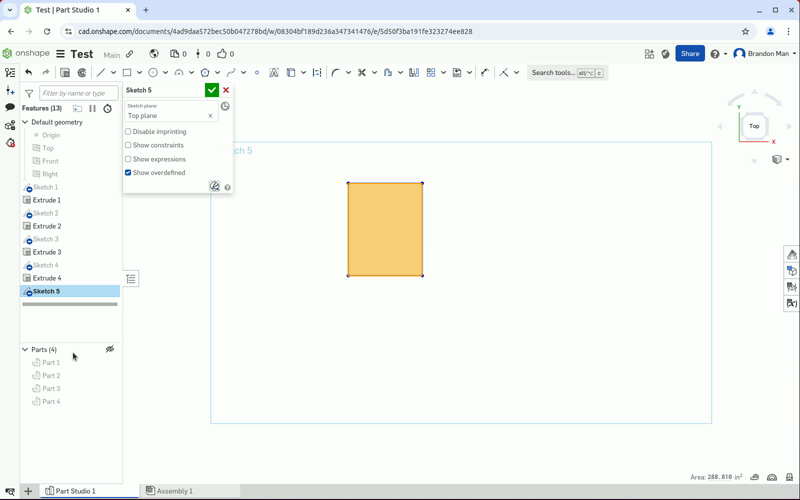
key(shift+e)
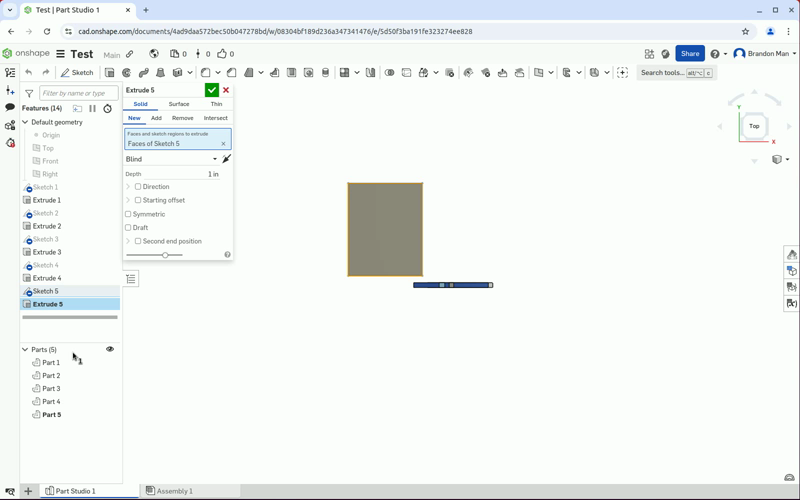
mouse_move(143, 106)
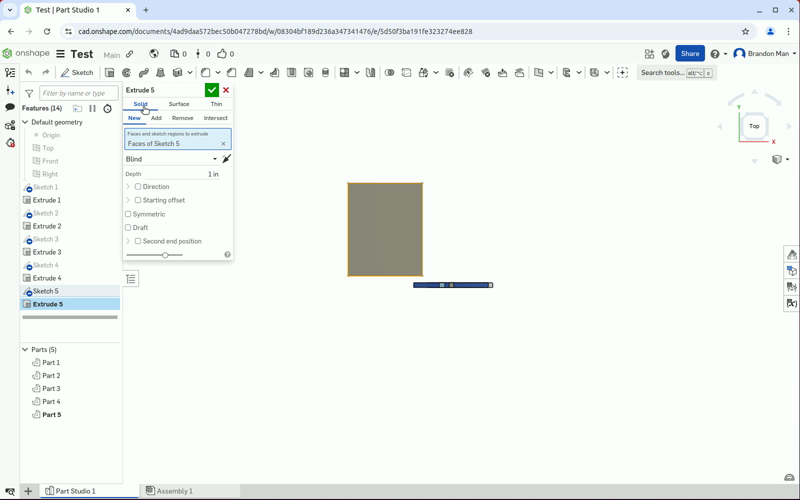
click(143, 106)
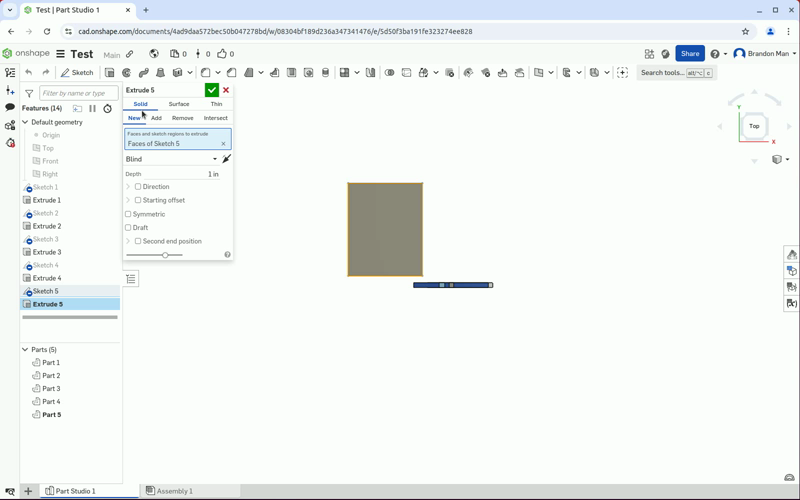
mouse_move(137, 120)
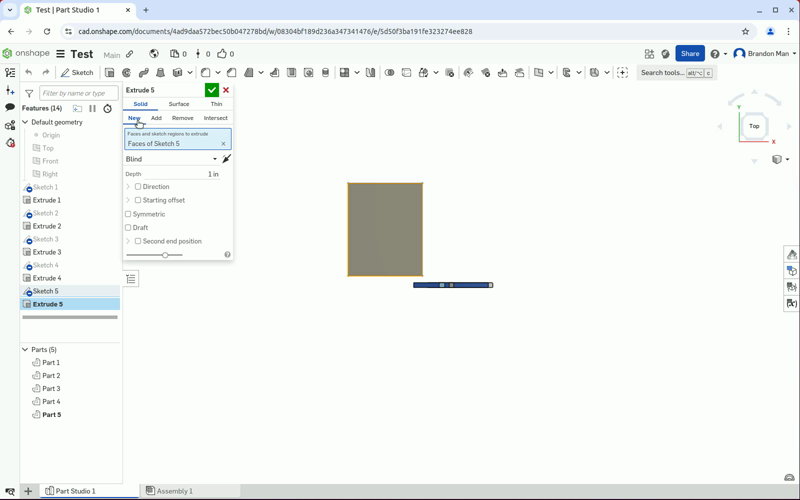
click(137, 120)
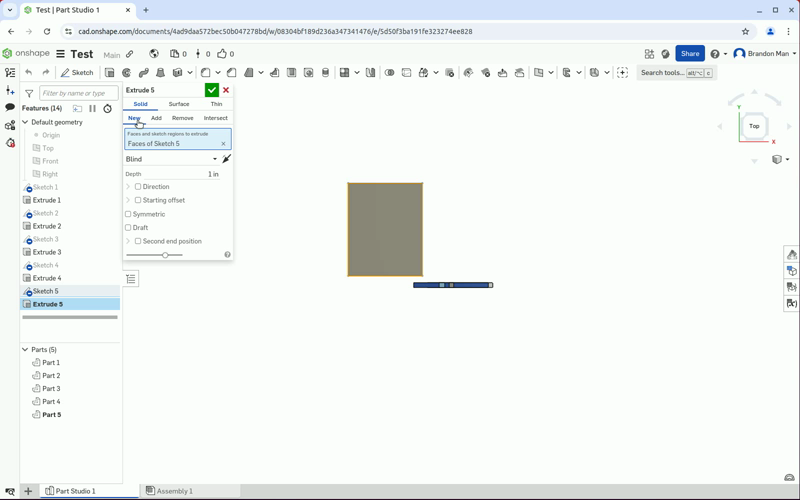
key(tab, 4)
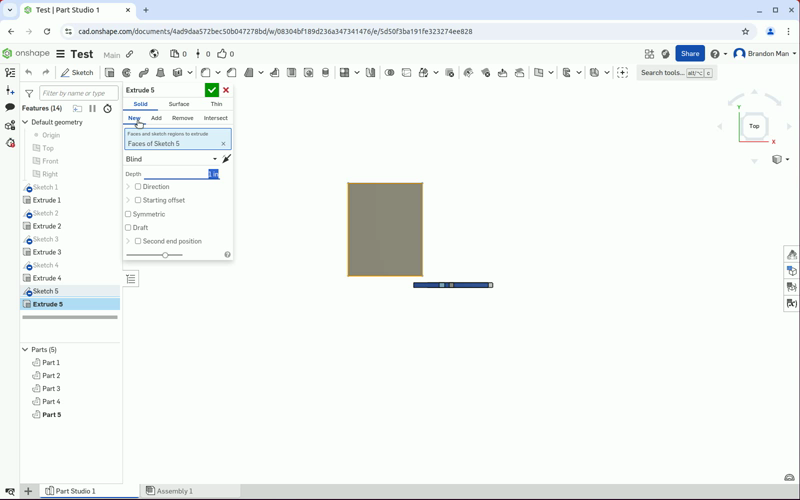
text(1.926)
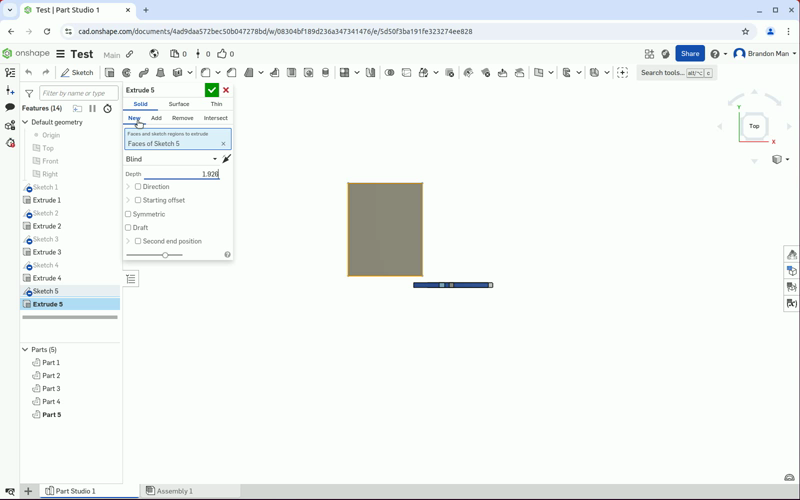
key(enter)
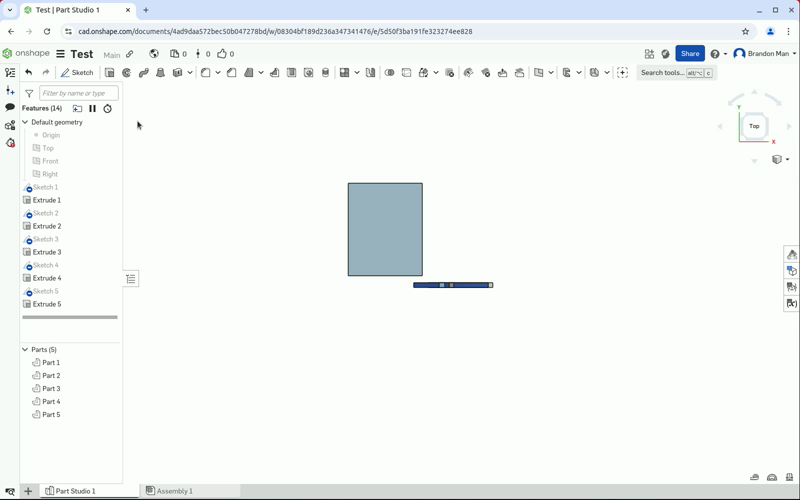
key(shift+h)
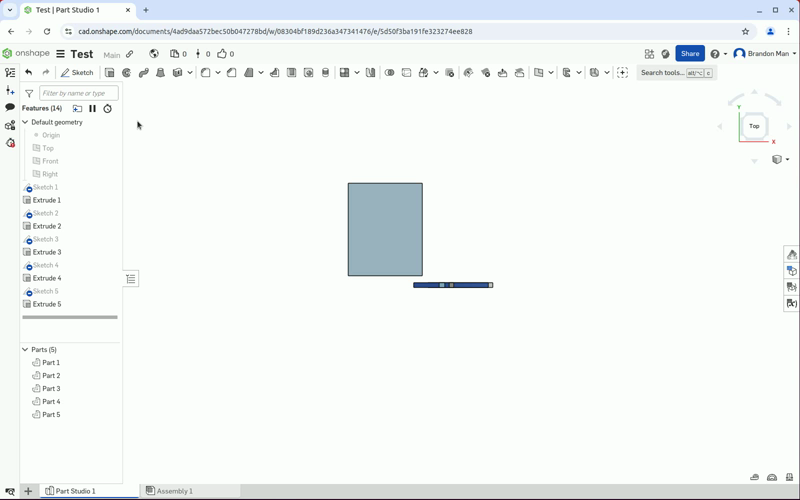
key(shift+h)
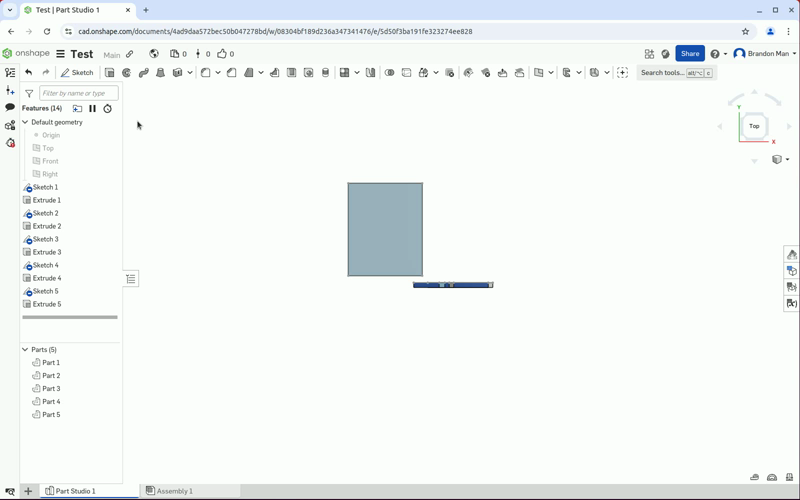
key(shift+7)
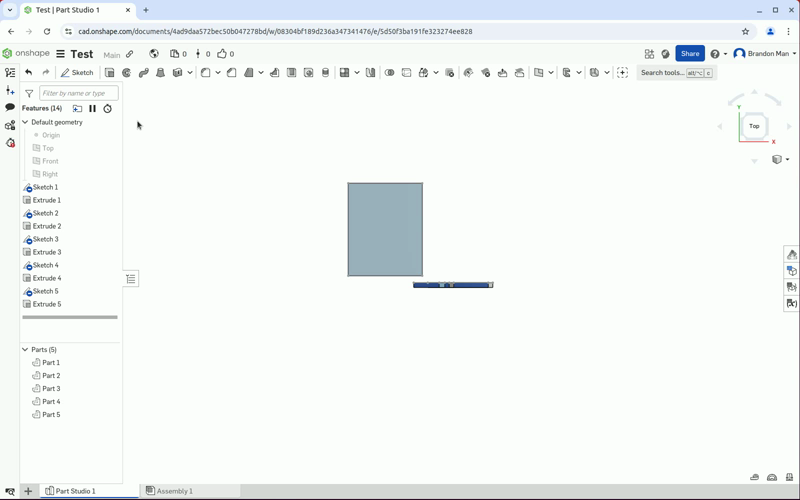
key(up, 3)
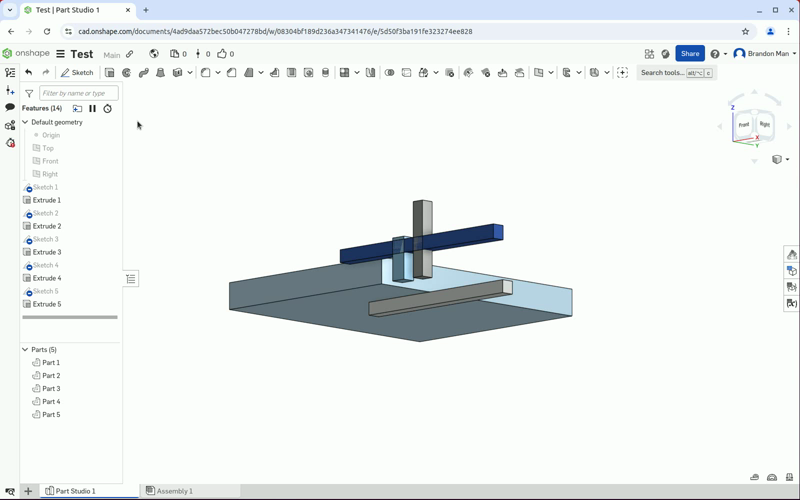
key(left, 3)
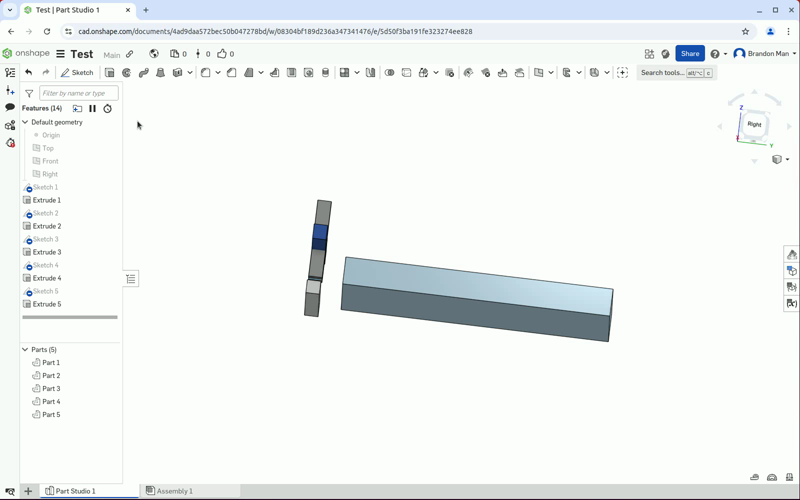
key(right, 3)
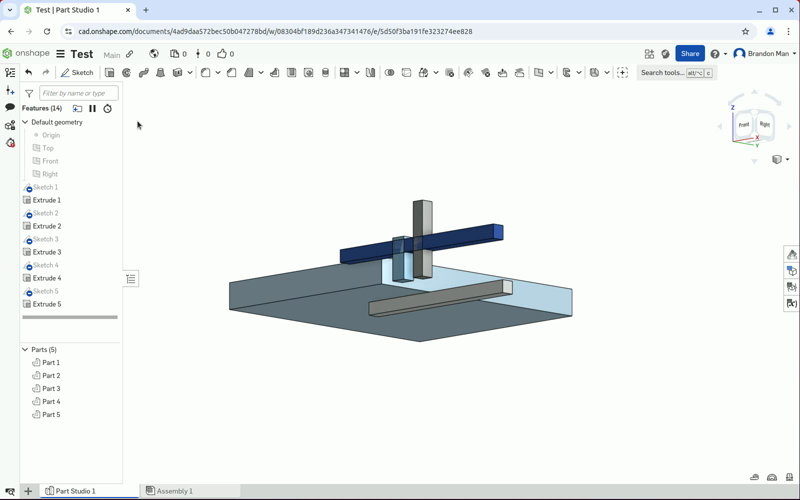
key(down, 3)
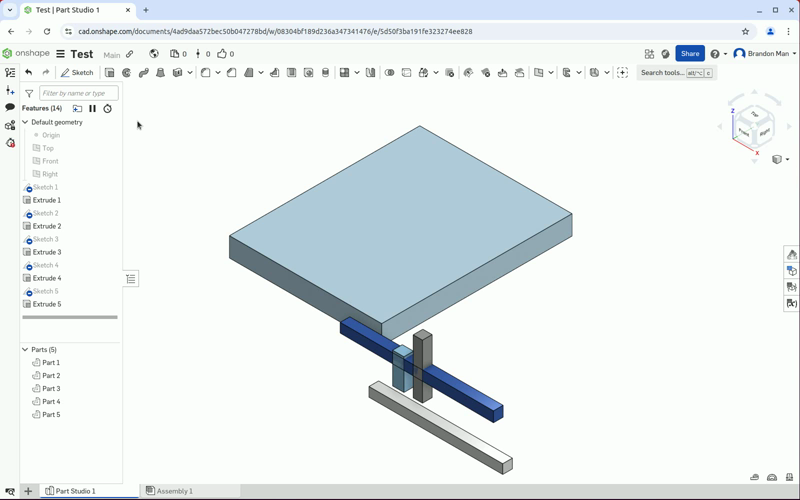
mouse_move(73, 189)
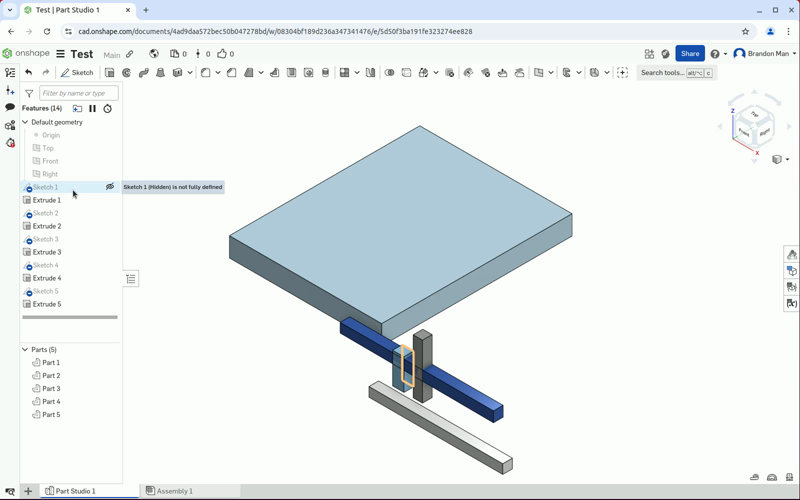
click(73, 189)